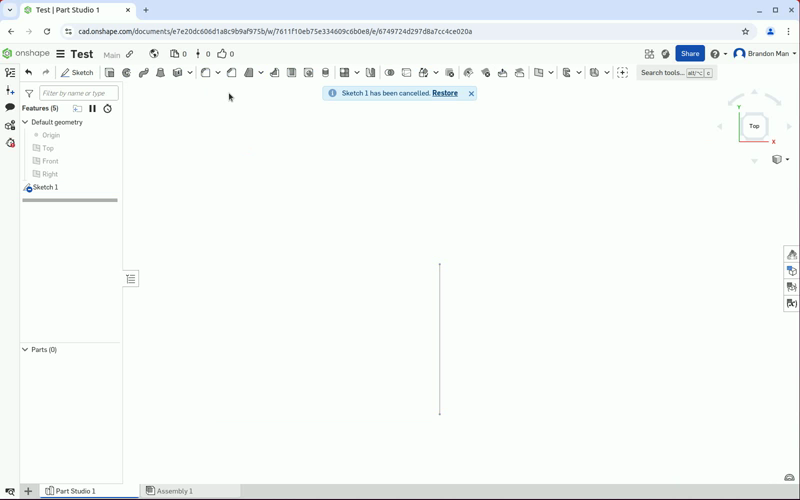
key(shift+h)
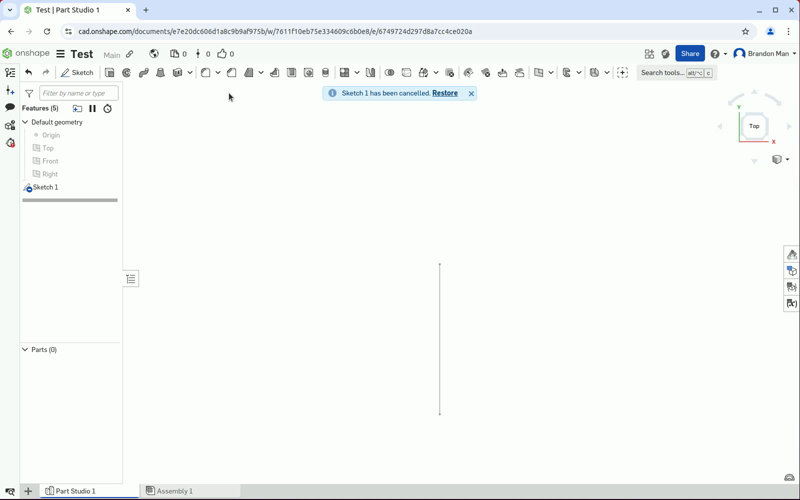
key(shift+s)
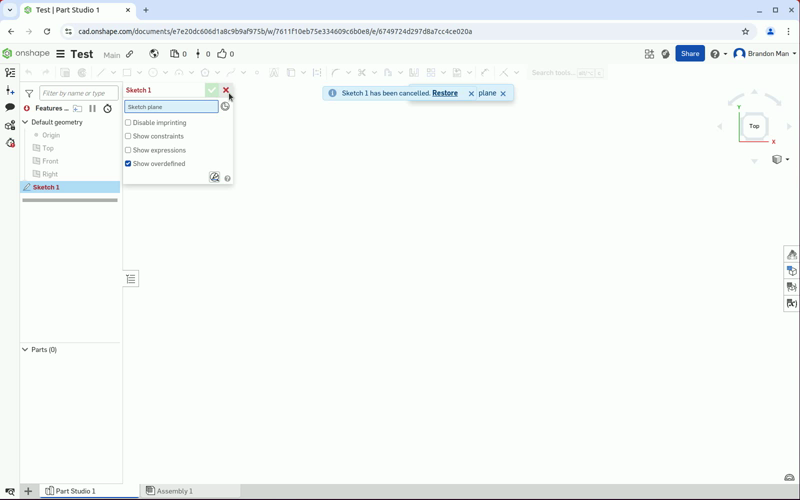
mouse_move(73, 150)
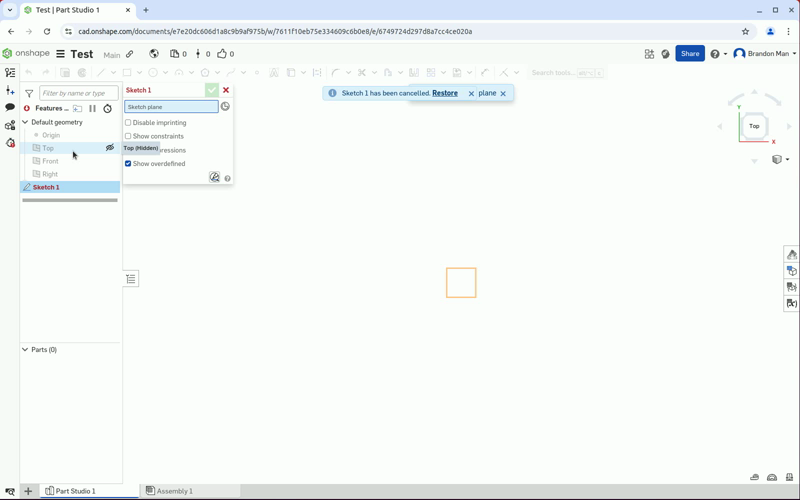
click(73, 150)
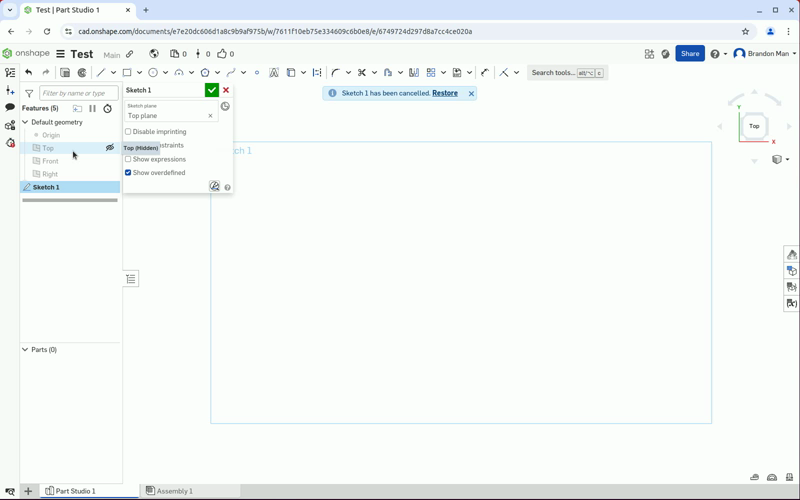
mouse_move(73, 352)
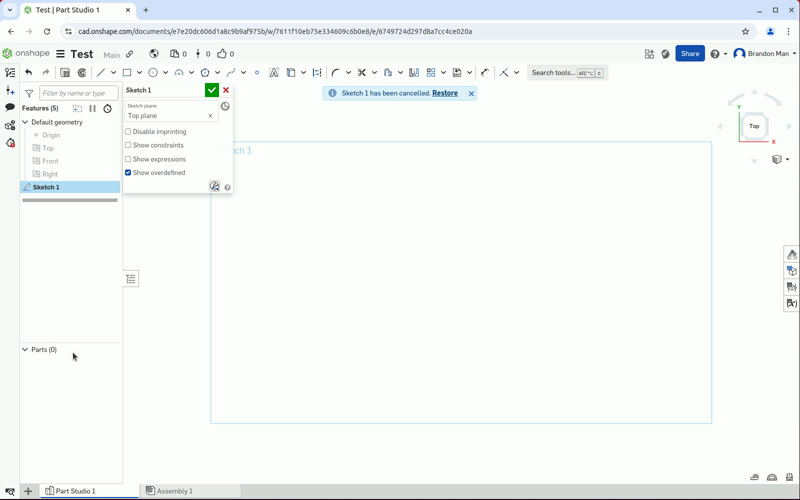
key(y)
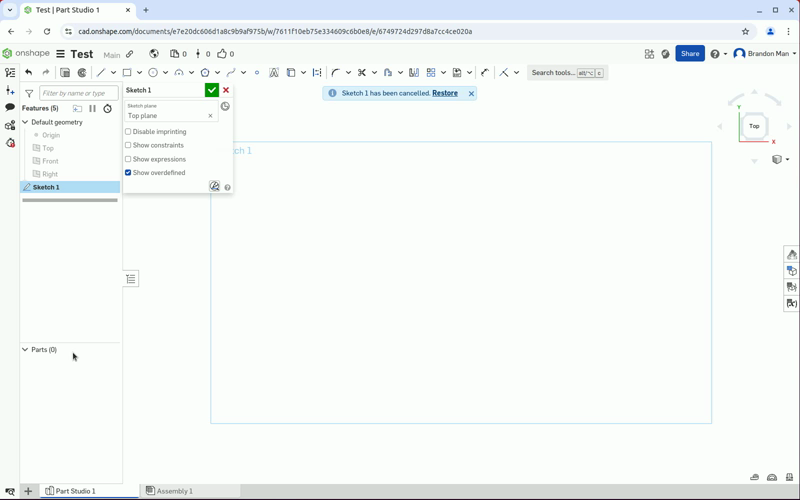
key(l)
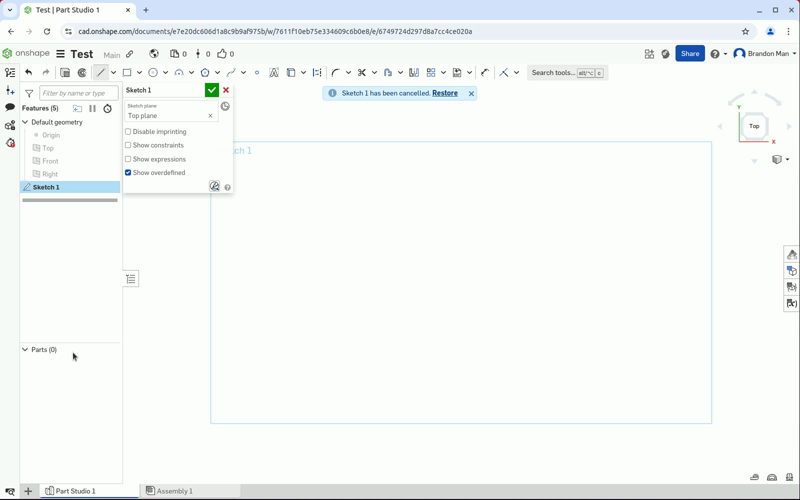
key_down(shift)
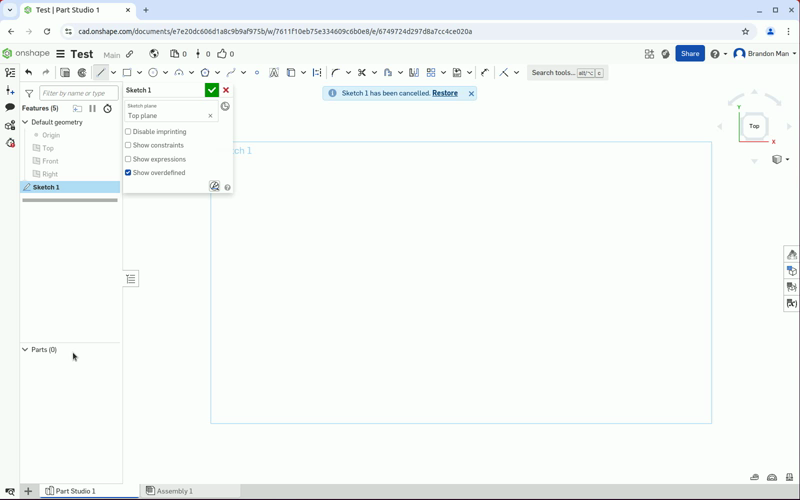
mouse_move(407, 303)
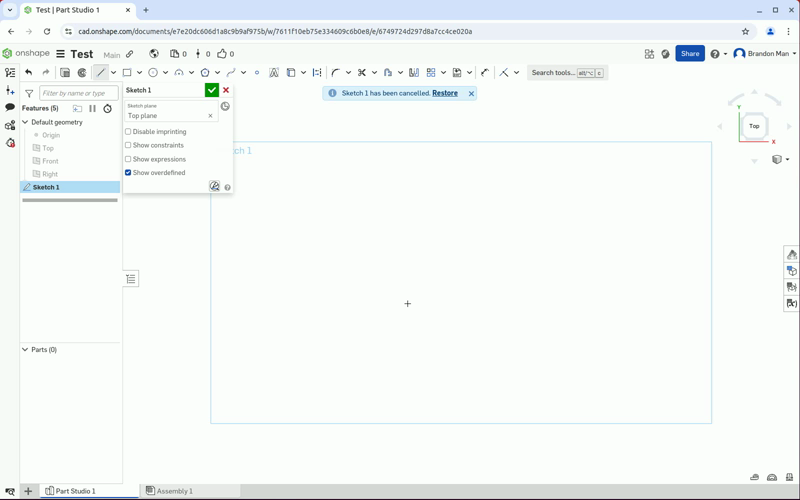
click(407, 303)
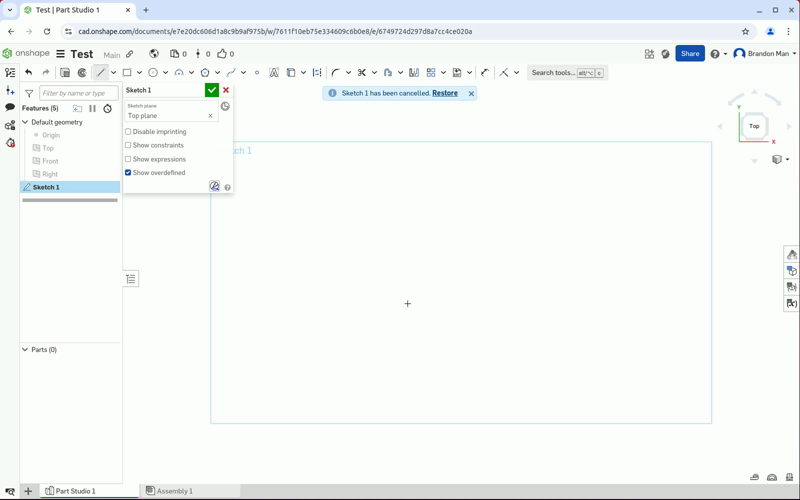
key_up(shift)
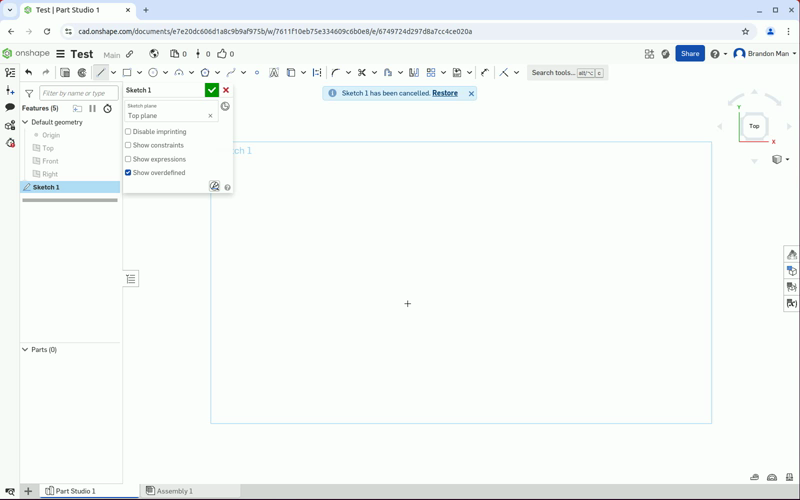
key_down(shift)
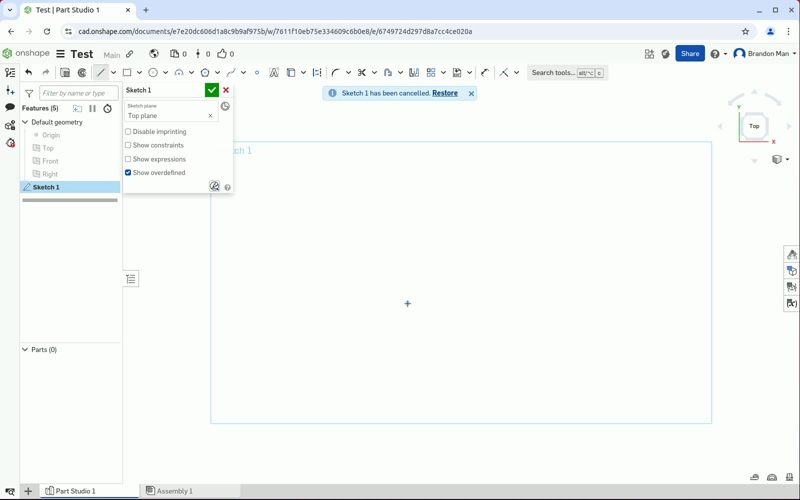
mouse_move(437, 303)
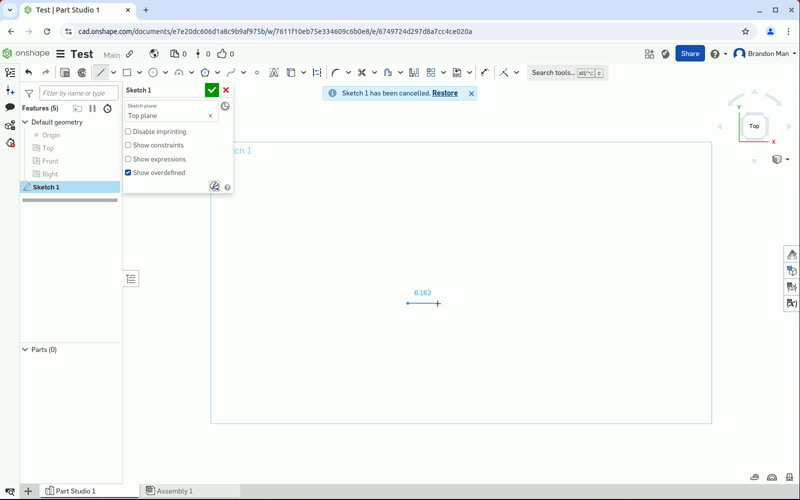
mouse_move(449, 303)
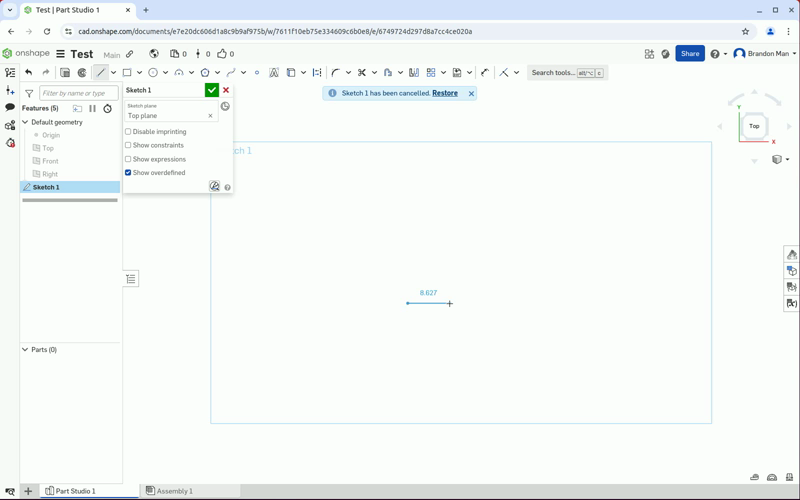
click(449, 303)
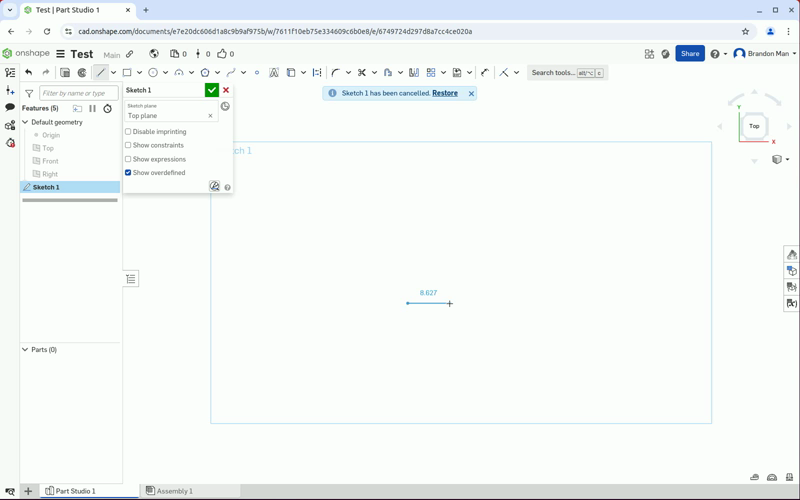
key_up(shift)
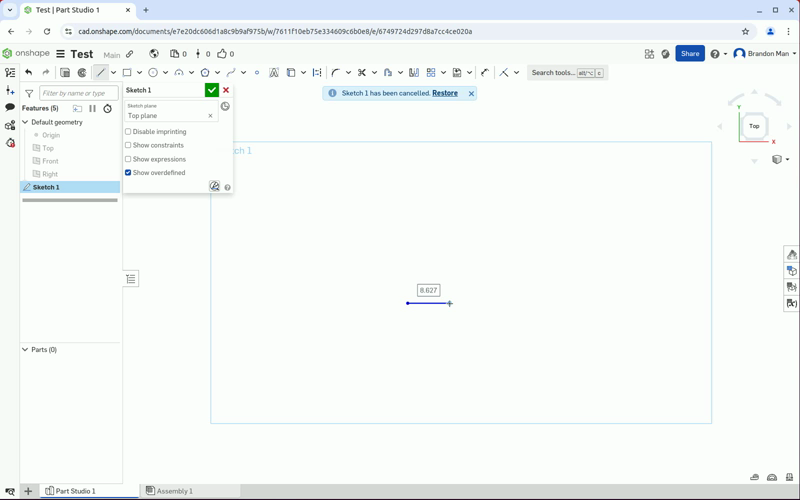
key_down(shift)
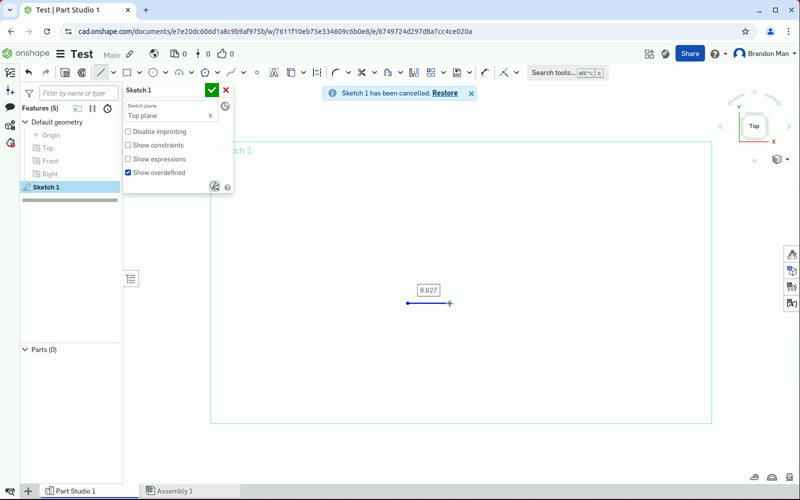
mouse_move(479, 303)
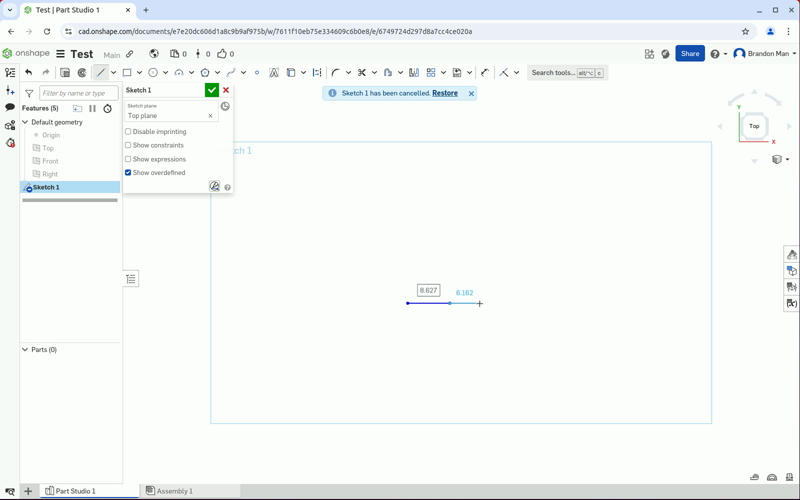
mouse_move(449, 261)
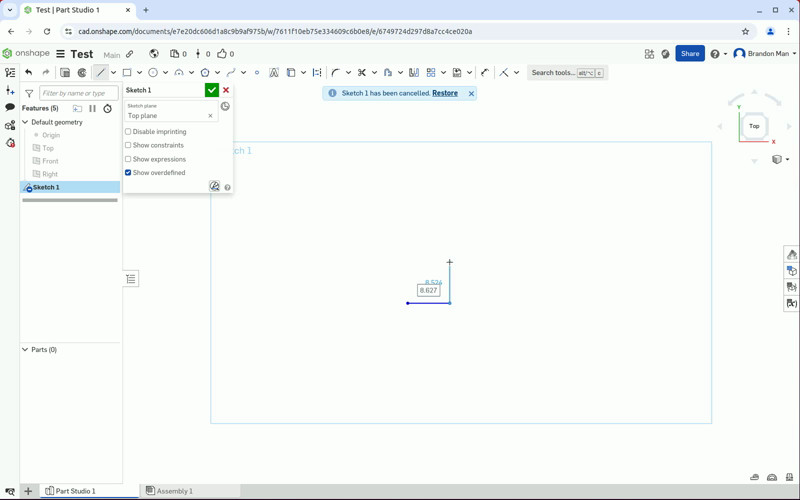
click(449, 261)
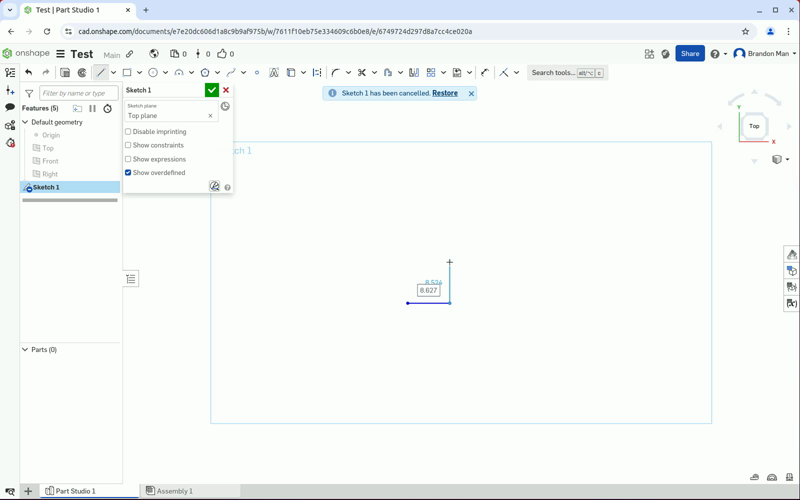
key_up(shift)
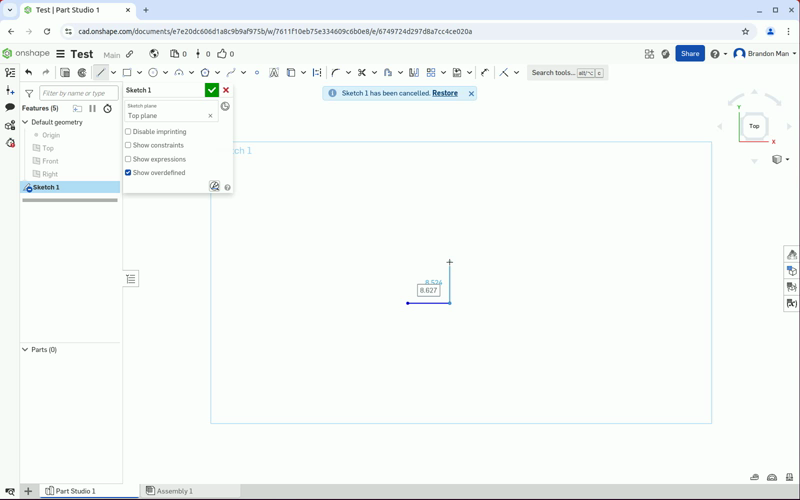
key_down(shift)
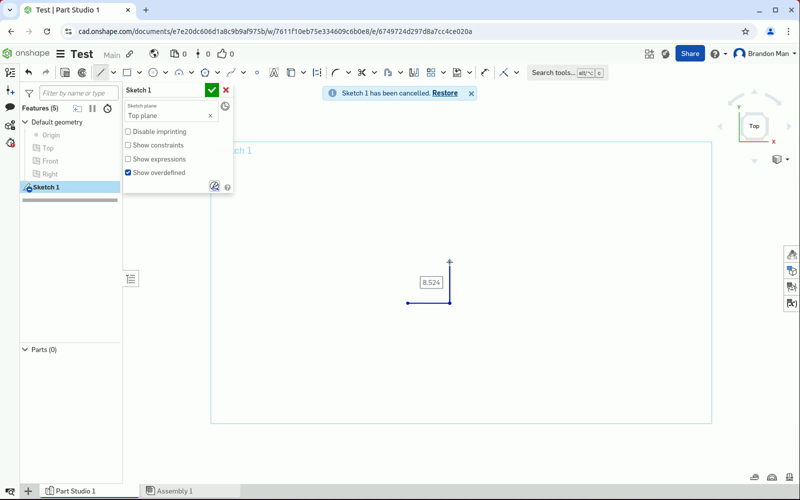
mouse_move(479, 261)
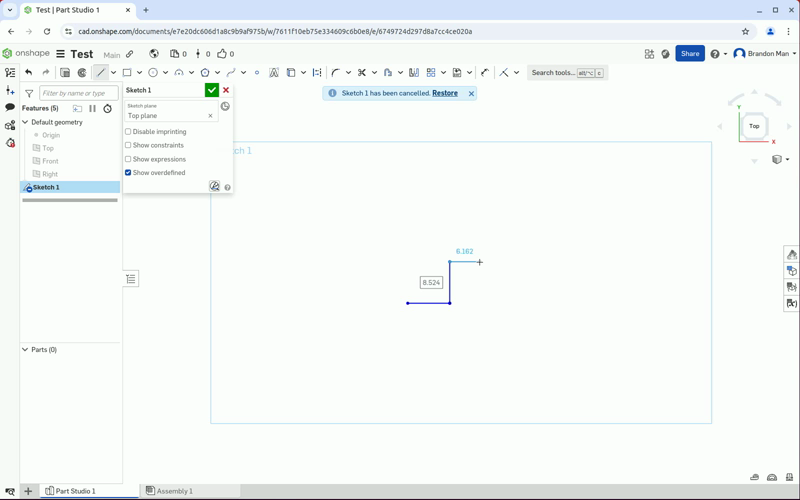
mouse_move(407, 261)
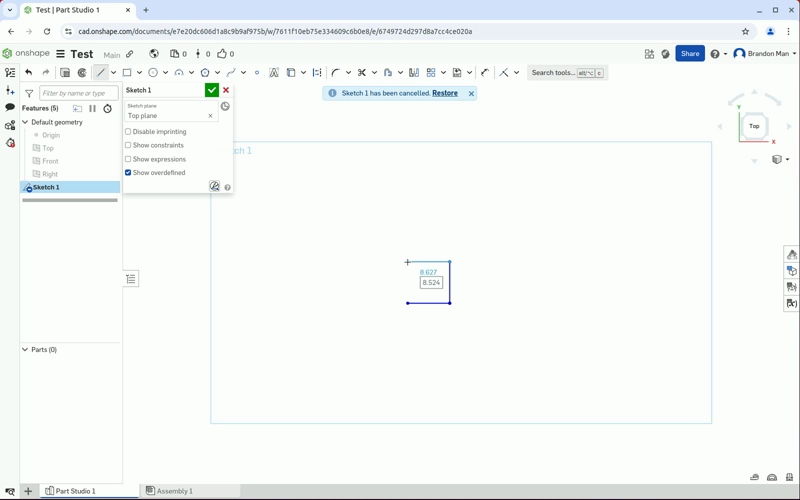
click(407, 261)
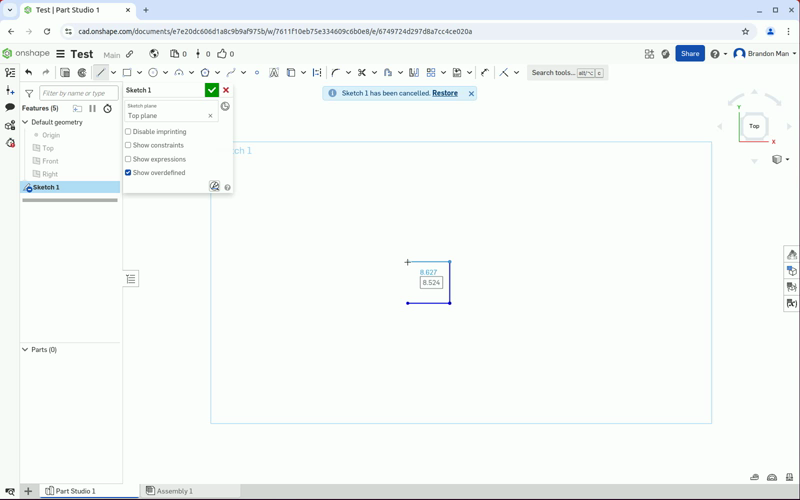
key_up(shift)
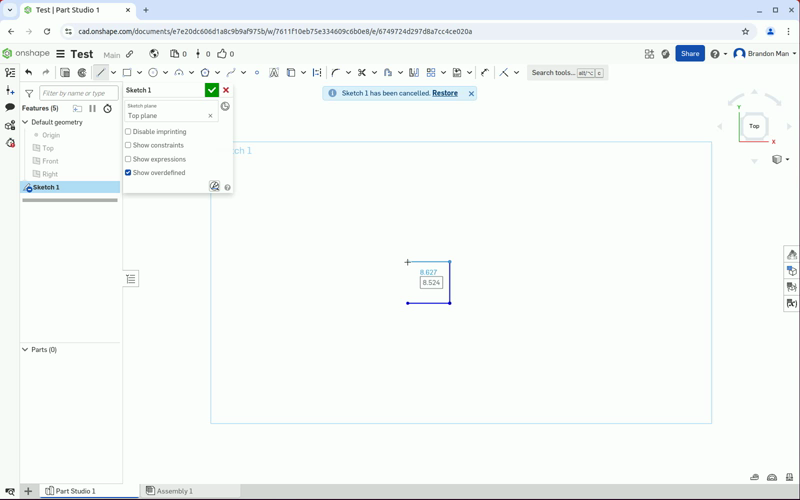
mouse_move(437, 261)
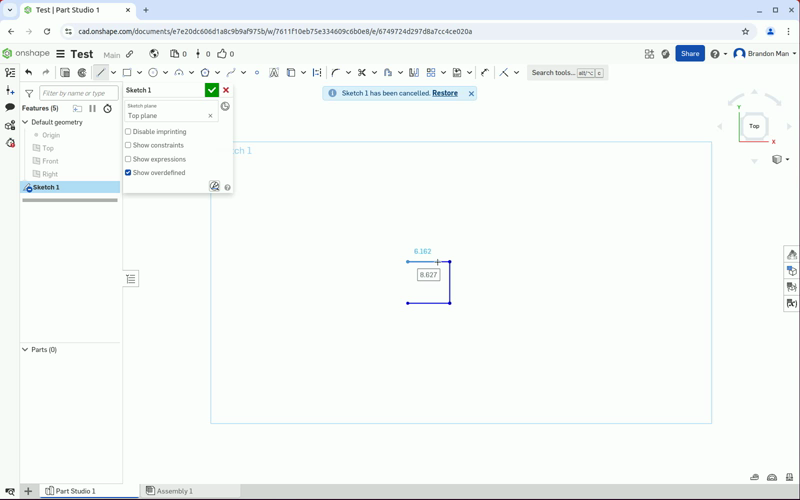
key_down(shift)
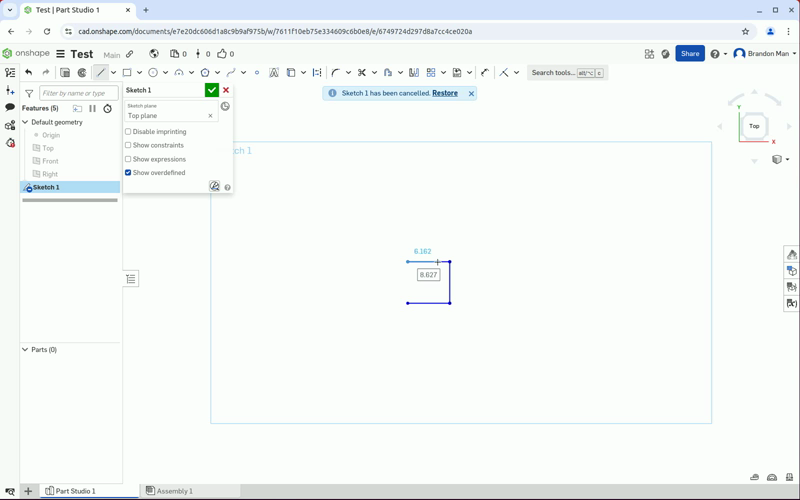
mouse_move(407, 303)
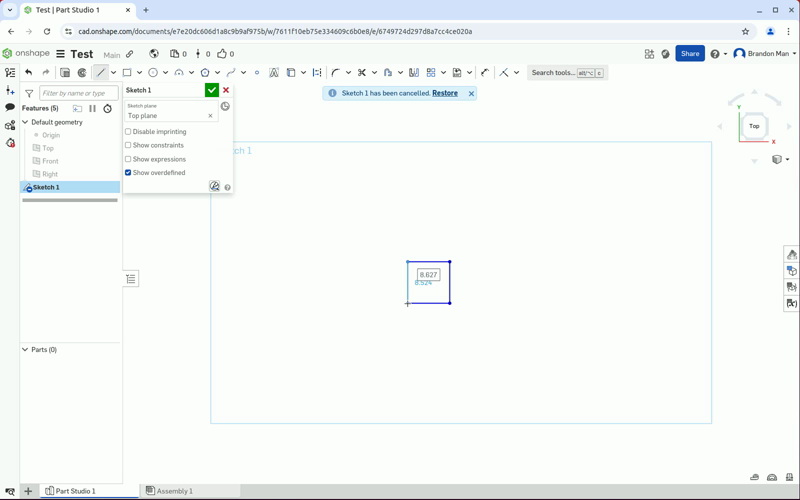
key_up(shift)
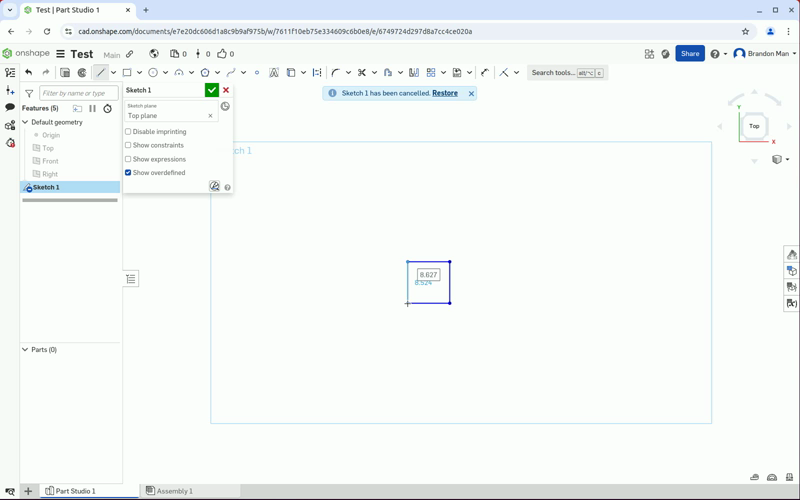
click(407, 303)
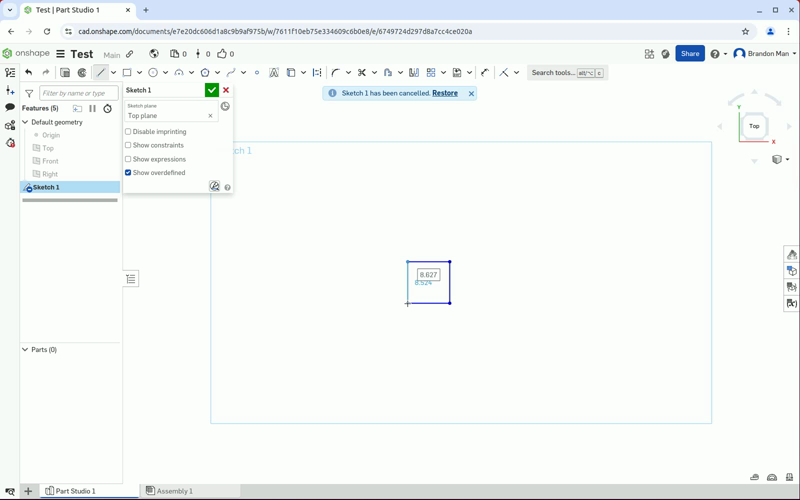
key(esc)
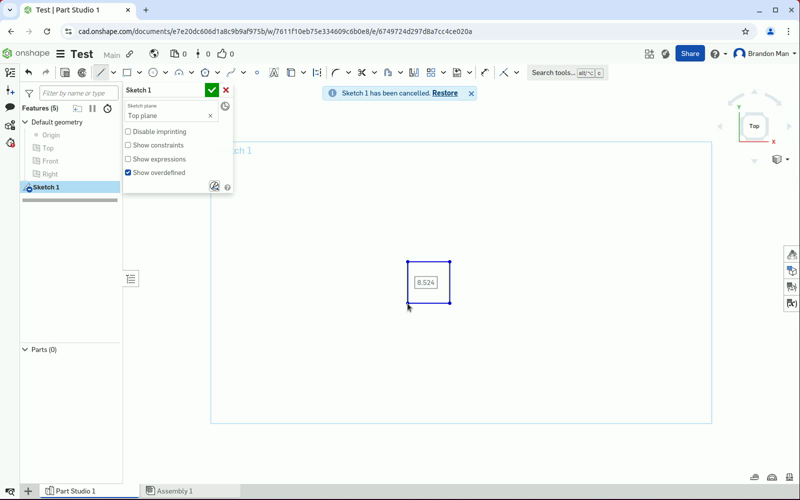
mouse_move(417, 296)
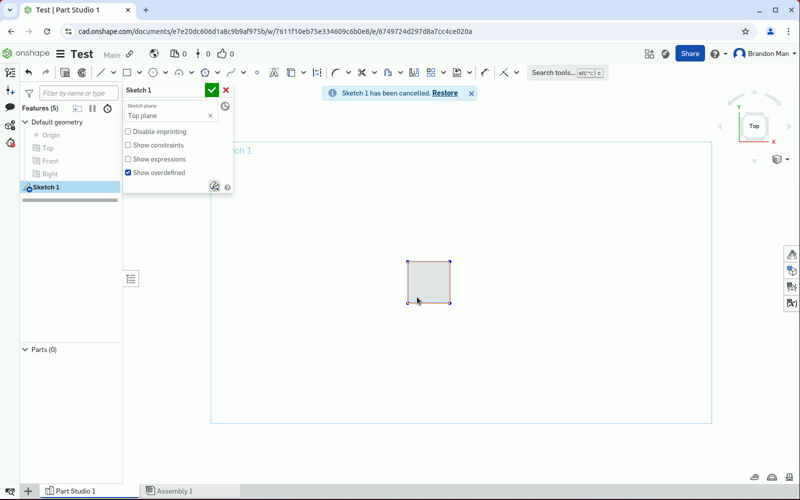
scroll(6)
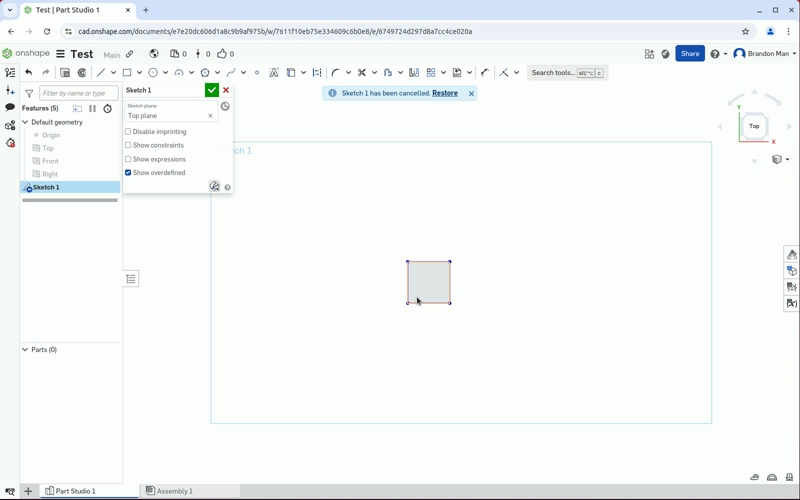
scroll(6)
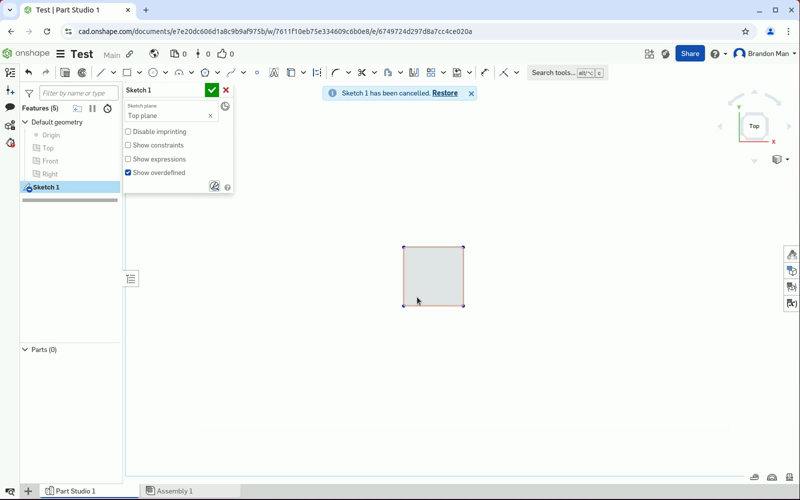
scroll(6)
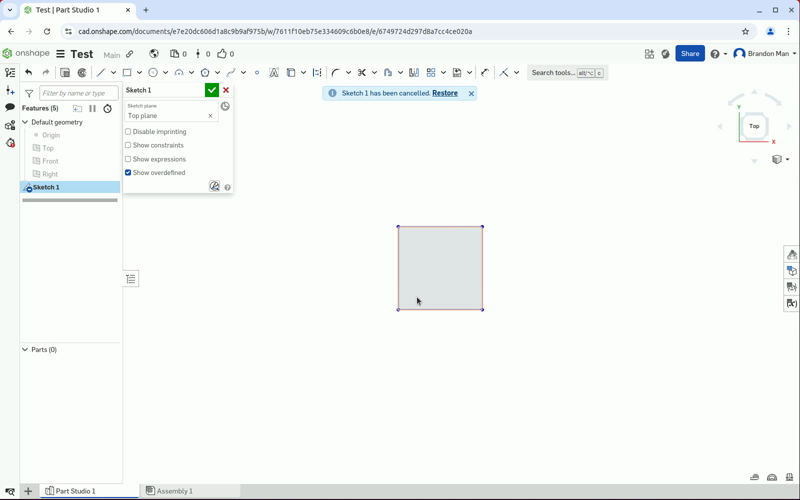
scroll(6)
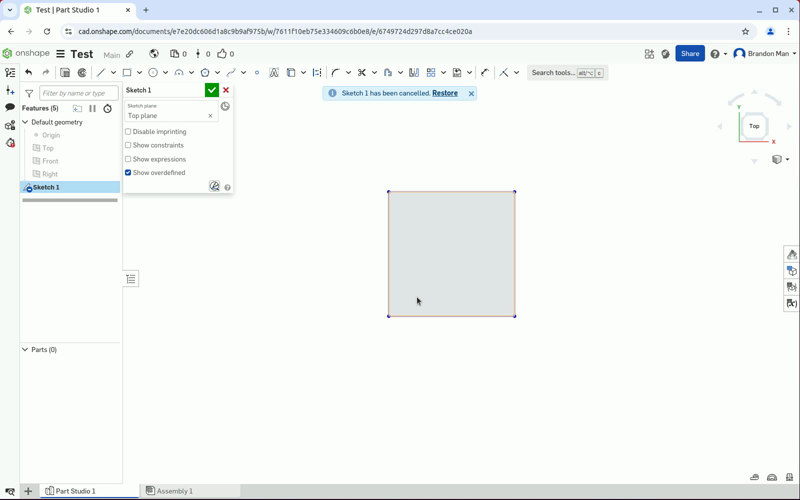
scroll(6)
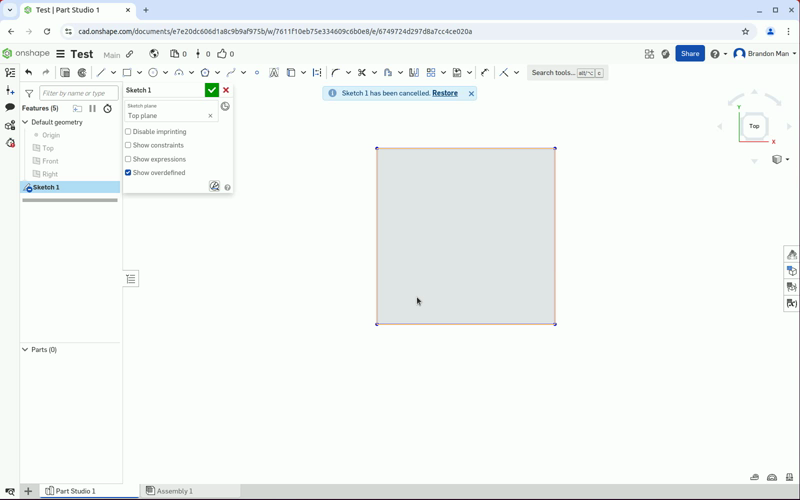
scroll(6)
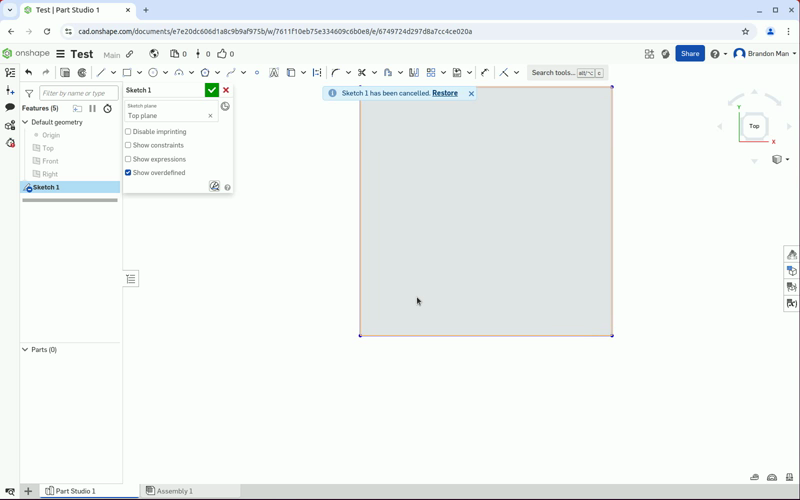
scroll(6)
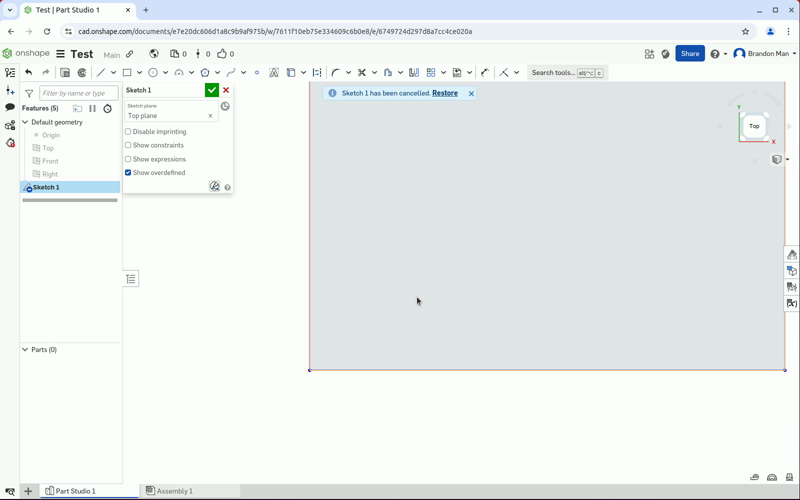
click(417, 296)
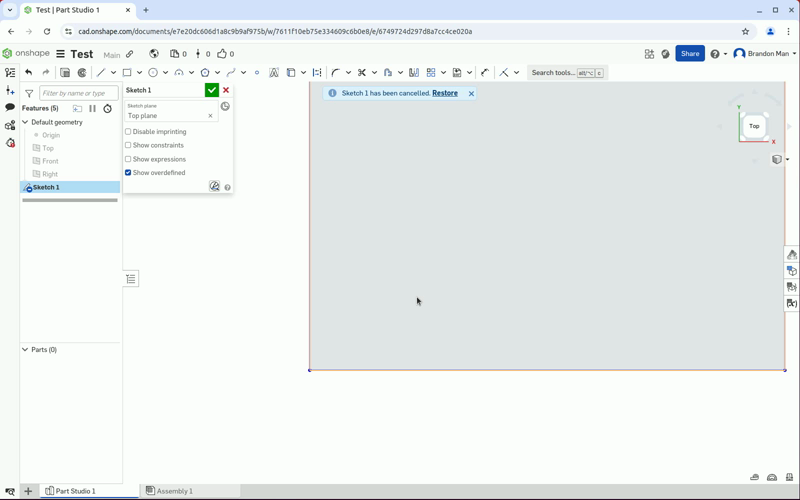
scroll(-6)
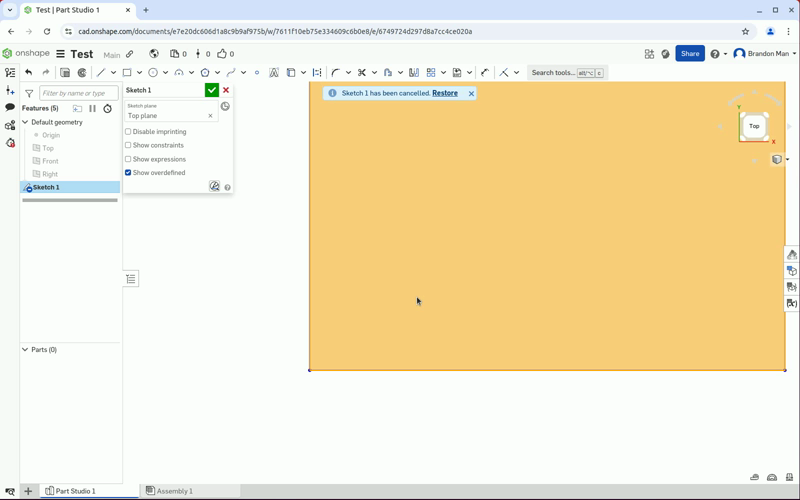
scroll(-6)
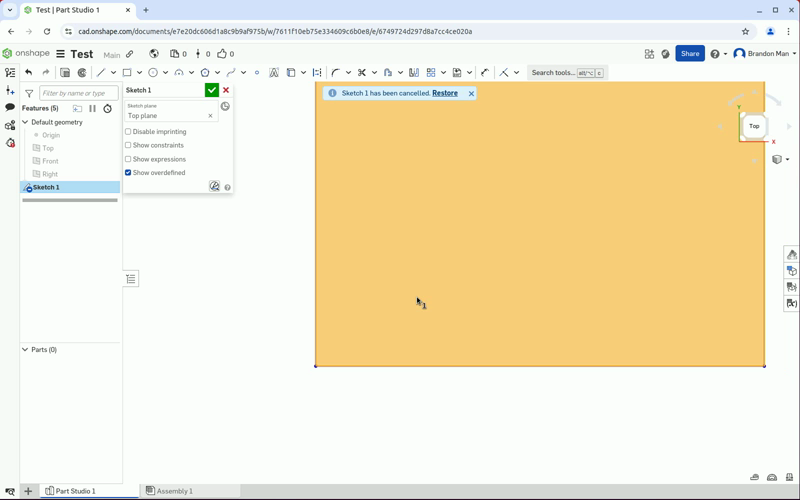
scroll(-6)
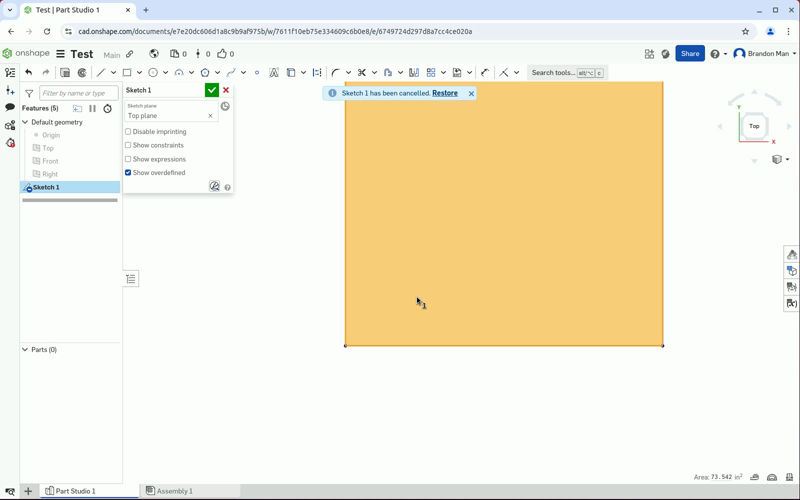
scroll(-6)
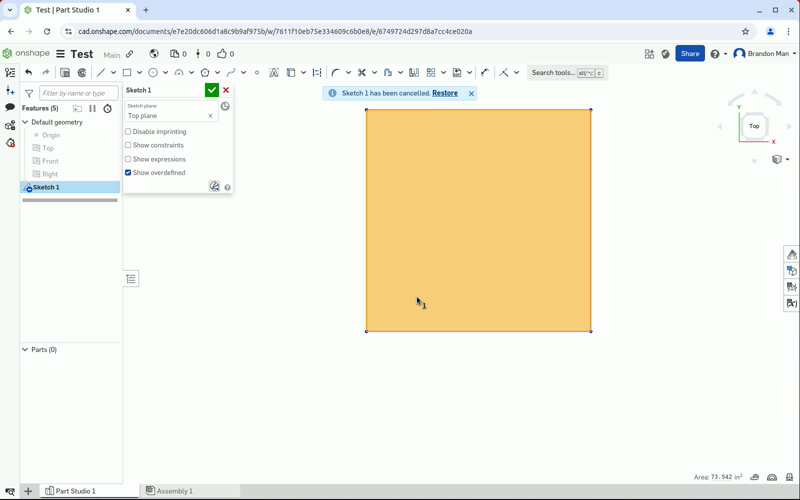
scroll(-6)
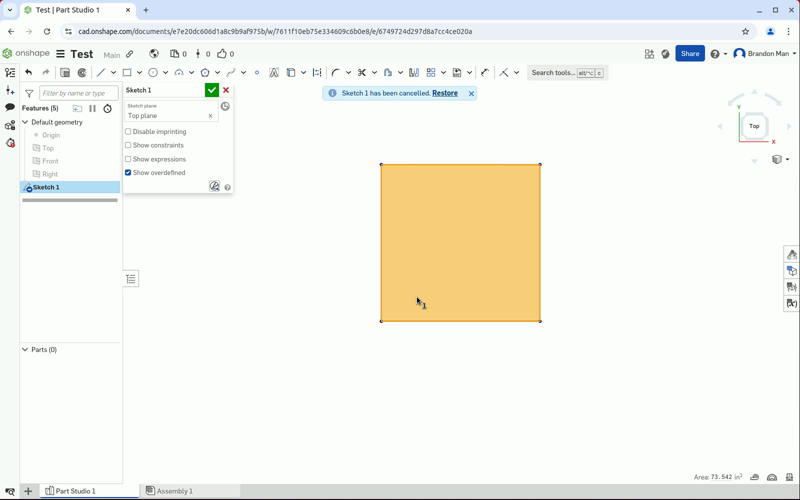
scroll(-6)
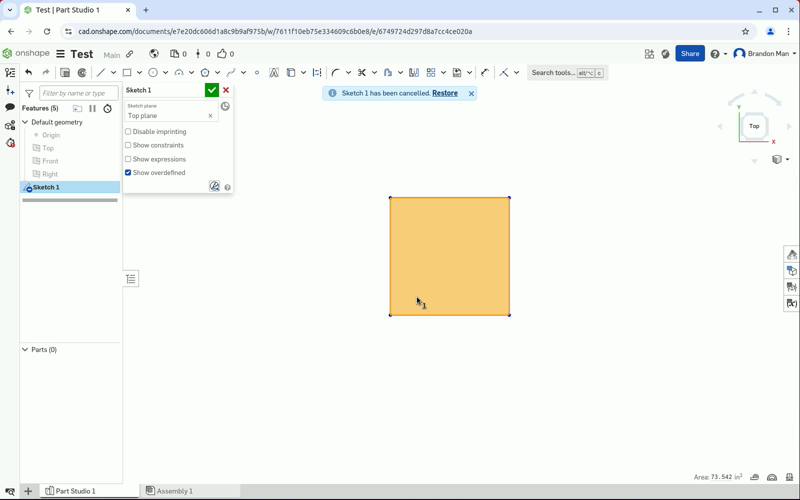
scroll(-6)
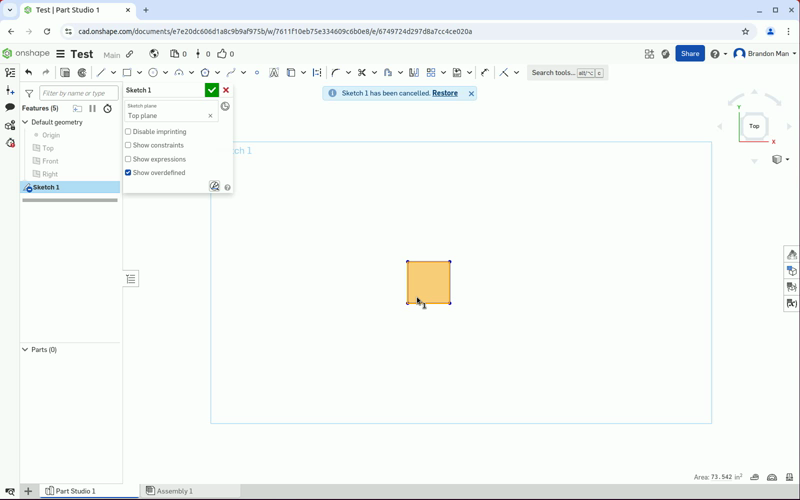
mouse_move(73, 352)
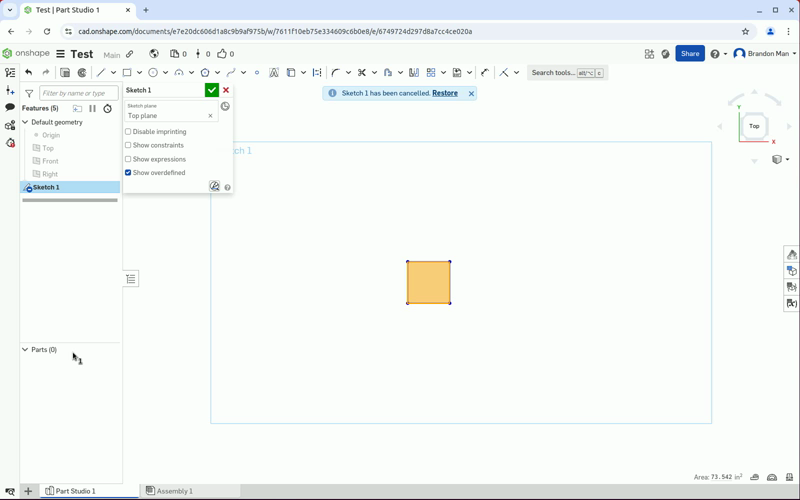
key(shift+y)
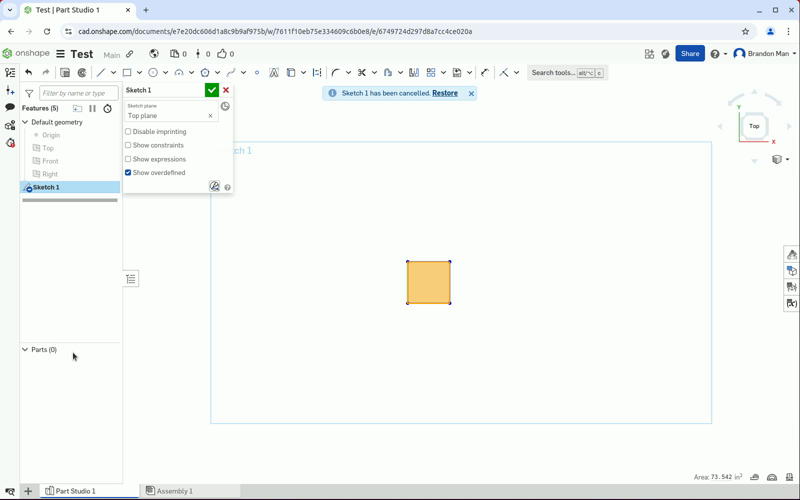
key(shift+e)
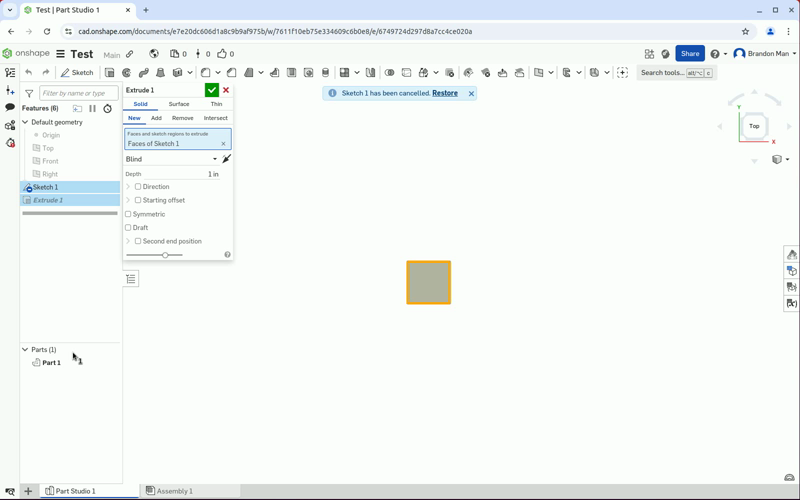
mouse_move(143, 106)
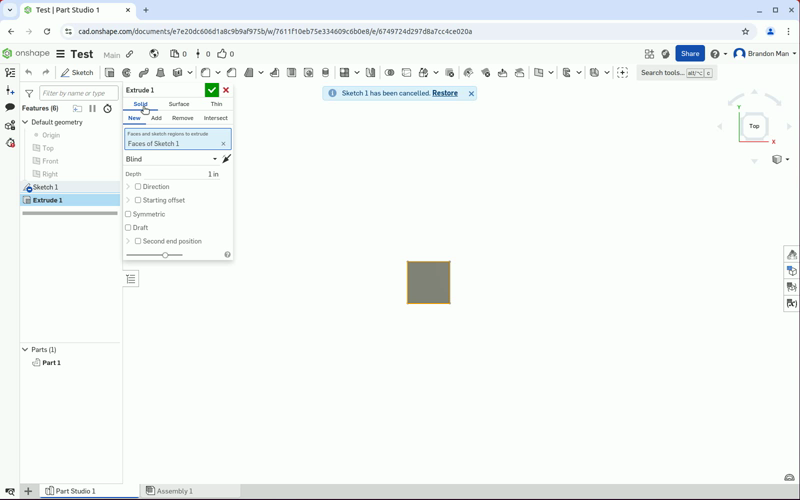
click(143, 106)
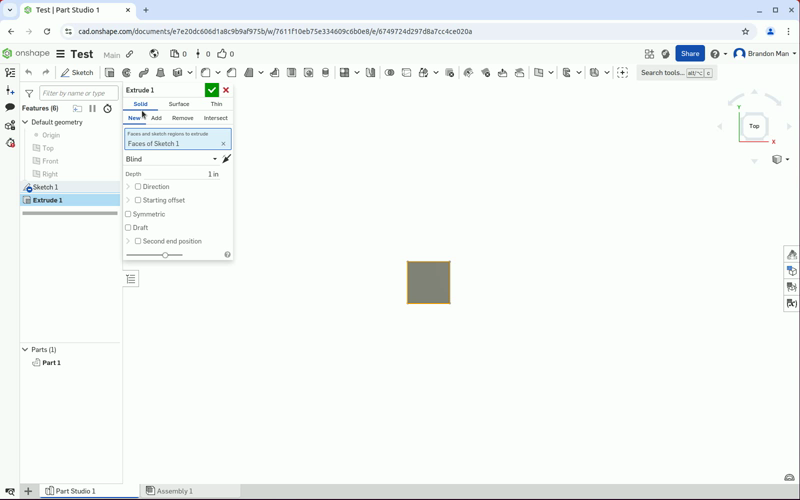
mouse_move(137, 120)
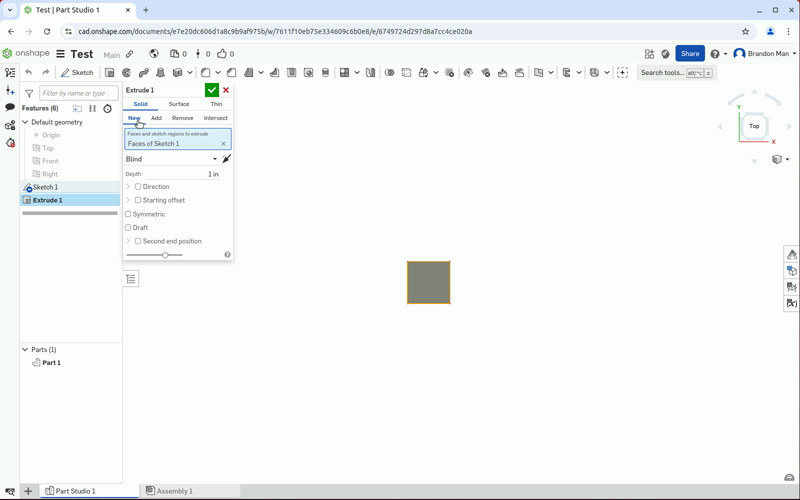
click(137, 120)
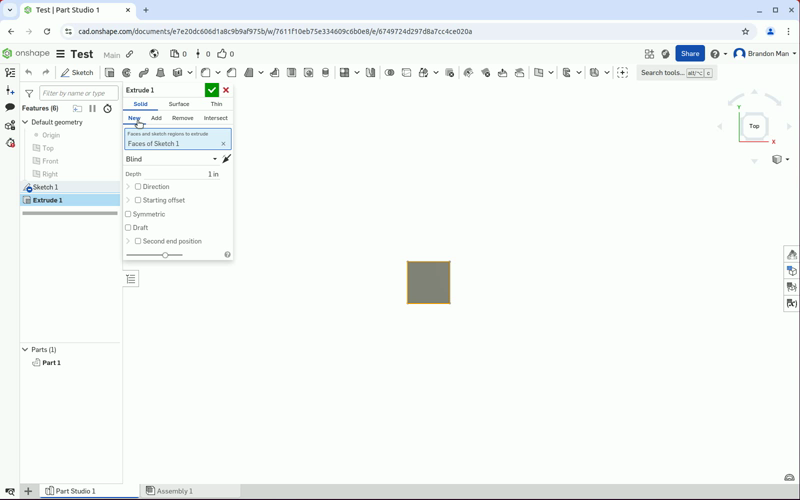
key(tab, 4)
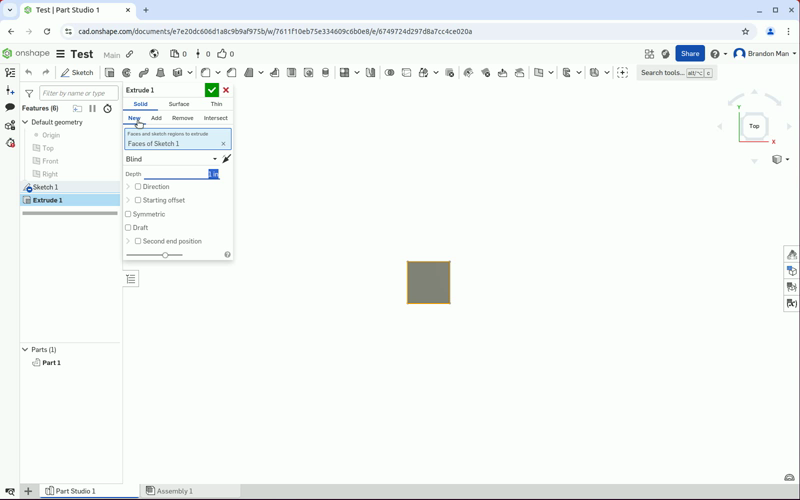
text(0.241)
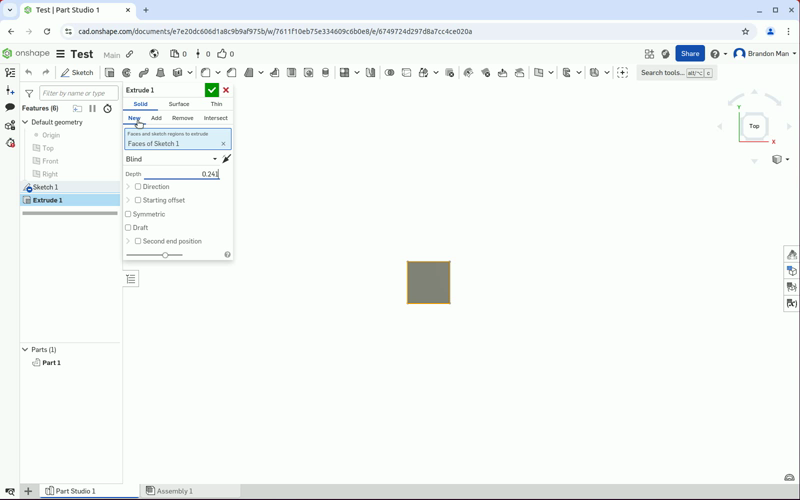
key(enter)
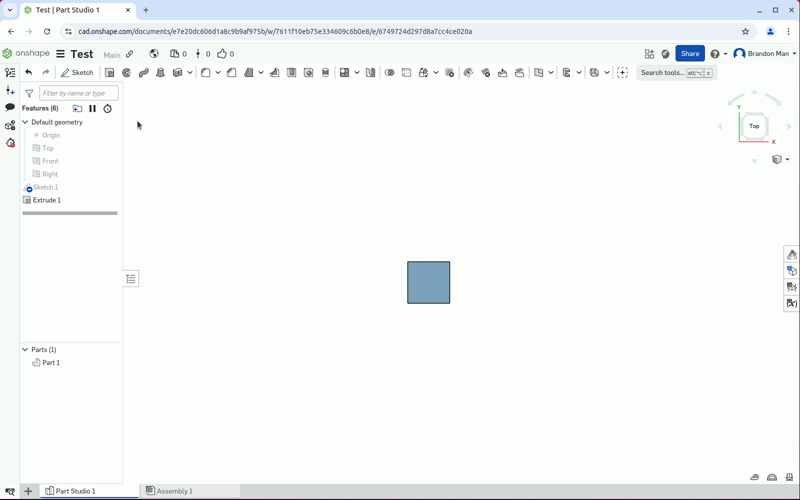
key(shift+h)
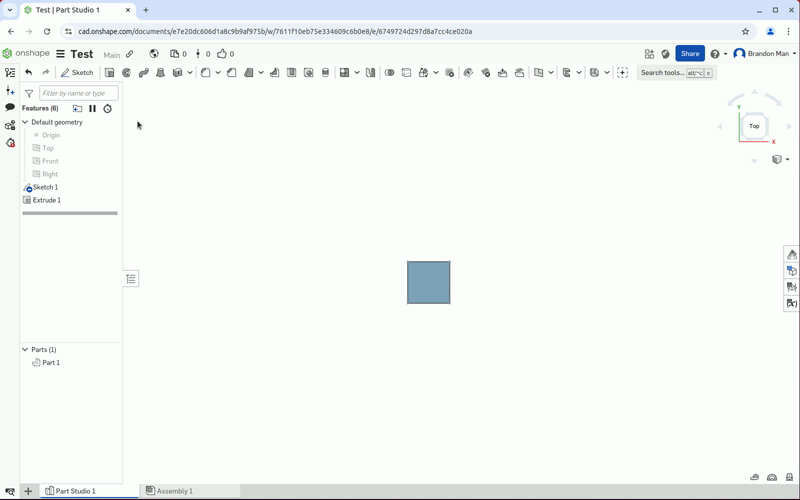
key(shift+h)
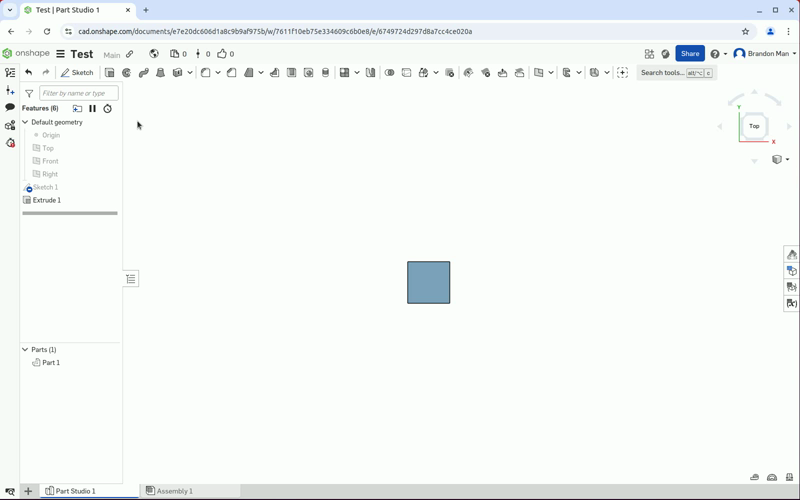
mouse_move(73, 189)
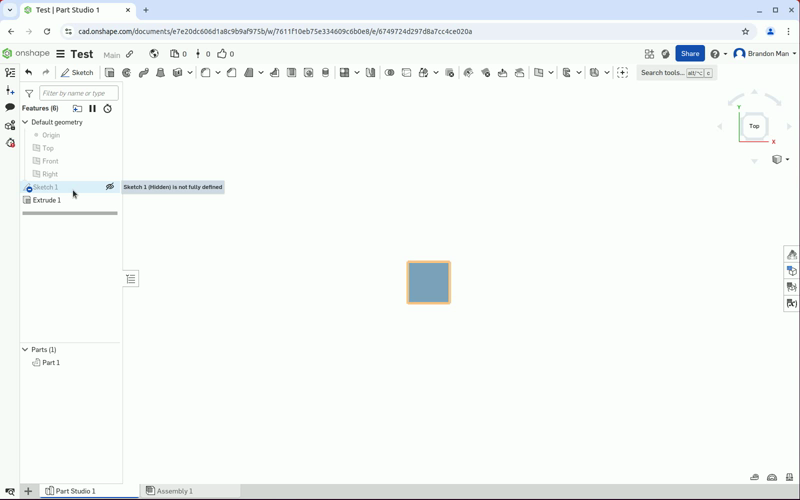
click(73, 189)
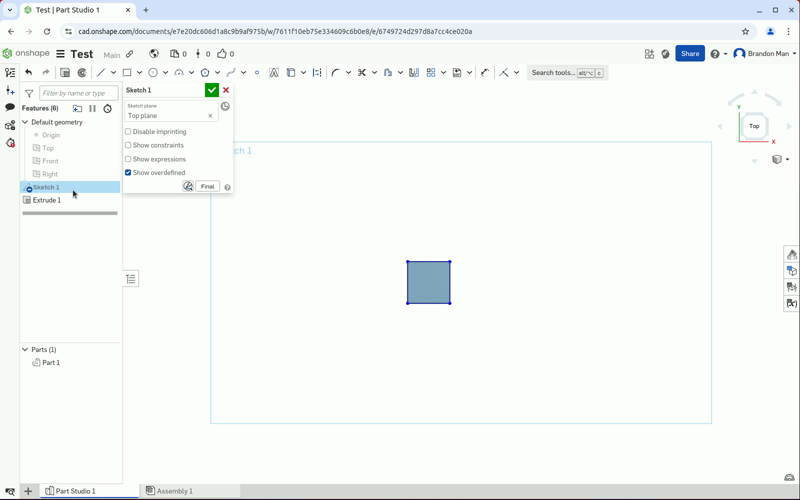
mouse_move(229, 92)
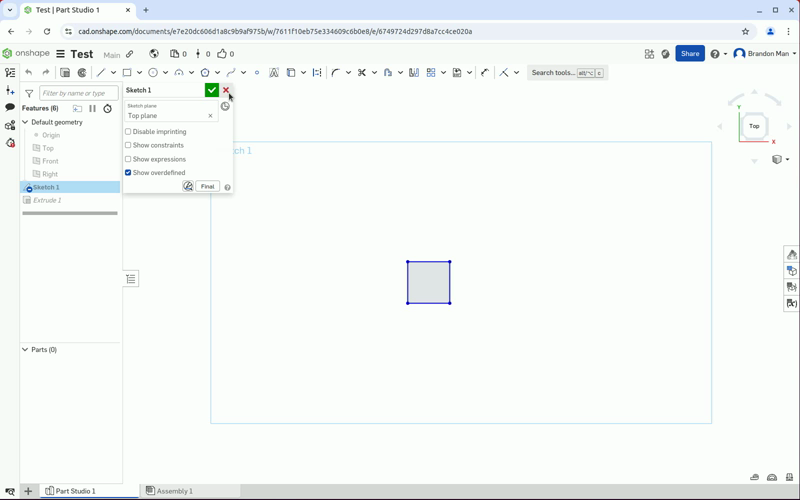
click(229, 92)
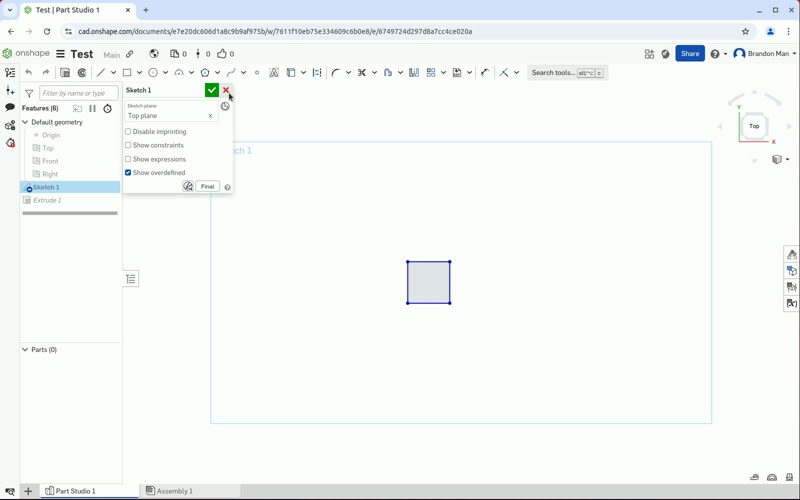
key(shift+s)
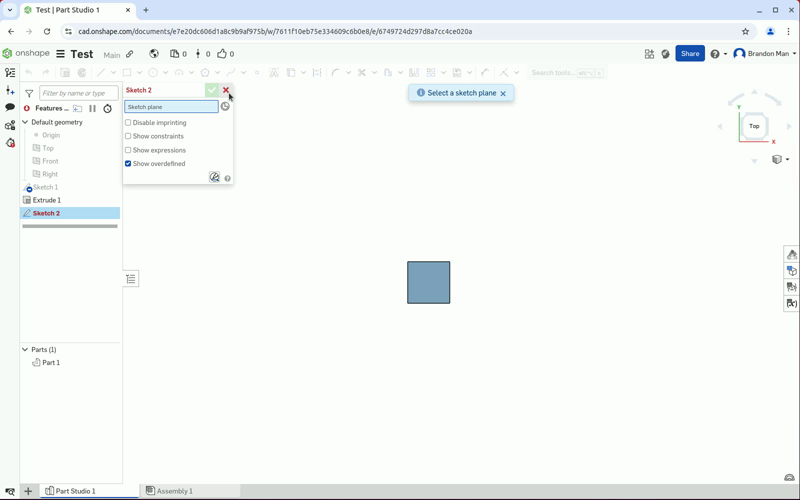
mouse_move(73, 150)
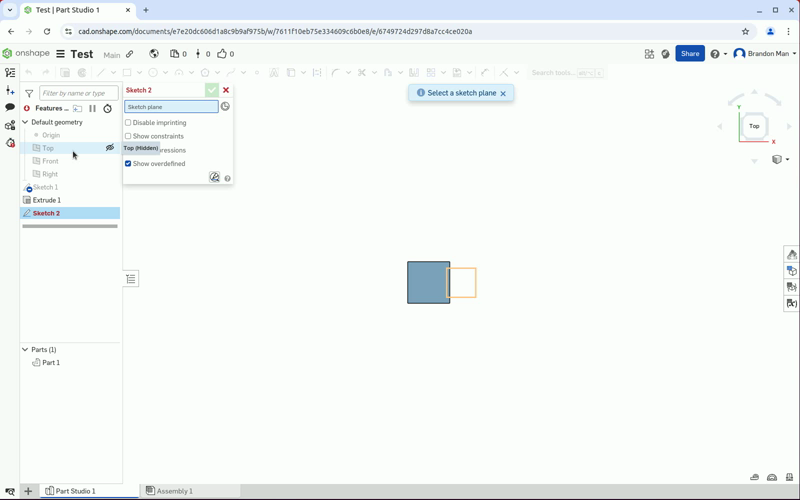
click(73, 150)
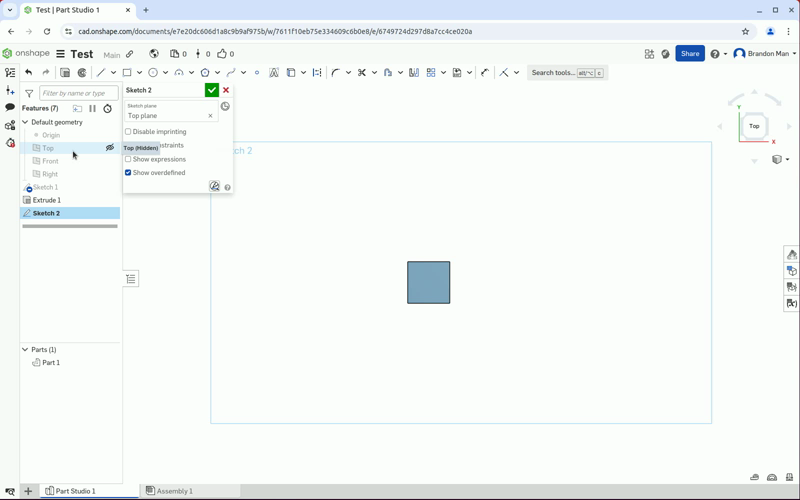
mouse_move(73, 352)
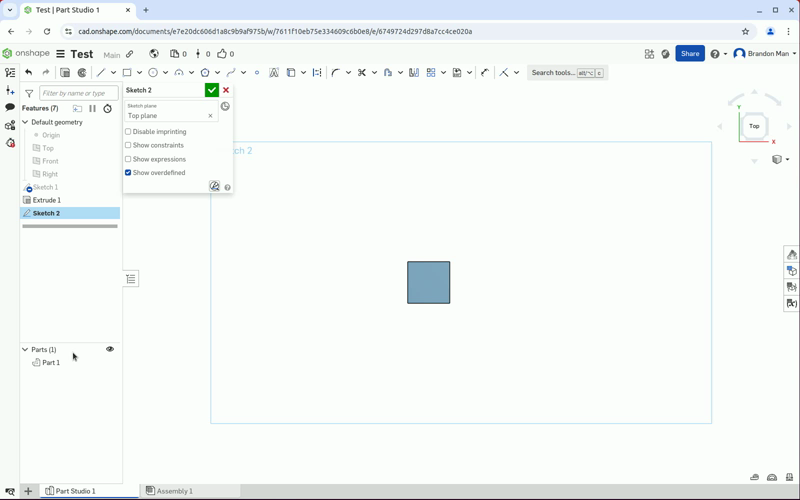
key(y)
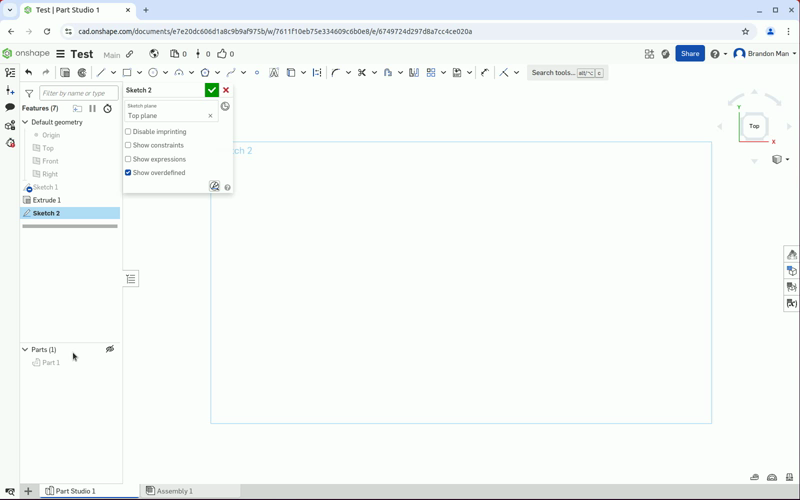
key(l)
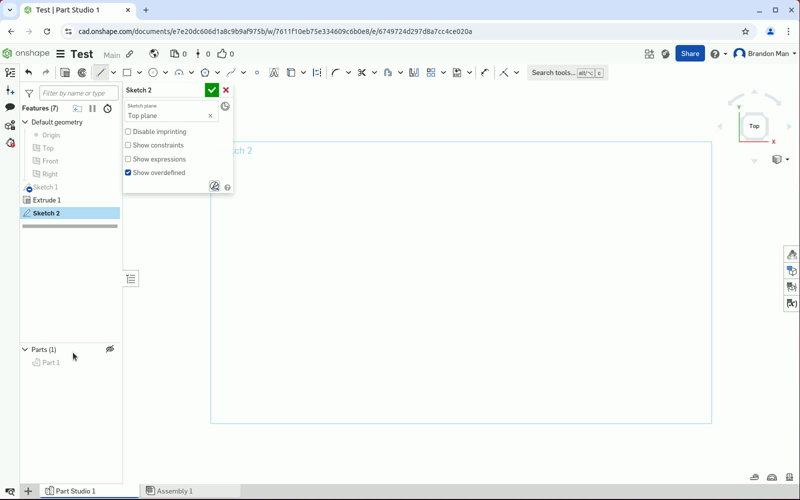
key_down(shift)
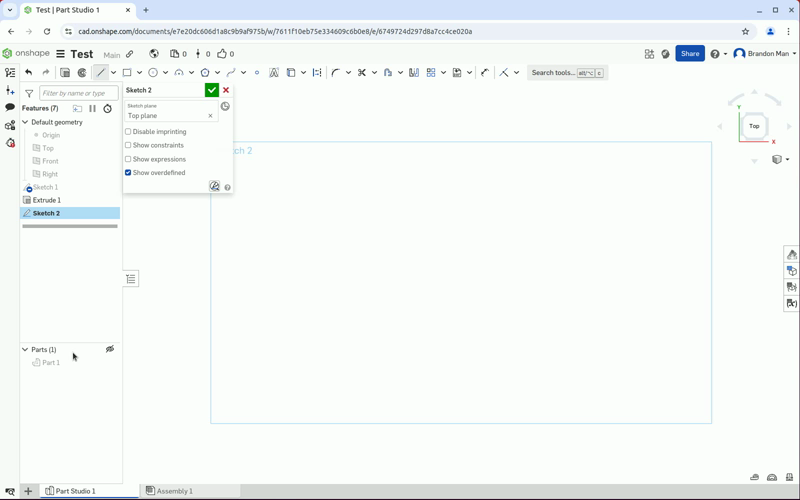
mouse_move(450, 303)
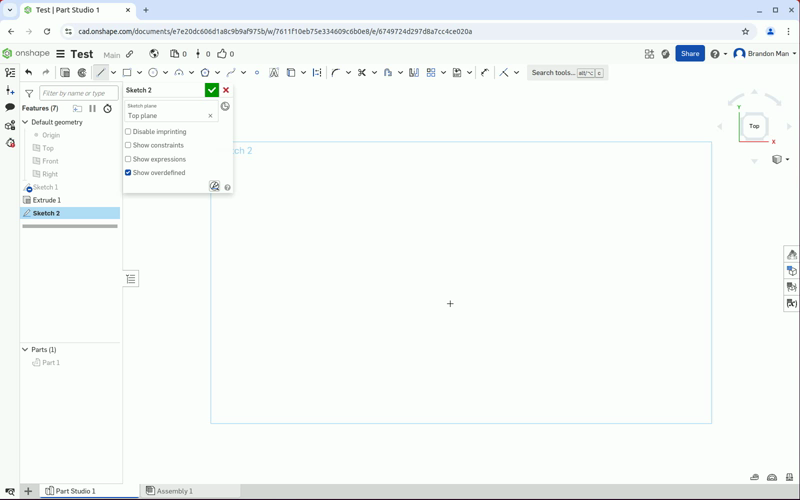
click(450, 303)
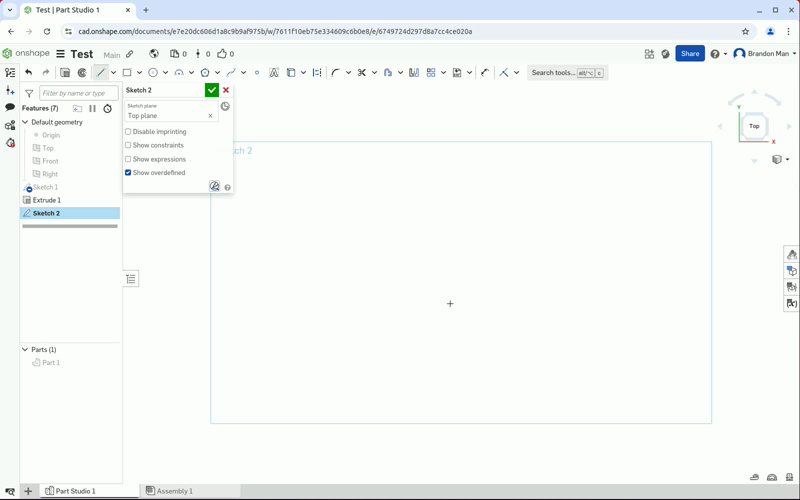
key_up(shift)
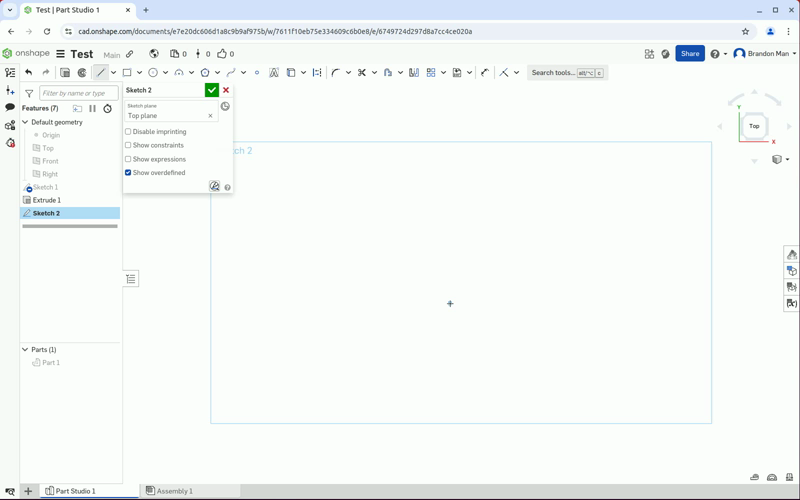
key_down(shift)
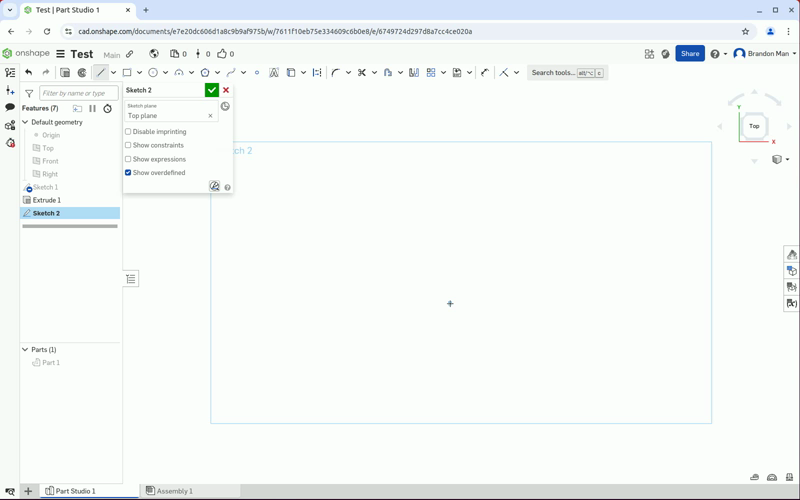
mouse_move(513, 303)
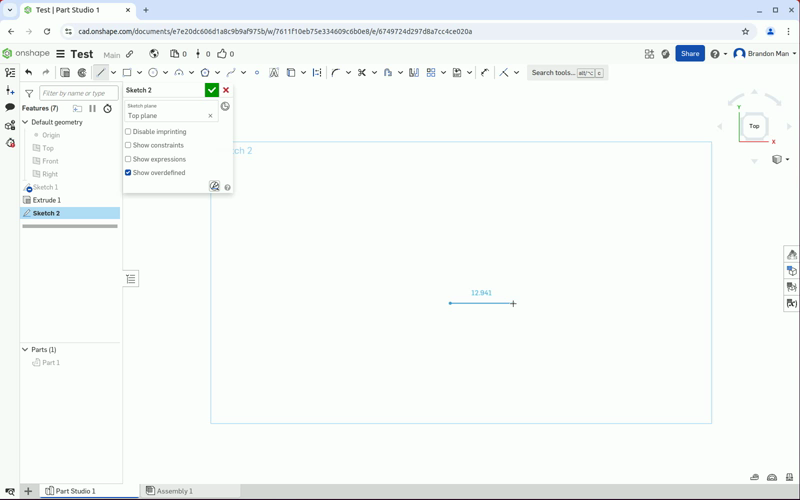
click(513, 303)
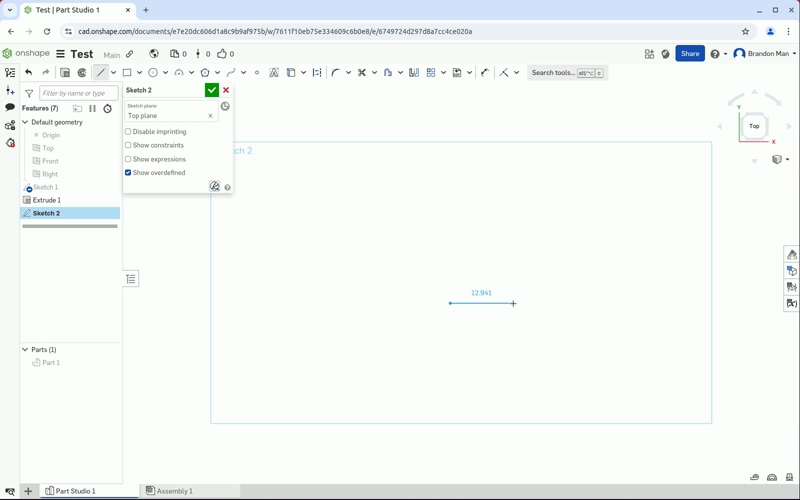
key_up(shift)
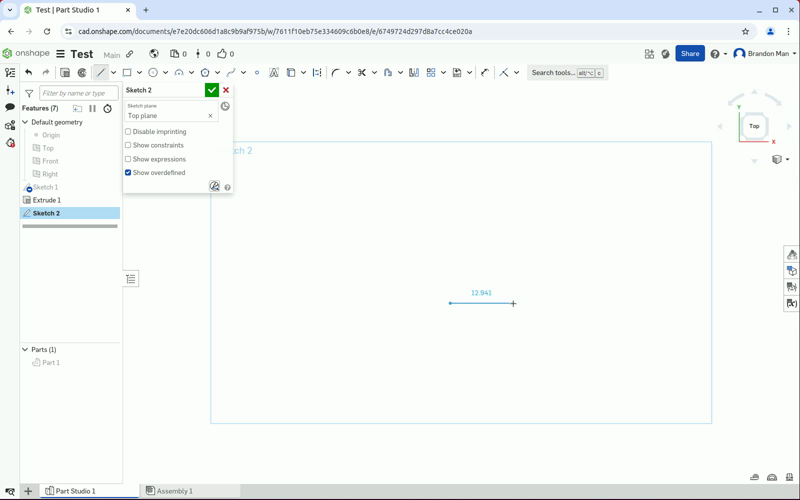
key_down(shift)
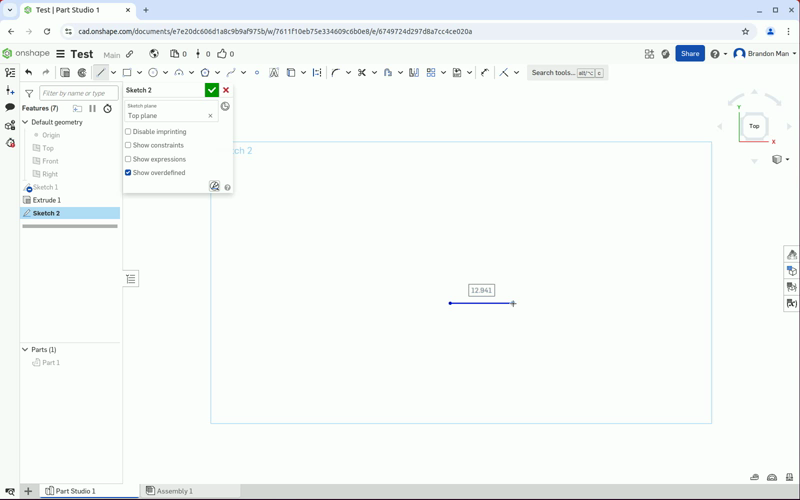
mouse_move(543, 303)
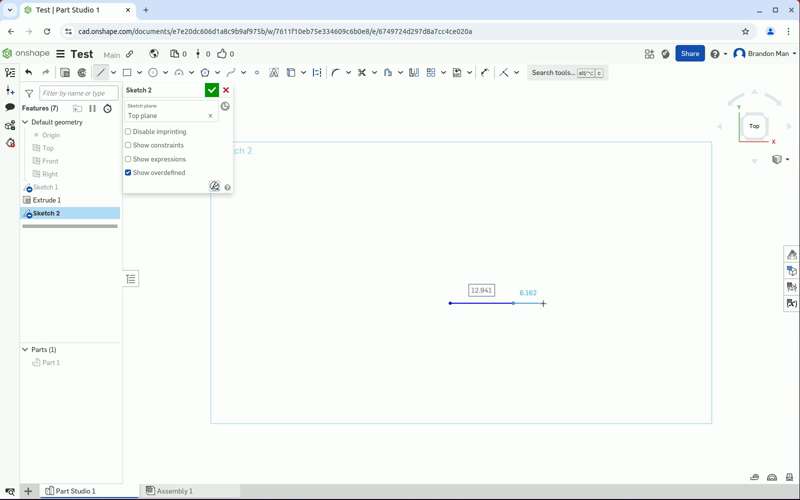
mouse_move(513, 262)
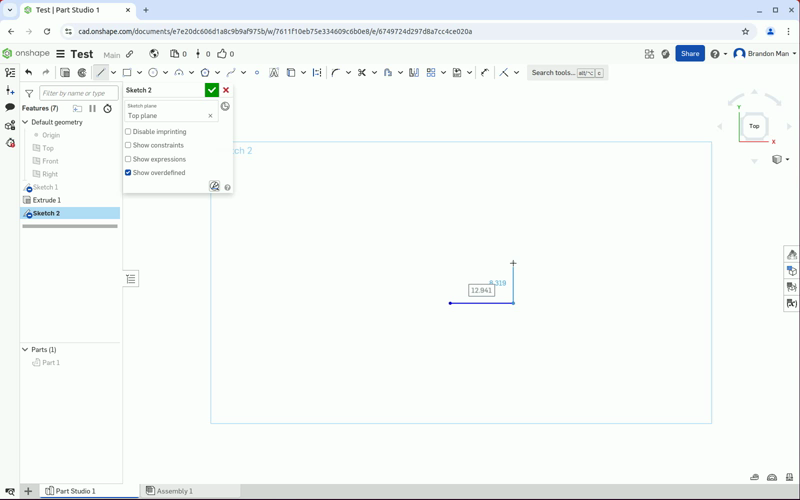
click(513, 262)
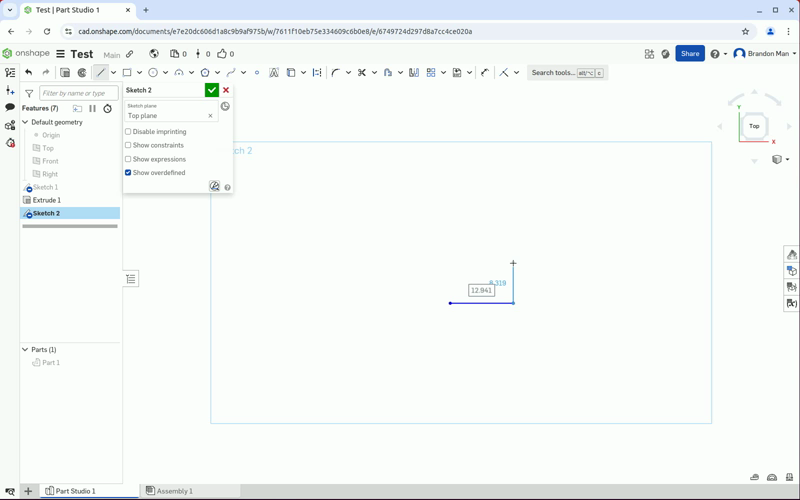
key_up(shift)
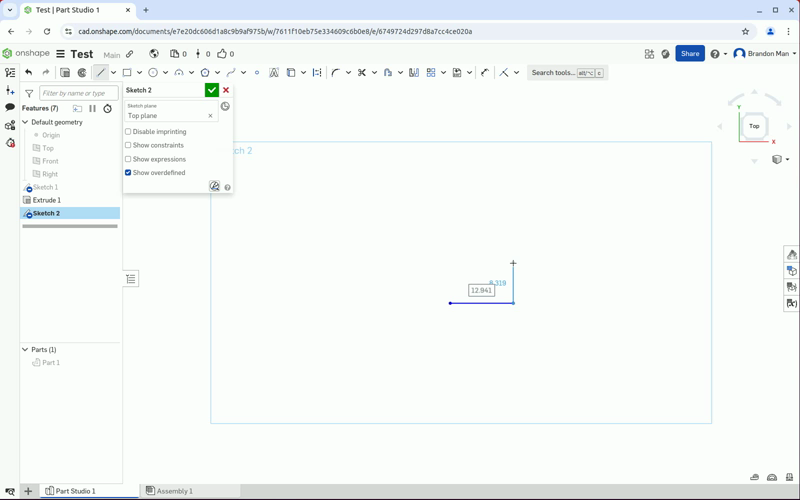
key_down(shift)
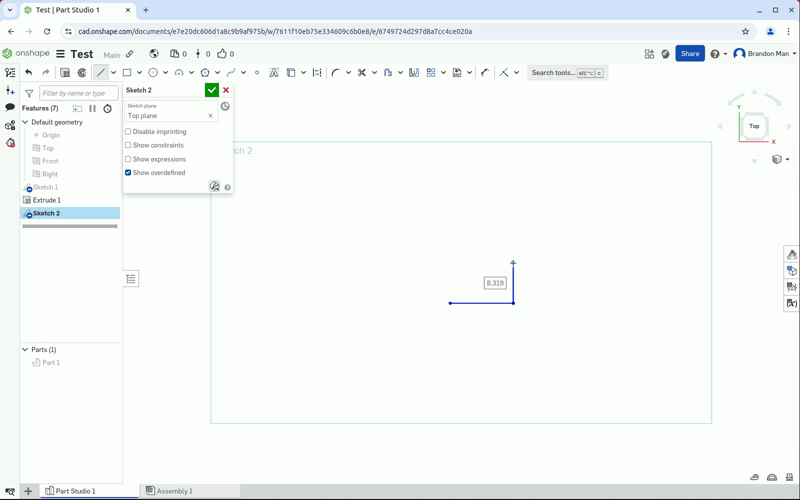
mouse_move(450, 262)
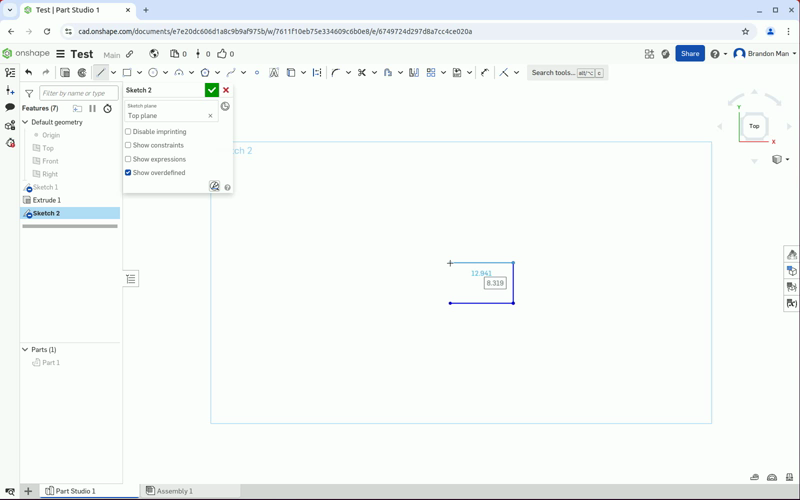
click(450, 262)
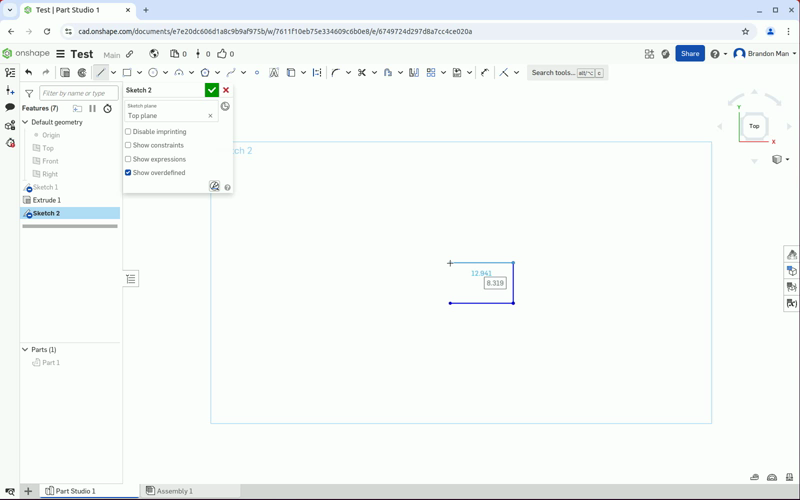
key_up(shift)
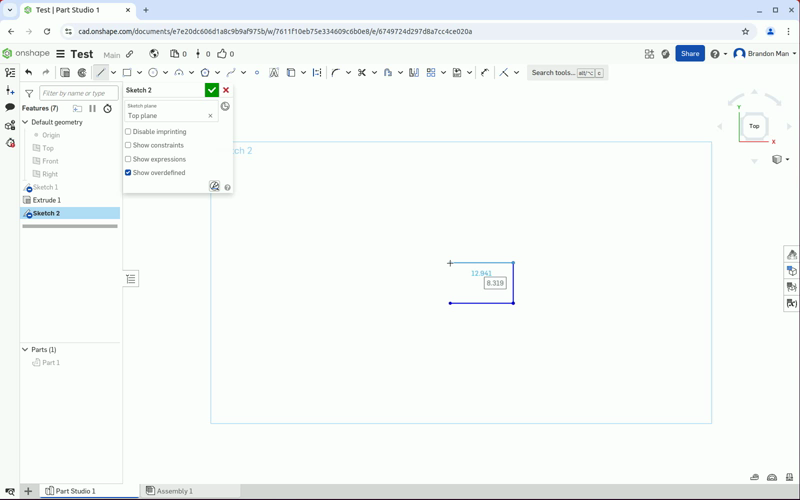
mouse_move(480, 262)
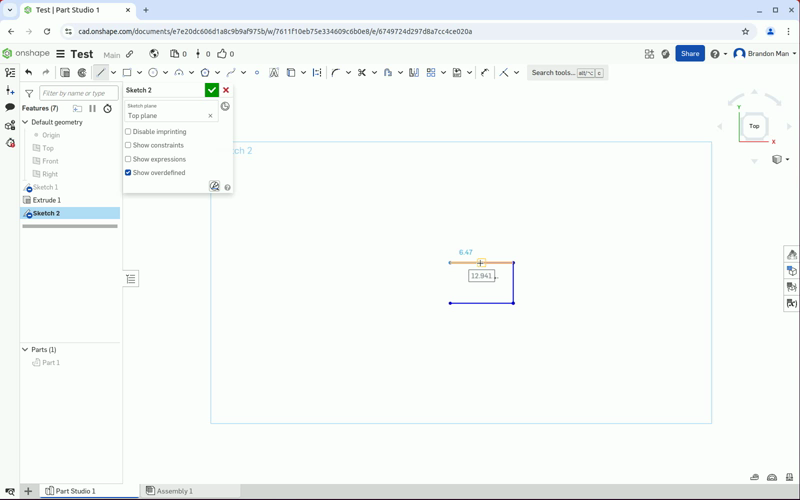
key_down(shift)
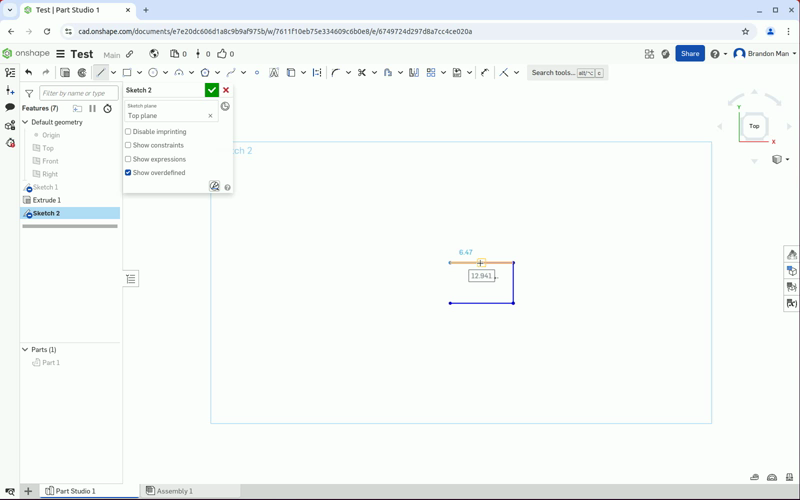
mouse_move(450, 303)
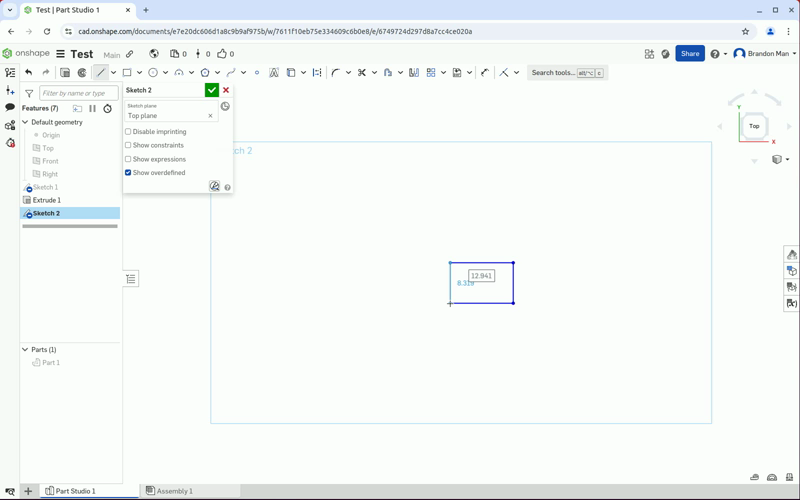
key_up(shift)
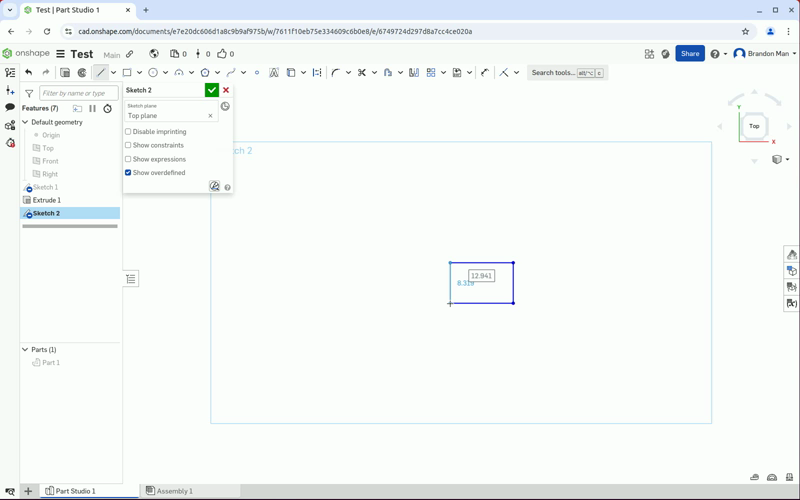
click(450, 303)
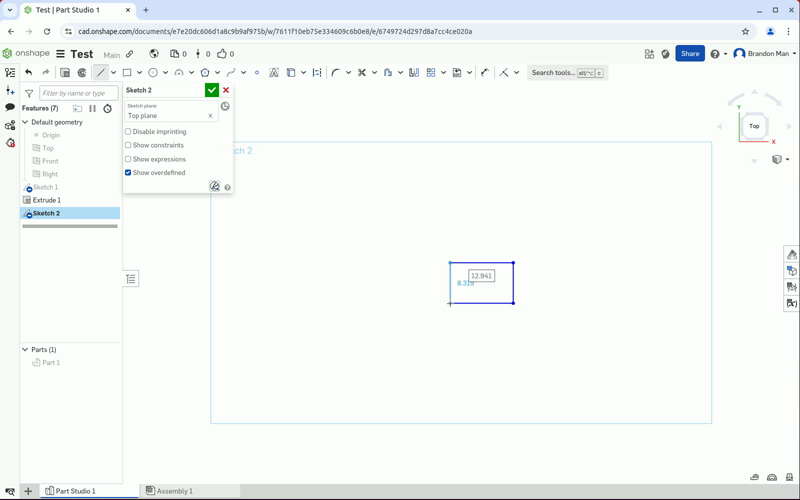
key(esc)
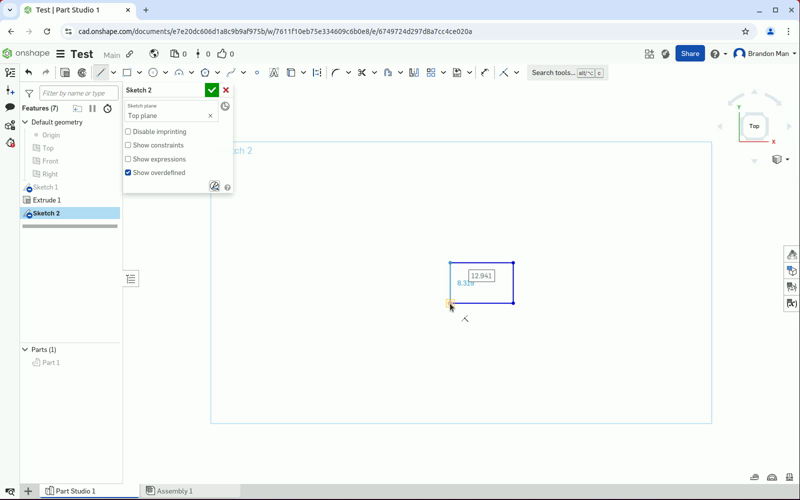
mouse_move(453, 288)
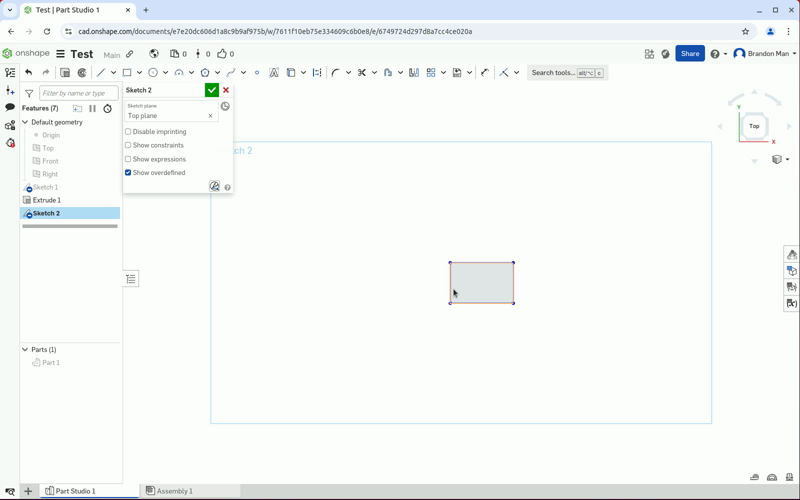
click(453, 288)
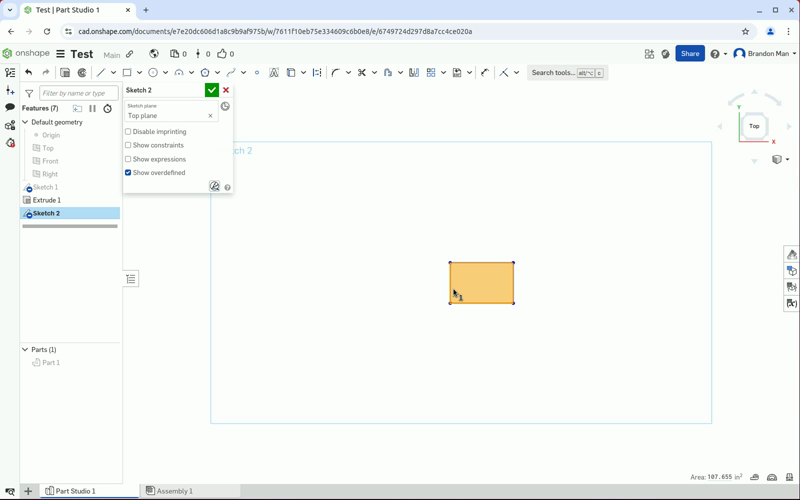
mouse_move(73, 352)
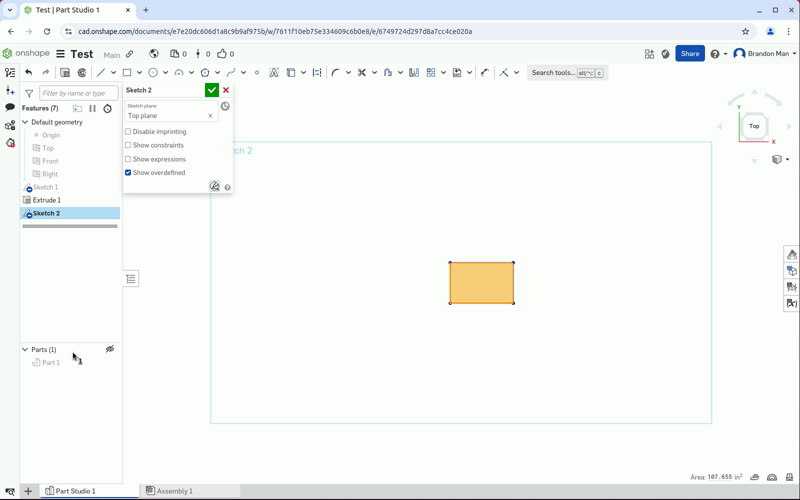
key(shift+y)
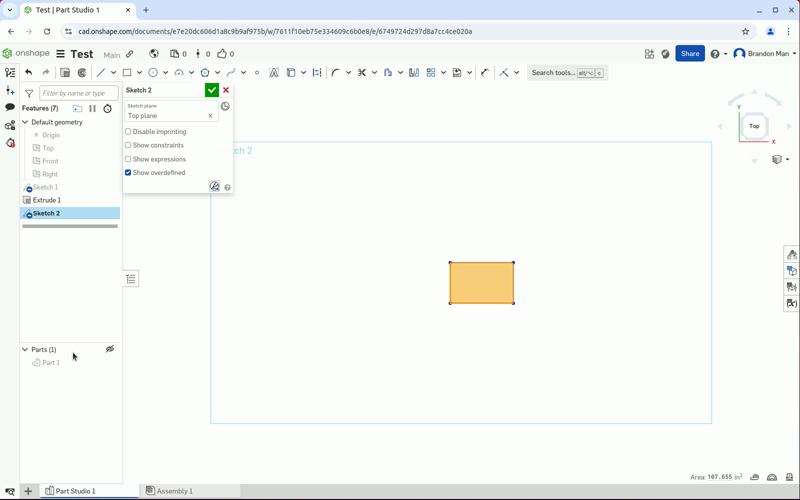
key(shift+e)
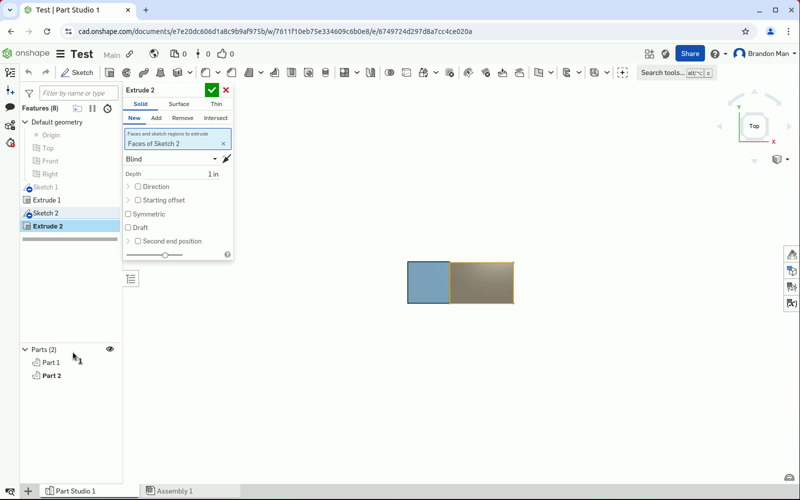
mouse_move(143, 106)
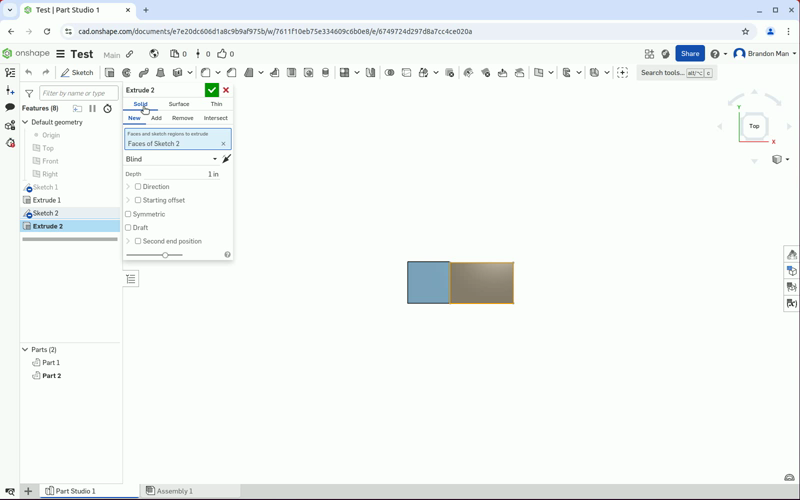
click(143, 106)
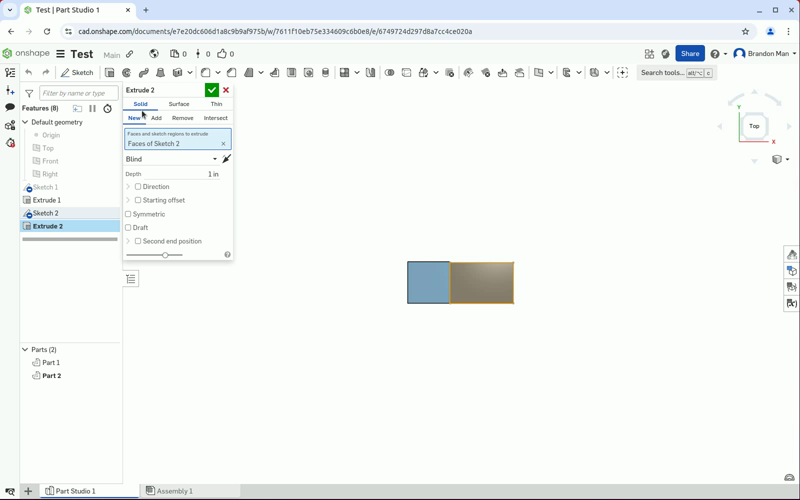
mouse_move(137, 120)
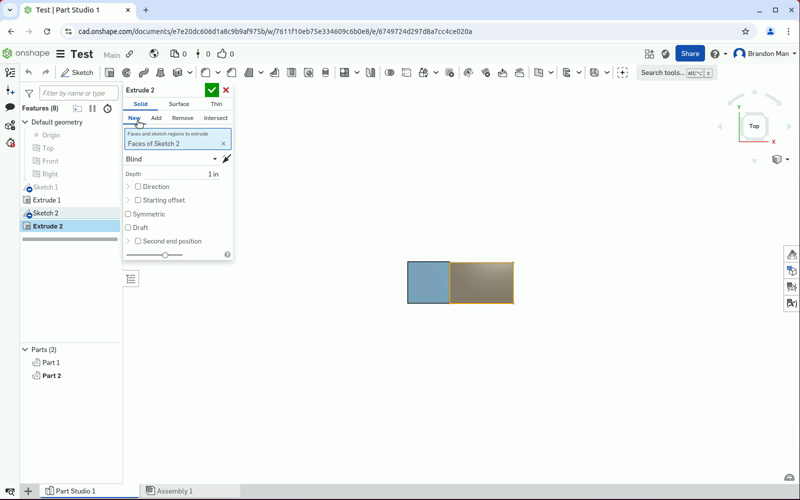
click(137, 120)
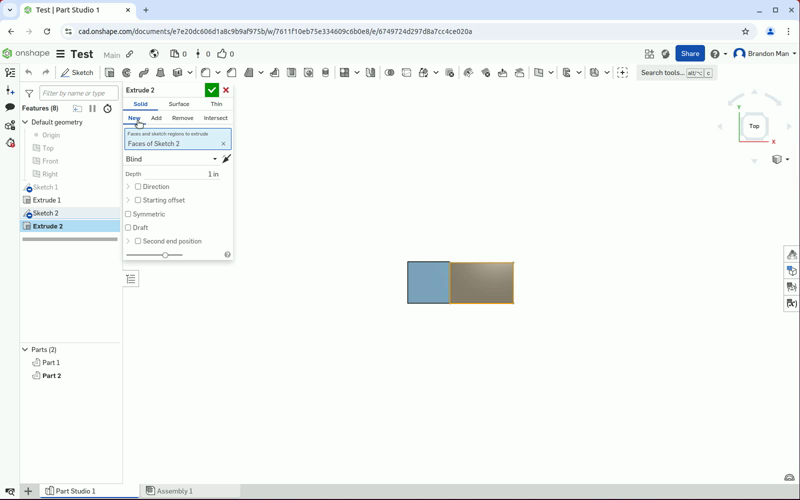
key(tab, 4)
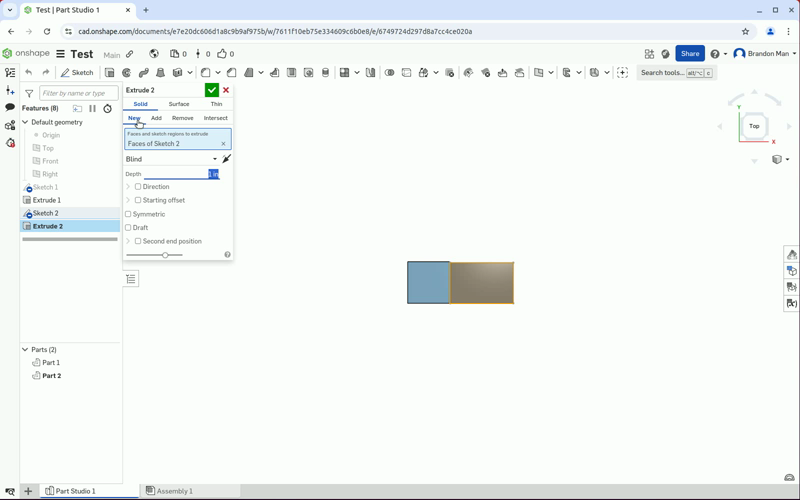
text(0.241)
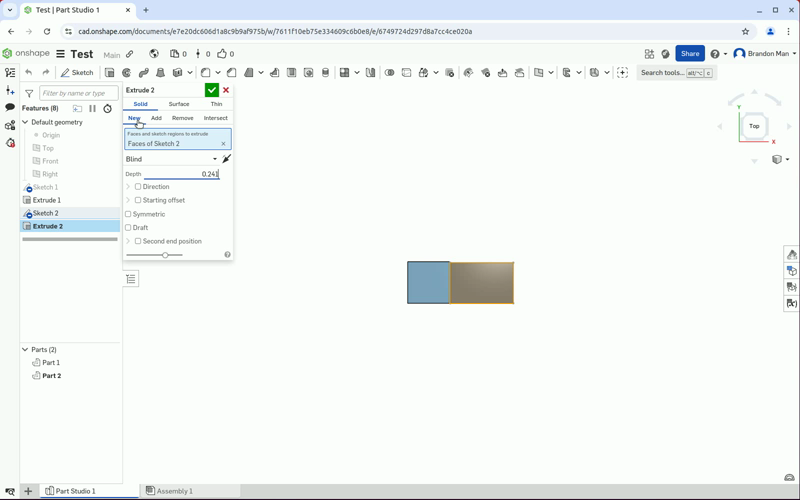
key(enter)
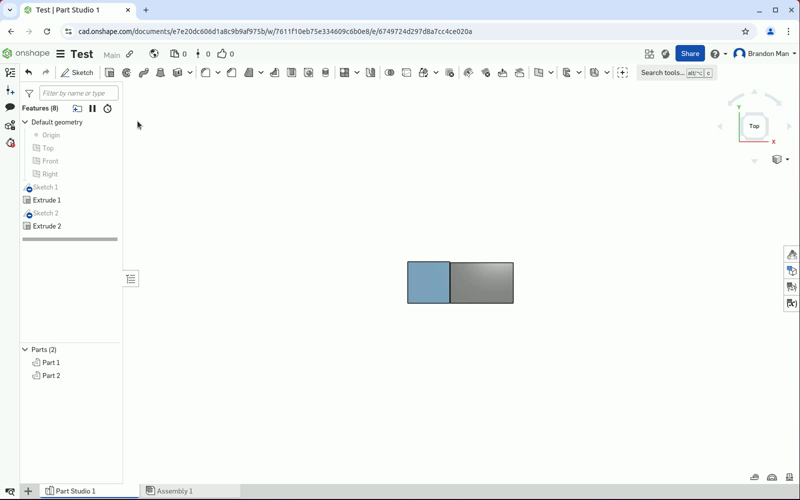
key(shift+h)
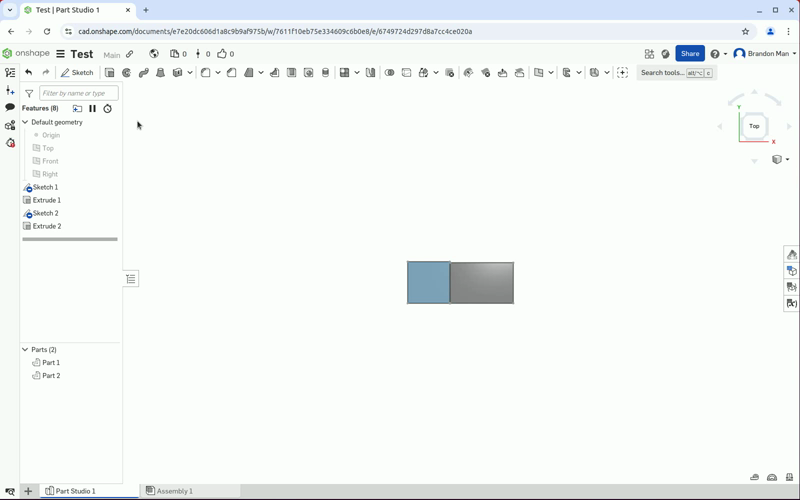
key(shift+h)
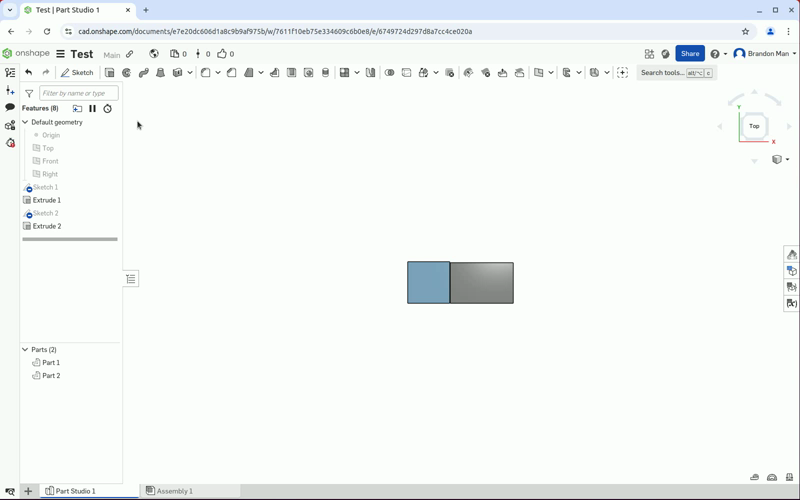
mouse_move(73, 189)
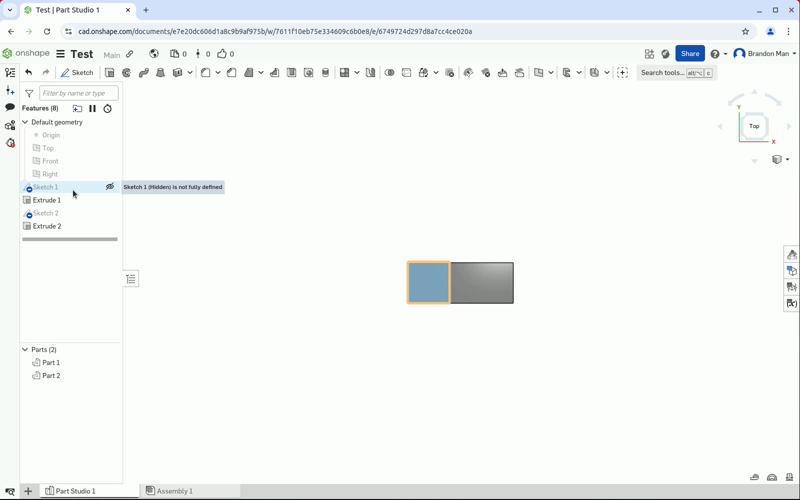
click(73, 189)
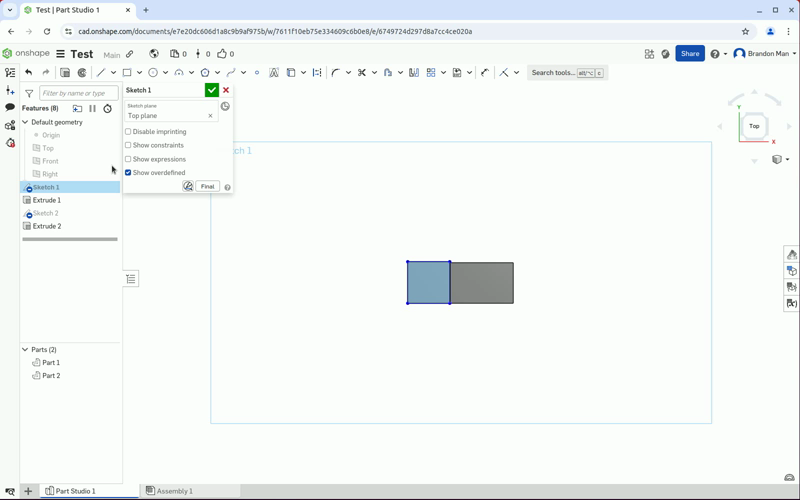
mouse_move(229, 92)
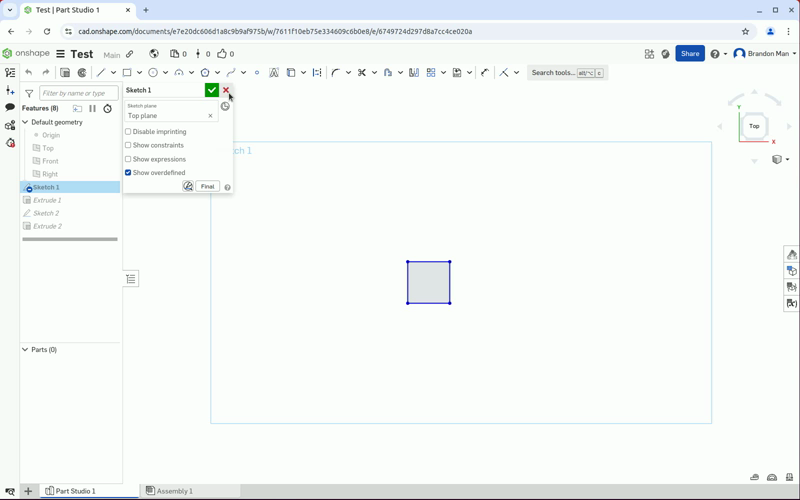
click(229, 92)
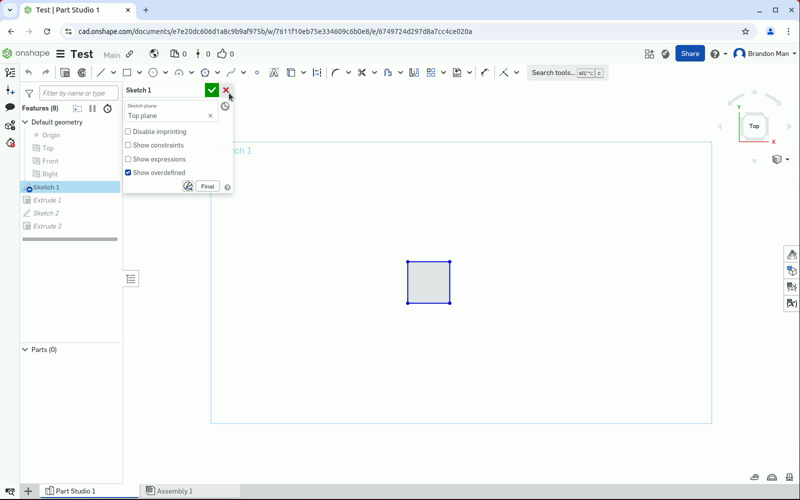
key(shift+s)
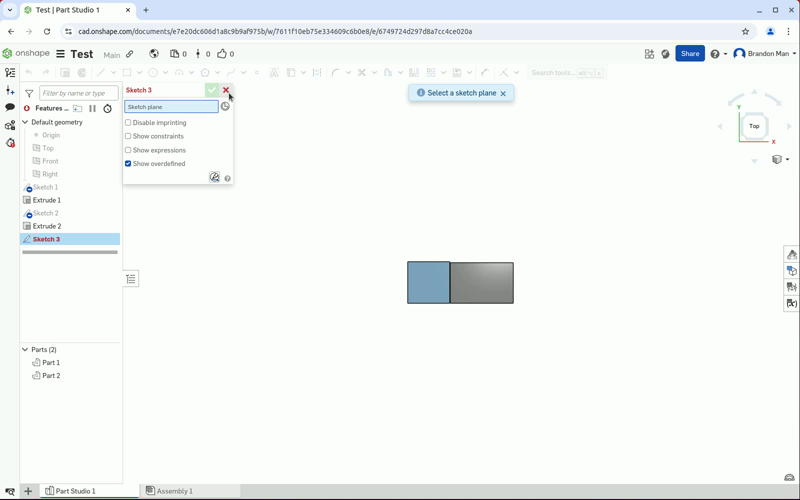
mouse_move(73, 150)
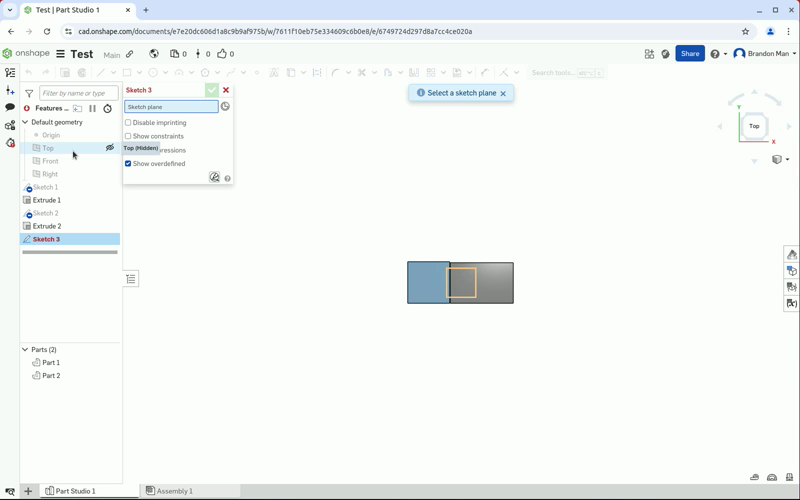
click(73, 150)
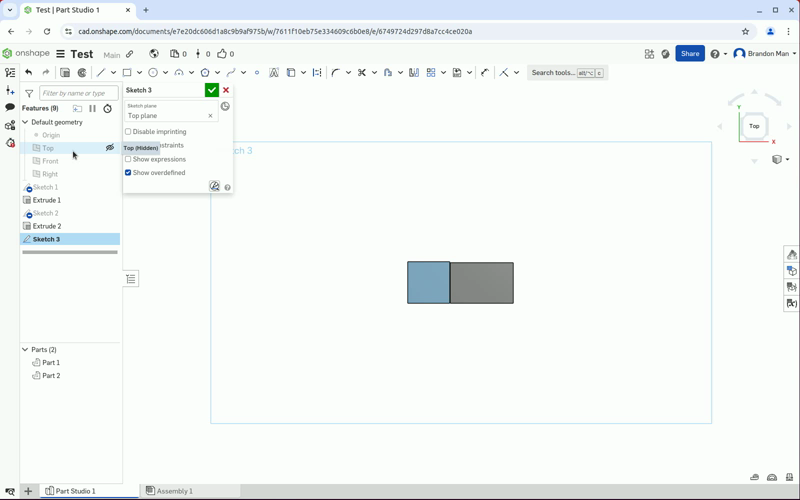
mouse_move(73, 352)
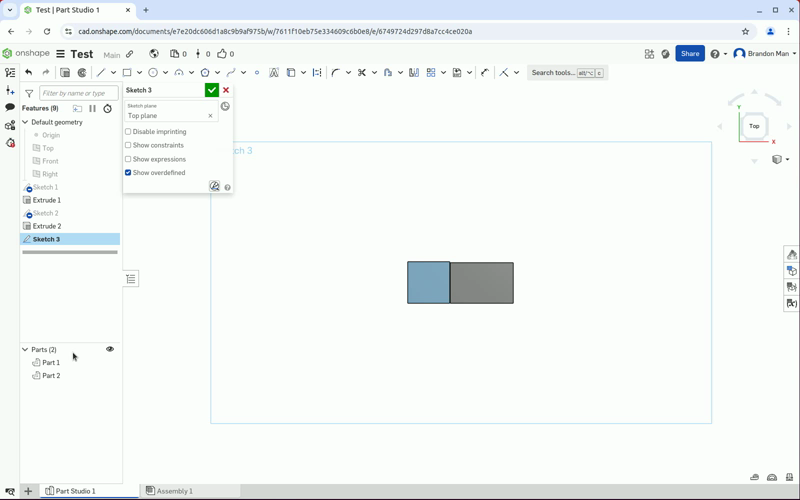
key(y)
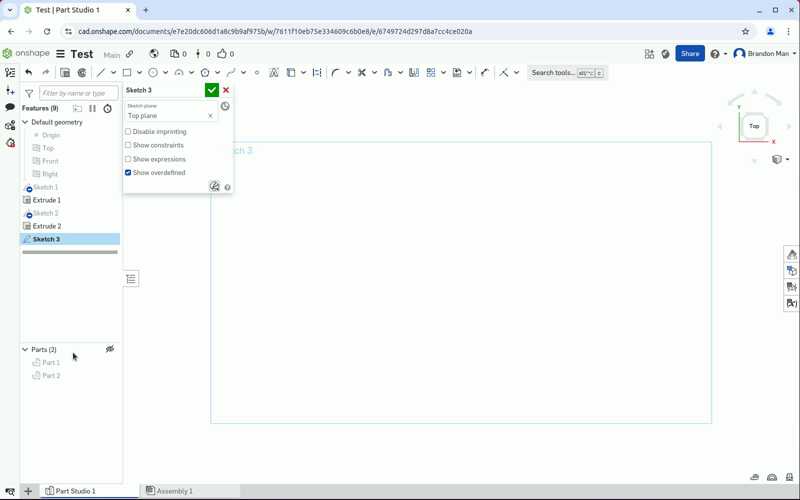
key(l)
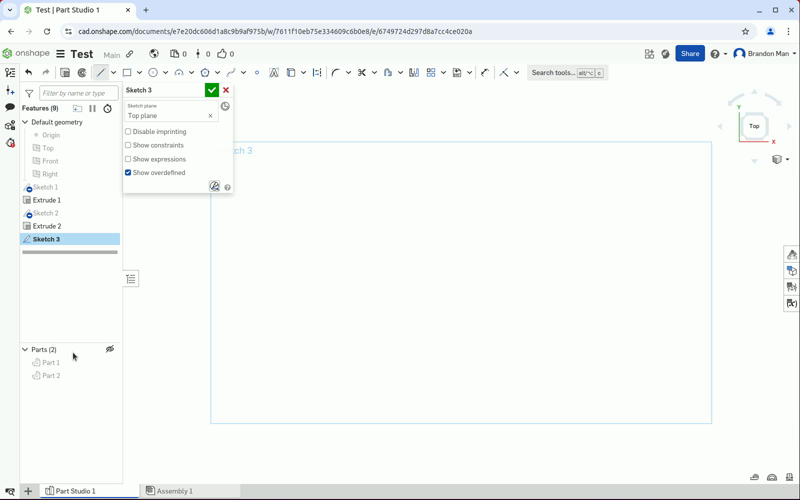
key_down(shift)
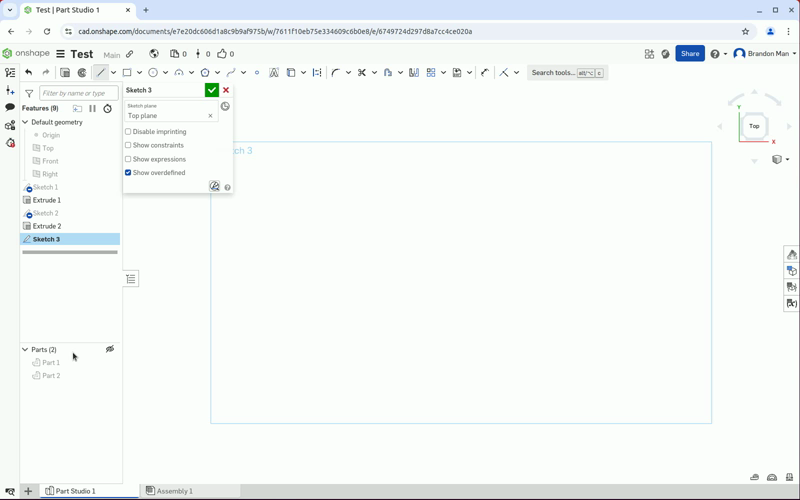
mouse_move(406, 303)
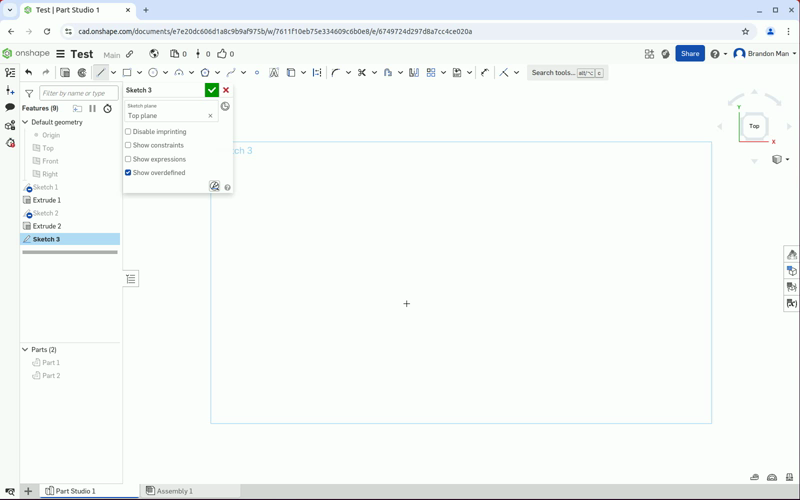
click(406, 303)
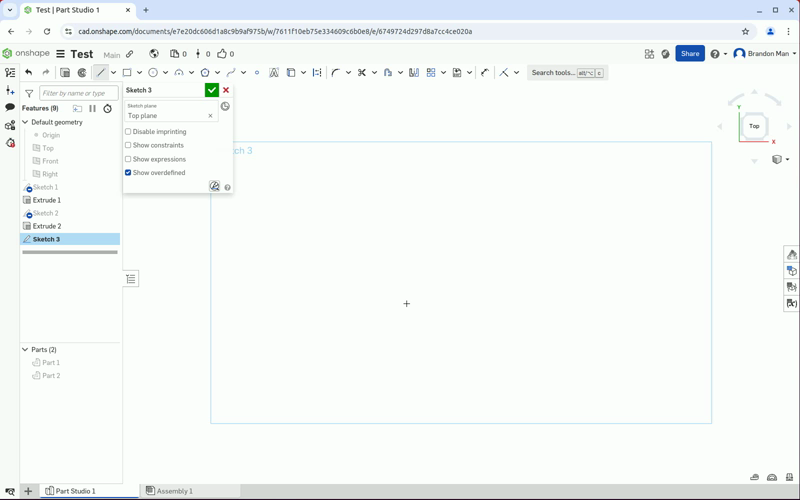
key_up(shift)
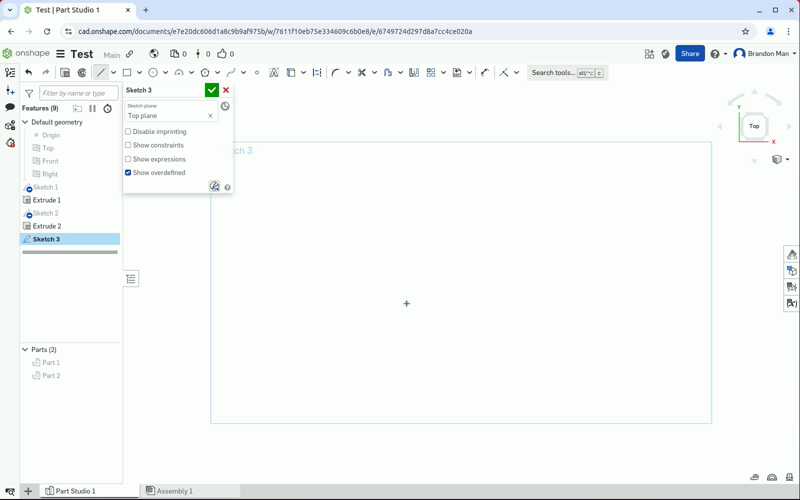
key_down(shift)
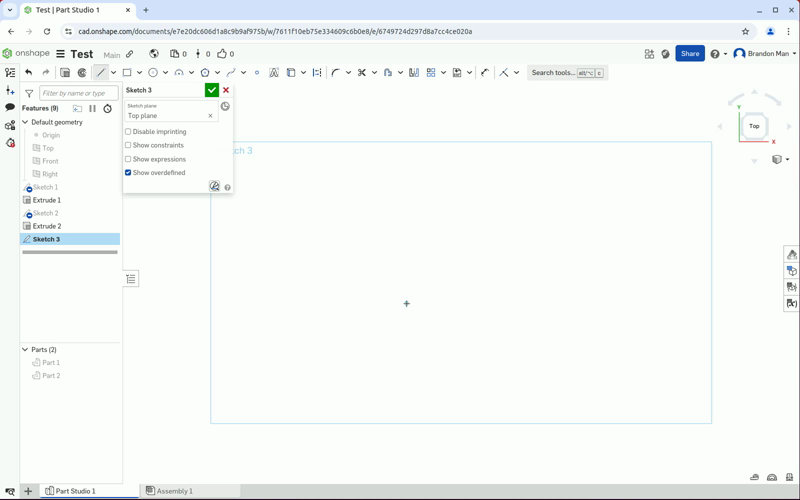
mouse_move(436, 303)
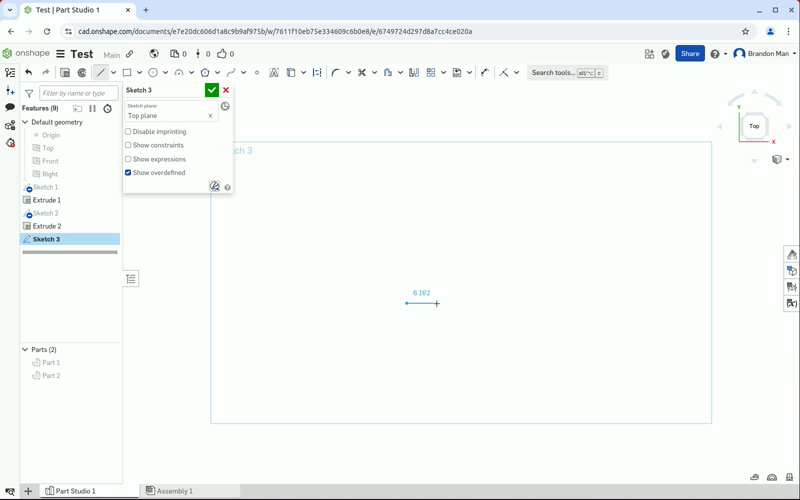
mouse_move(408, 303)
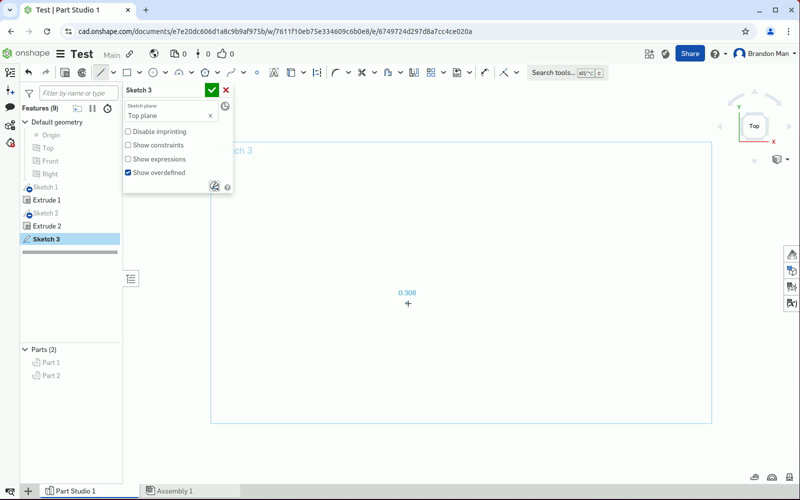
scroll(6)
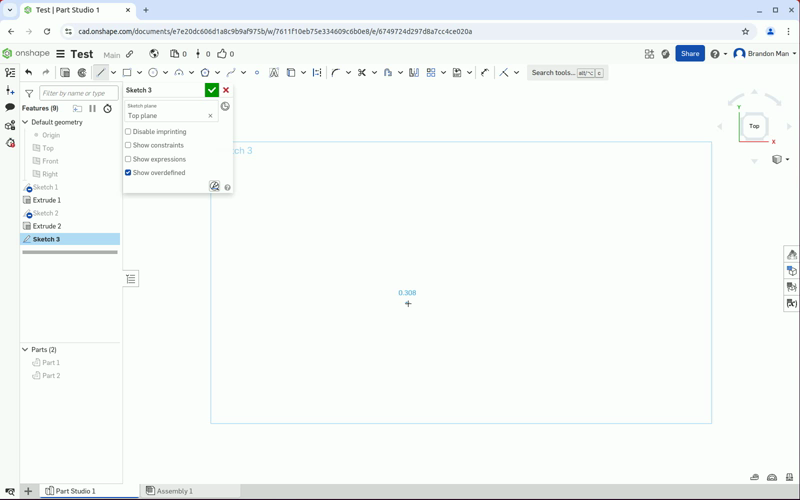
scroll(6)
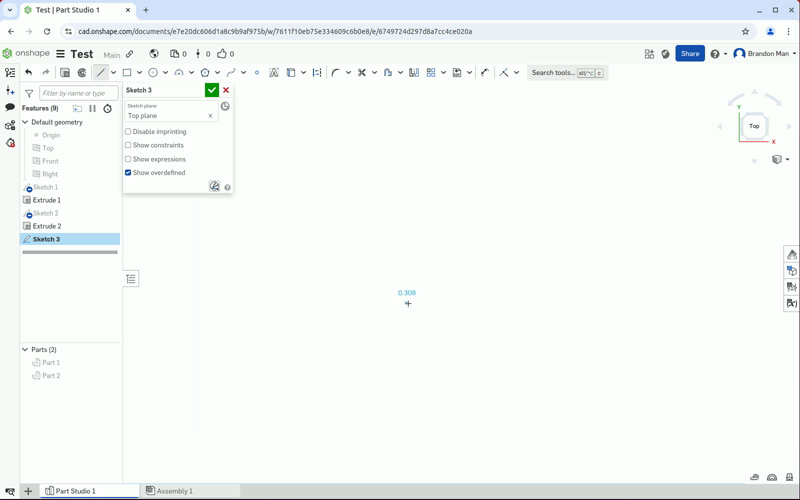
scroll(6)
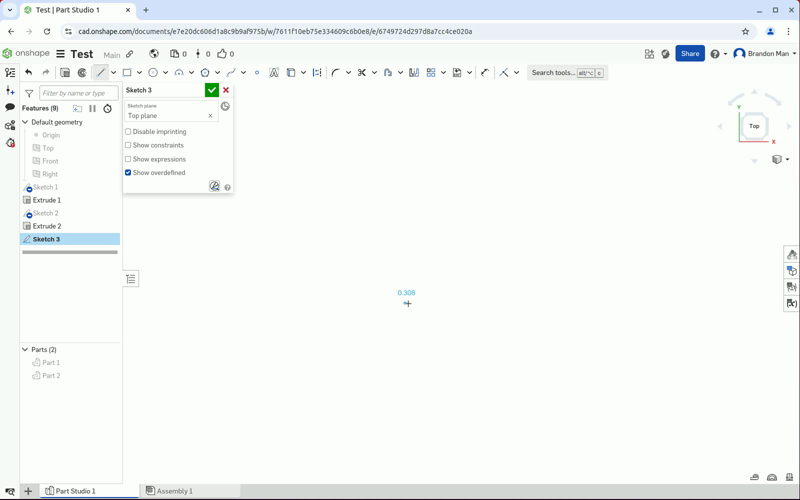
scroll(6)
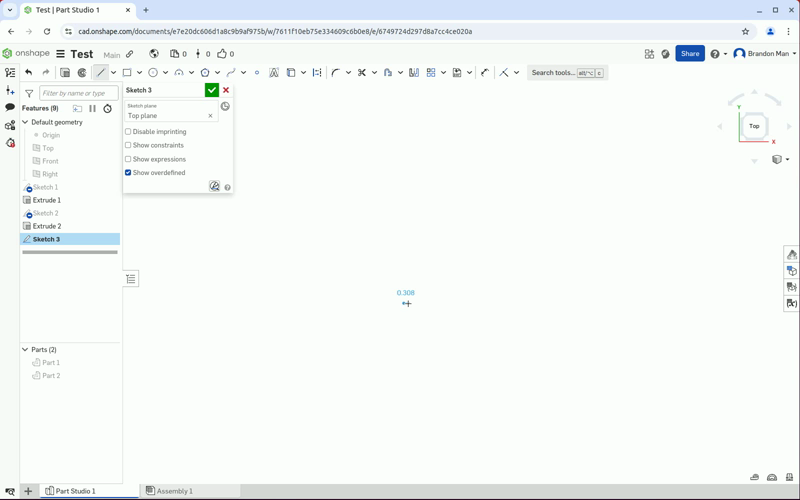
scroll(6)
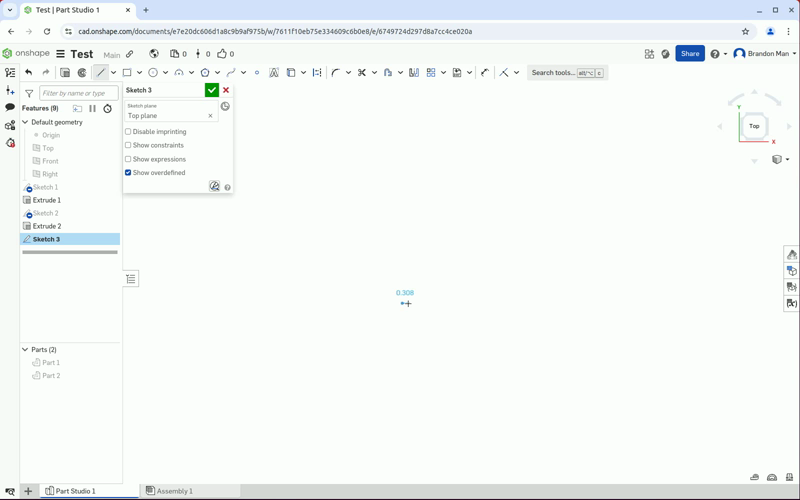
scroll(6)
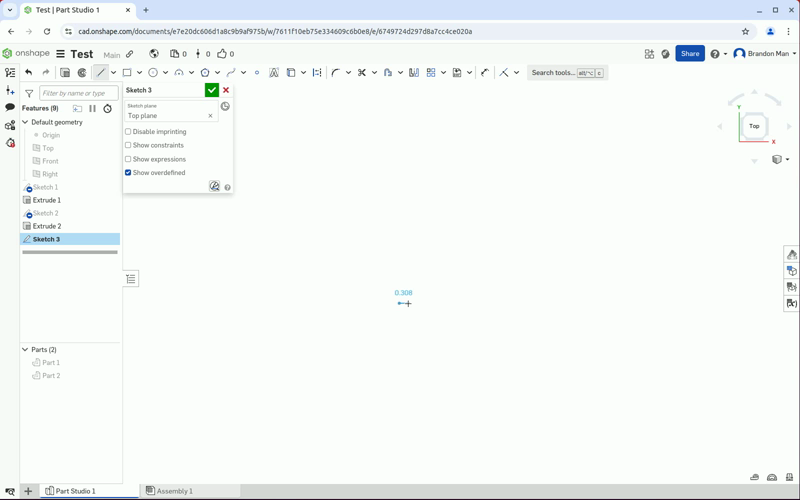
scroll(6)
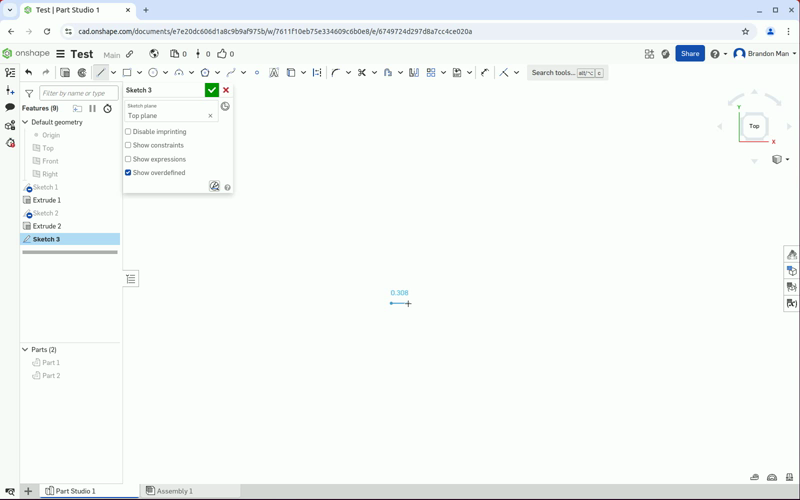
click(408, 303)
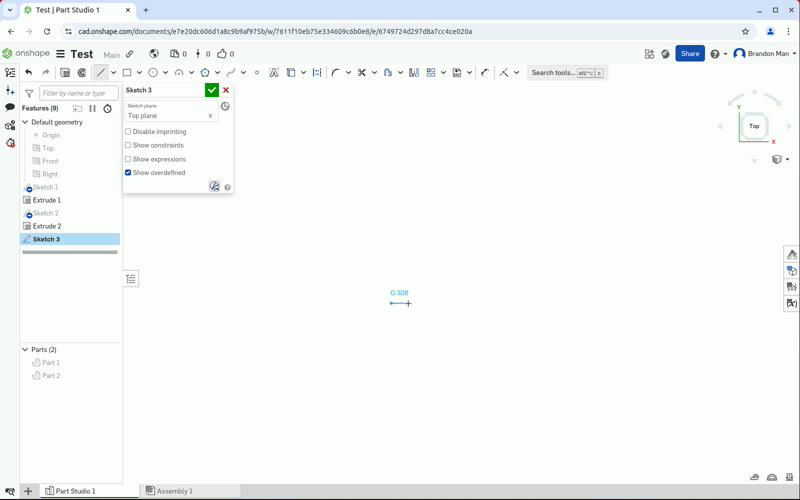
scroll(-6)
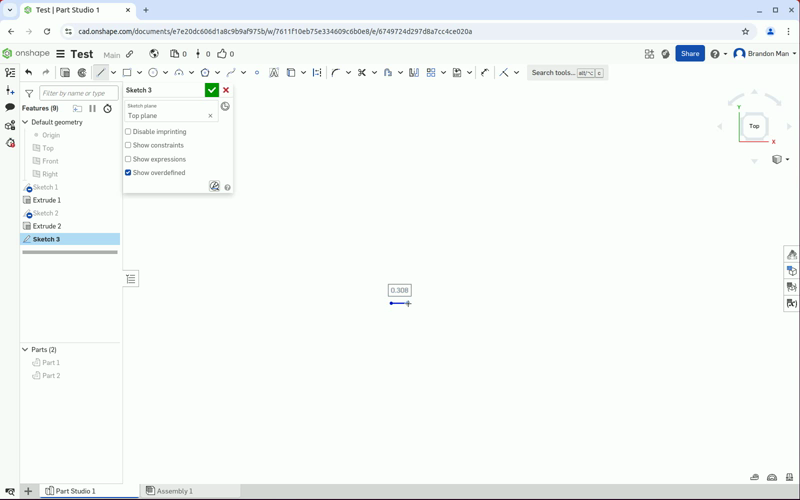
scroll(-6)
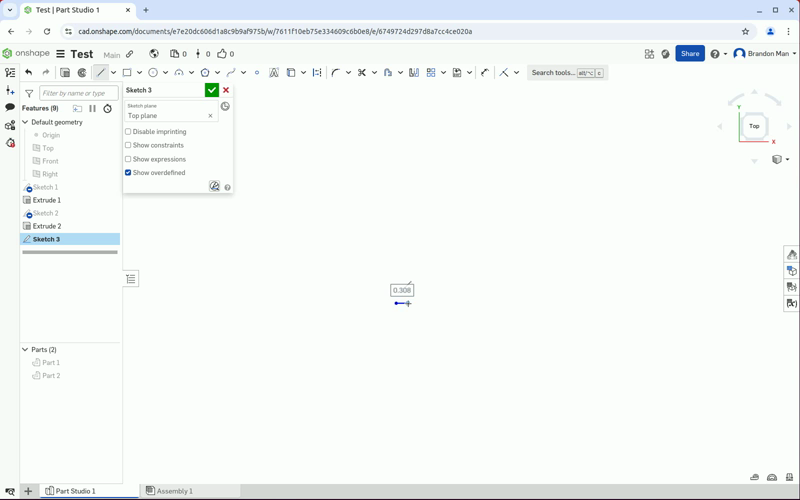
scroll(-6)
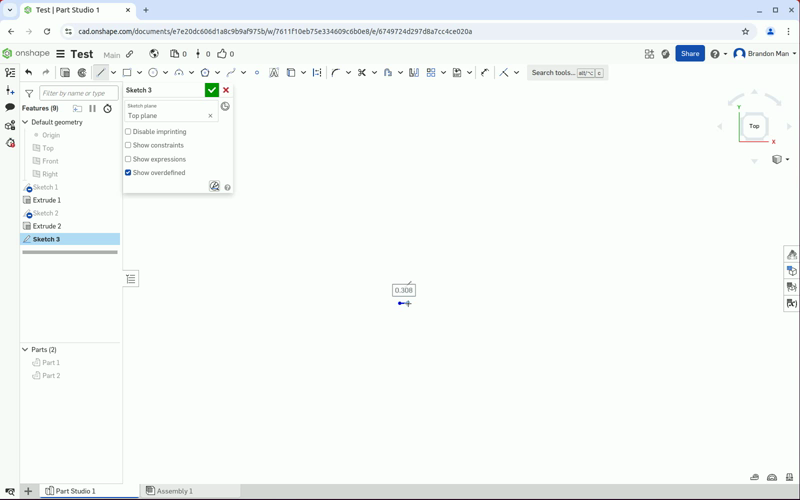
scroll(-6)
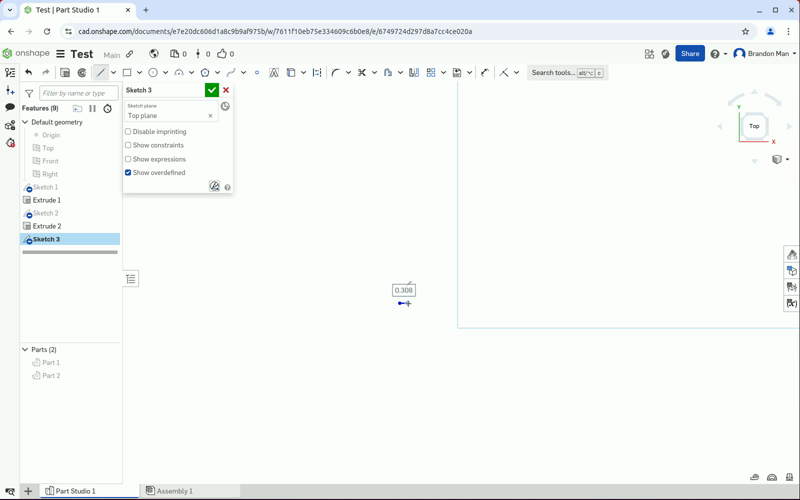
scroll(-6)
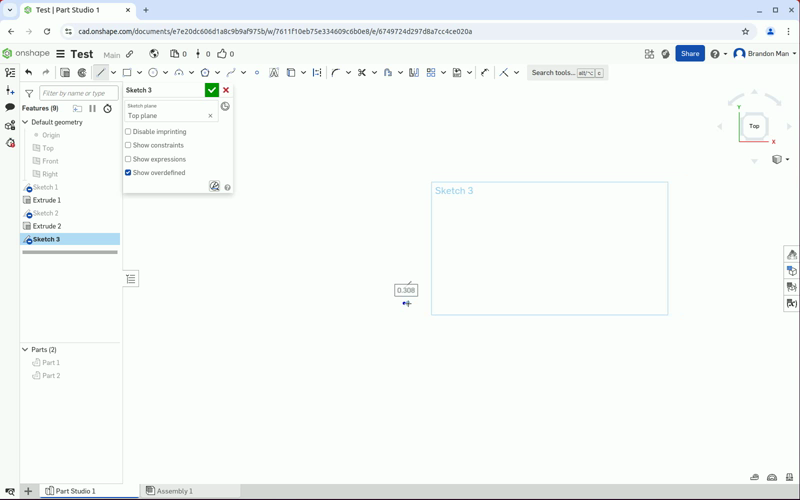
scroll(-6)
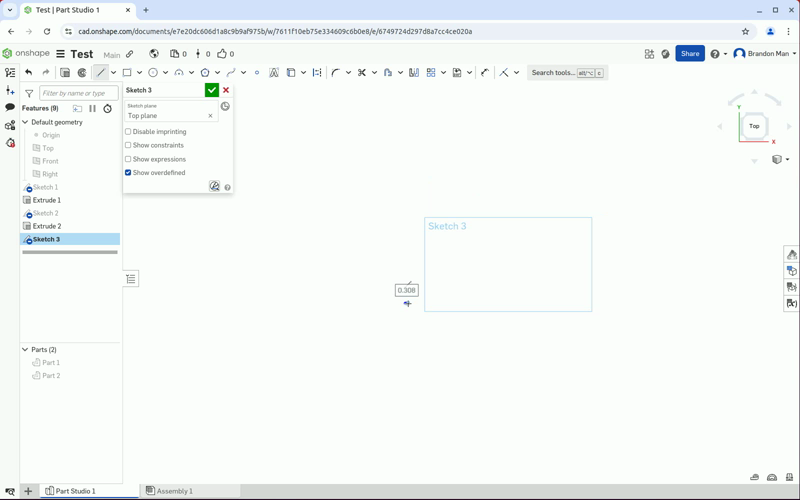
scroll(-6)
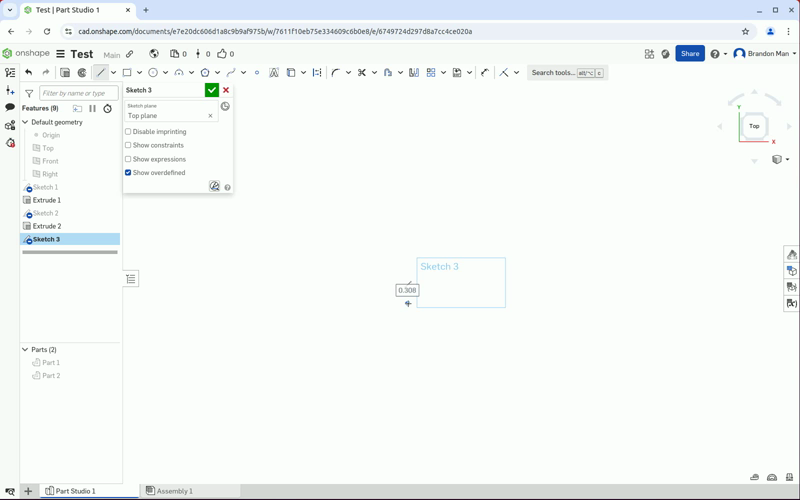
key_up(shift)
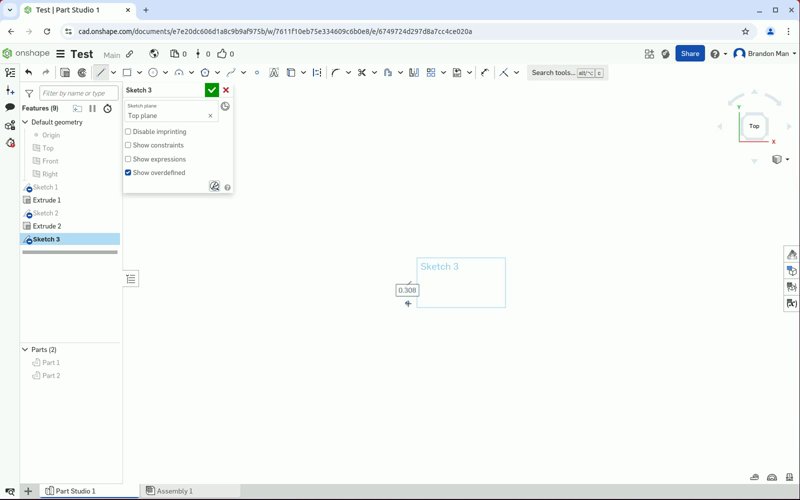
key_down(shift)
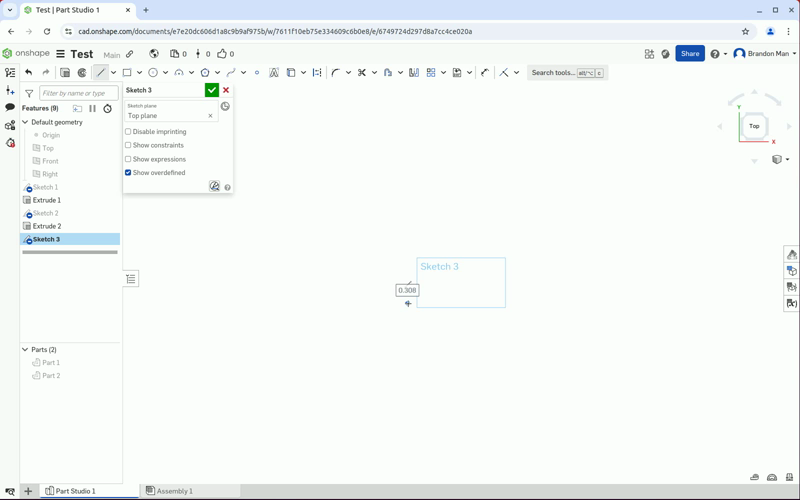
mouse_move(438, 303)
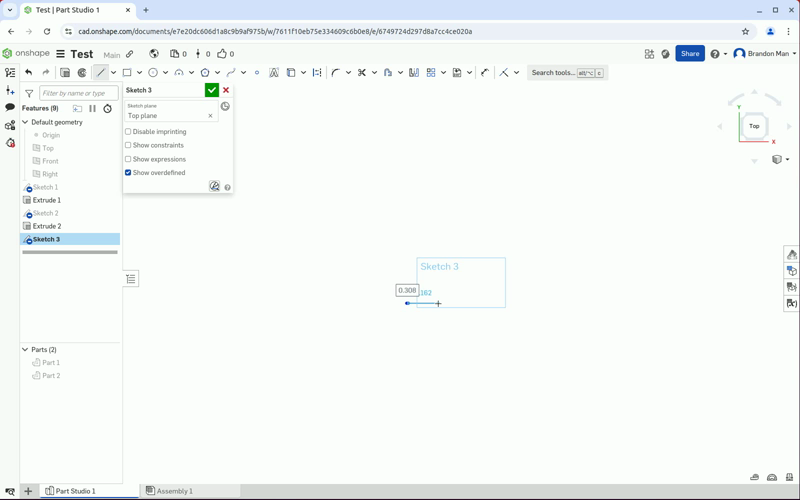
mouse_move(408, 262)
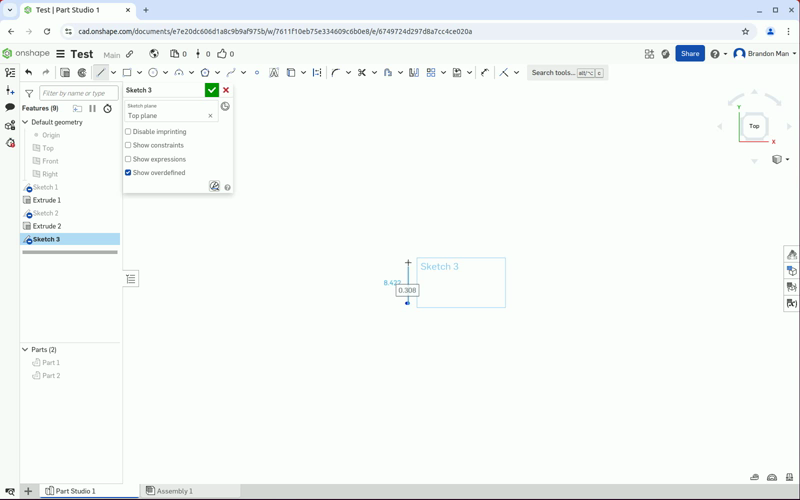
click(408, 262)
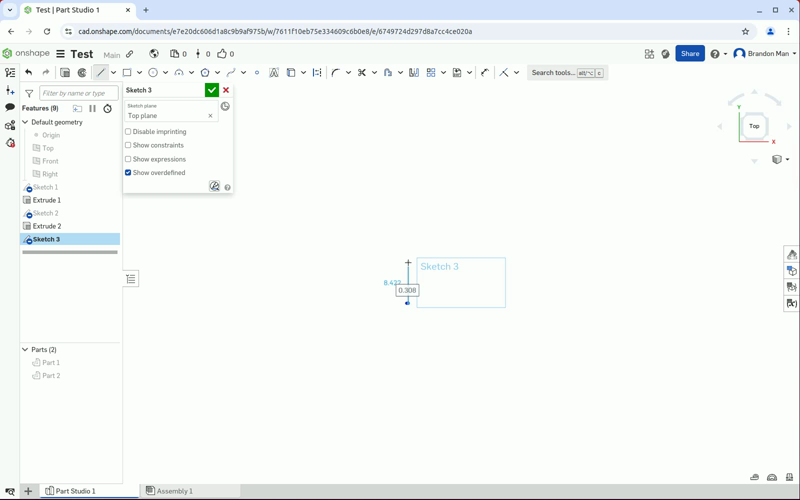
key_up(shift)
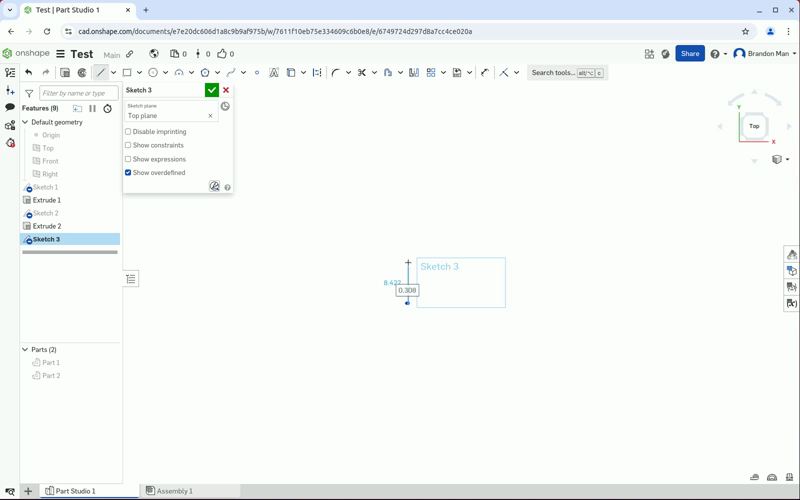
key_down(shift)
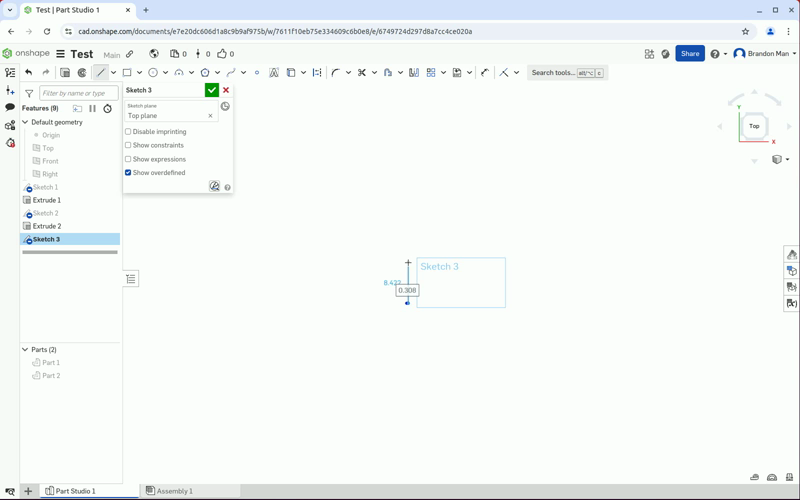
mouse_move(438, 262)
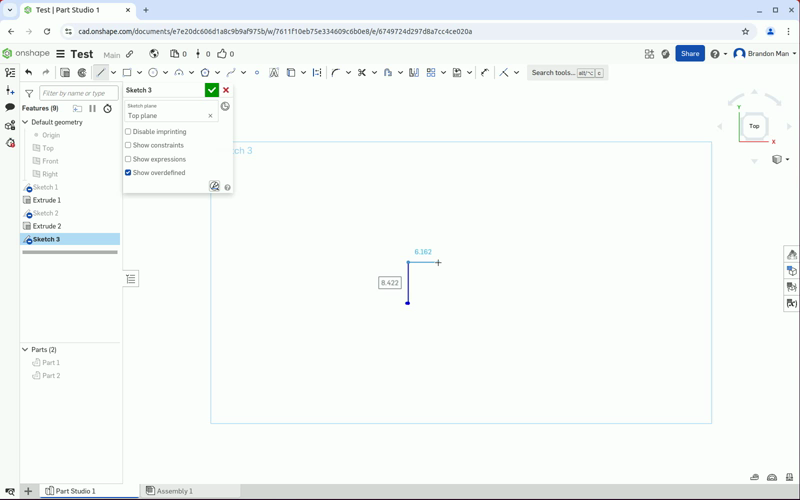
mouse_move(406, 262)
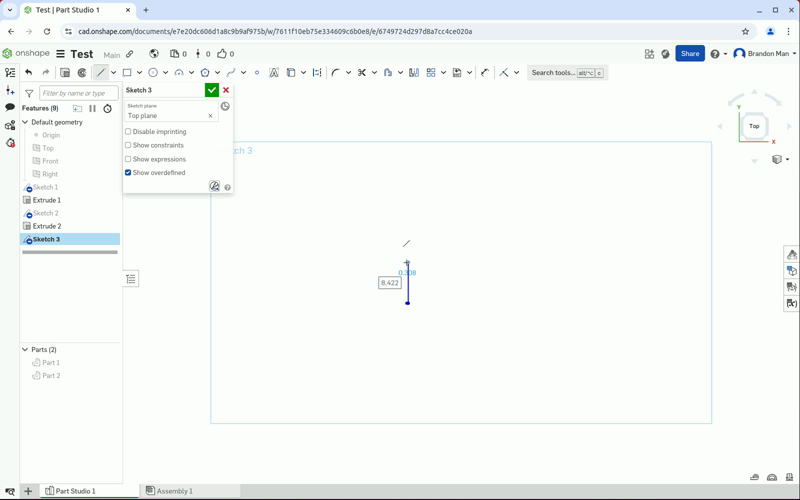
scroll(6)
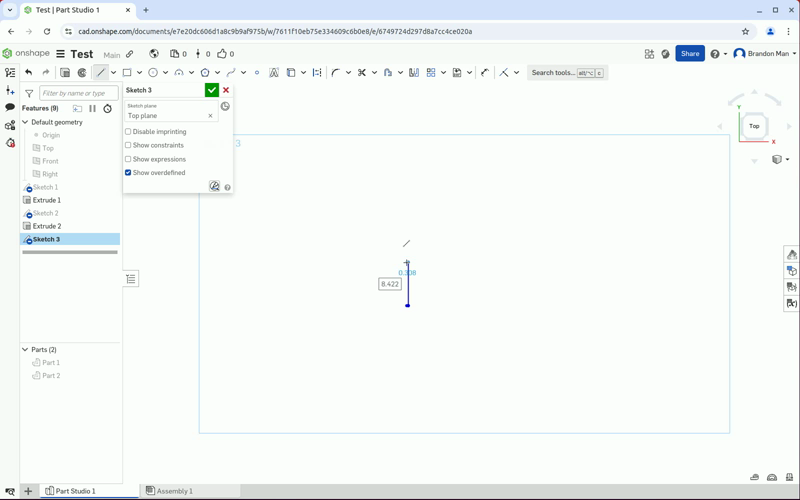
scroll(6)
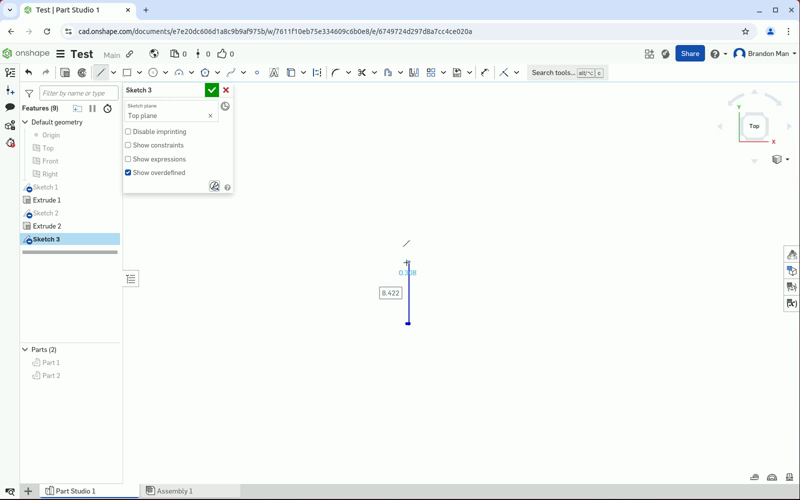
scroll(6)
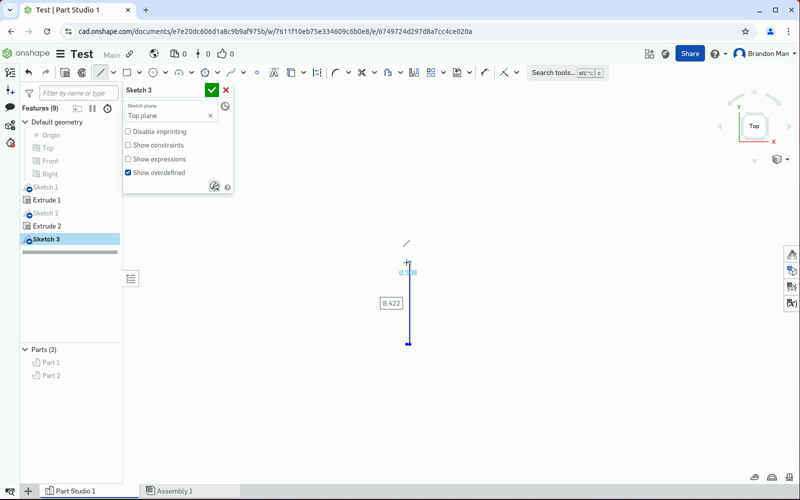
scroll(6)
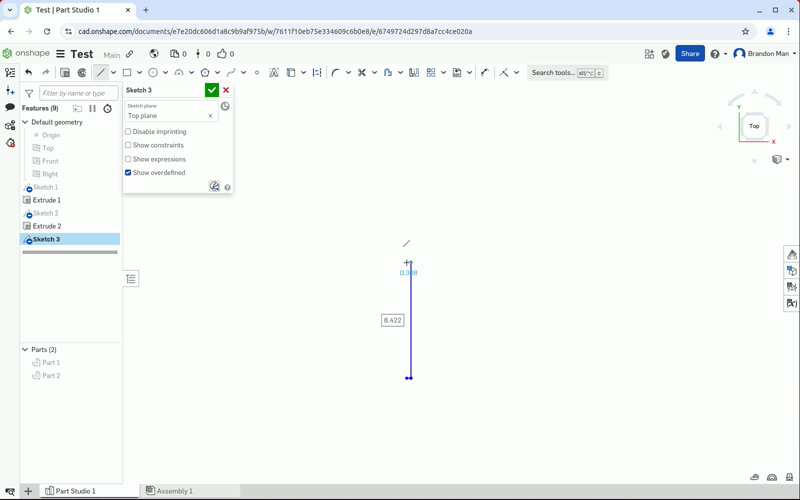
scroll(6)
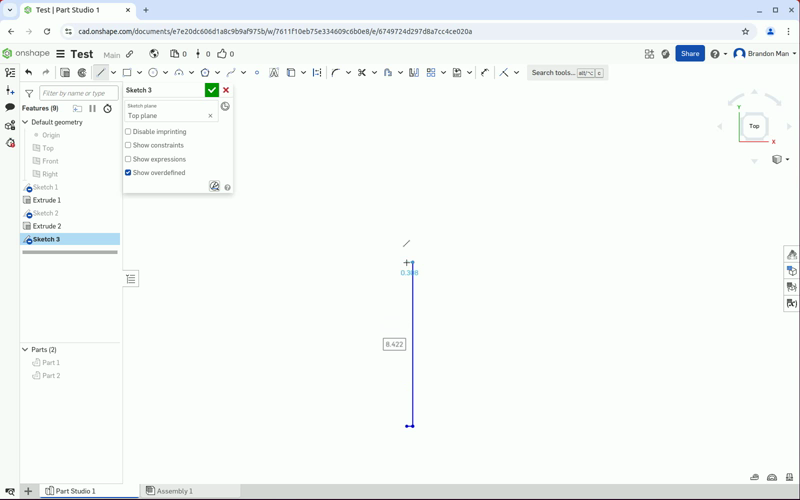
scroll(6)
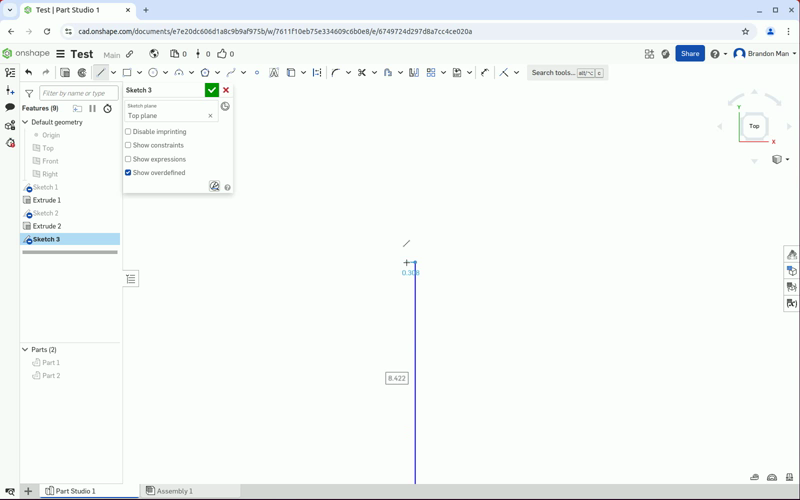
scroll(6)
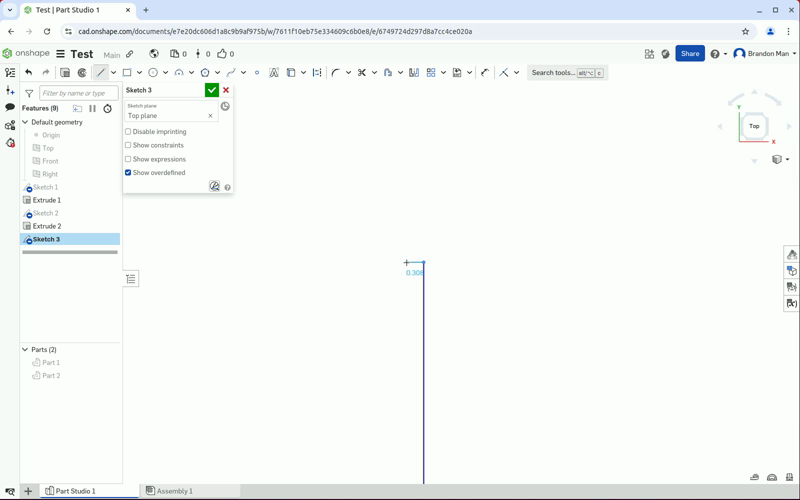
click(406, 262)
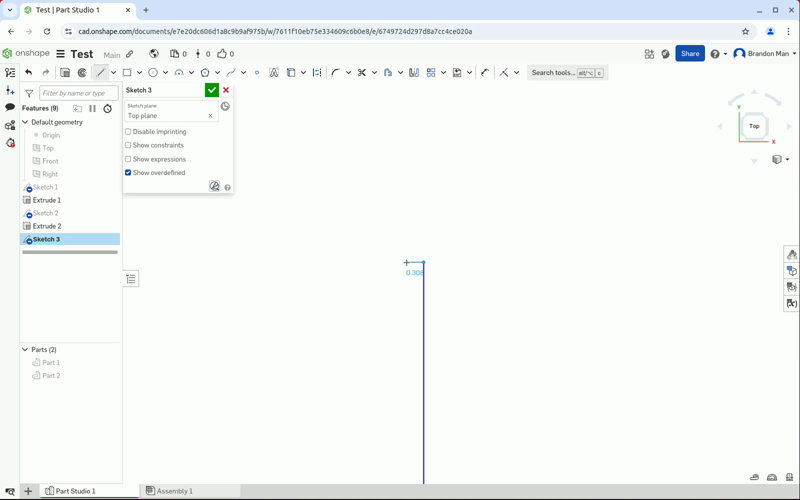
scroll(-6)
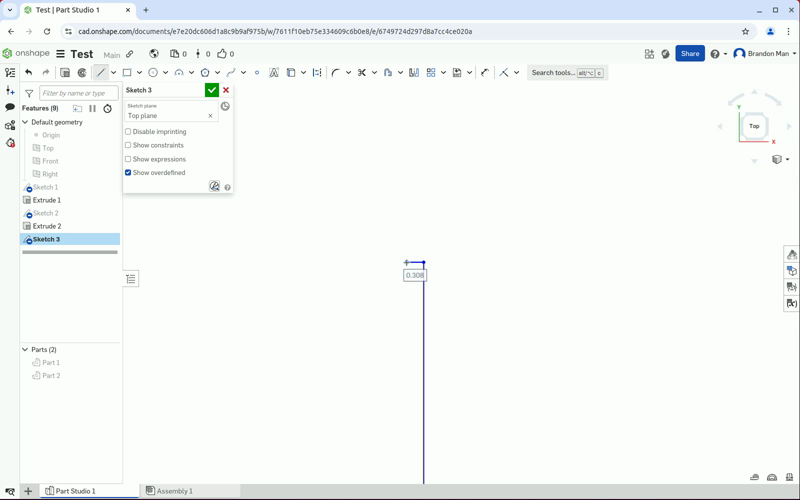
scroll(-6)
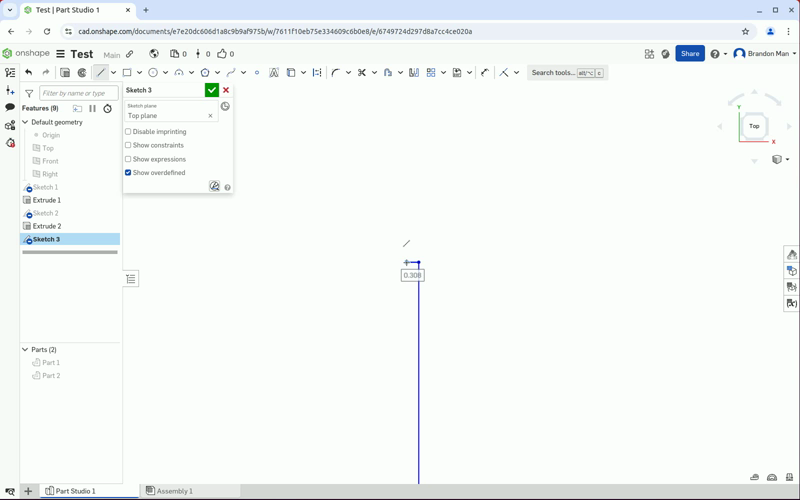
scroll(-6)
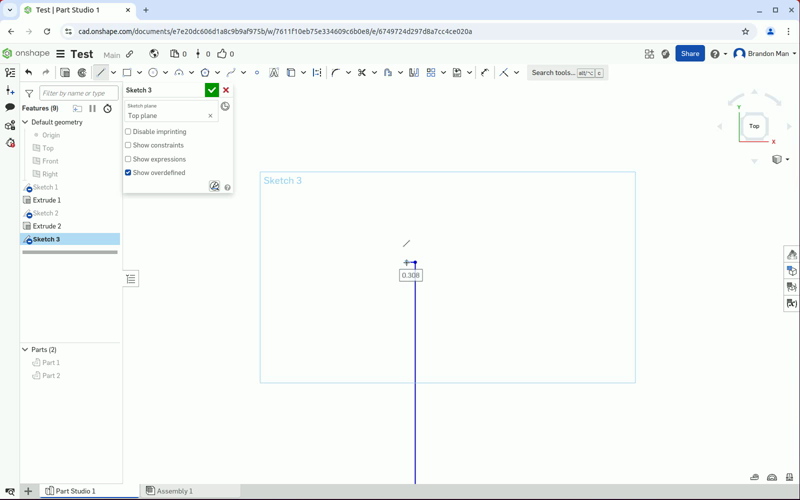
scroll(-6)
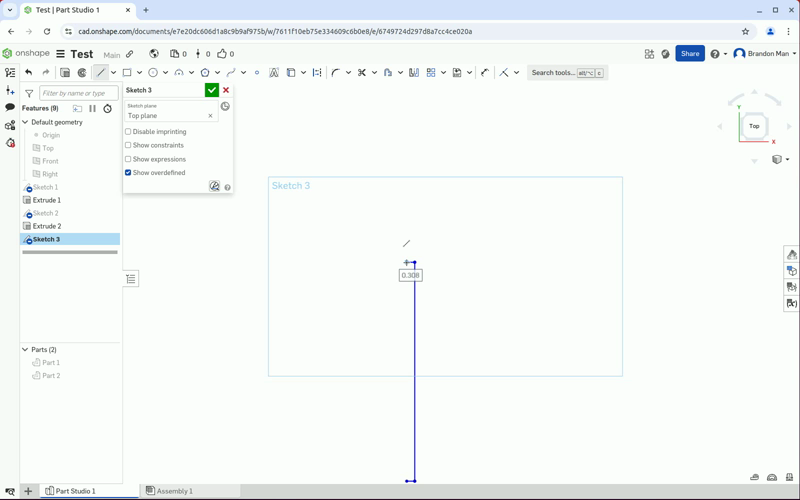
scroll(-6)
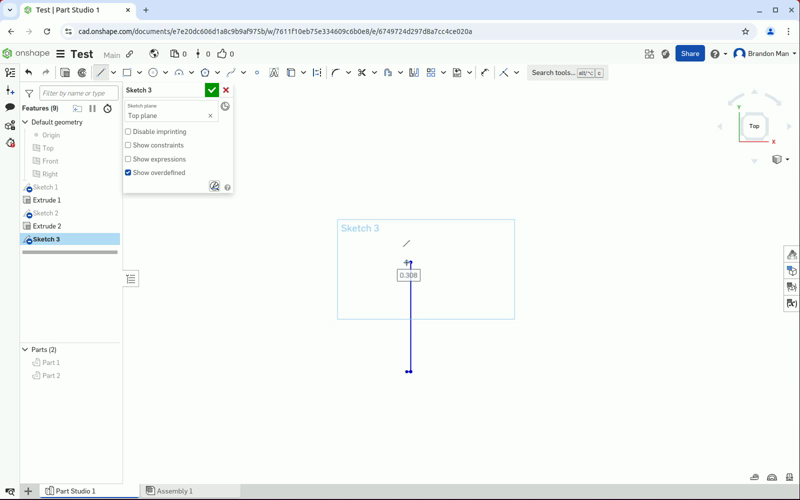
scroll(-6)
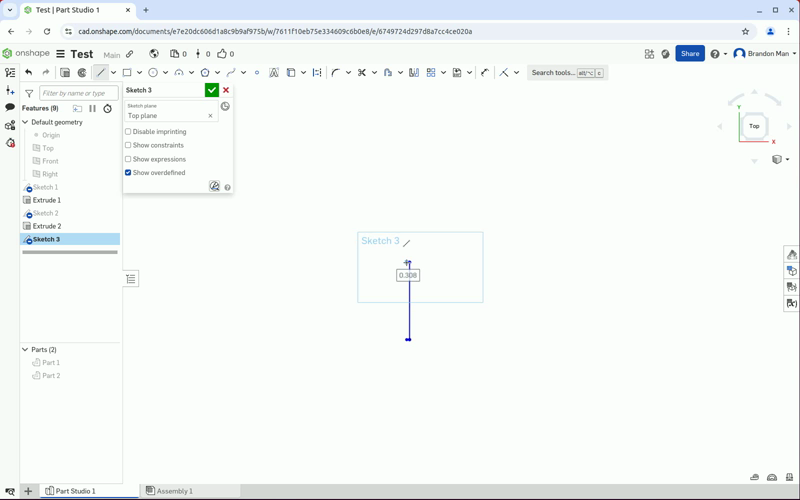
scroll(-6)
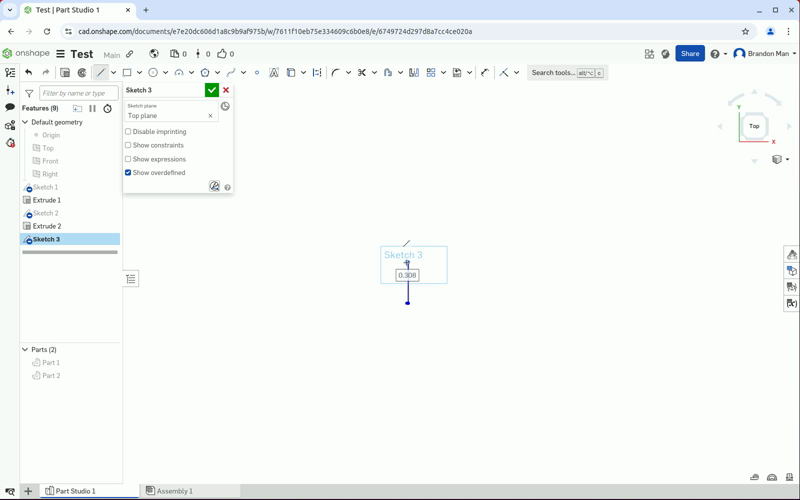
key_up(shift)
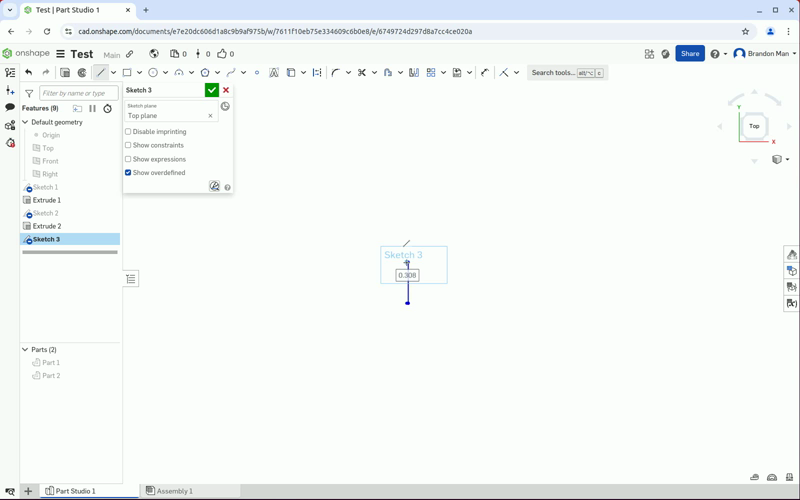
mouse_move(436, 262)
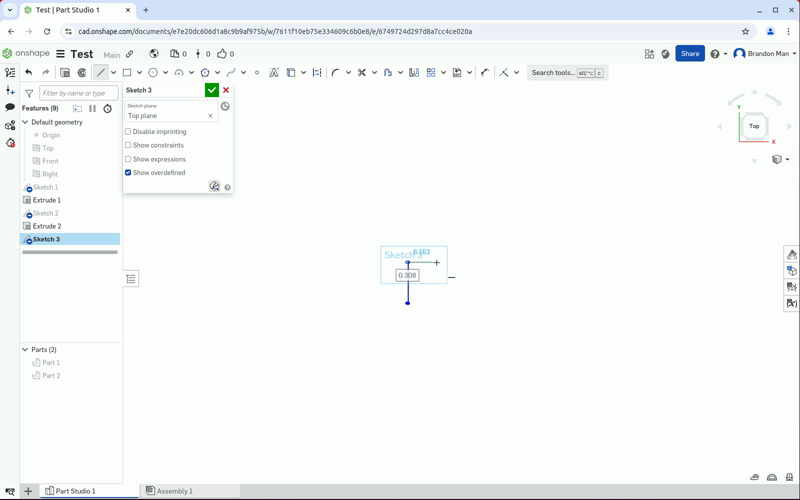
key_down(shift)
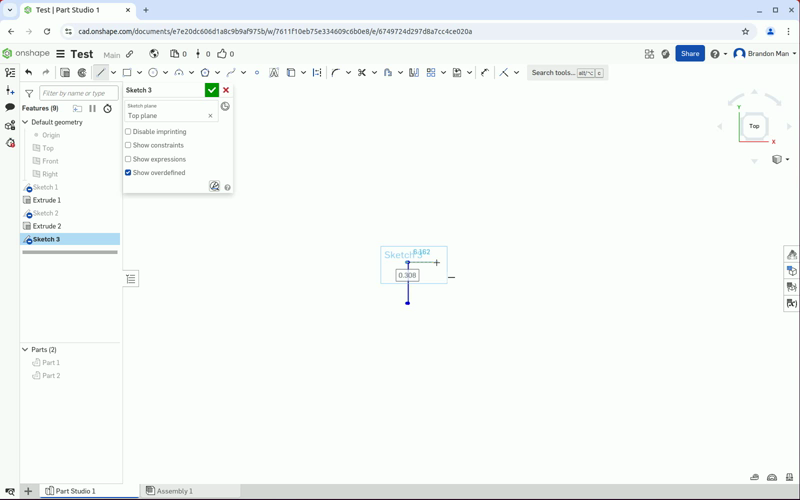
mouse_move(406, 303)
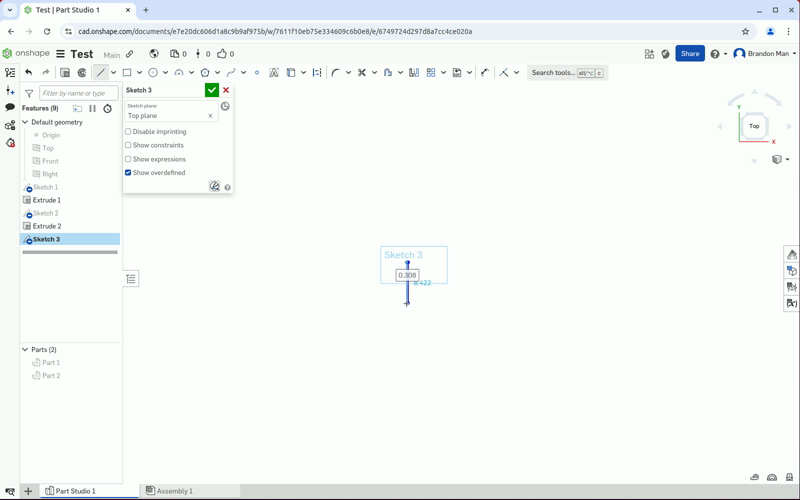
scroll(6)
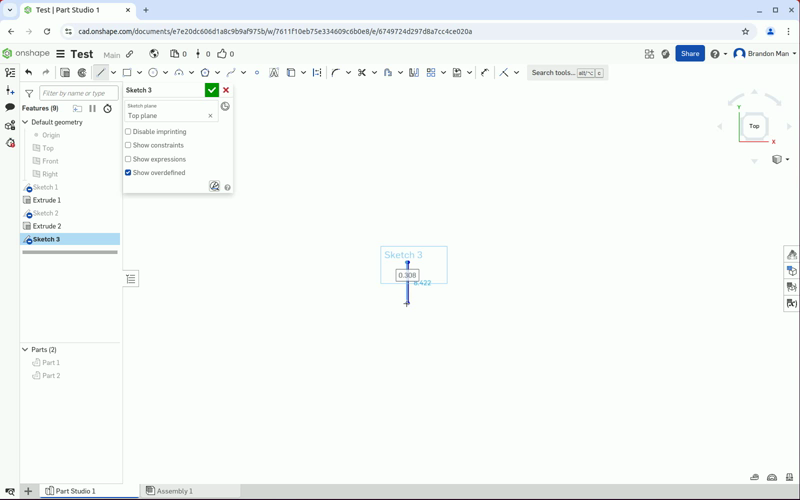
scroll(6)
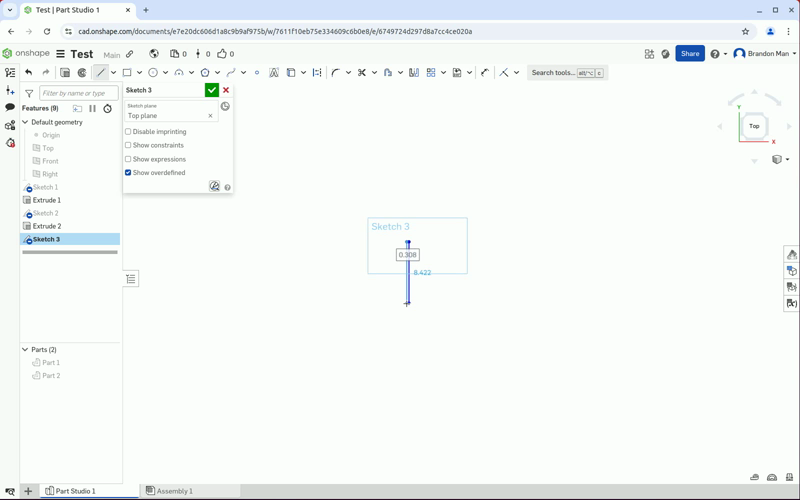
scroll(6)
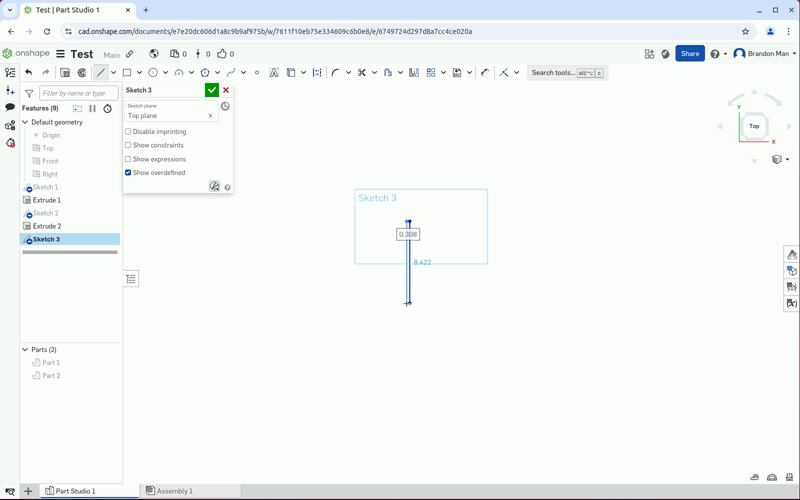
scroll(6)
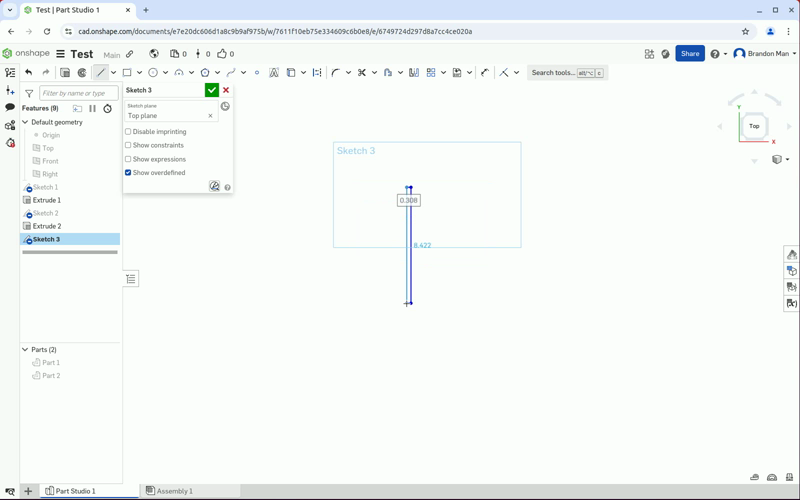
scroll(6)
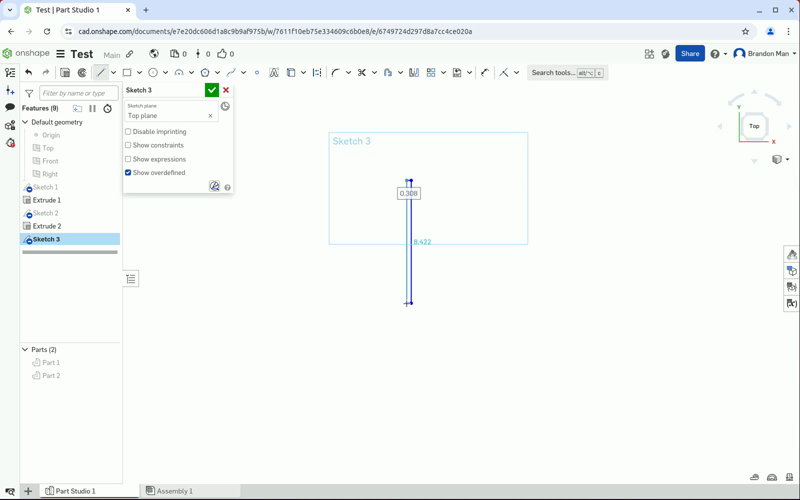
scroll(6)
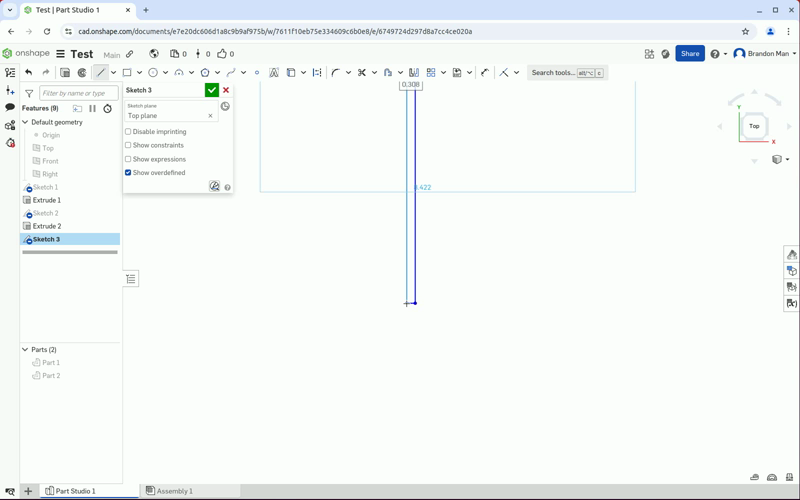
scroll(6)
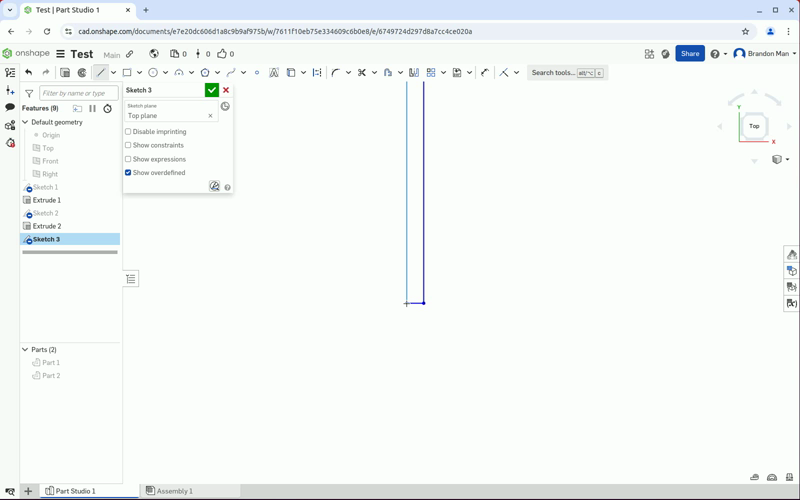
key_up(shift)
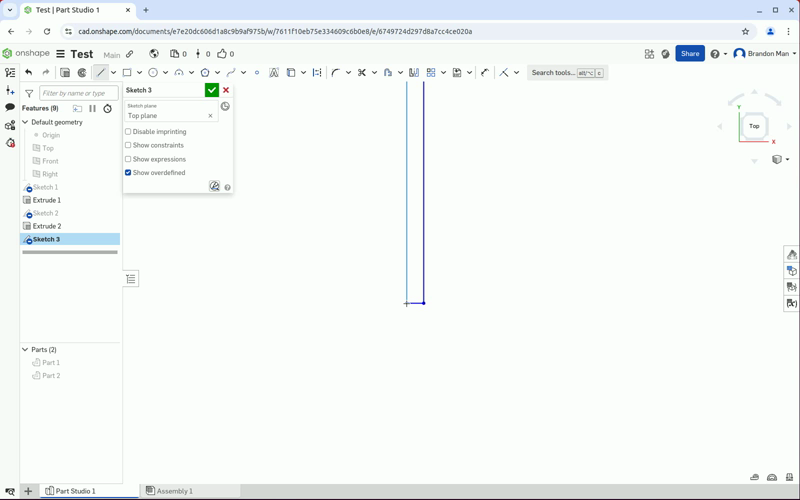
click(406, 303)
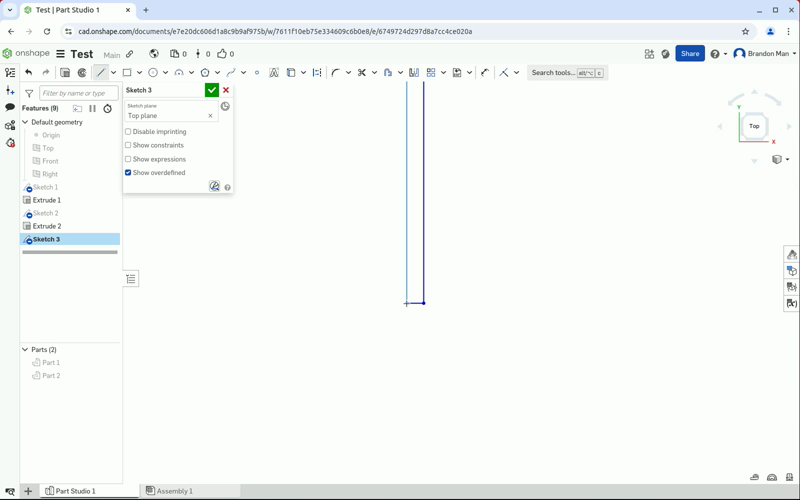
scroll(-6)
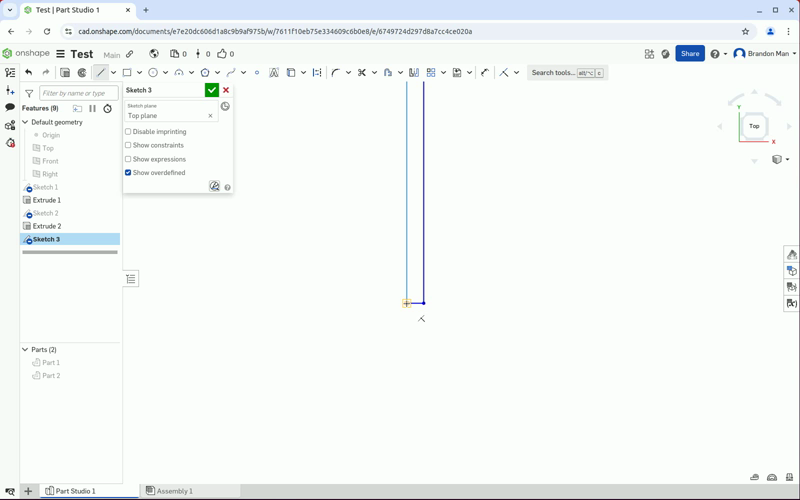
scroll(-6)
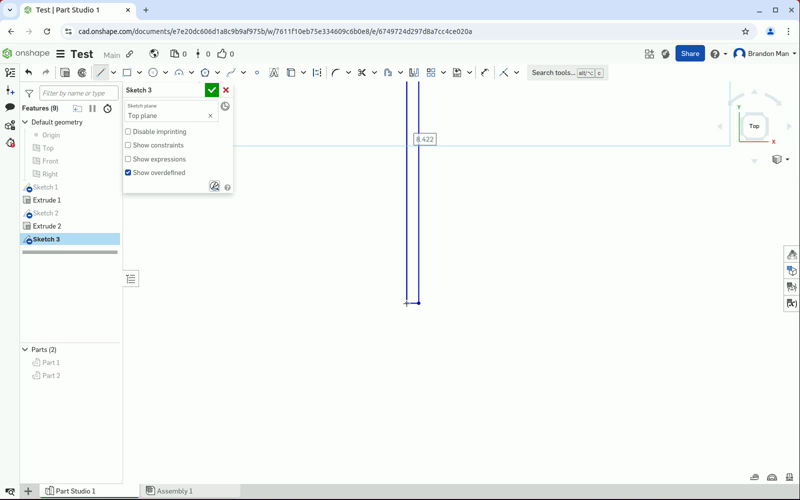
scroll(-6)
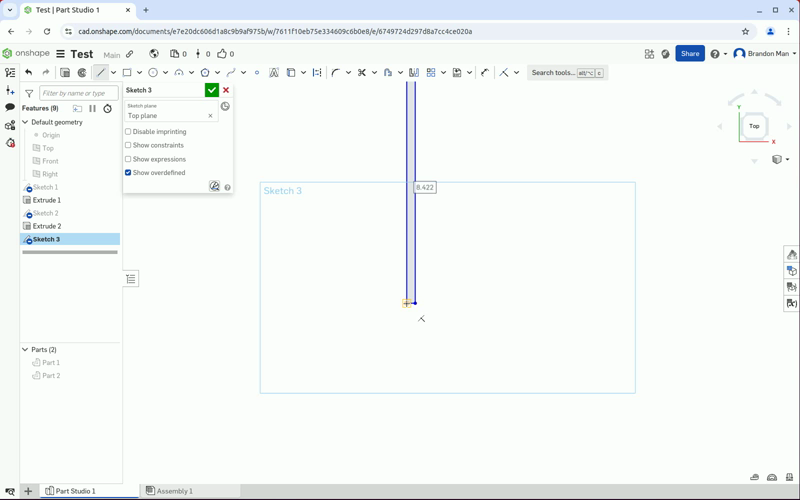
scroll(-6)
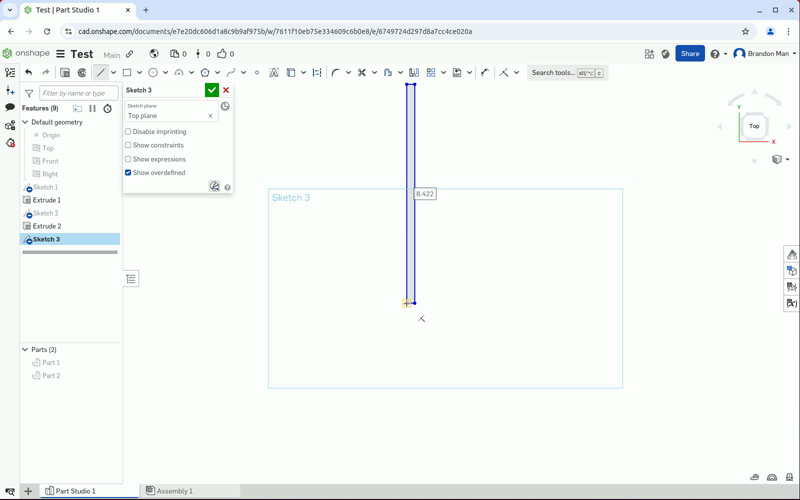
scroll(-6)
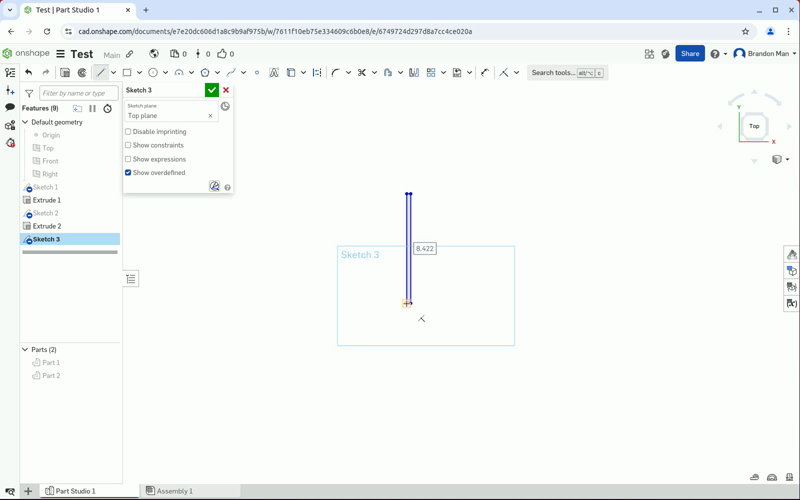
scroll(-6)
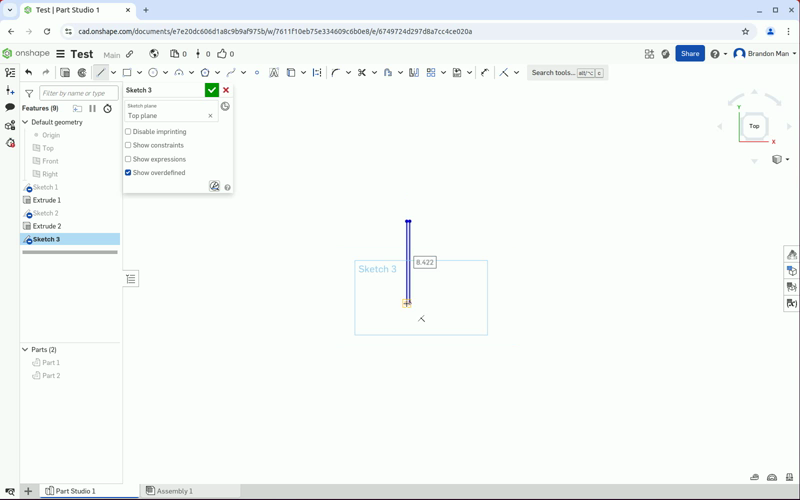
scroll(-6)
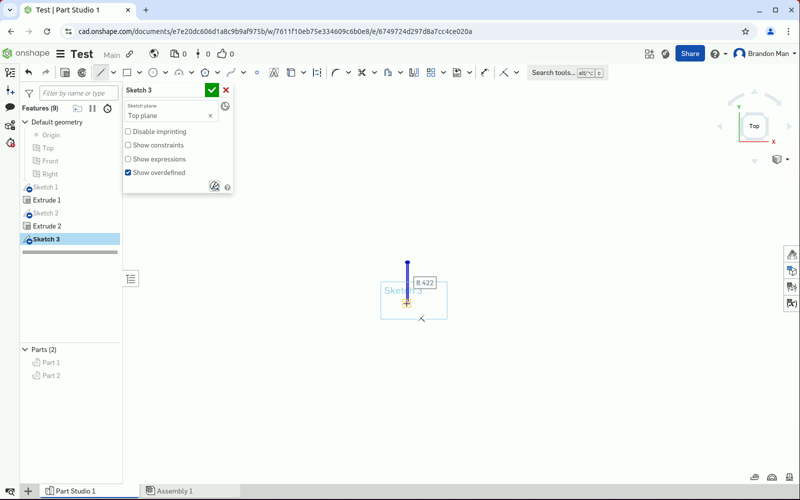
key(esc)
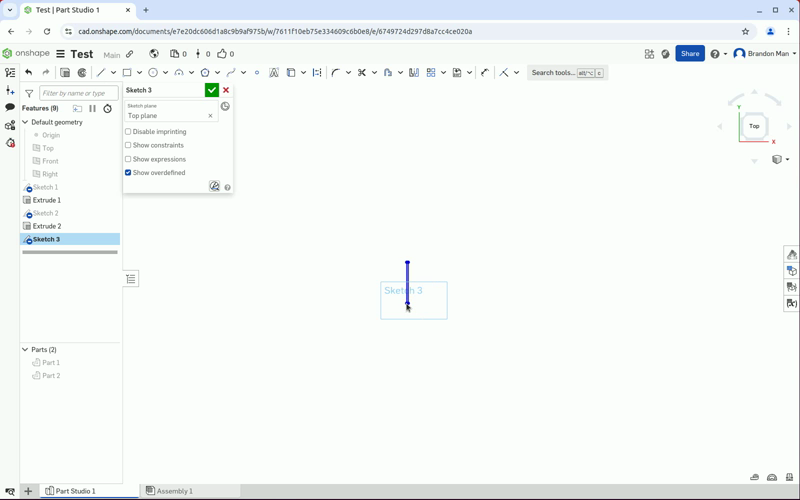
mouse_move(407, 300)
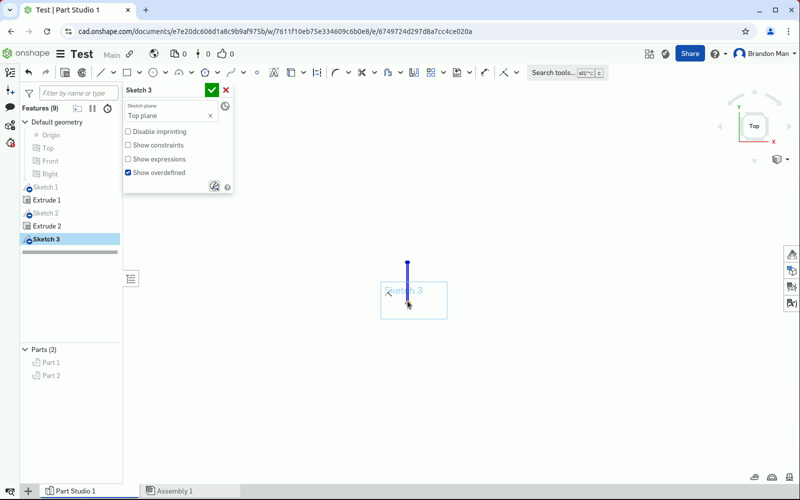
scroll(6)
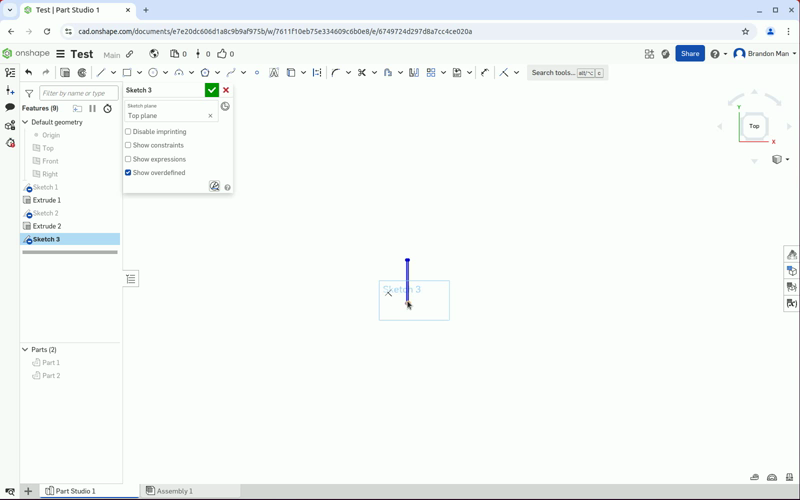
scroll(6)
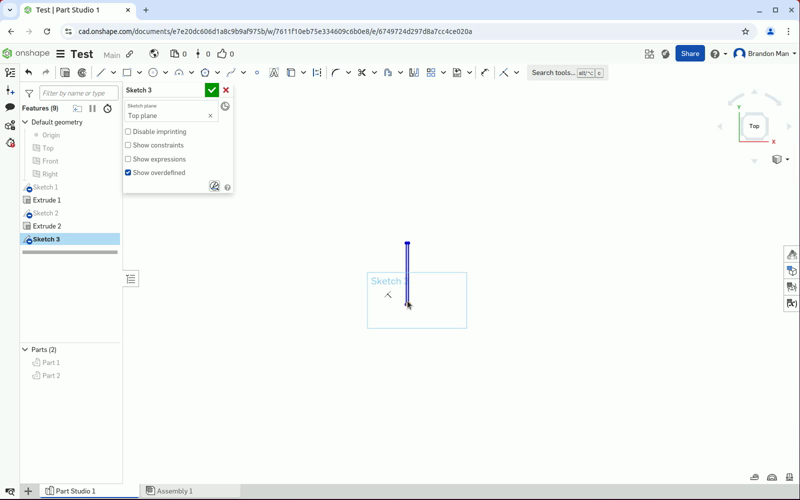
scroll(6)
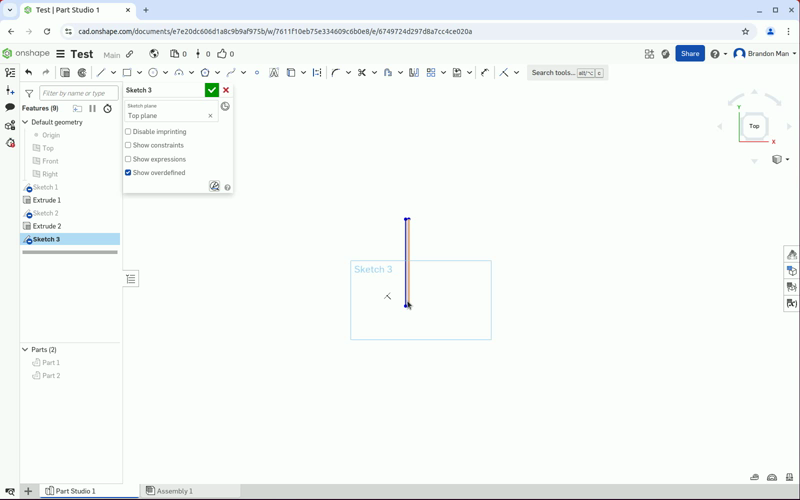
scroll(6)
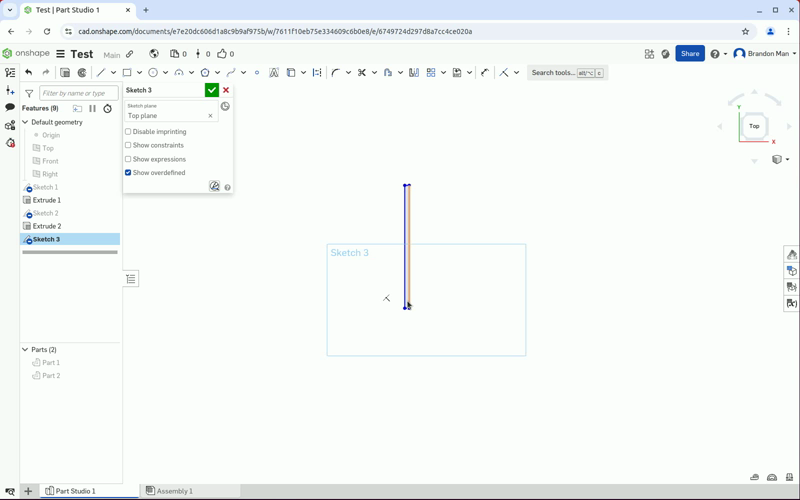
scroll(6)
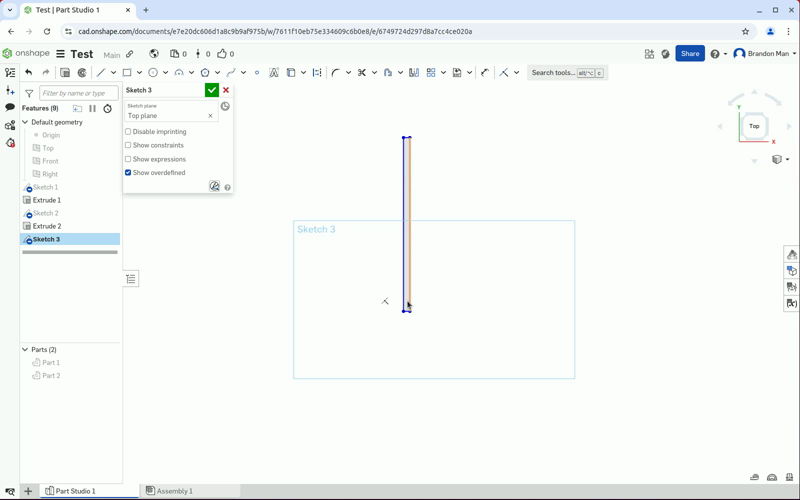
scroll(6)
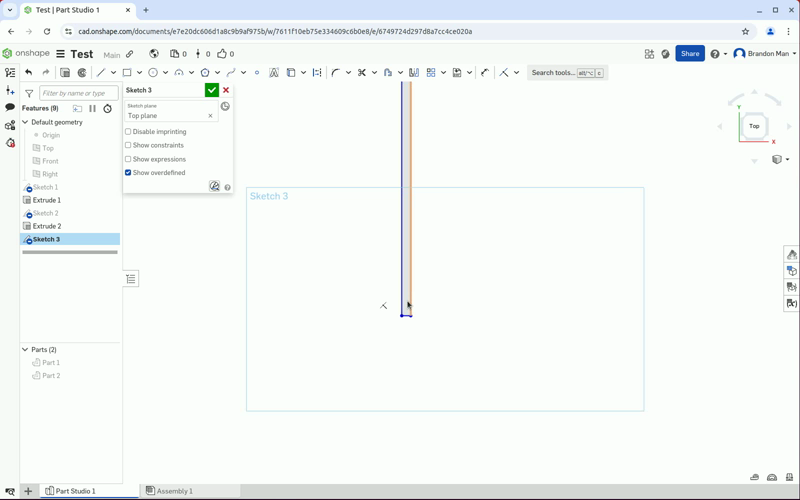
scroll(6)
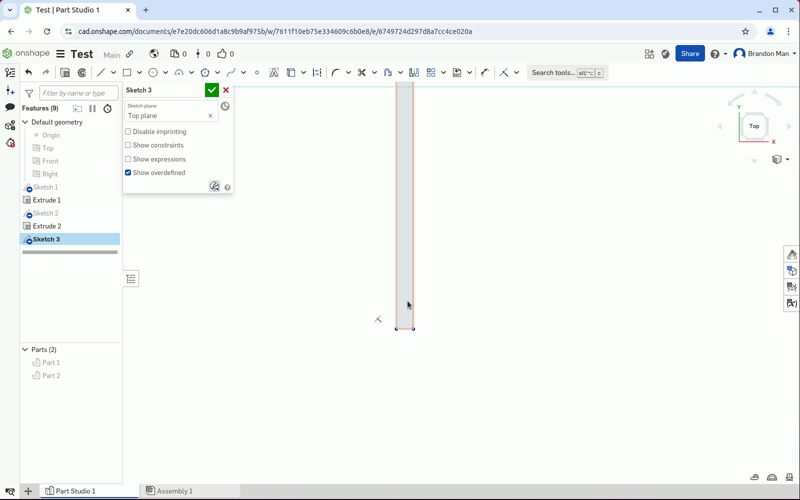
click(407, 300)
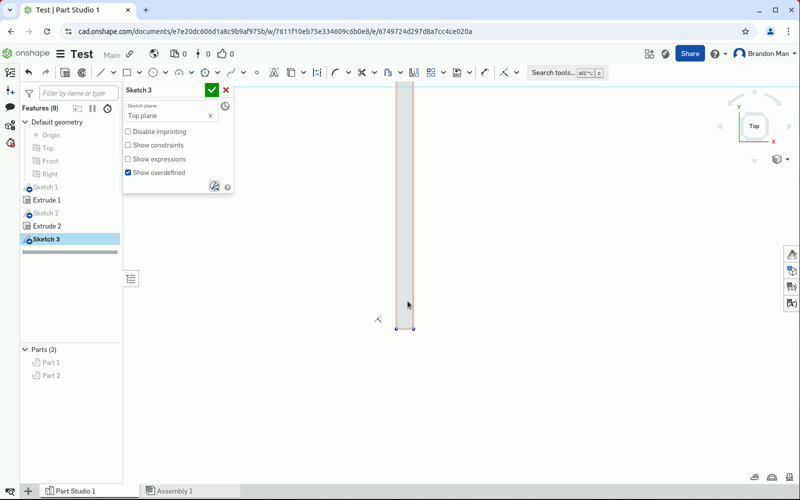
scroll(-6)
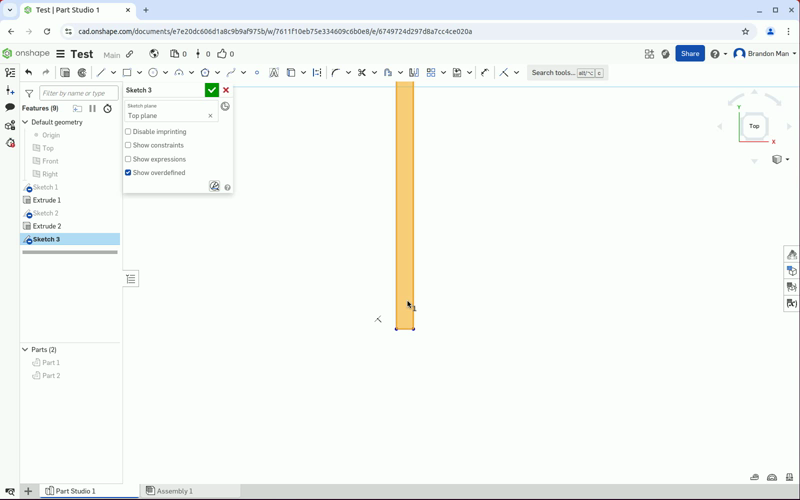
scroll(-6)
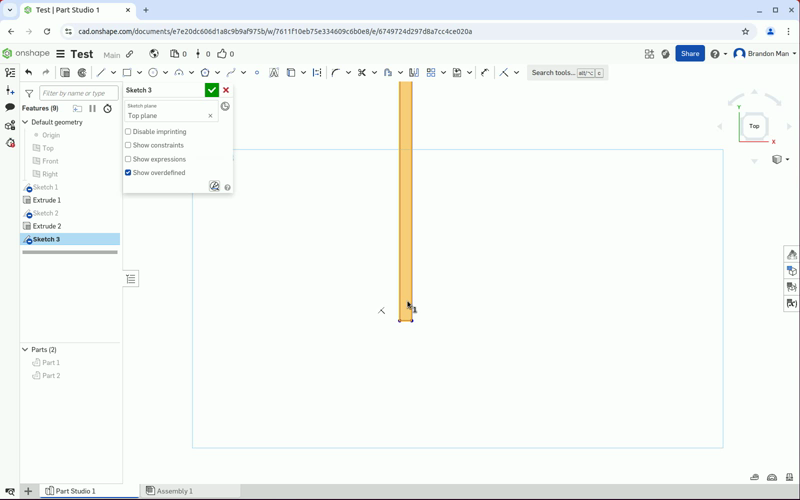
scroll(-6)
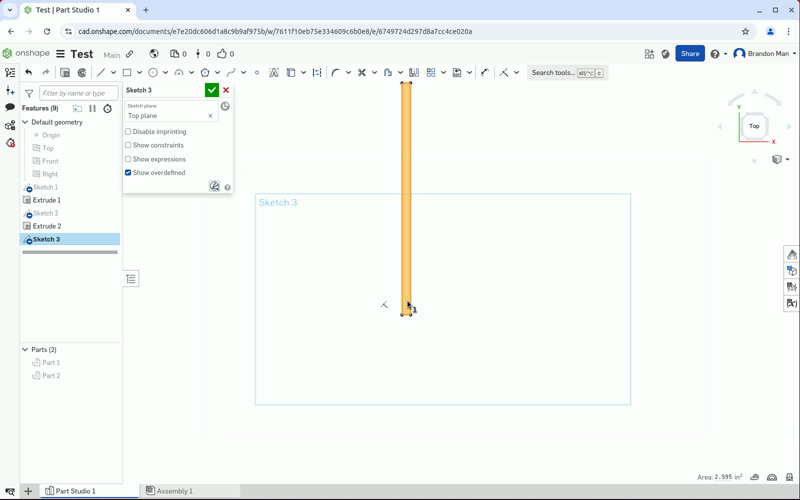
scroll(-6)
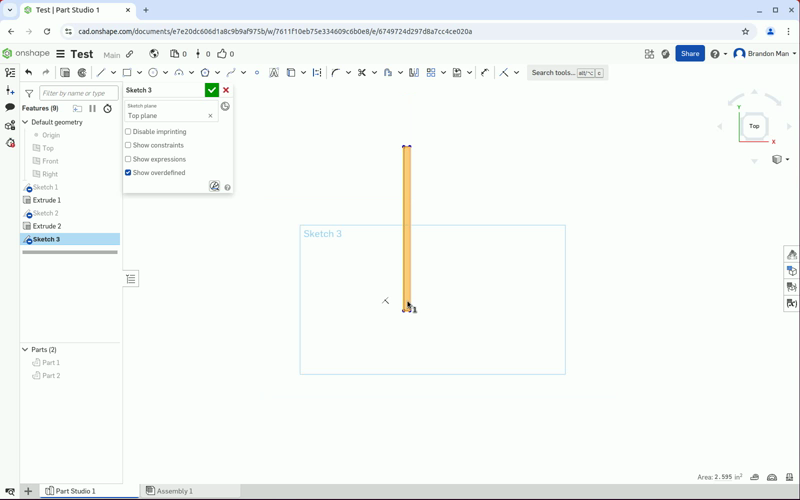
scroll(-6)
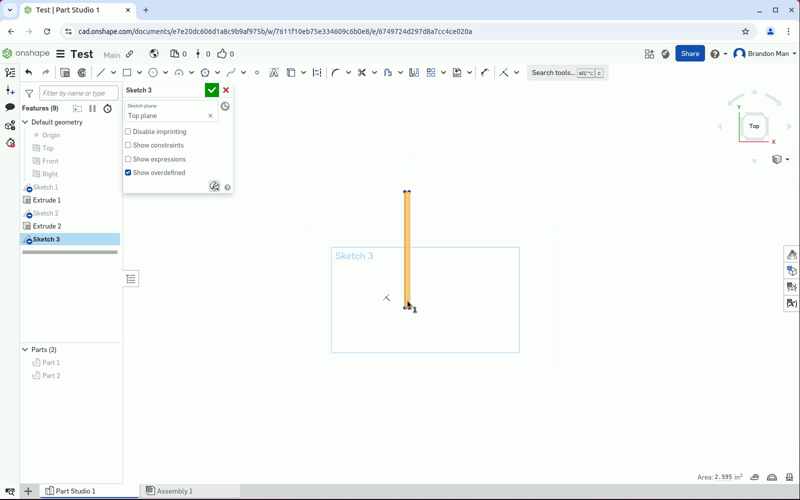
scroll(-6)
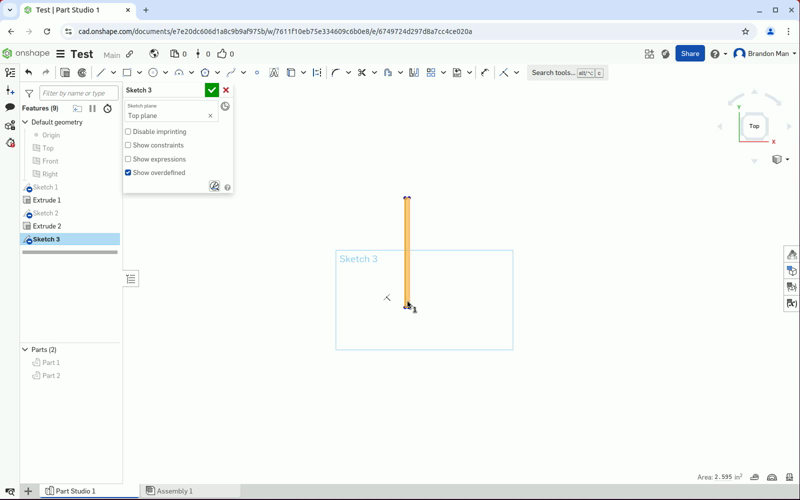
scroll(-6)
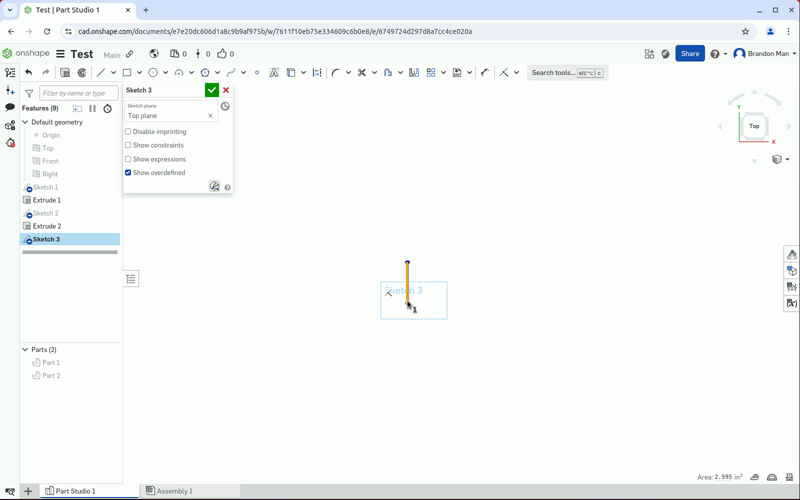
mouse_move(73, 352)
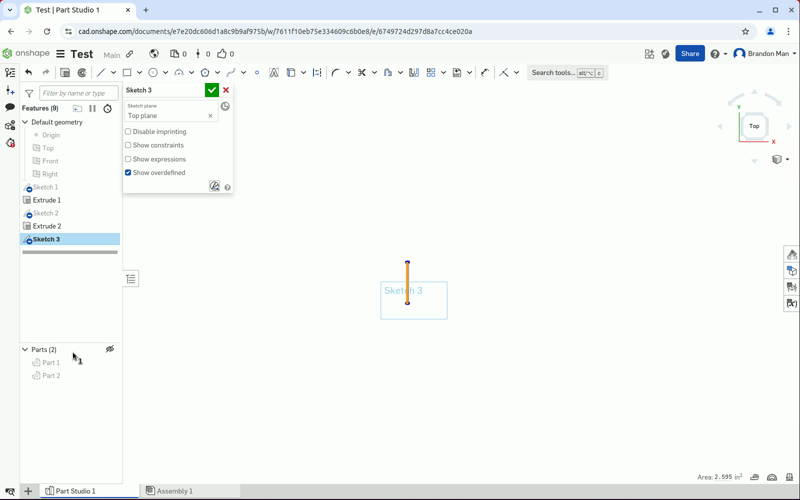
key(shift+y)
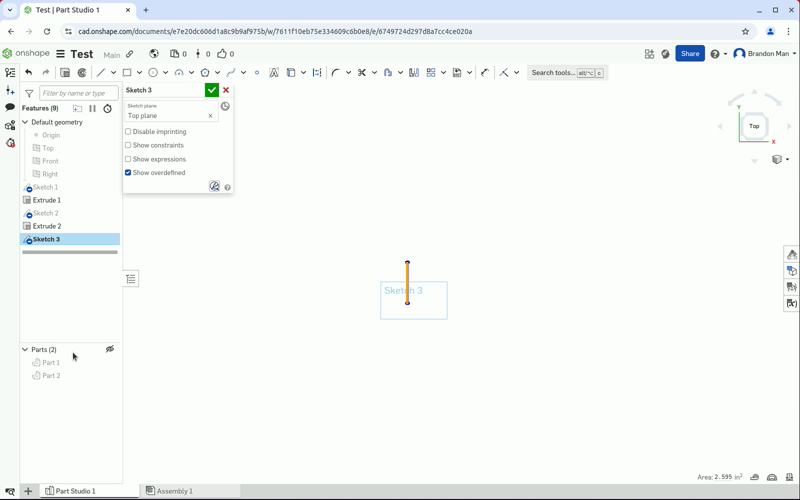
key(shift+e)
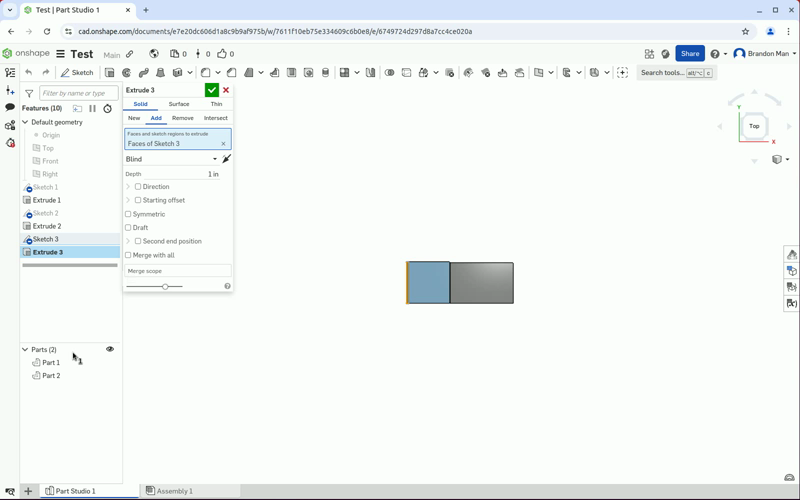
mouse_move(143, 106)
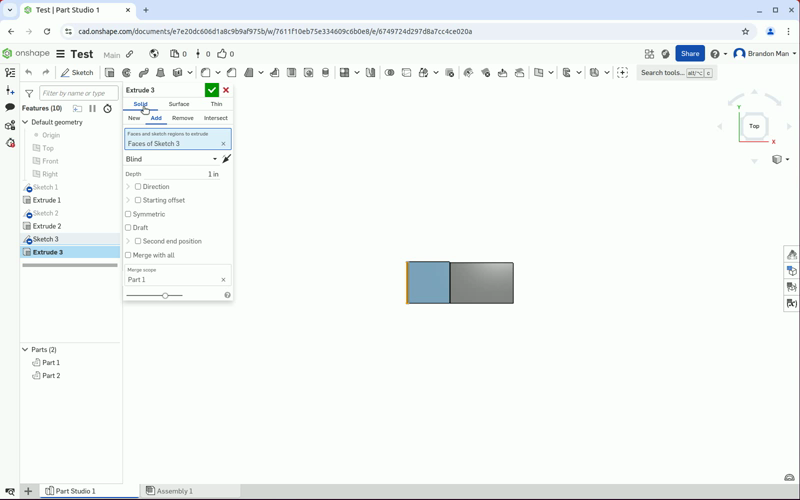
click(143, 106)
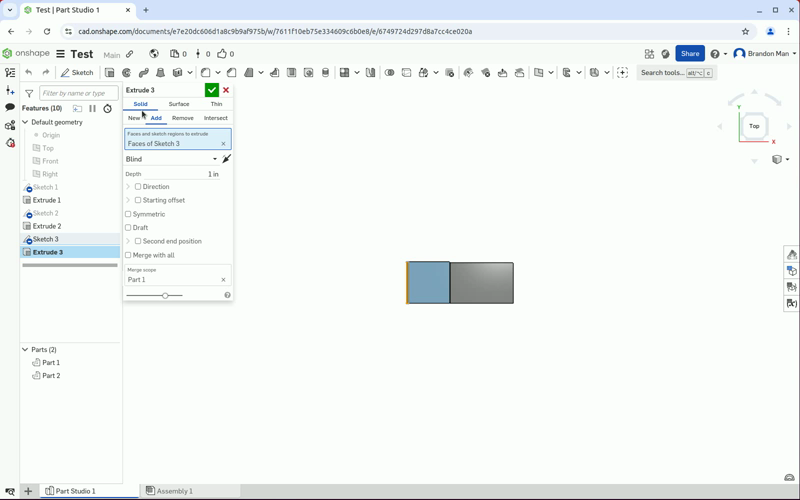
mouse_move(137, 120)
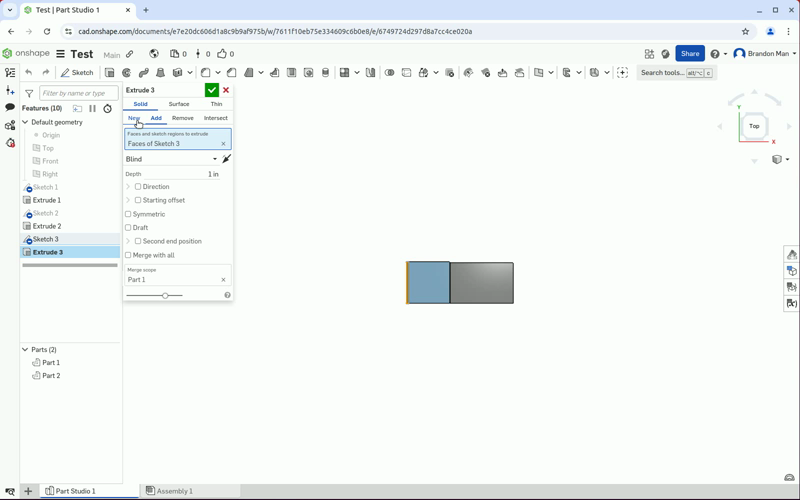
click(137, 120)
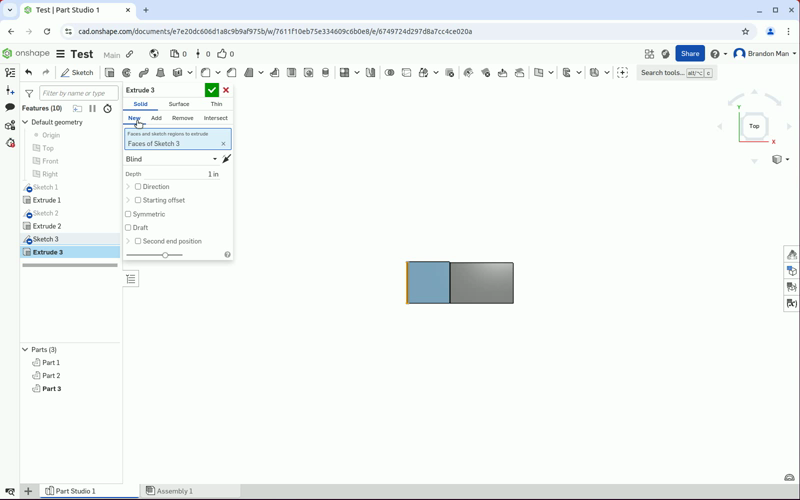
key(tab, 4)
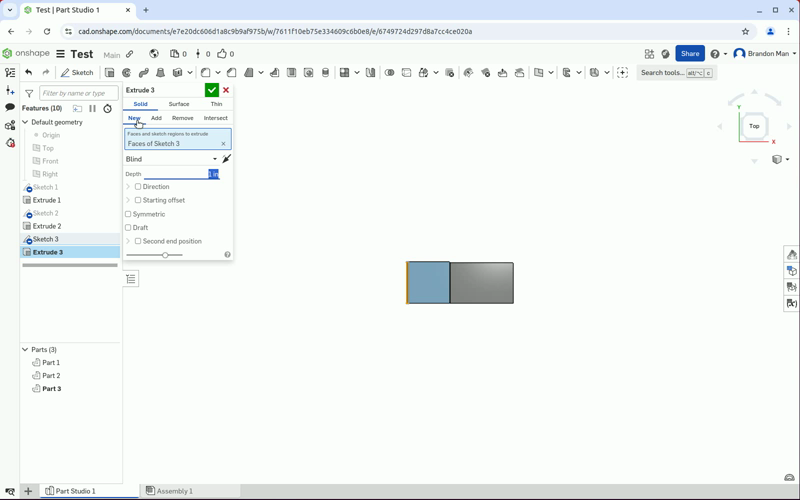
text(23.108)
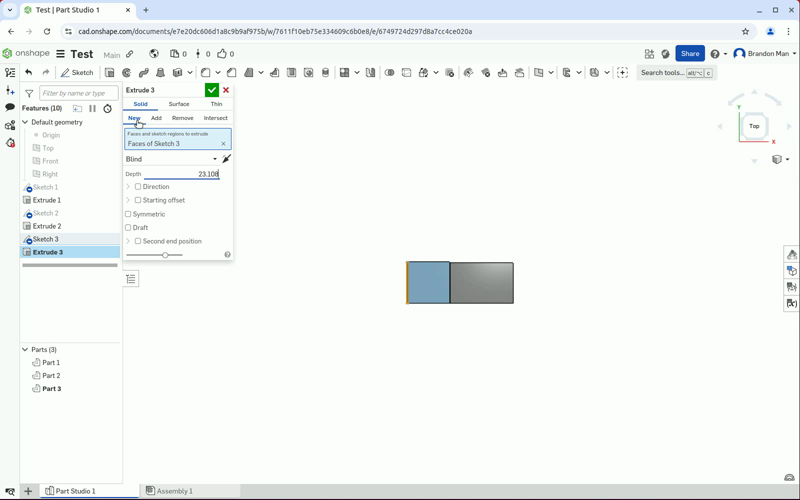
key(enter)
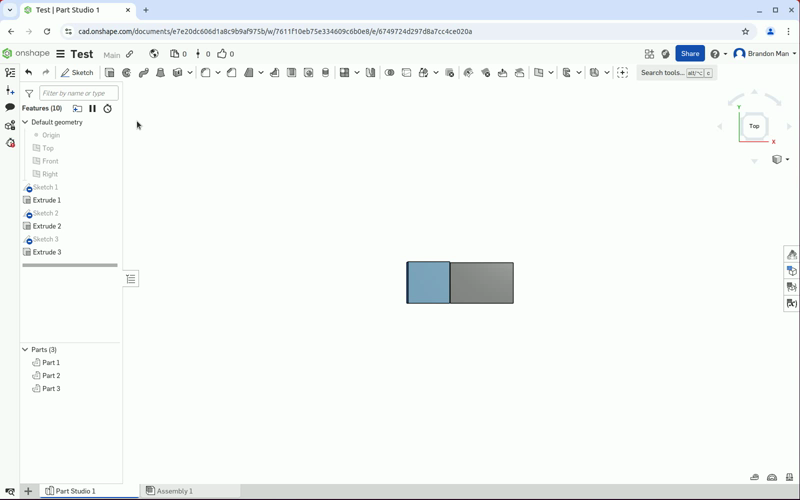
key(shift+h)
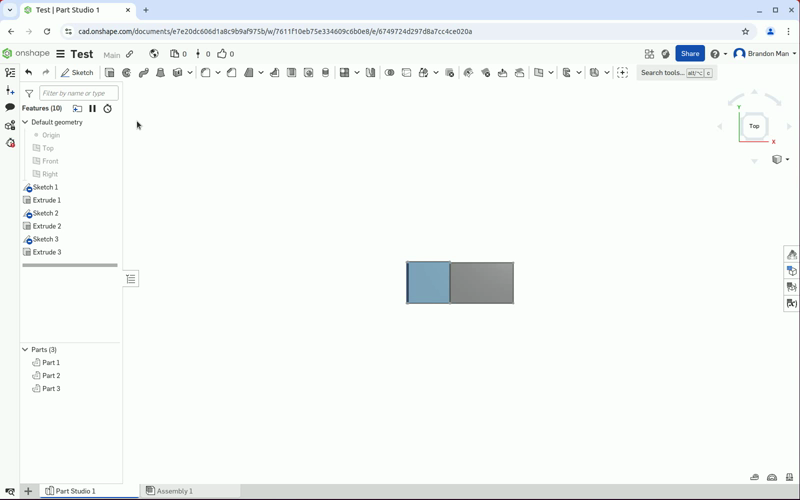
key(shift+h)
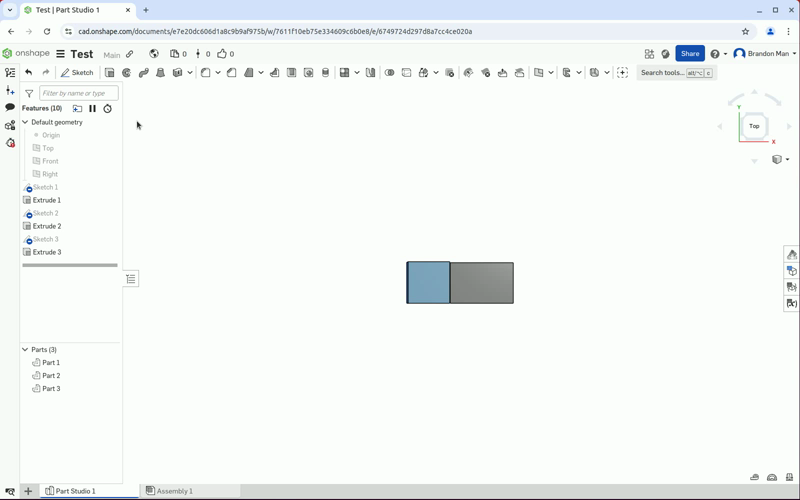
mouse_move(73, 189)
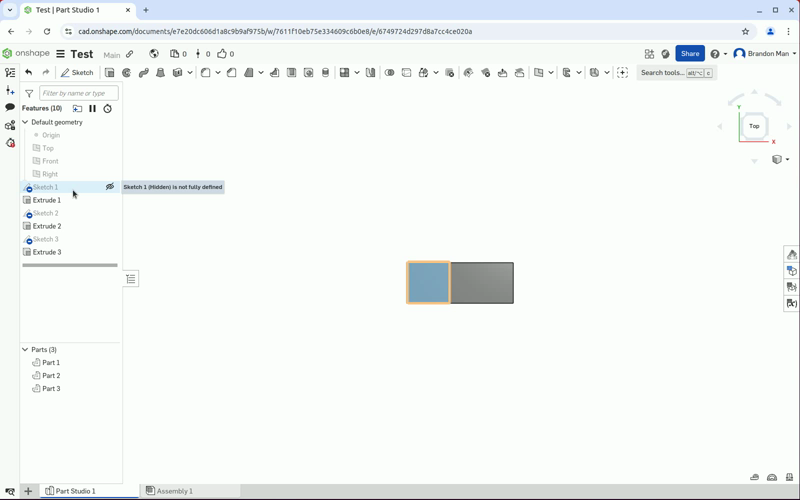
click(73, 189)
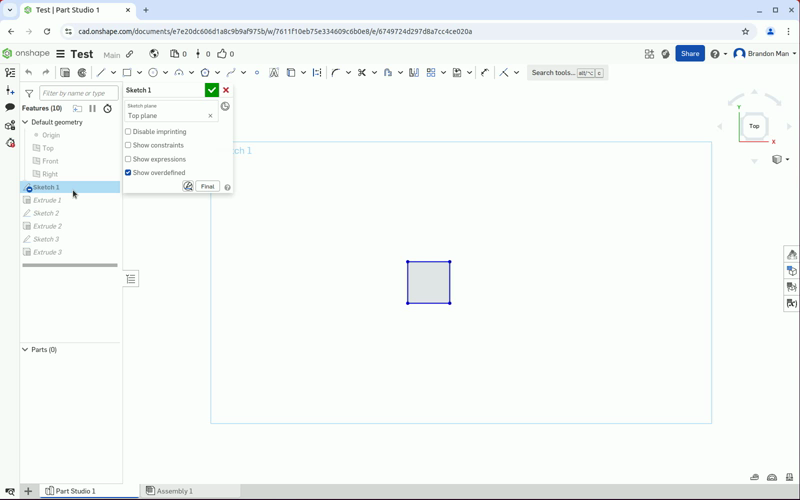
mouse_move(229, 92)
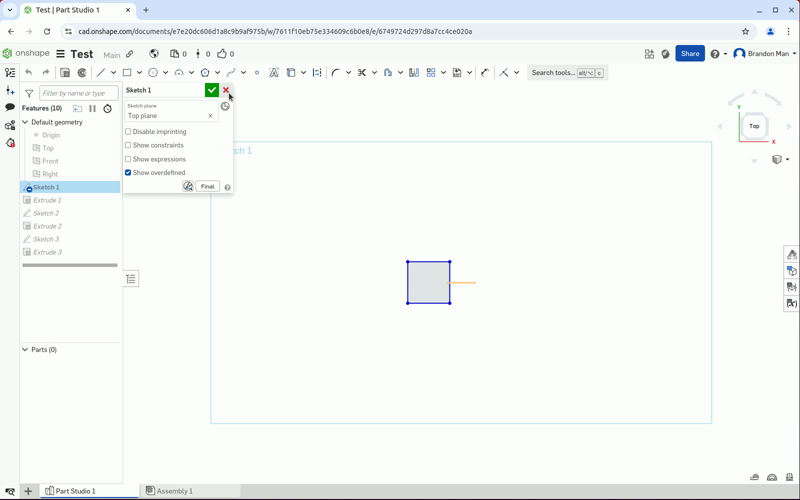
click(229, 92)
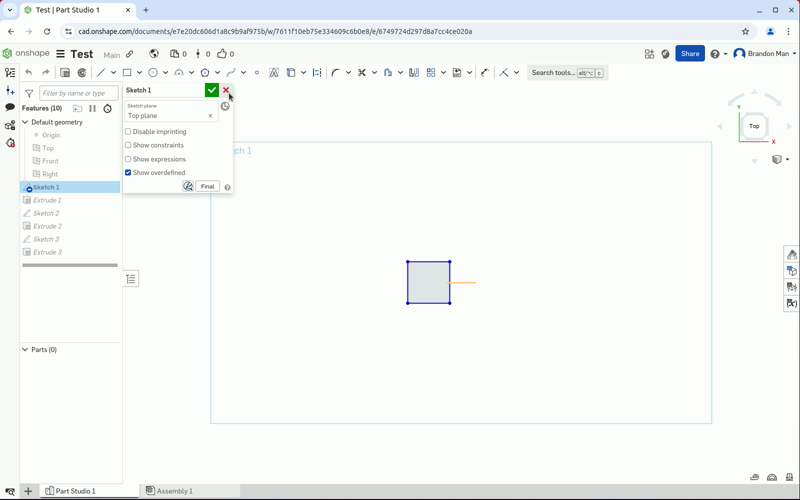
key(shift+s)
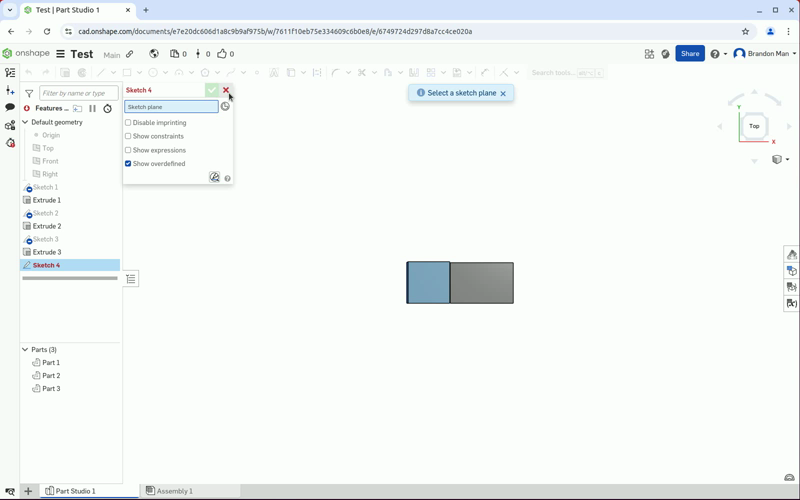
mouse_move(73, 150)
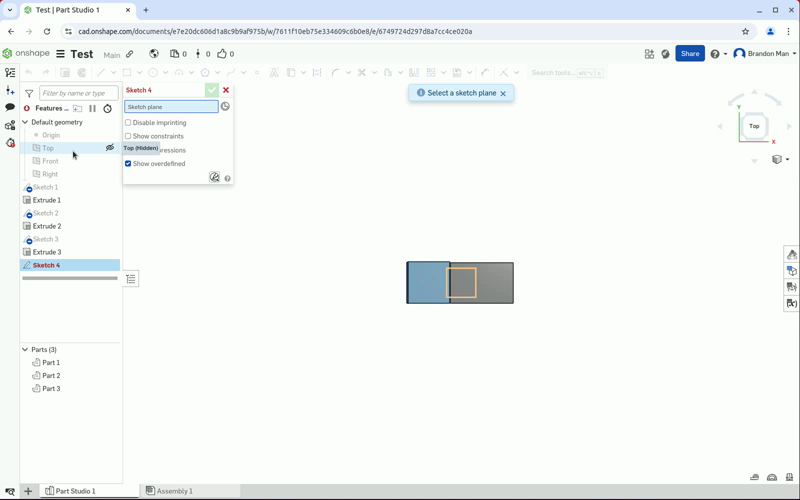
click(73, 150)
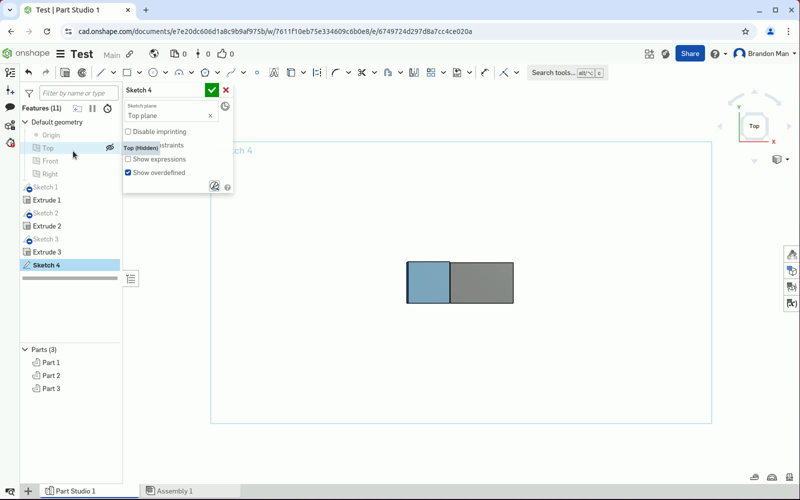
mouse_move(73, 352)
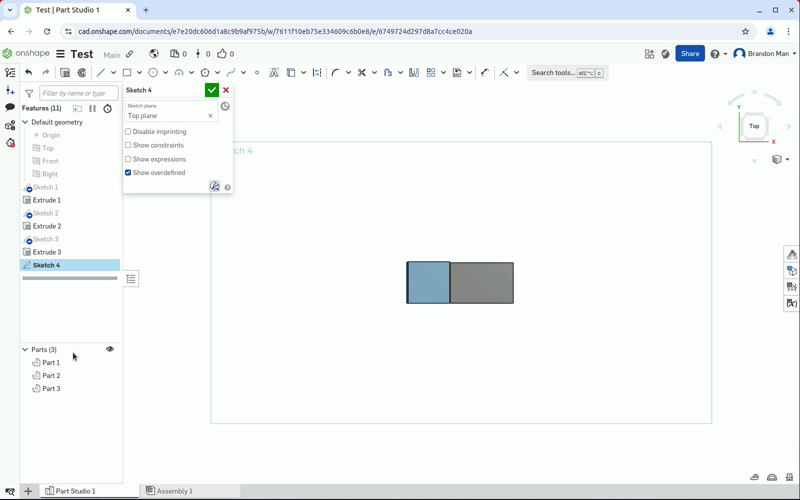
key(y)
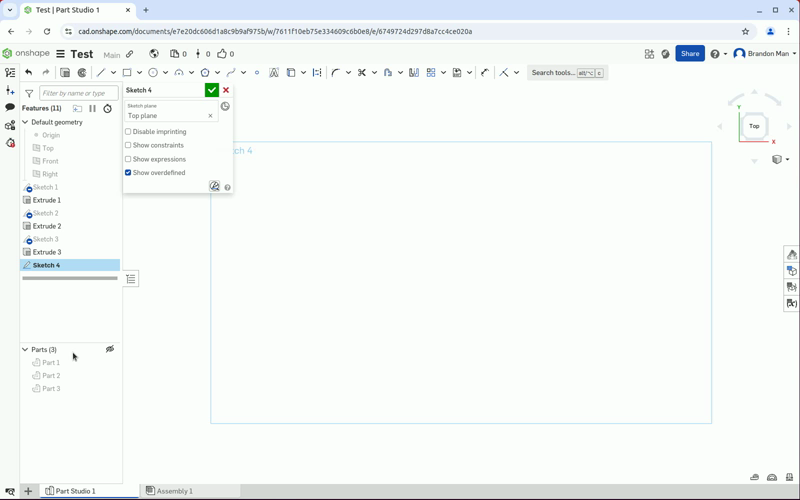
key(l)
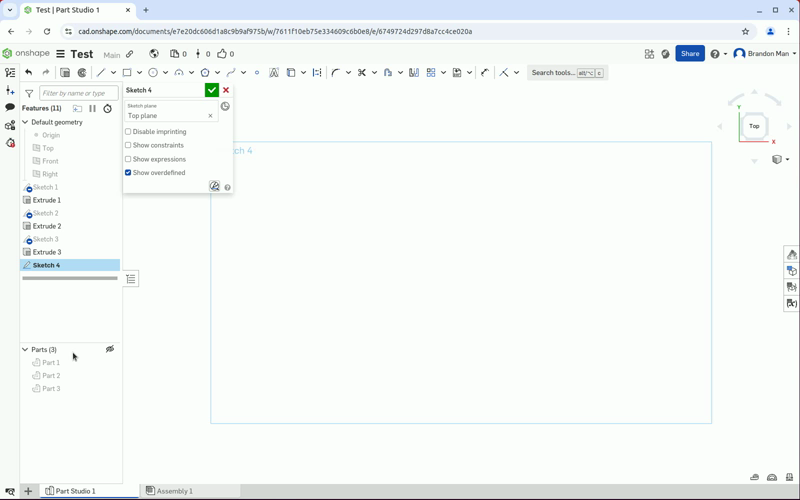
key_down(shift)
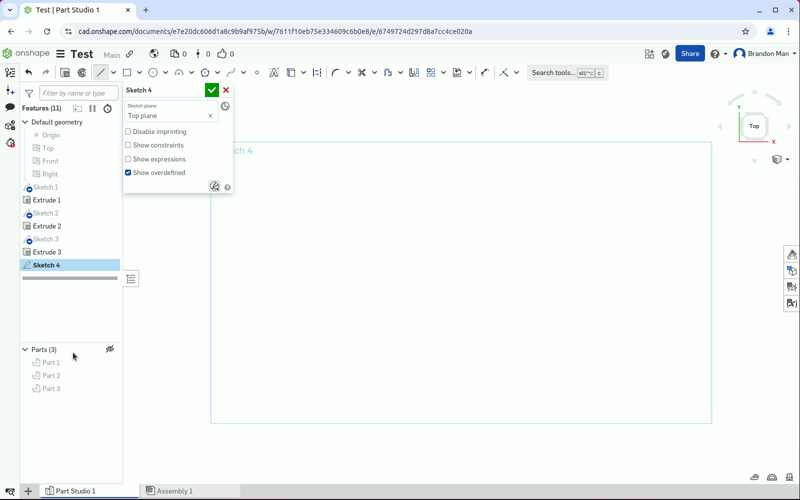
mouse_move(513, 303)
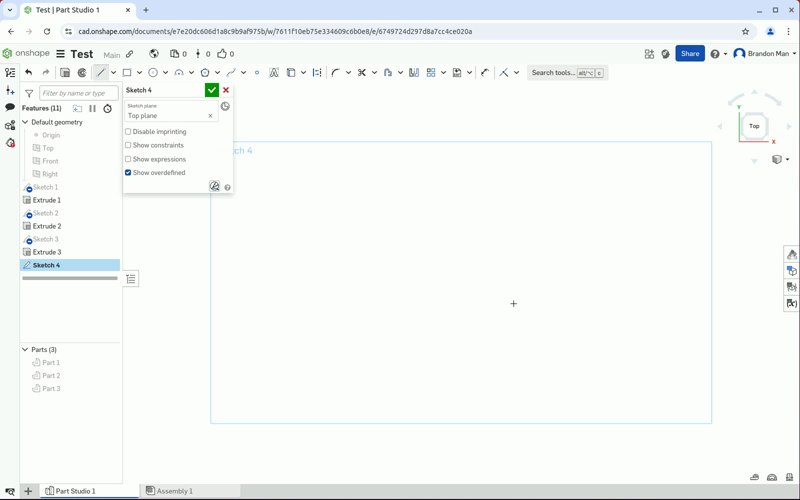
click(513, 303)
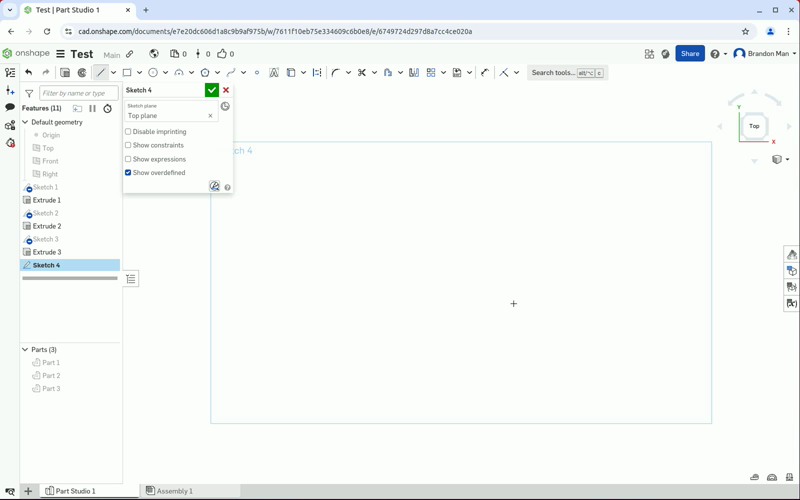
key_up(shift)
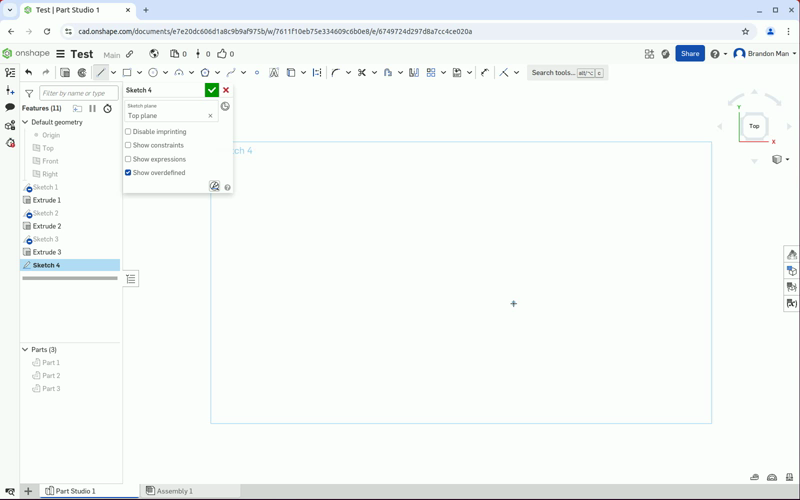
key_down(shift)
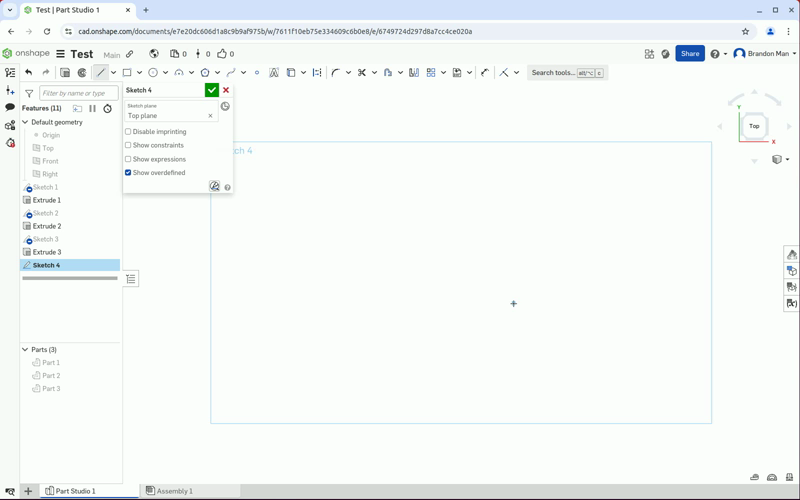
mouse_move(543, 303)
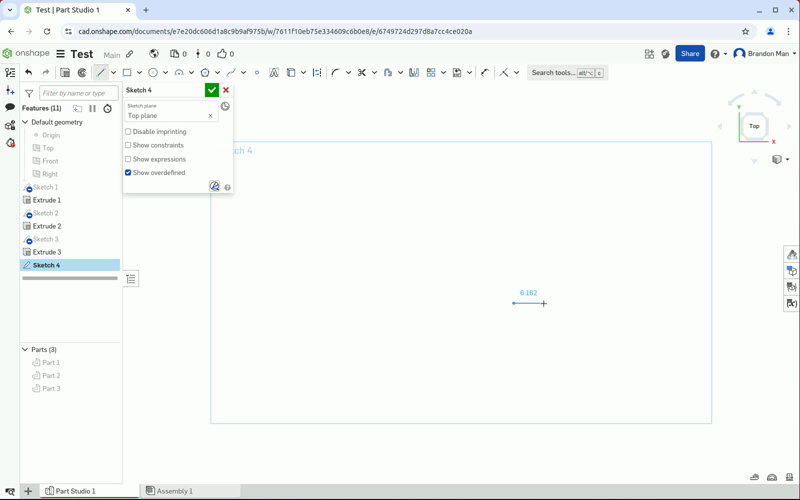
mouse_move(514, 303)
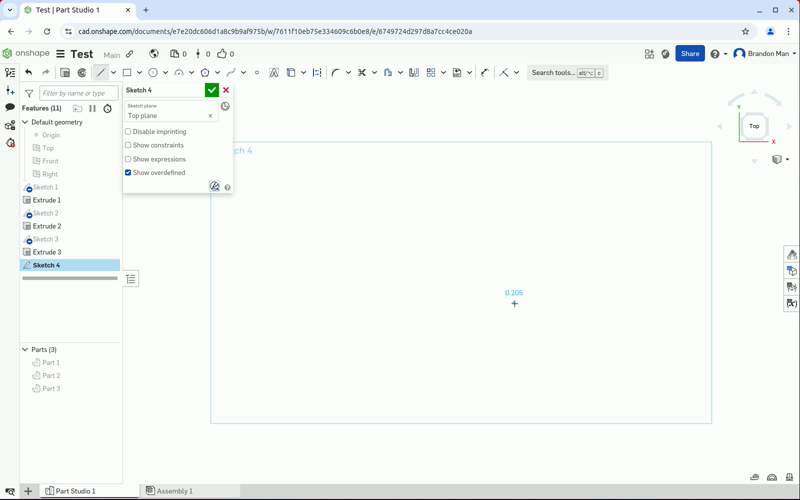
scroll(6)
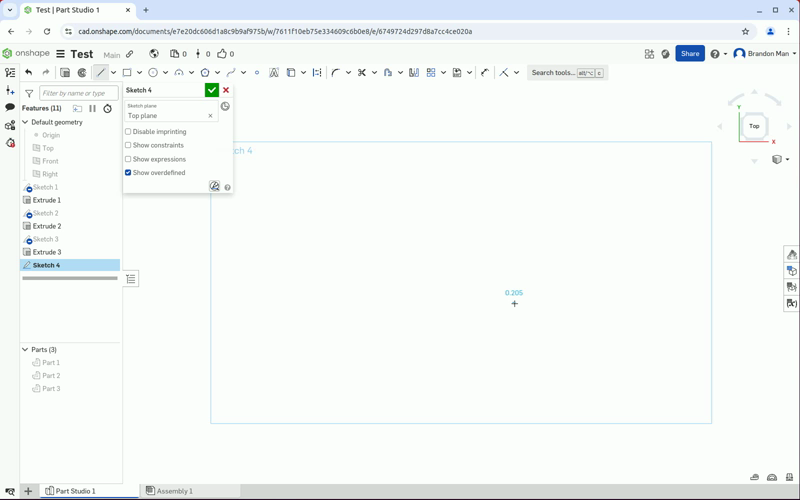
scroll(6)
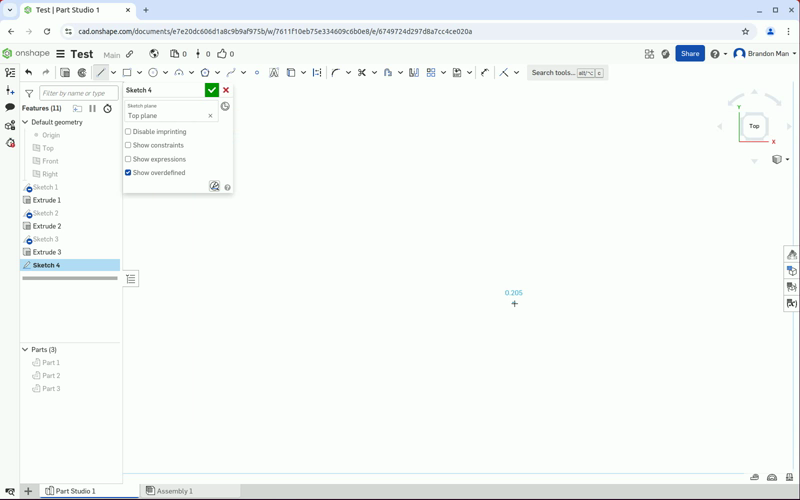
scroll(6)
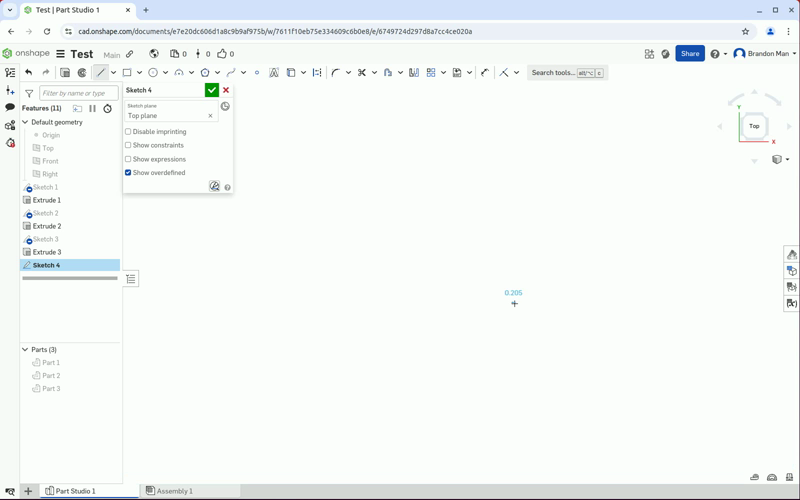
scroll(6)
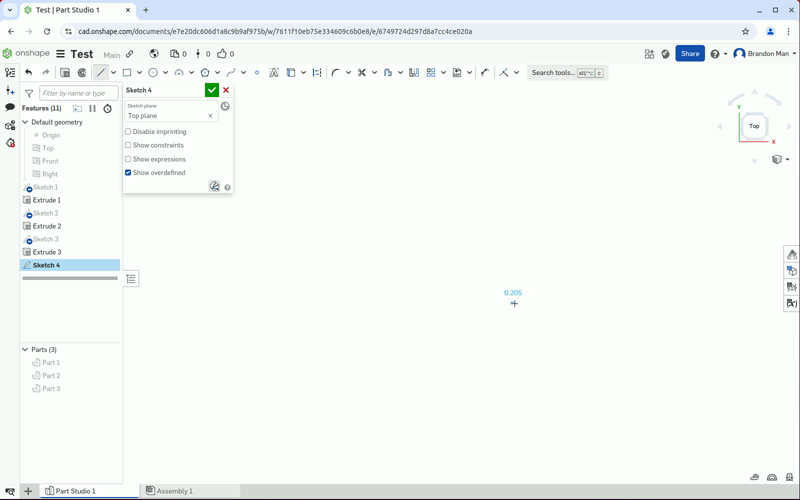
scroll(6)
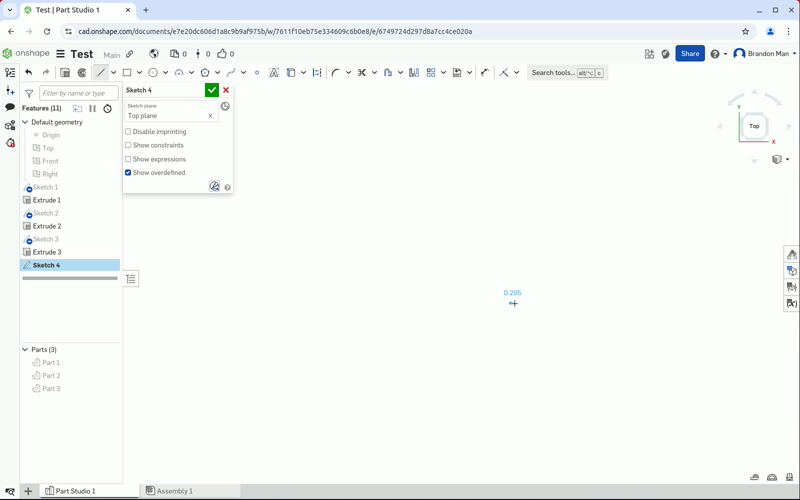
scroll(6)
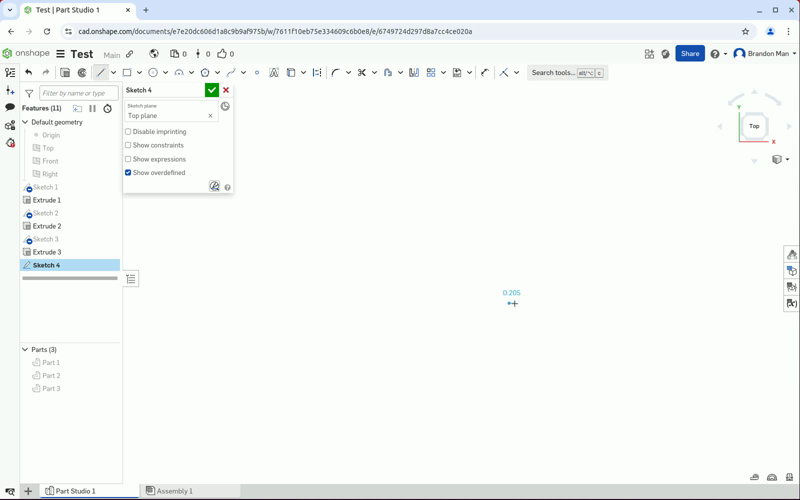
scroll(6)
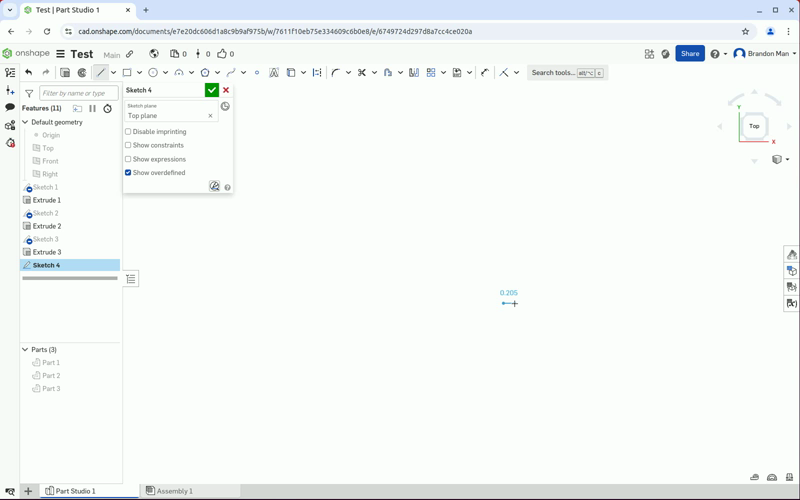
click(514, 303)
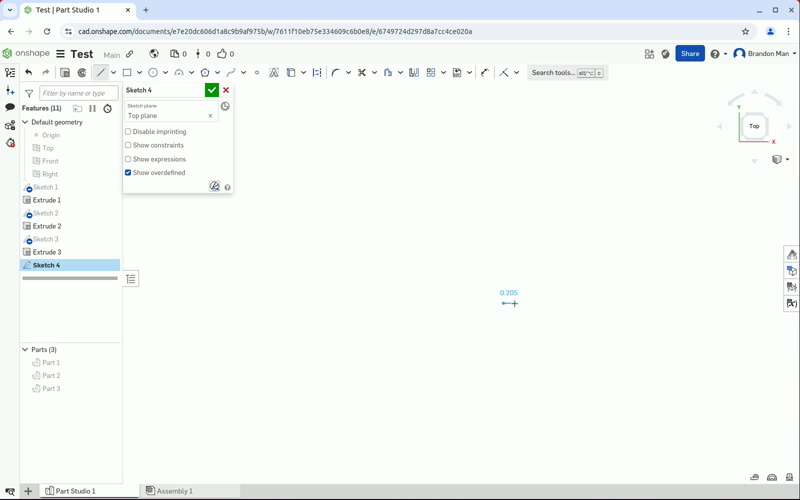
scroll(-6)
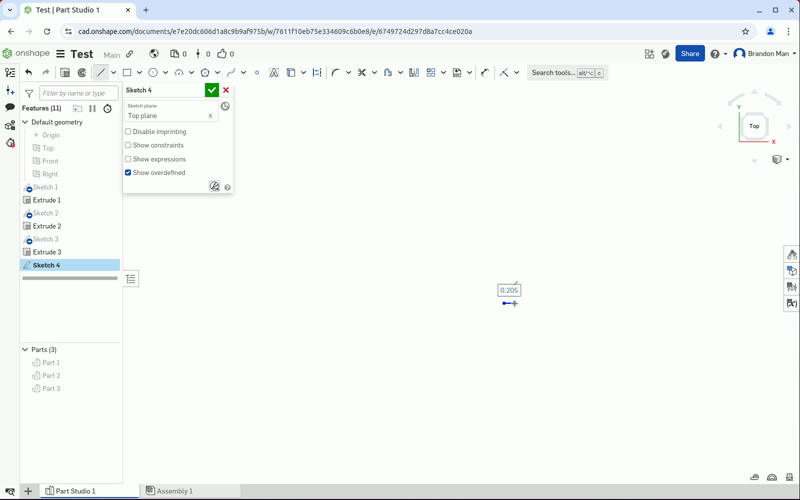
scroll(-6)
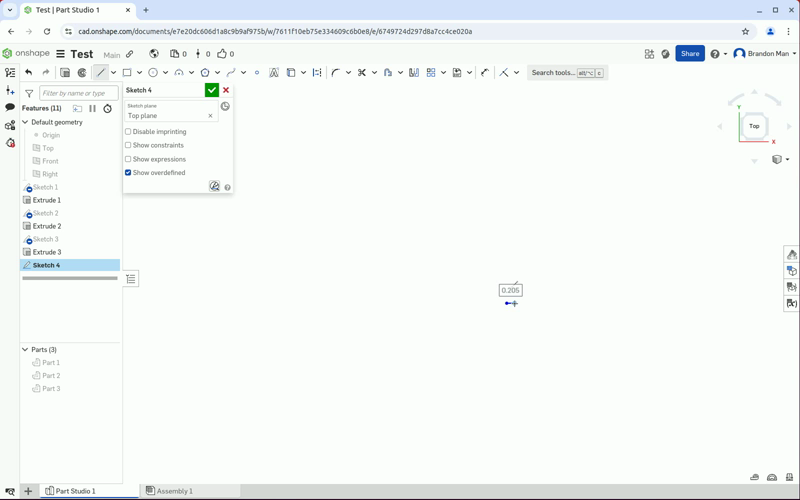
scroll(-6)
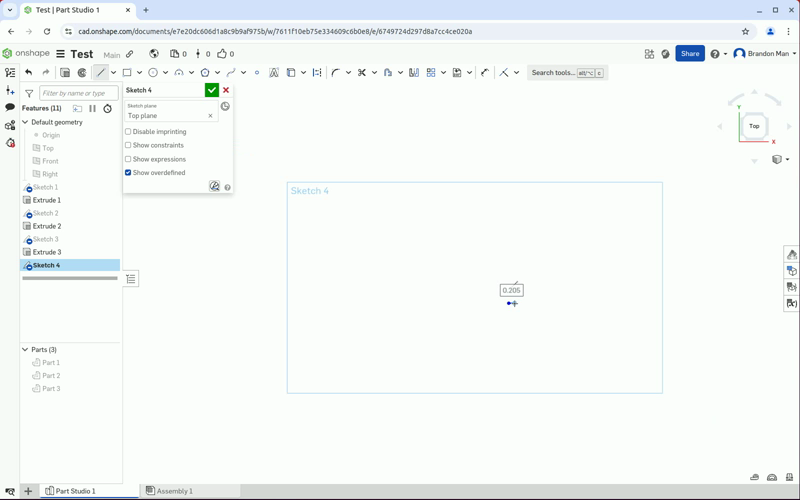
scroll(-6)
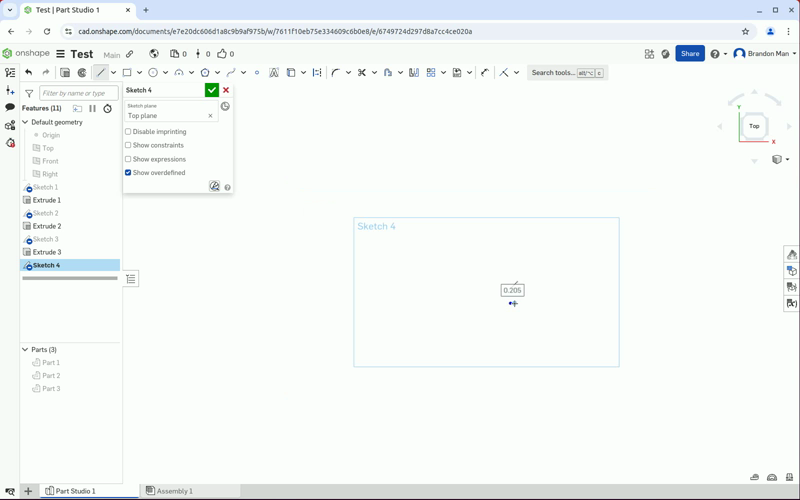
scroll(-6)
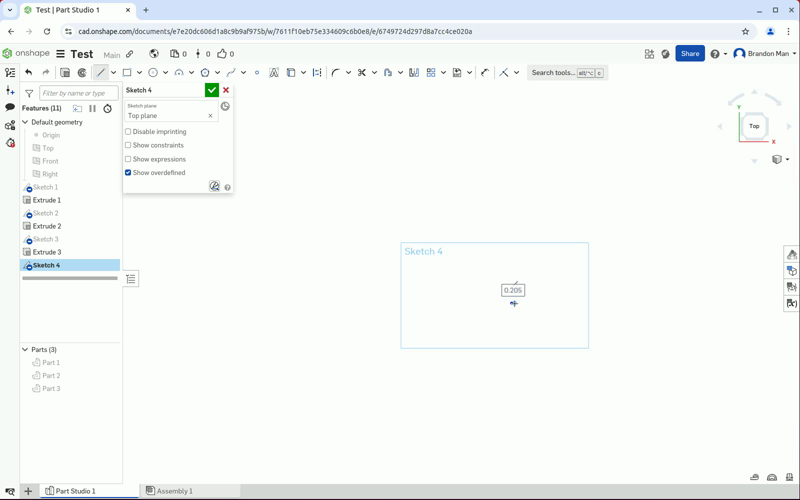
scroll(-6)
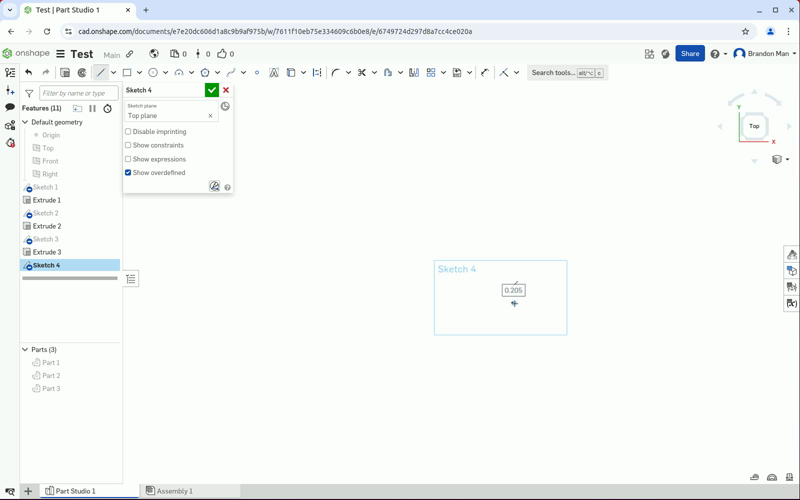
scroll(-6)
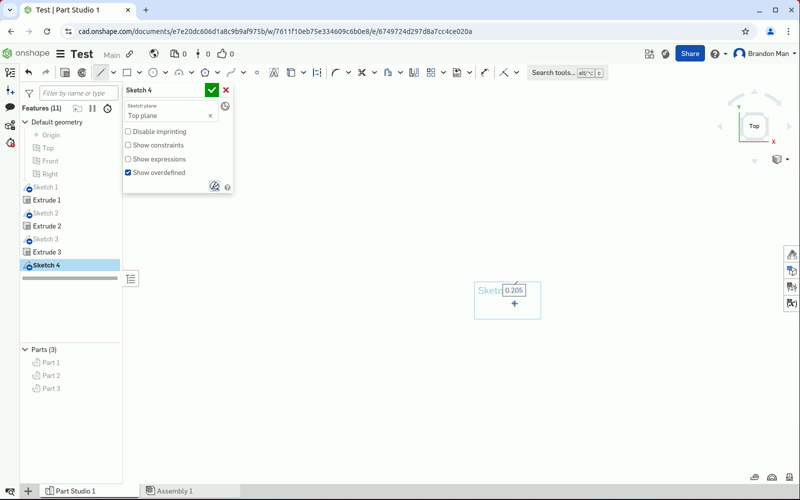
key_up(shift)
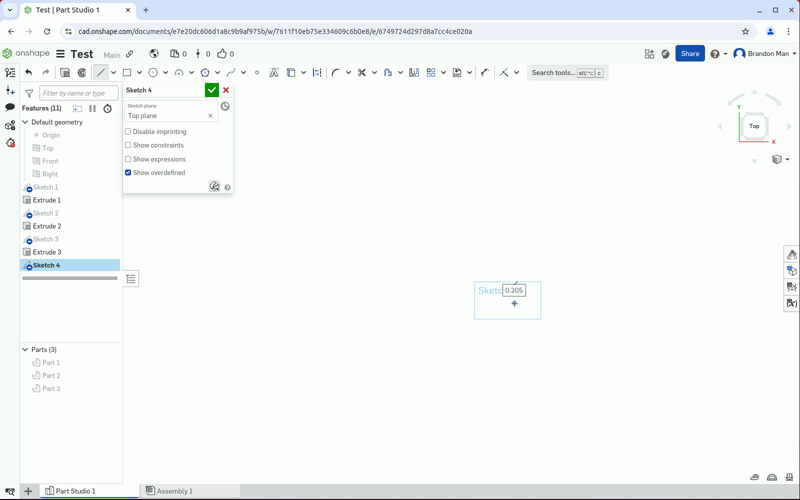
key_down(shift)
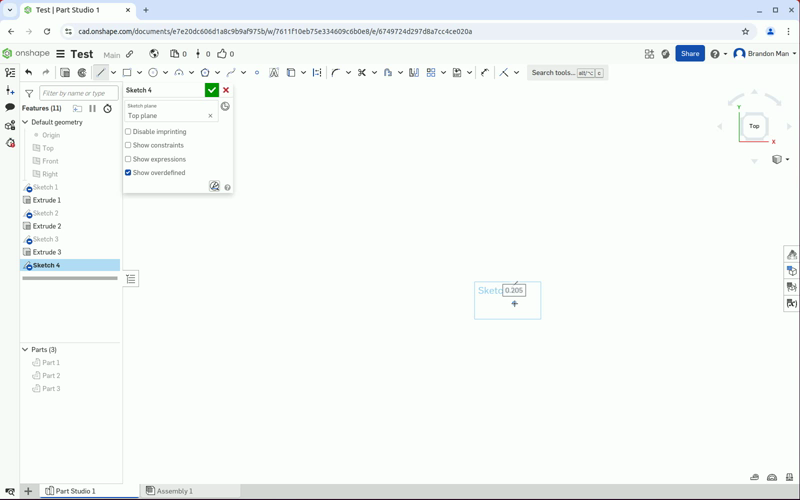
mouse_move(544, 303)
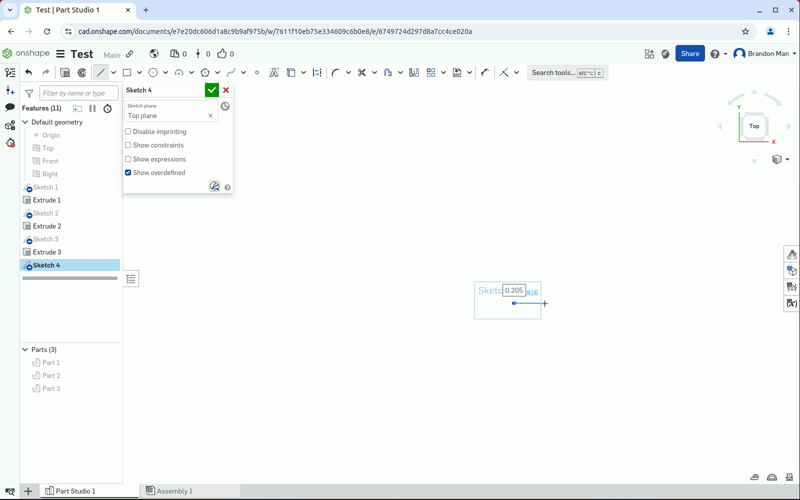
mouse_move(514, 262)
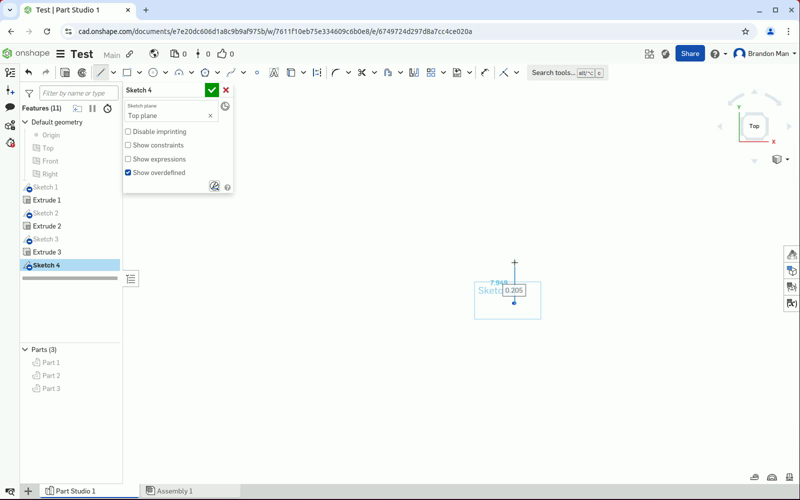
click(514, 262)
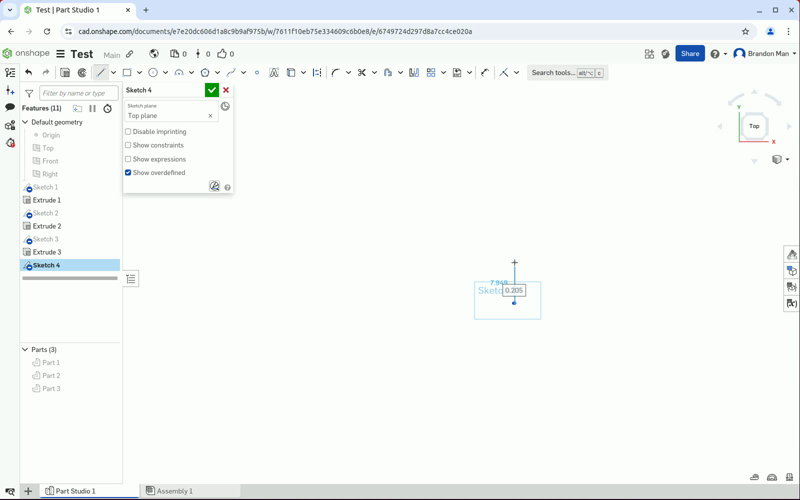
key_up(shift)
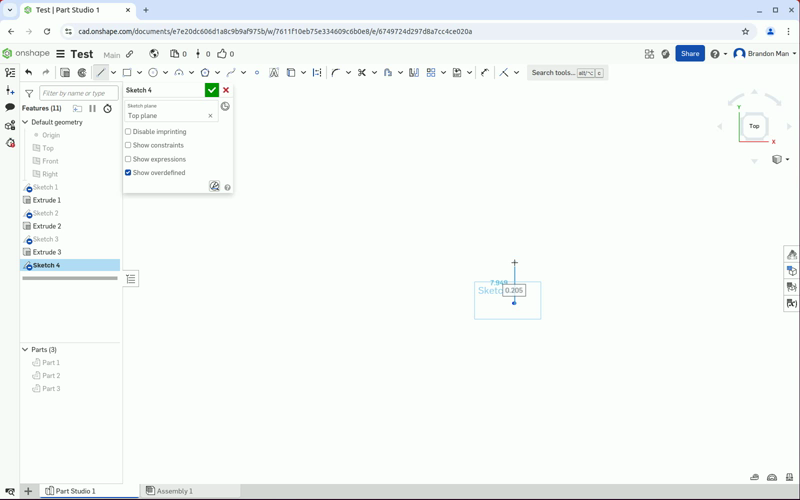
key_down(shift)
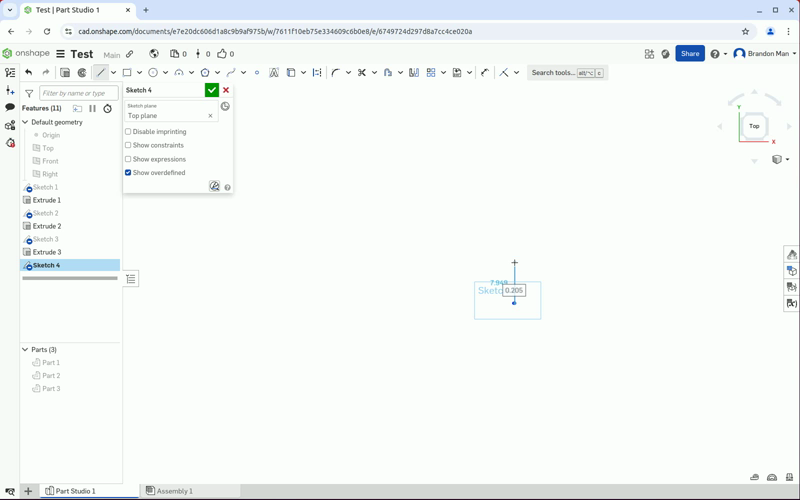
mouse_move(544, 262)
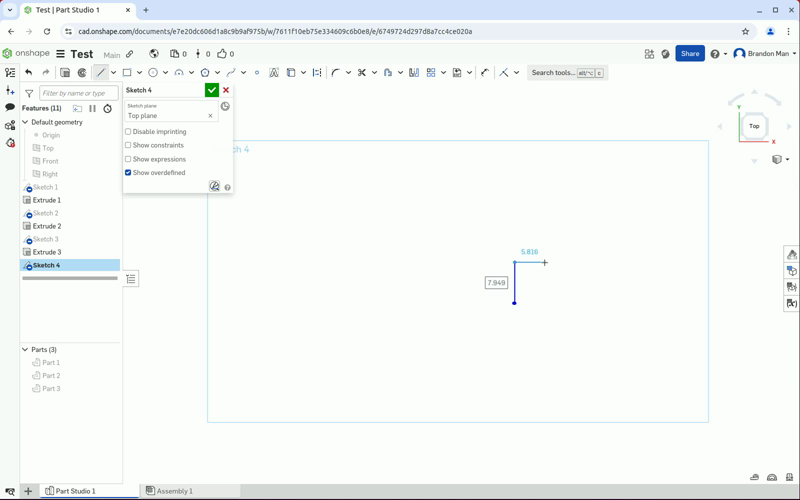
mouse_move(513, 262)
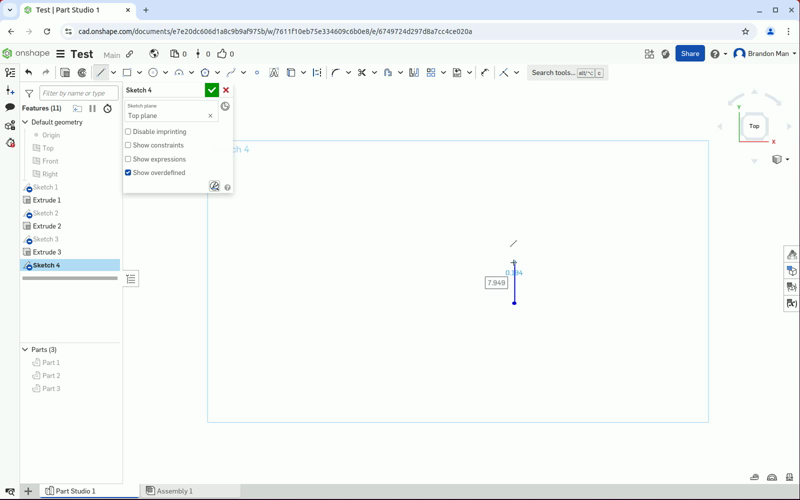
scroll(6)
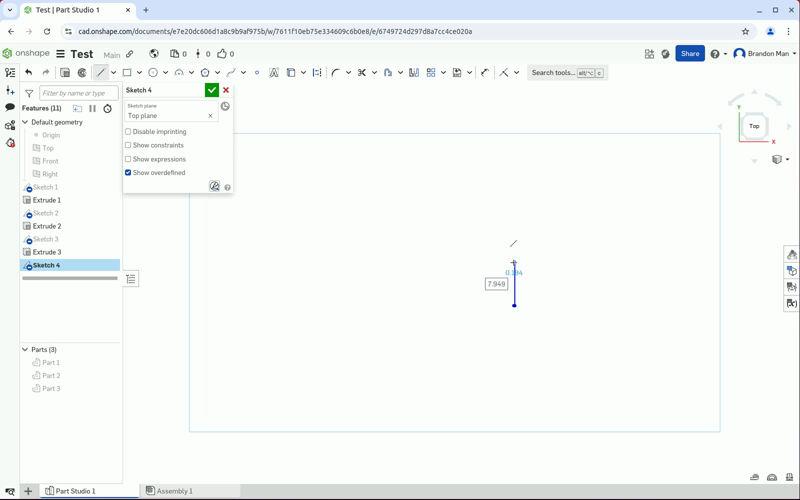
scroll(6)
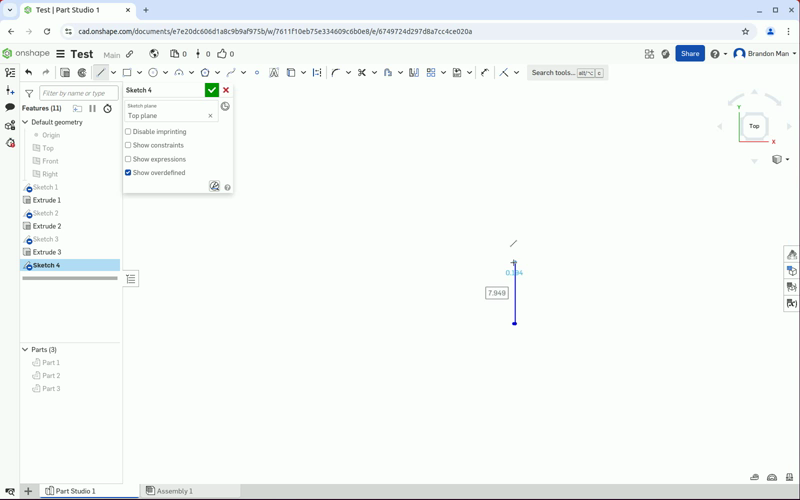
scroll(6)
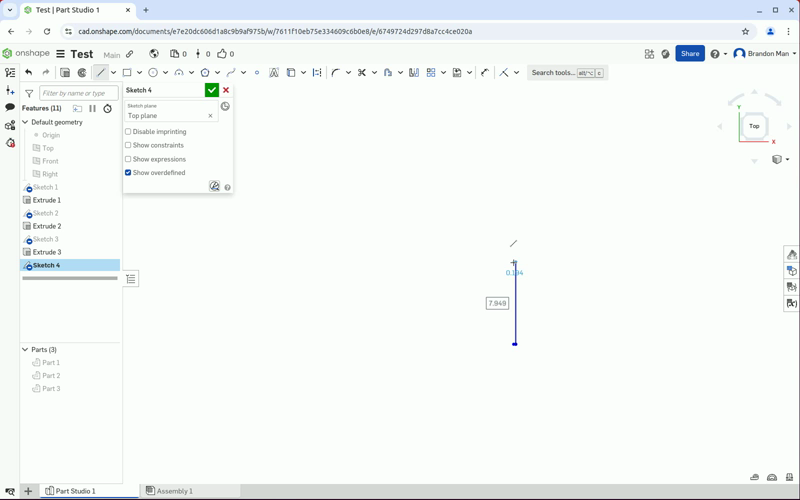
scroll(6)
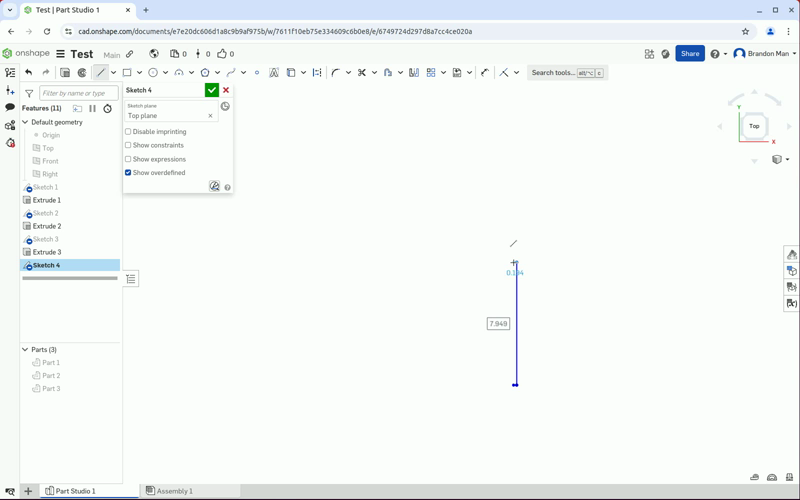
scroll(6)
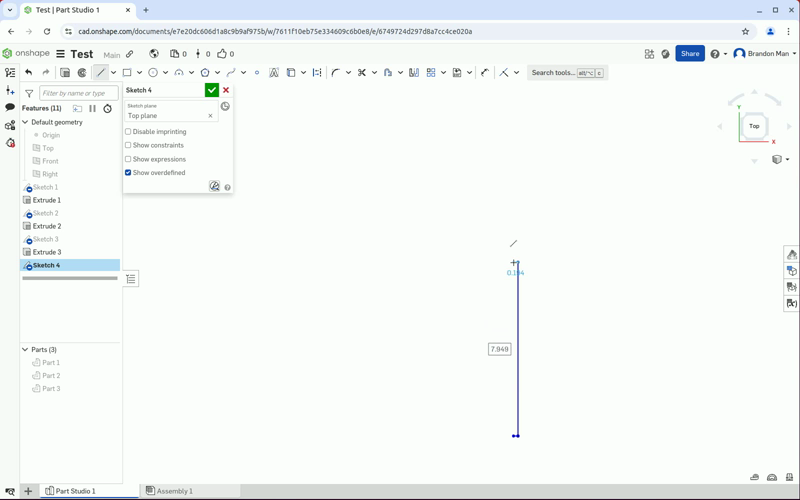
scroll(6)
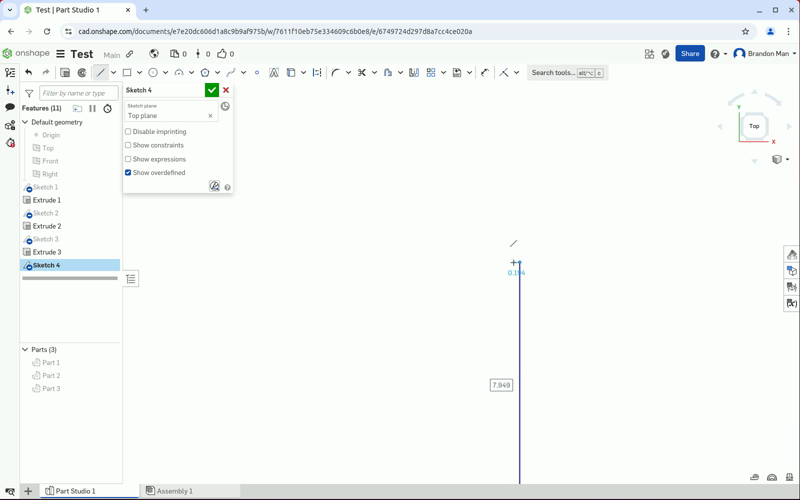
scroll(6)
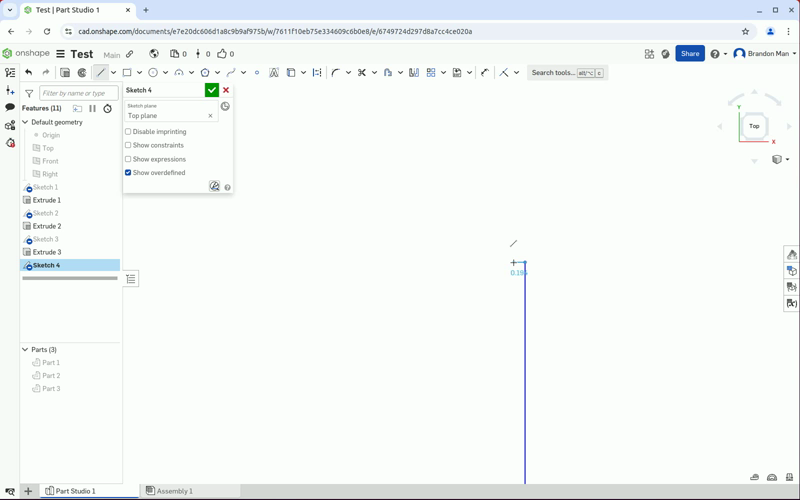
click(513, 262)
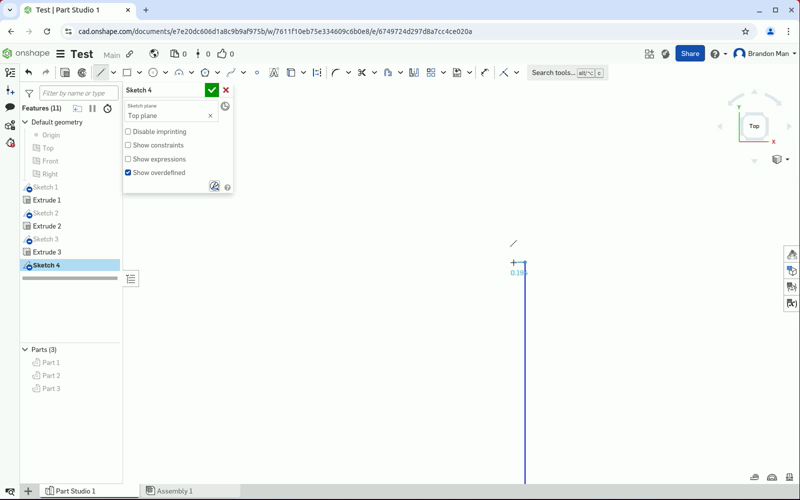
scroll(-6)
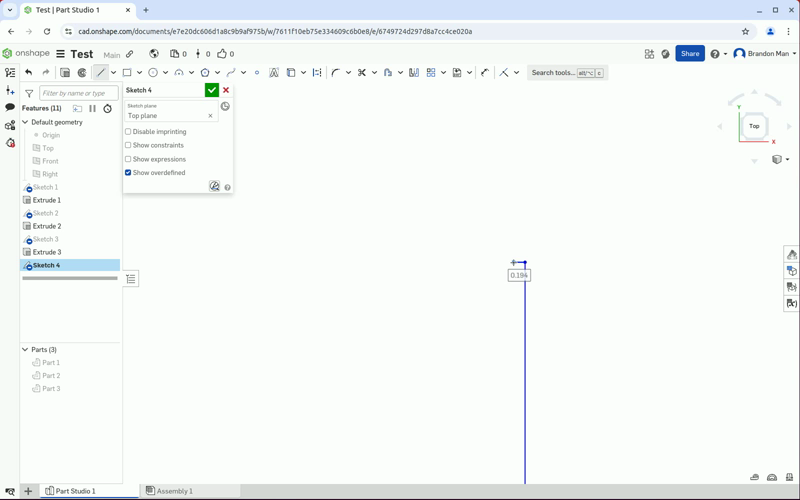
scroll(-6)
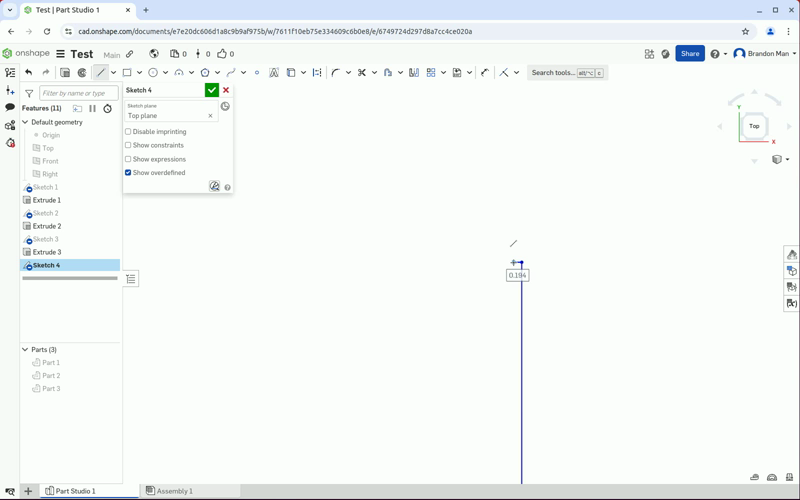
scroll(-6)
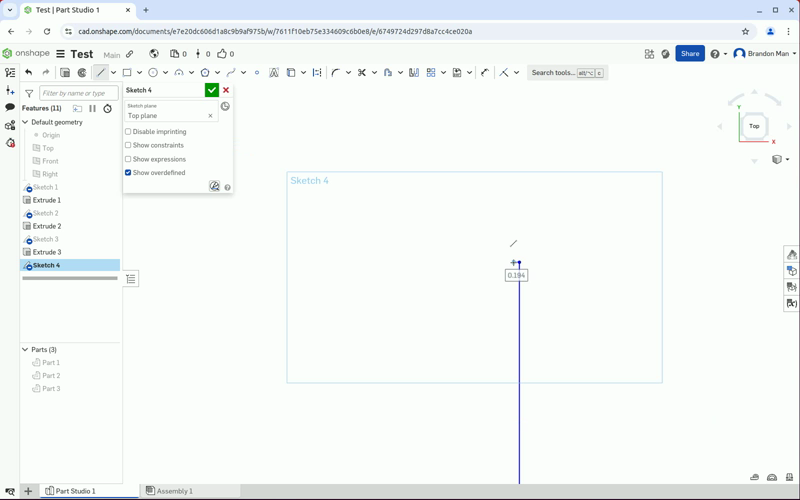
scroll(-6)
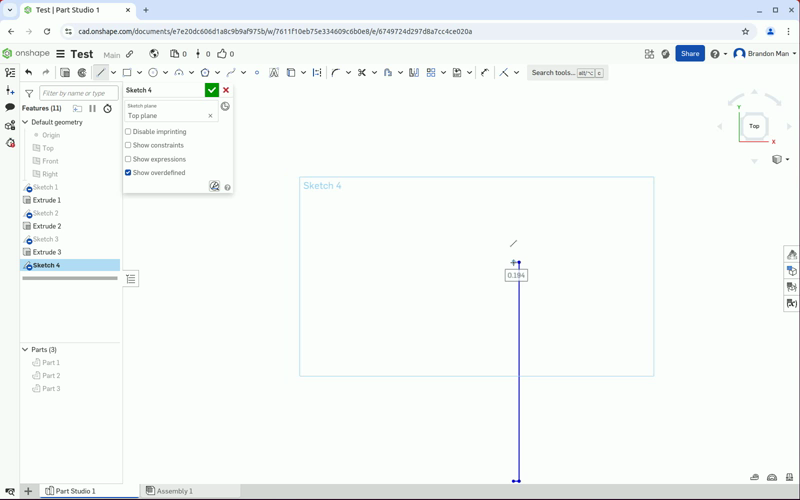
scroll(-6)
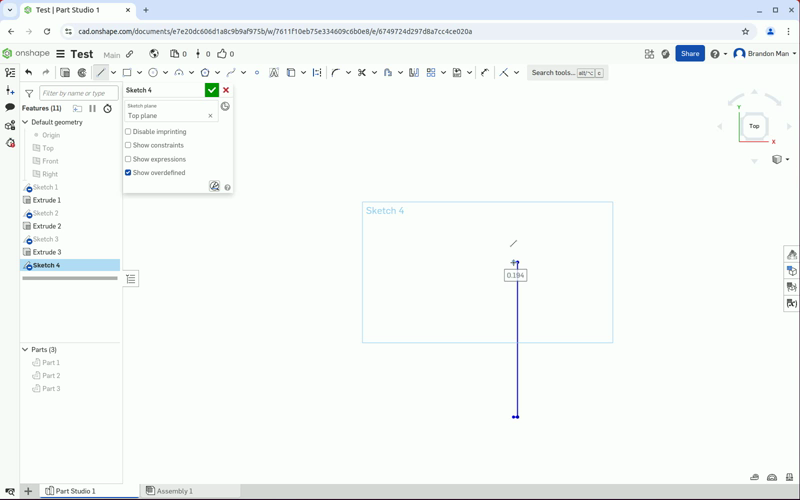
scroll(-6)
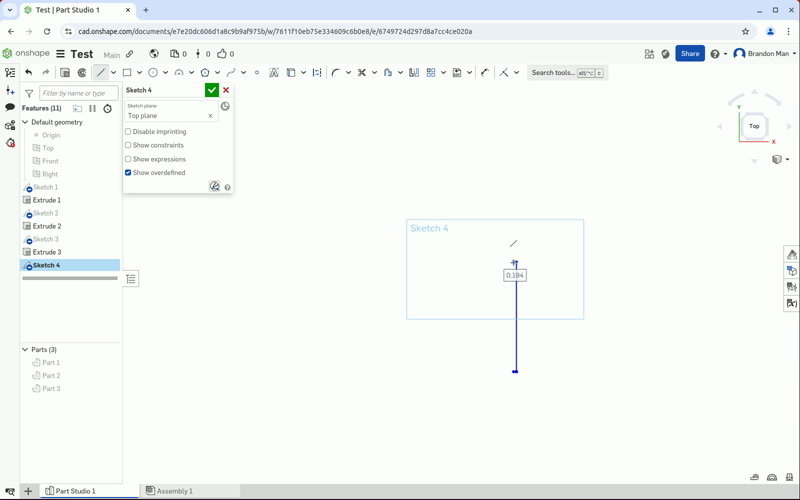
scroll(-6)
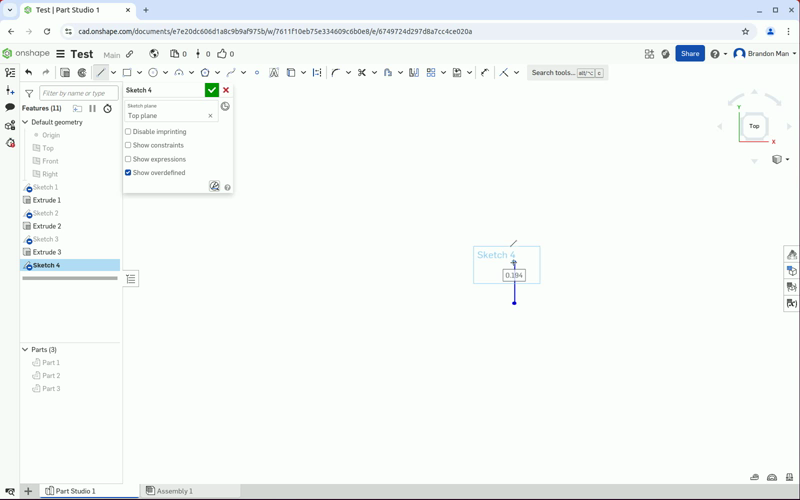
key_up(shift)
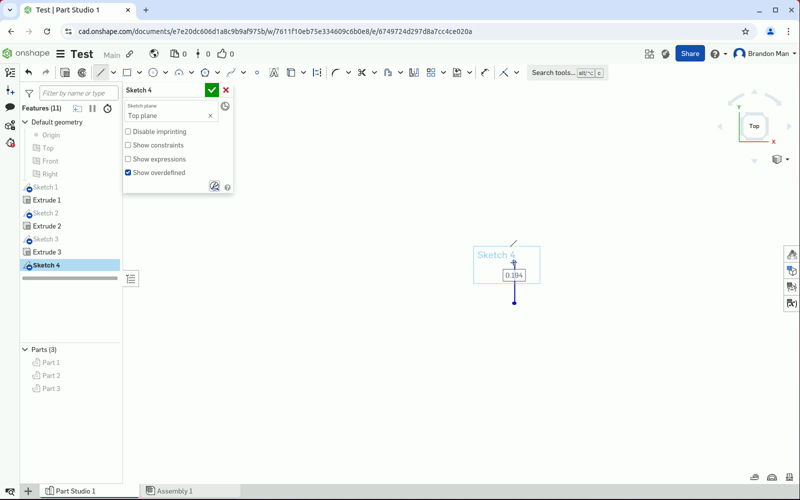
mouse_move(543, 262)
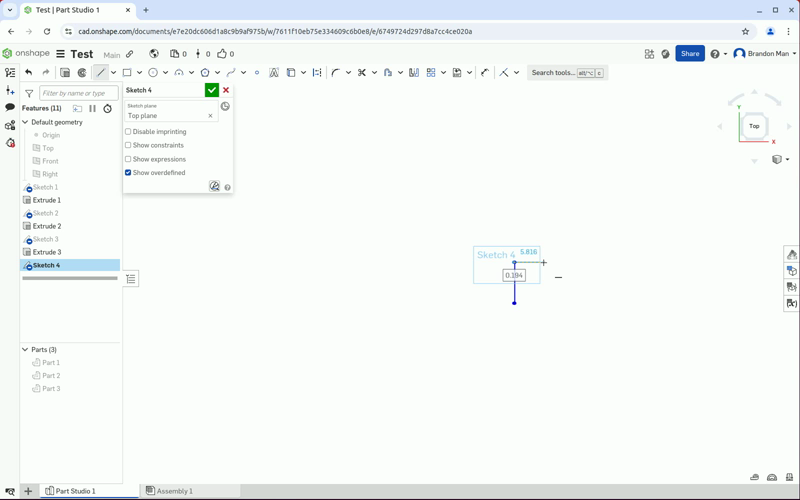
key_down(shift)
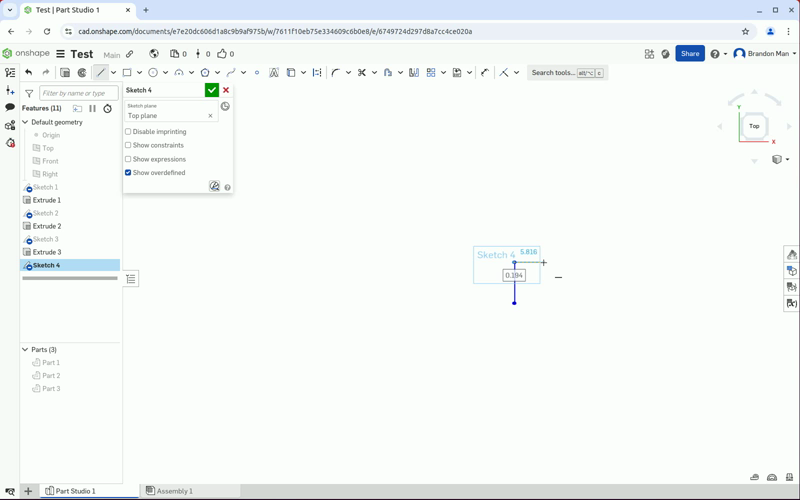
mouse_move(513, 303)
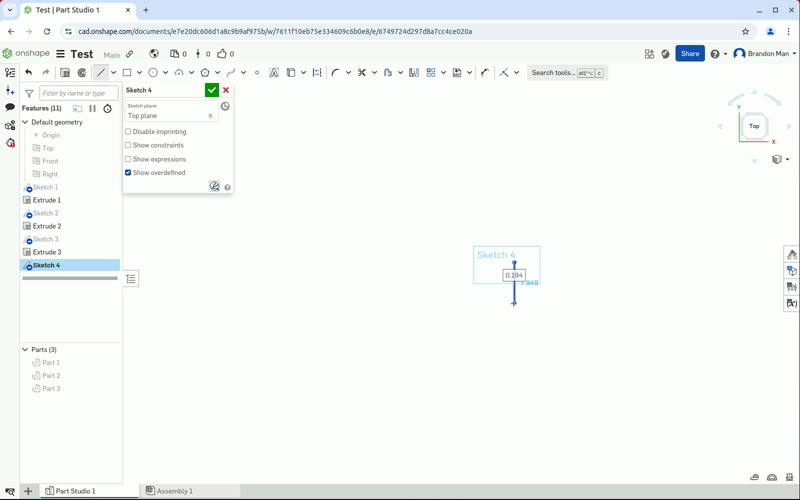
scroll(6)
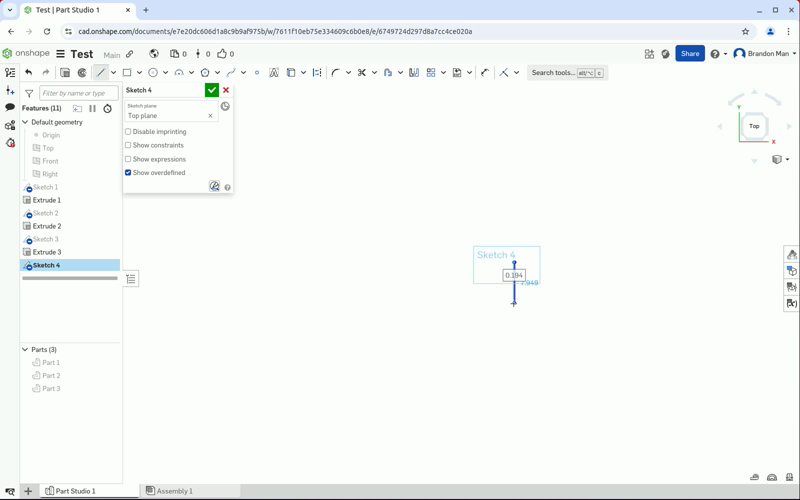
scroll(6)
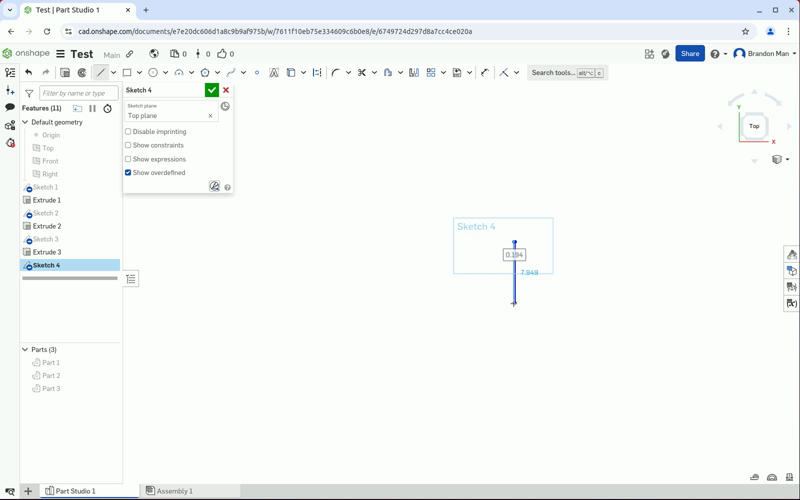
scroll(6)
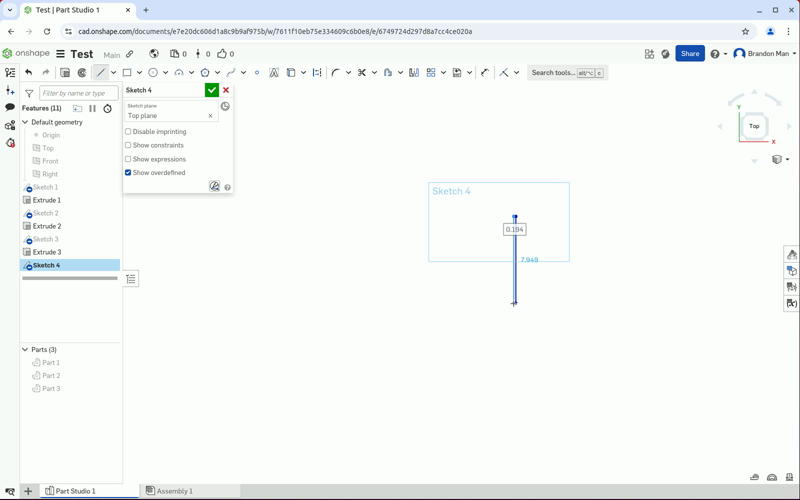
scroll(6)
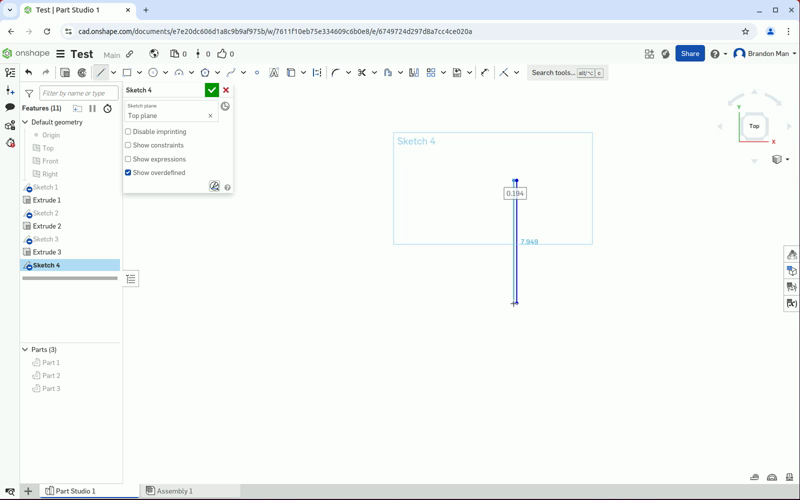
scroll(6)
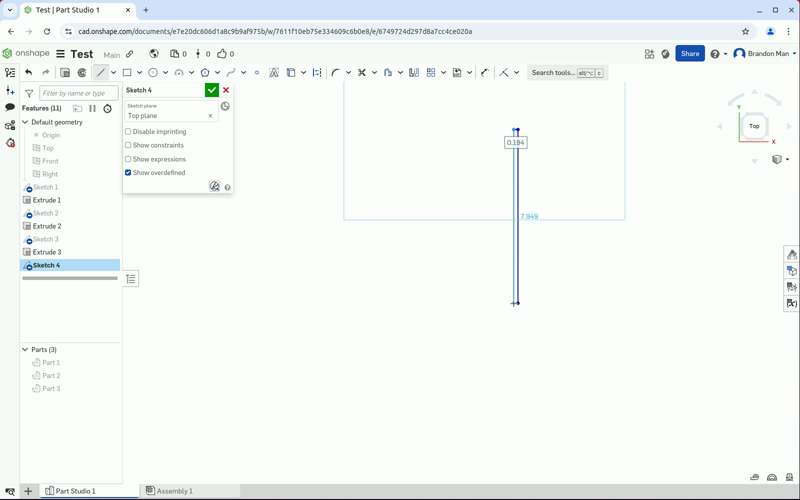
scroll(6)
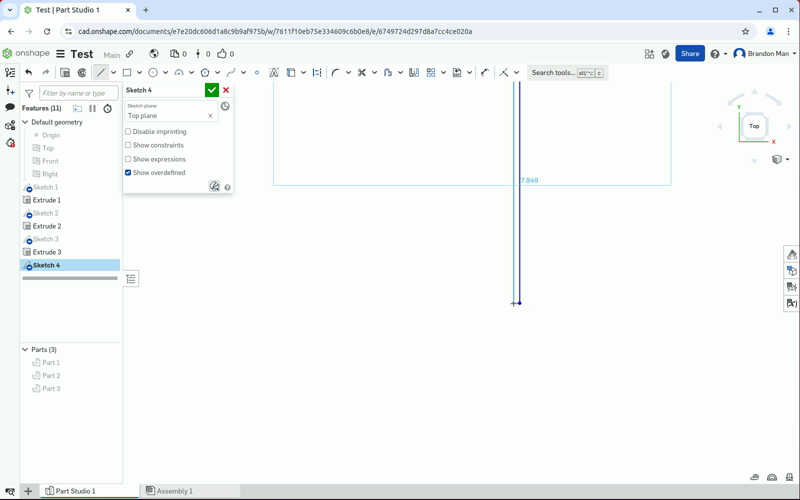
scroll(6)
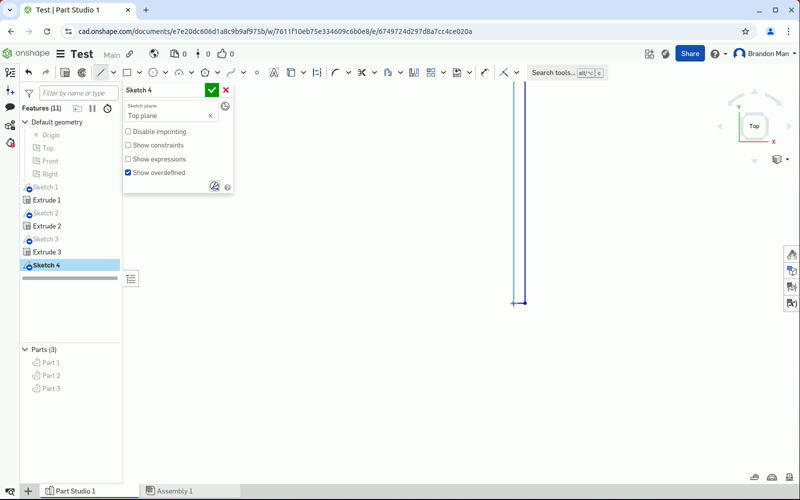
key_up(shift)
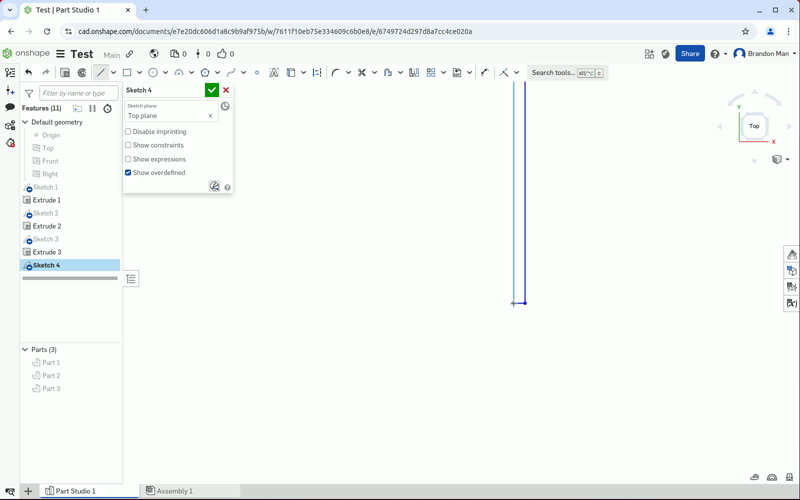
click(513, 303)
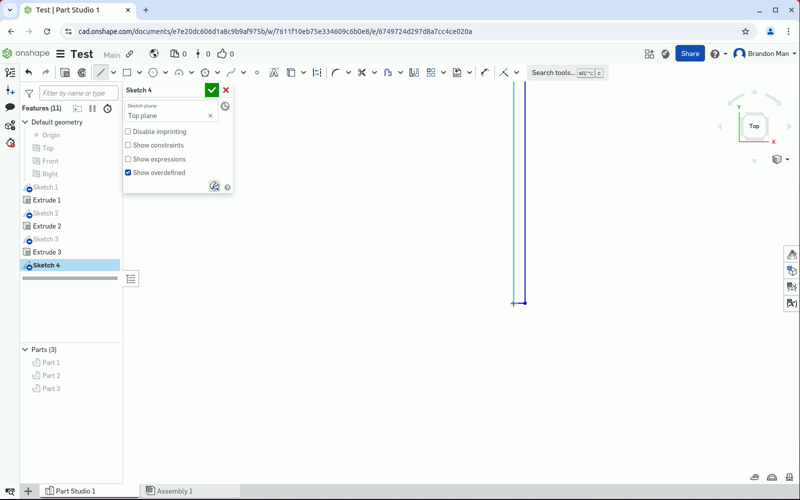
scroll(-6)
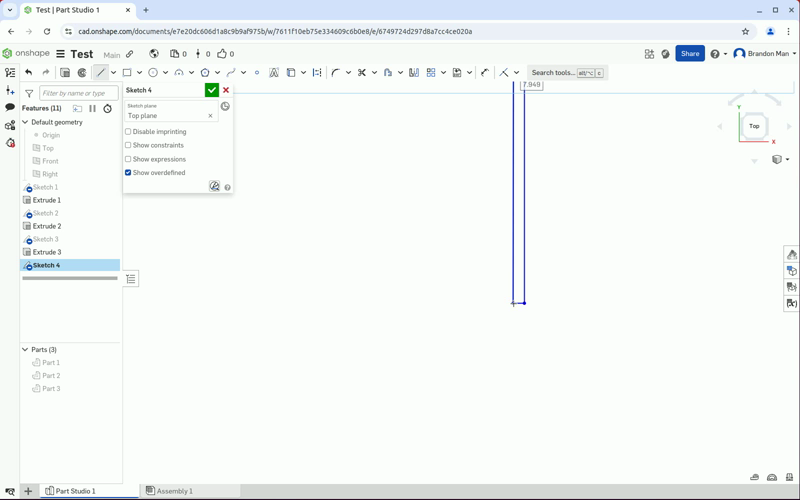
scroll(-6)
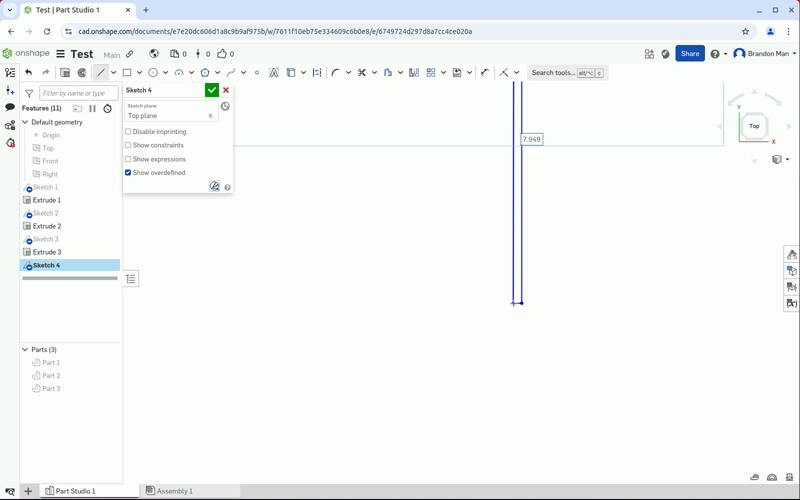
scroll(-6)
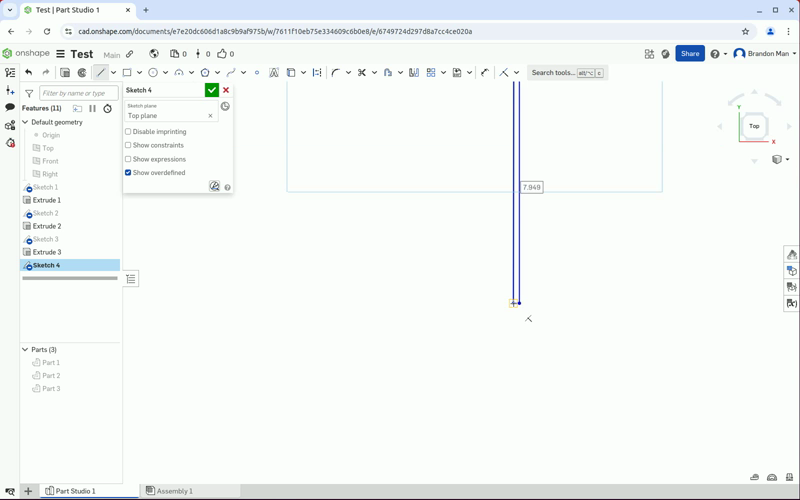
scroll(-6)
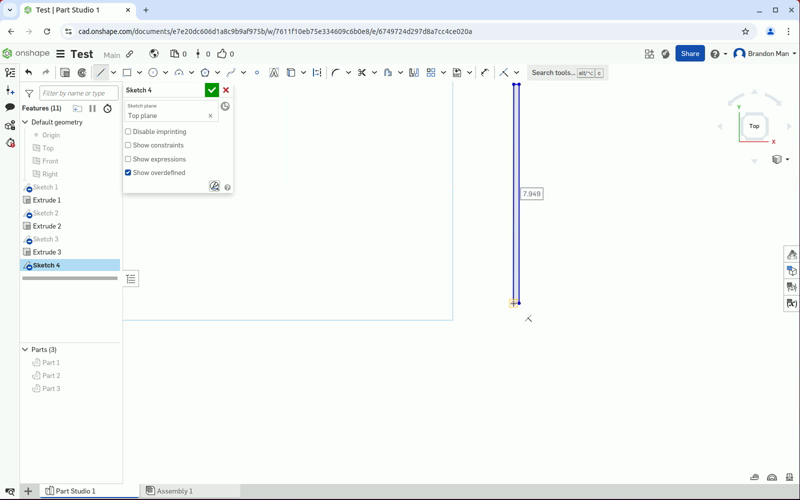
scroll(-6)
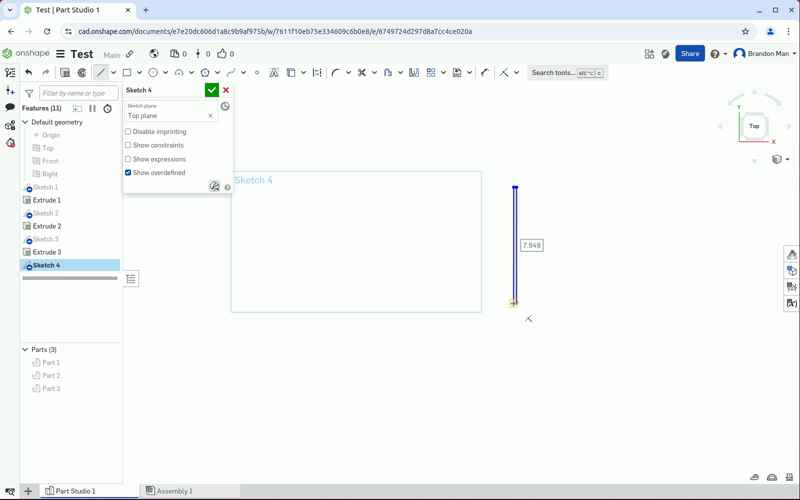
scroll(-6)
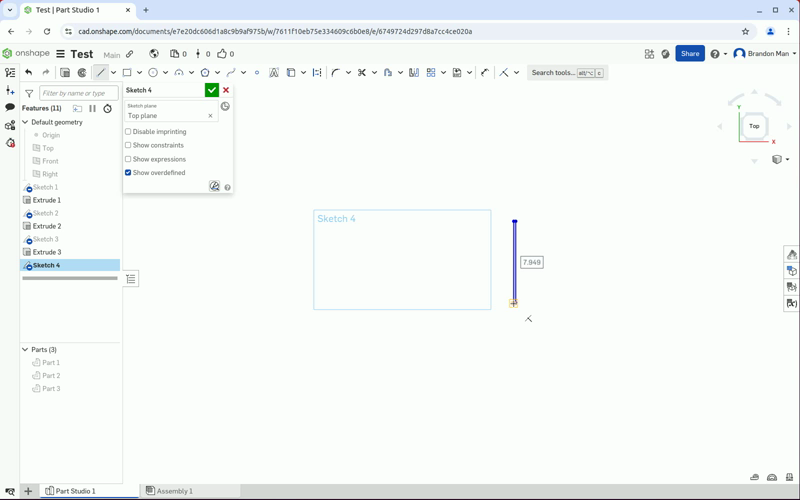
scroll(-6)
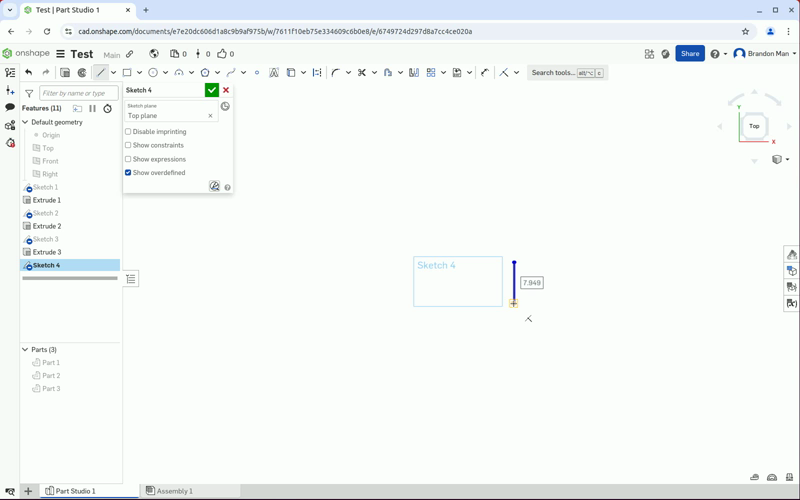
key(esc)
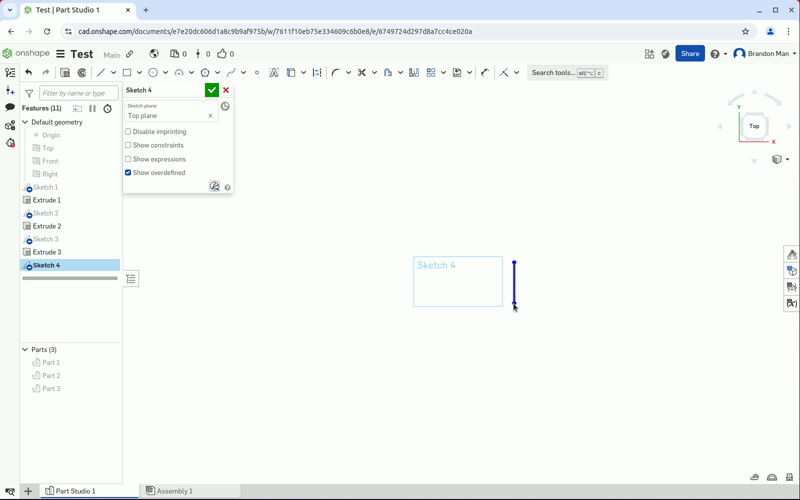
mouse_move(514, 271)
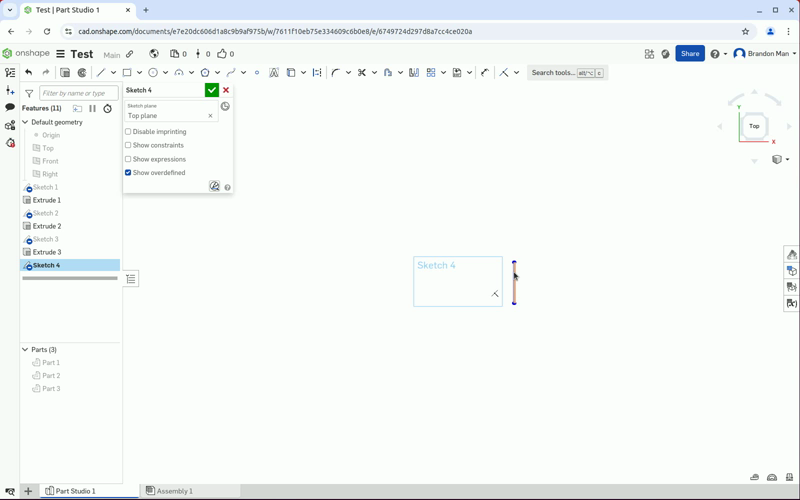
scroll(6)
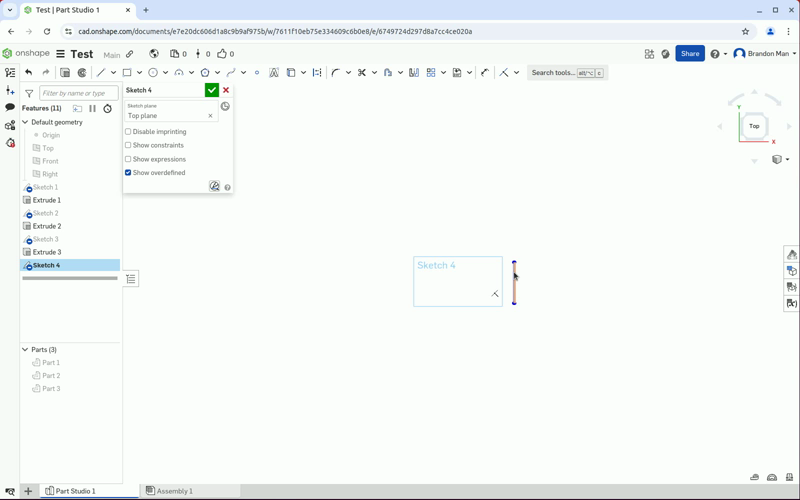
scroll(6)
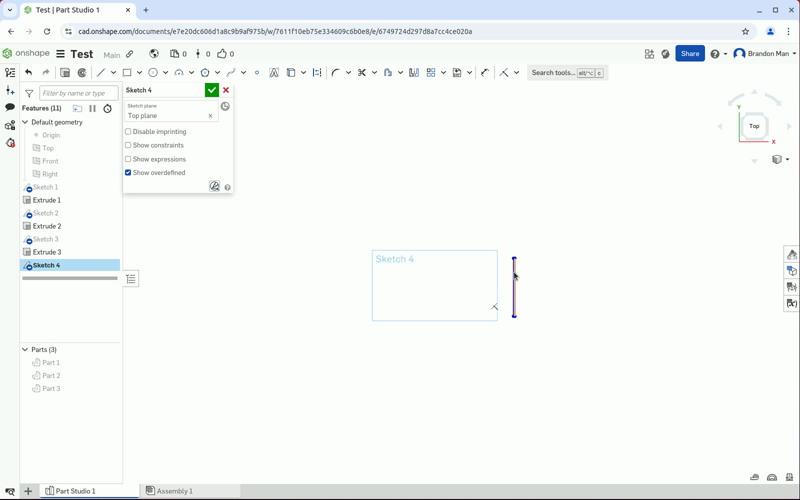
scroll(6)
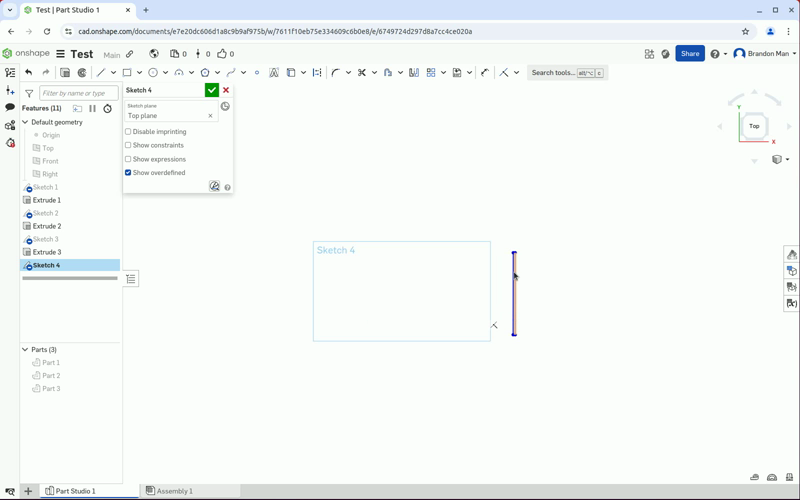
scroll(6)
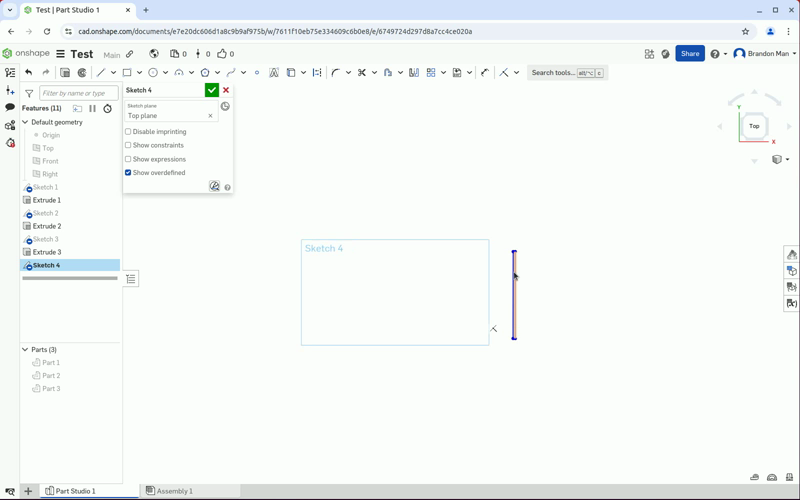
scroll(6)
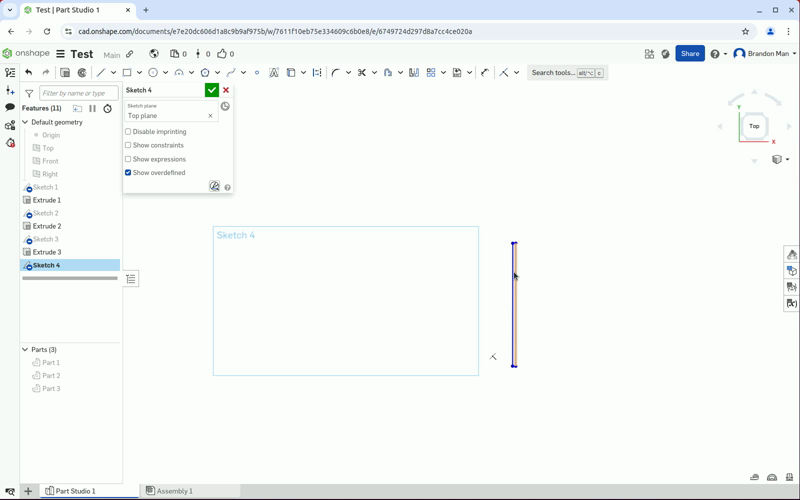
scroll(6)
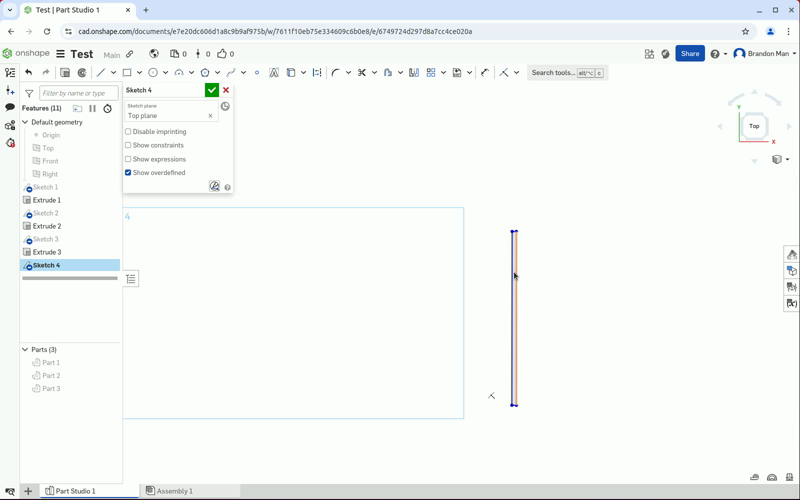
scroll(6)
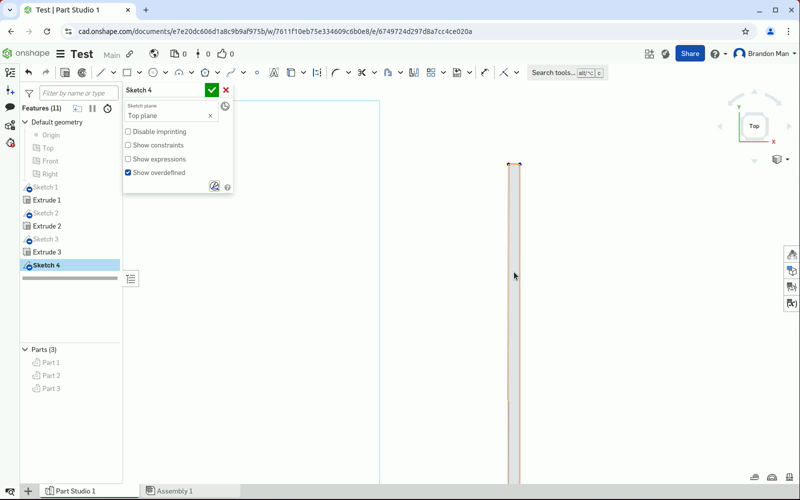
click(514, 271)
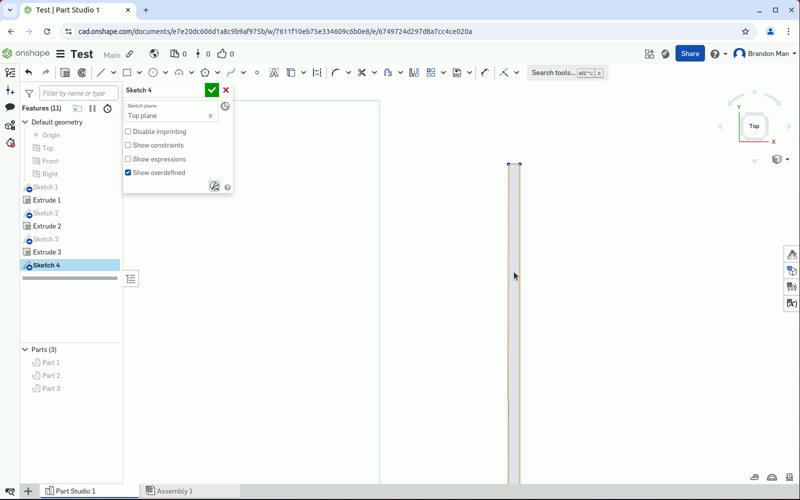
scroll(-6)
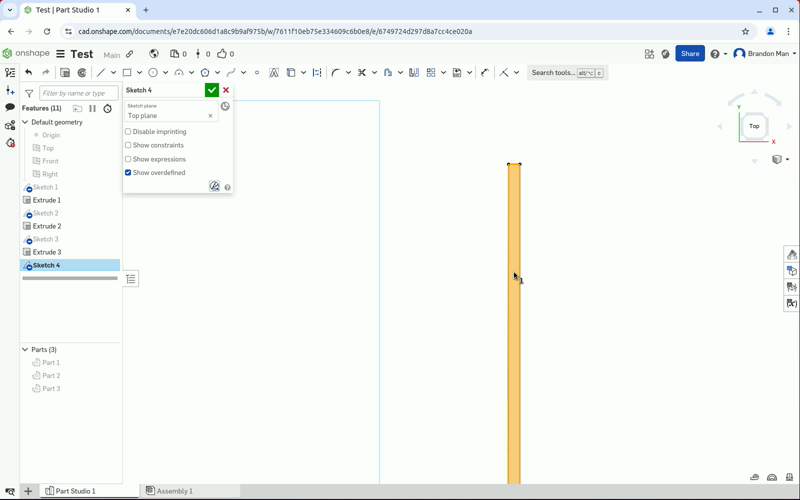
scroll(-6)
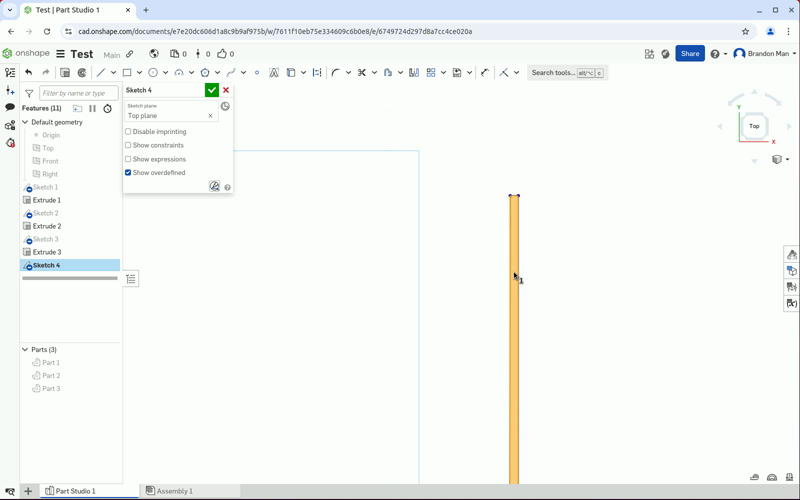
scroll(-6)
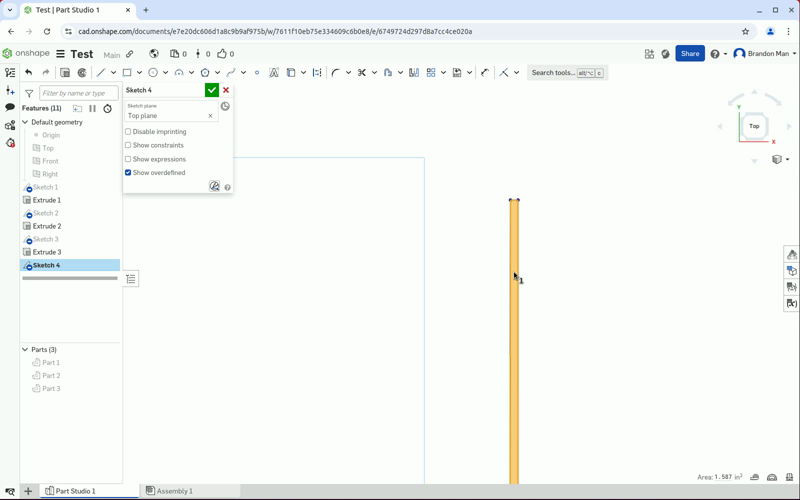
scroll(-6)
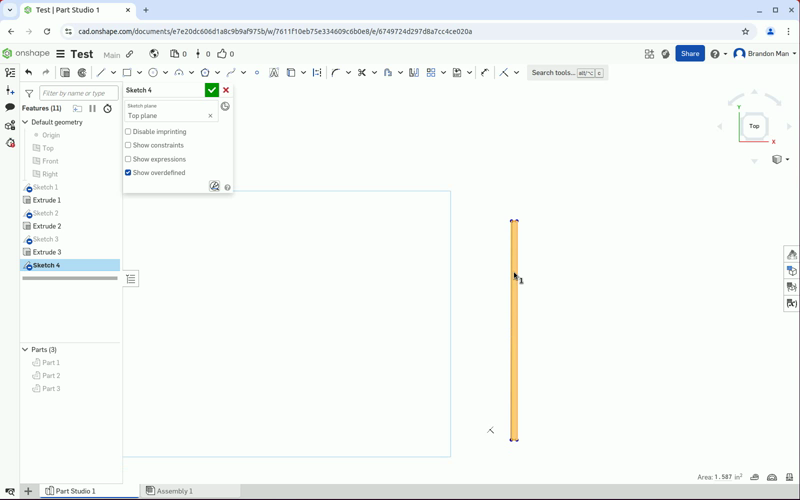
scroll(-6)
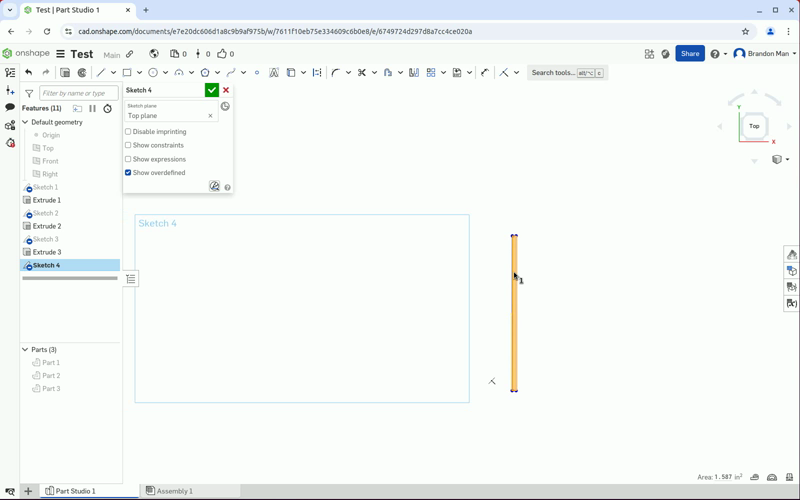
scroll(-6)
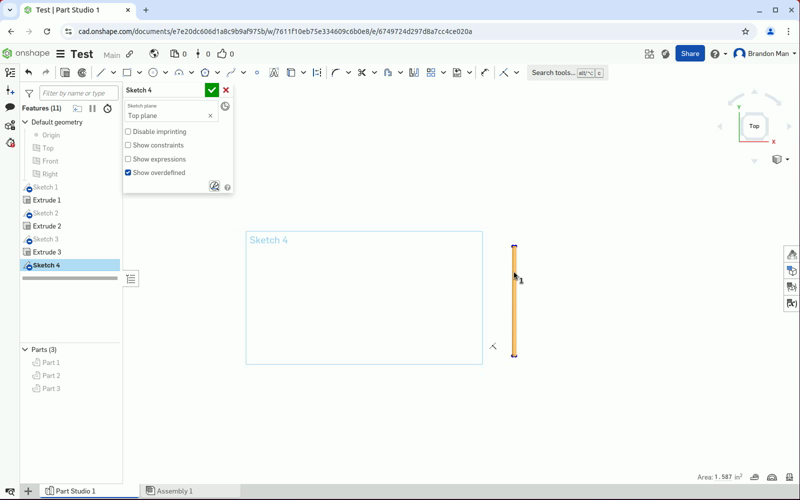
scroll(-6)
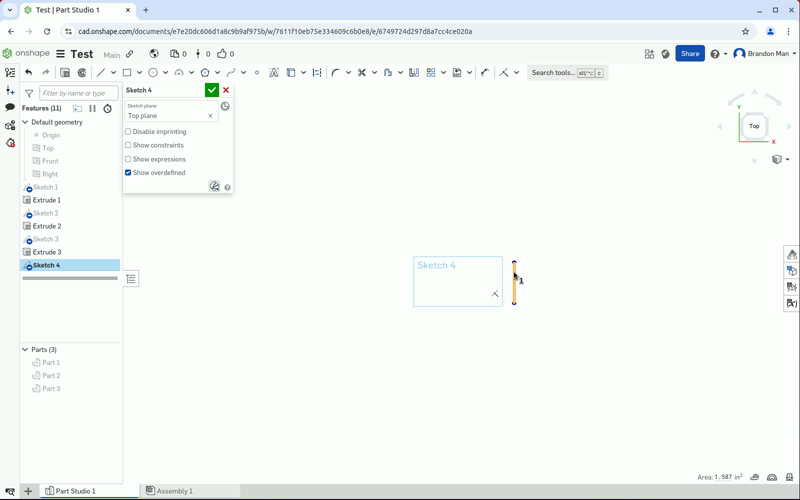
mouse_move(73, 352)
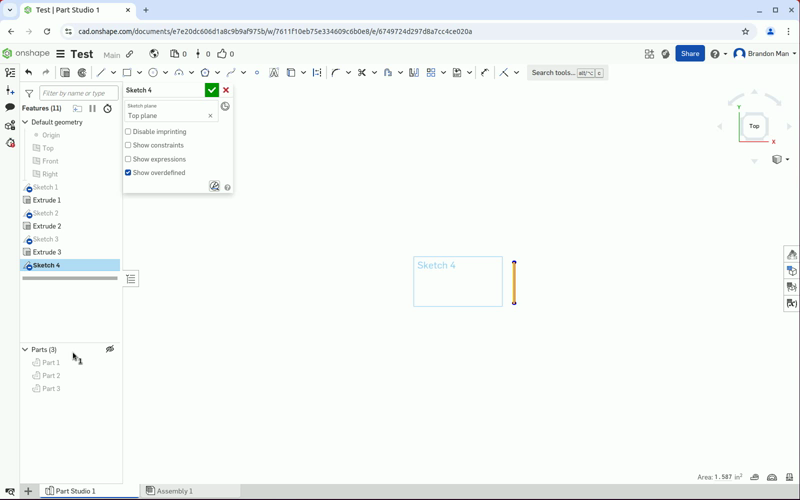
key(shift+y)
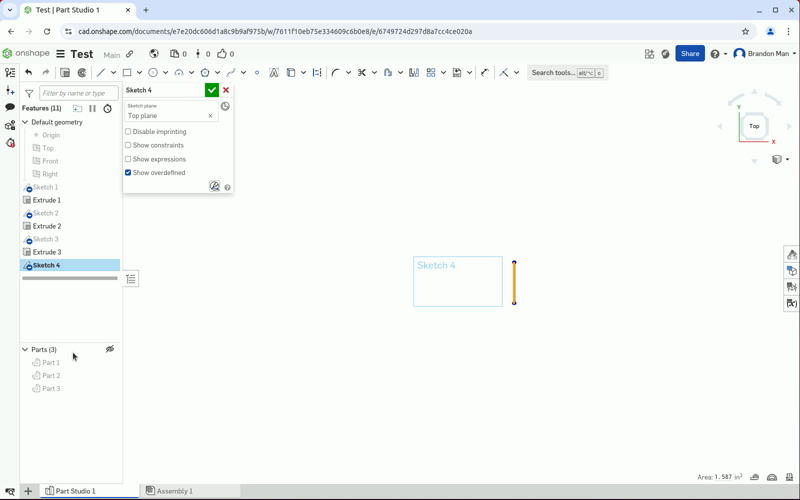
key(shift+e)
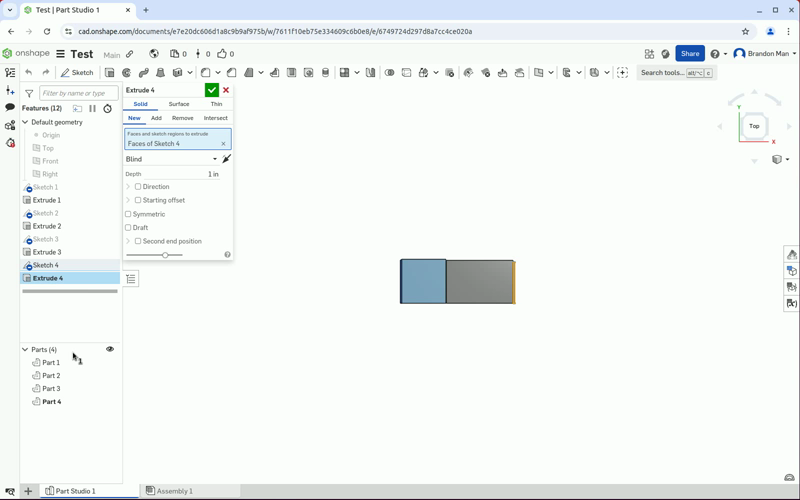
mouse_move(143, 106)
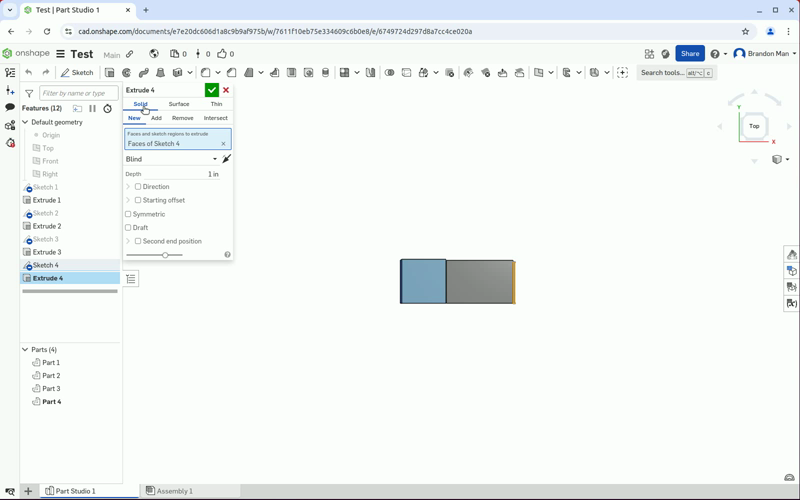
click(143, 106)
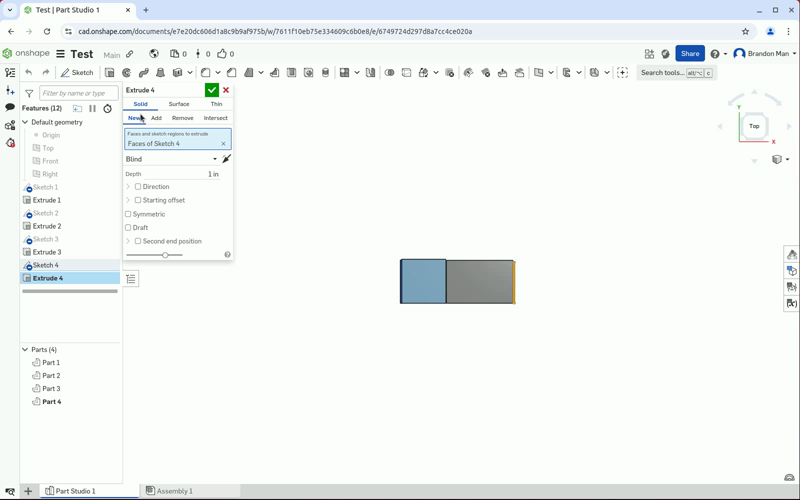
mouse_move(137, 120)
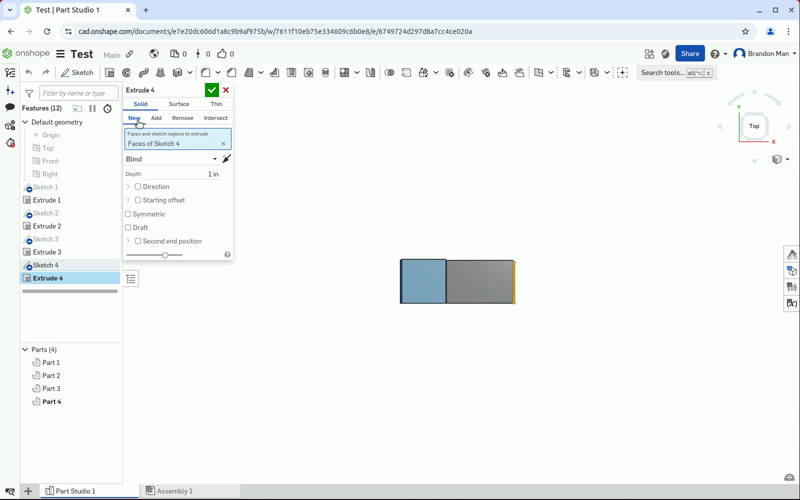
click(137, 120)
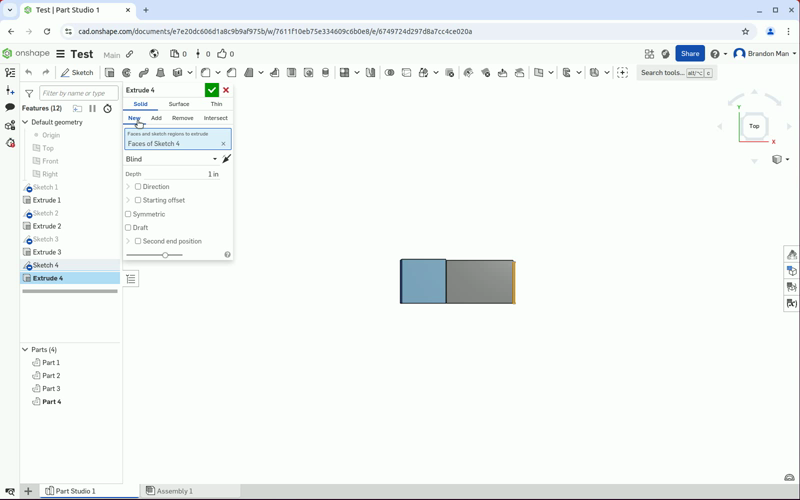
key(tab, 4)
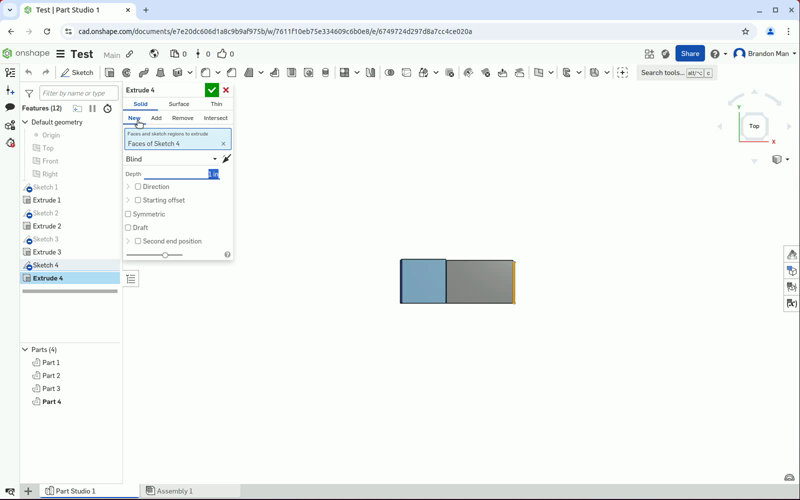
text(23.108)
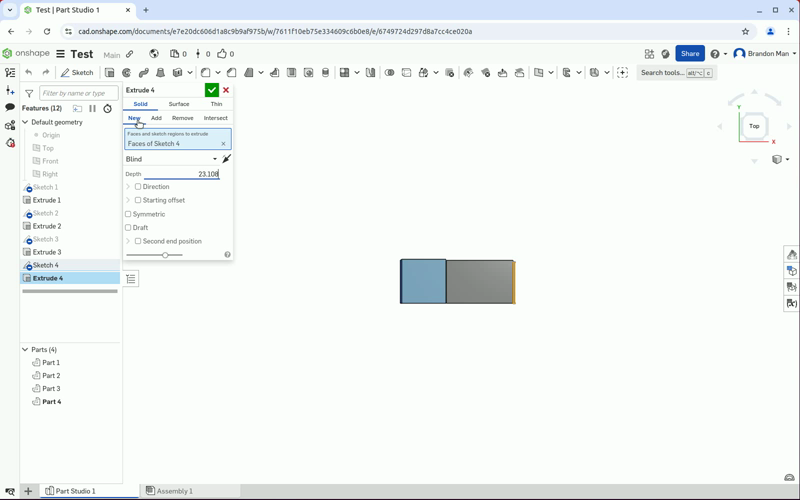
key(enter)
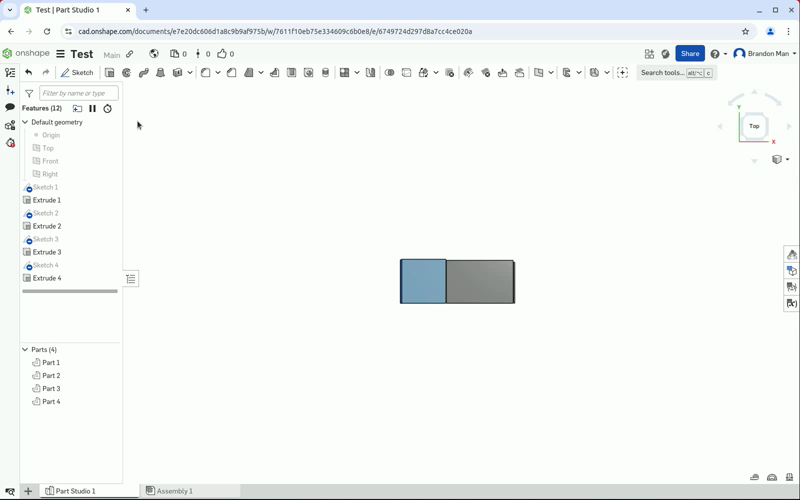
key(shift+h)
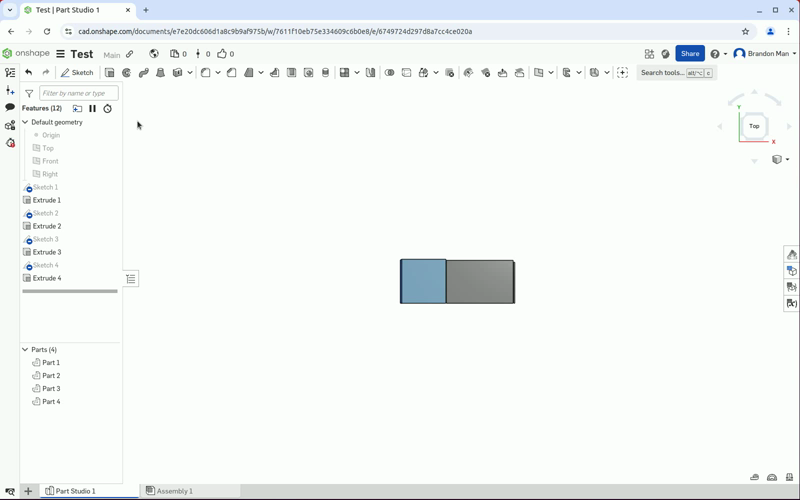
key(shift+h)
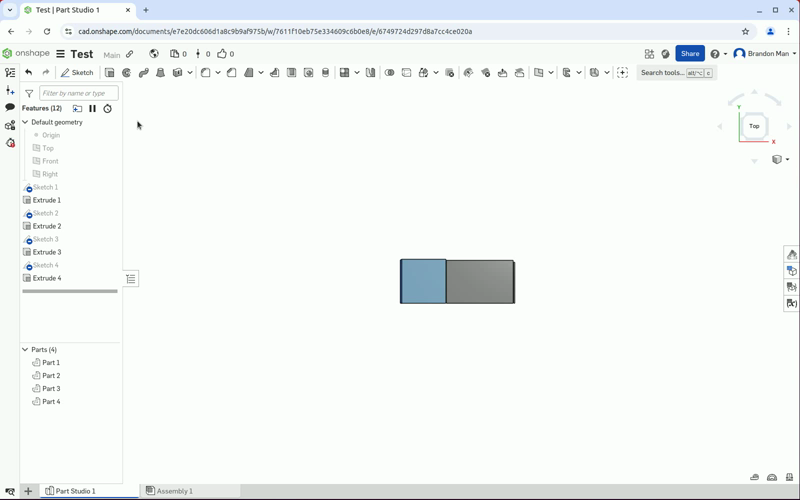
mouse_move(73, 189)
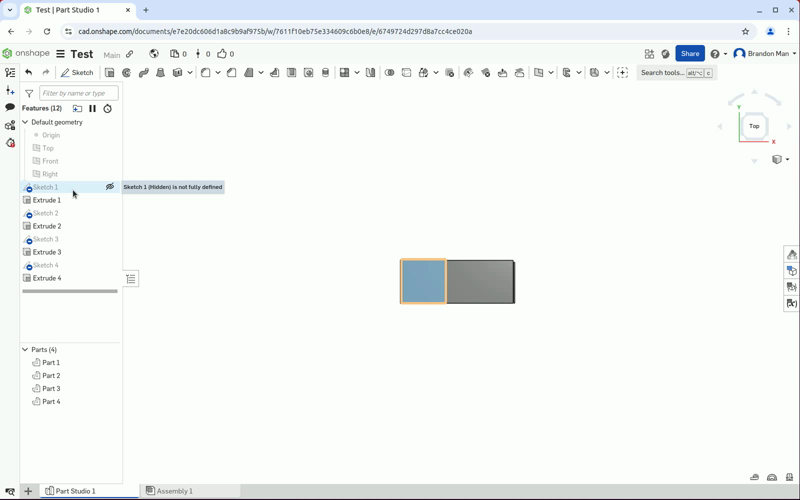
click(73, 189)
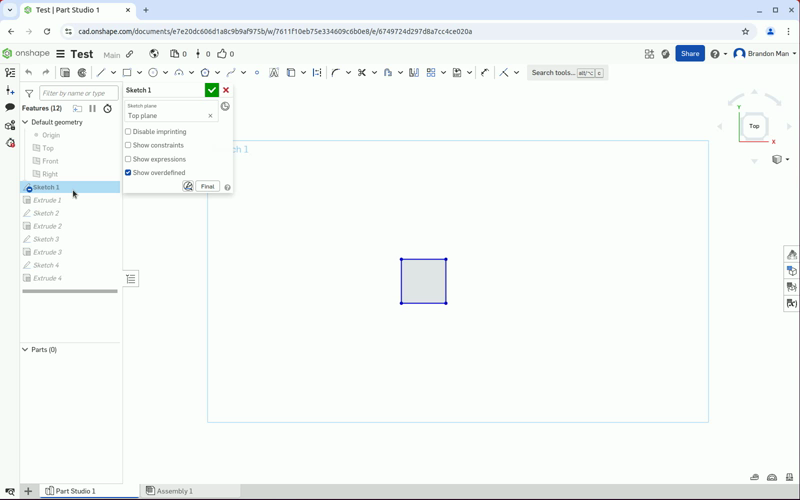
mouse_move(229, 92)
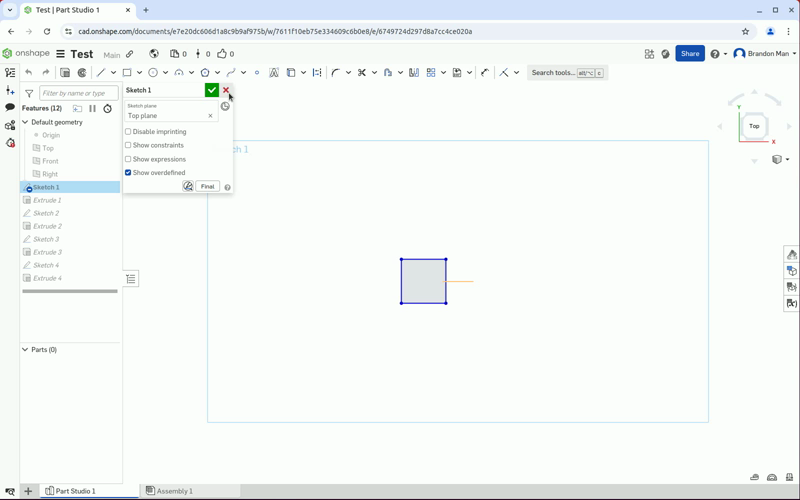
click(229, 92)
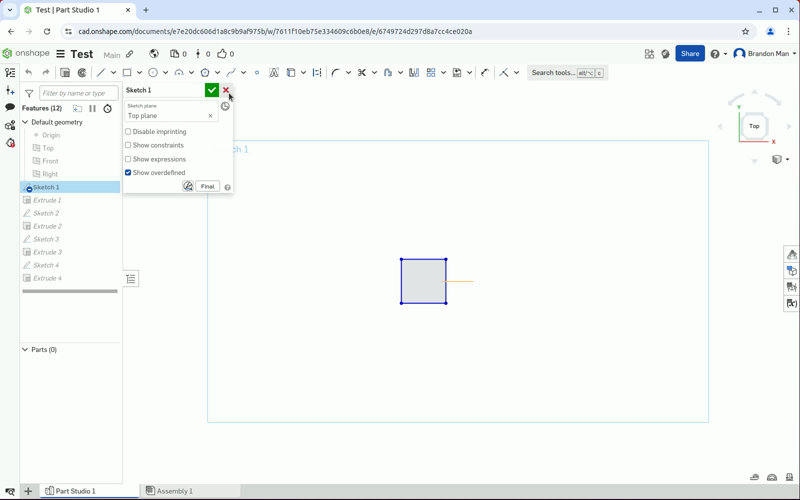
key(shift+s)
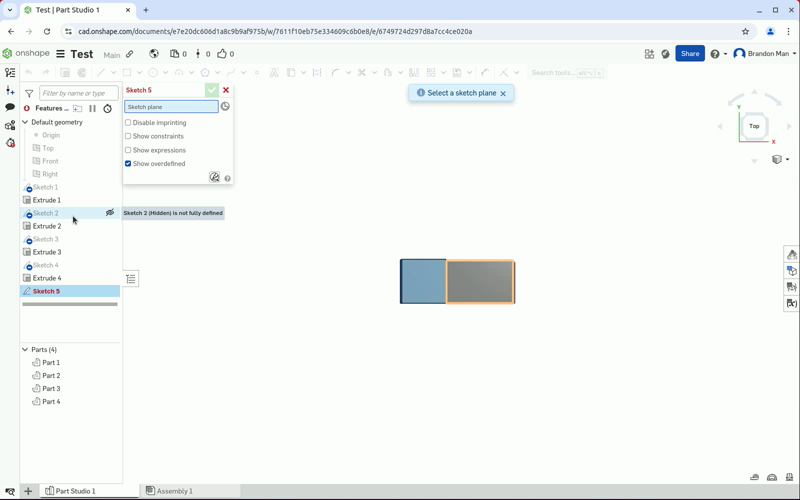
scroll(3)
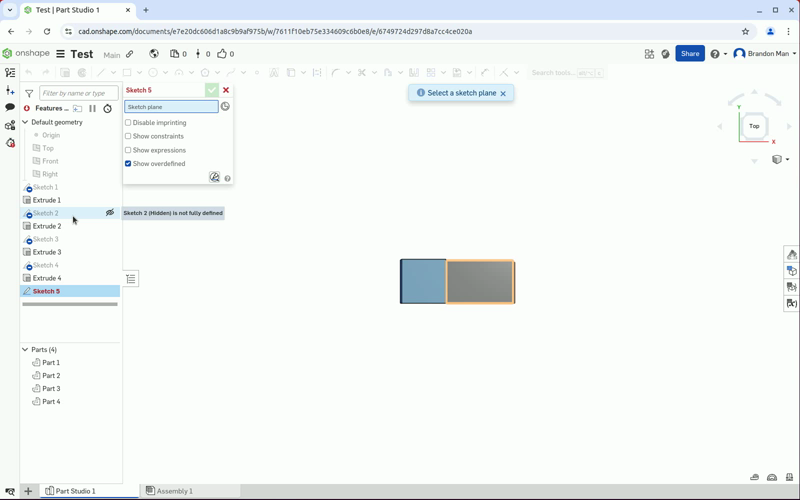
mouse_move(73, 150)
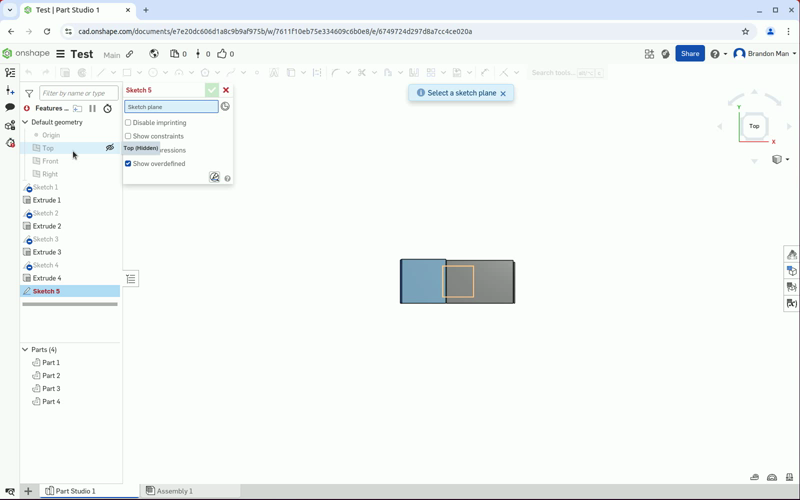
click(73, 150)
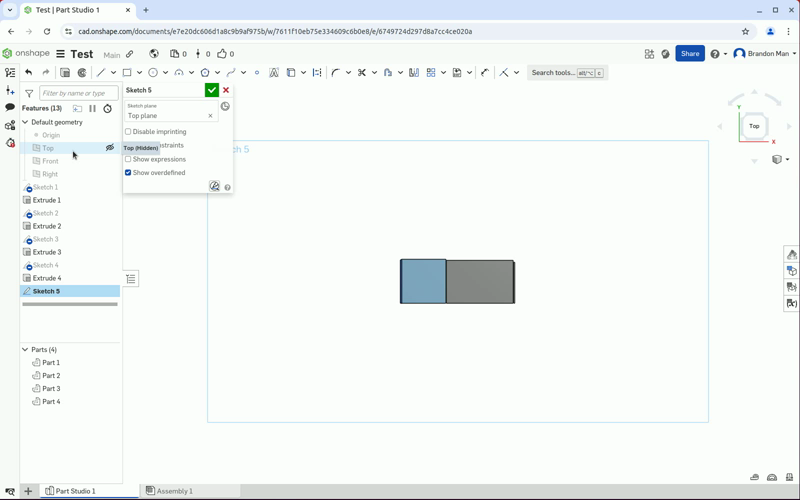
mouse_move(73, 352)
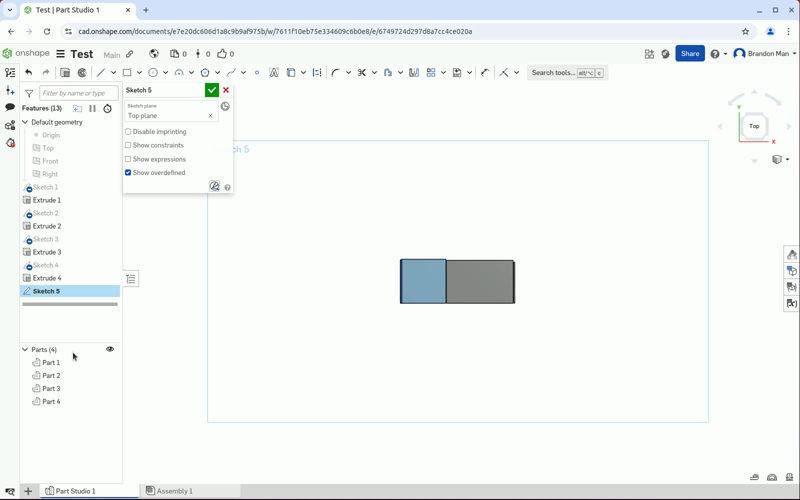
key(y)
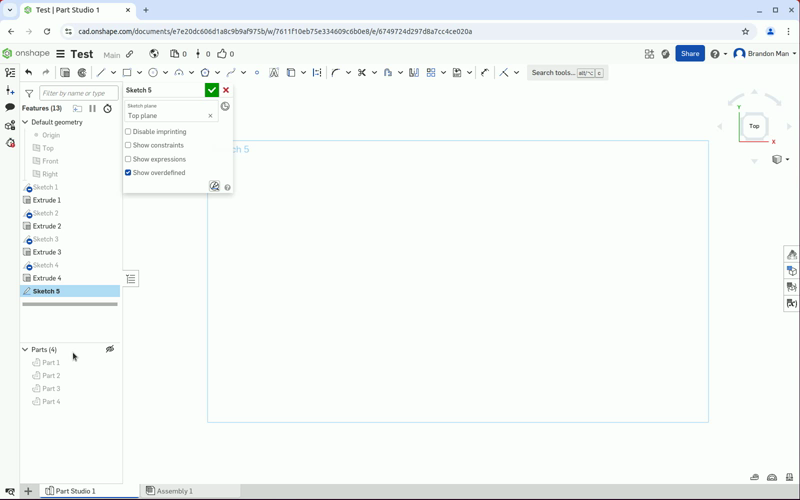
key(l)
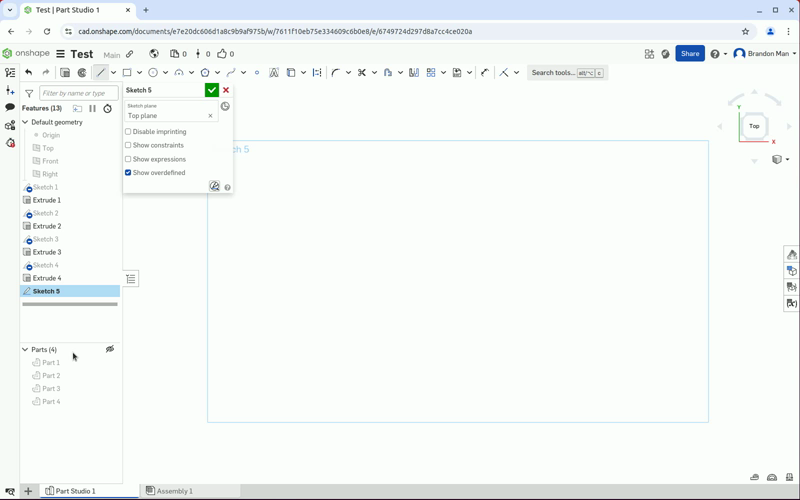
key_down(shift)
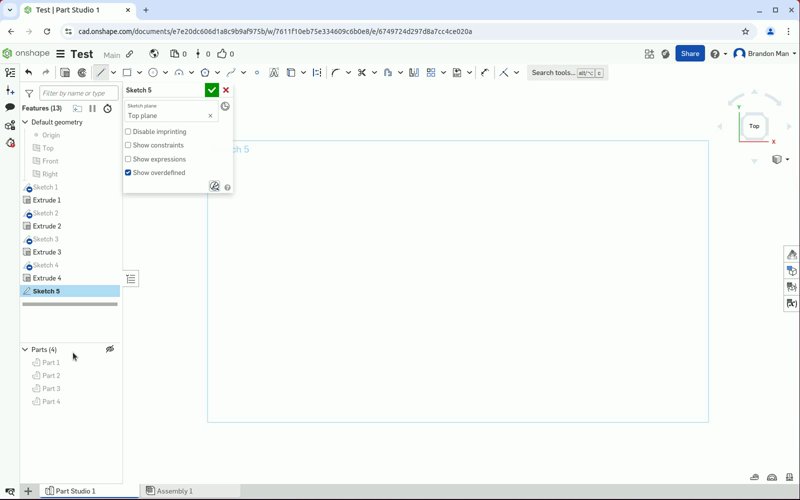
mouse_move(406, 262)
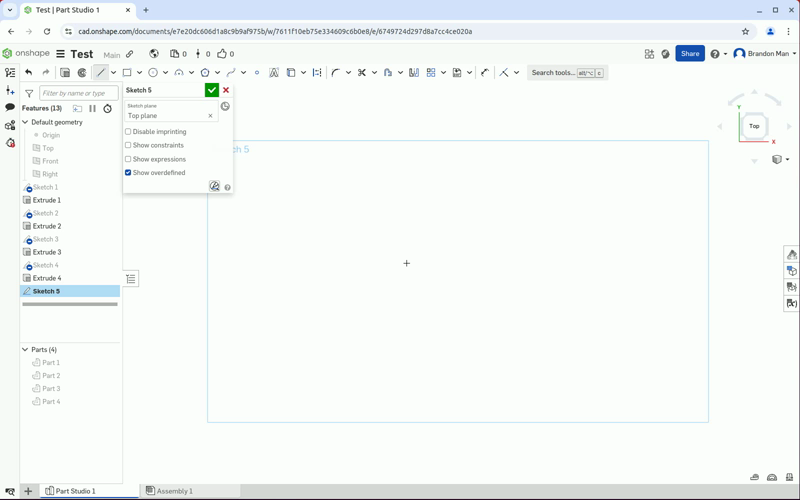
click(406, 262)
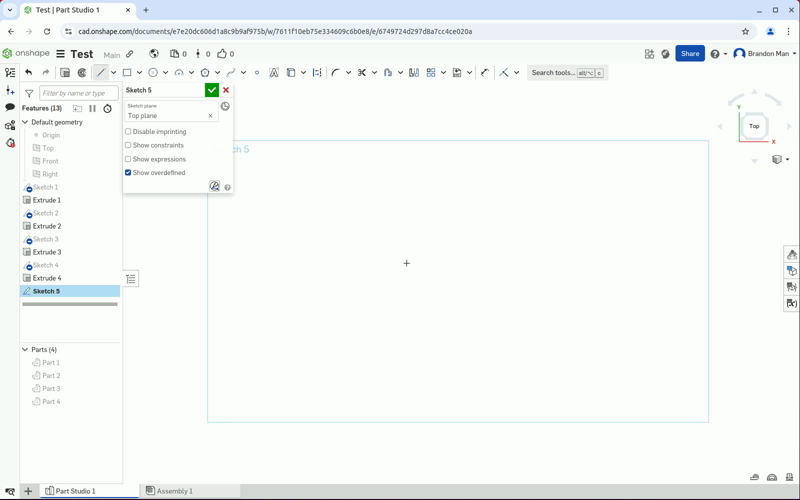
key_up(shift)
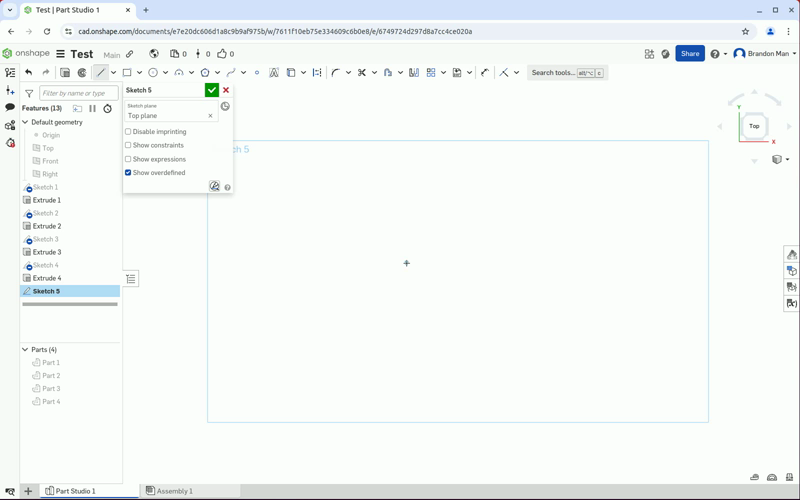
key_down(shift)
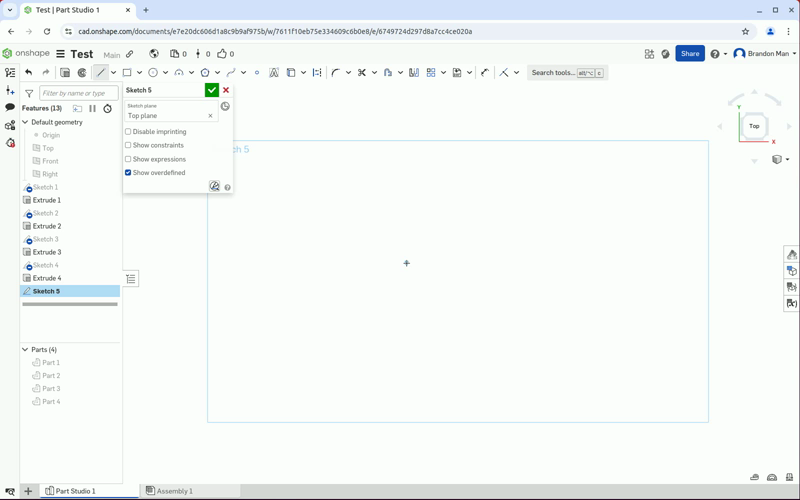
mouse_move(436, 262)
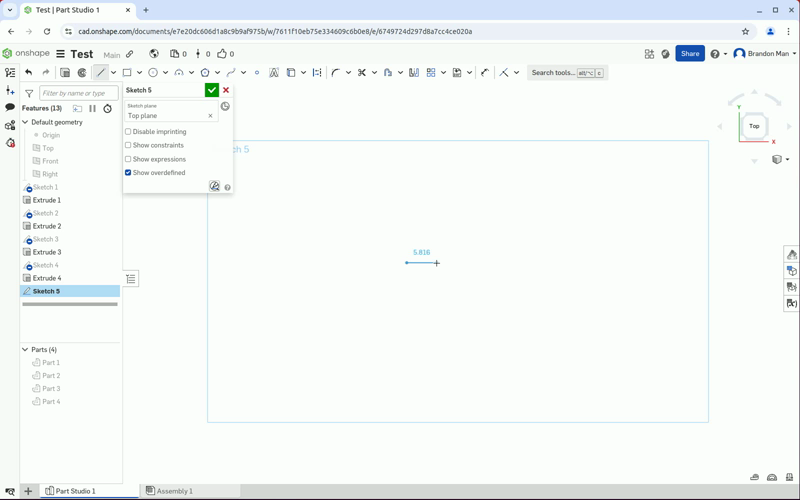
mouse_move(407, 262)
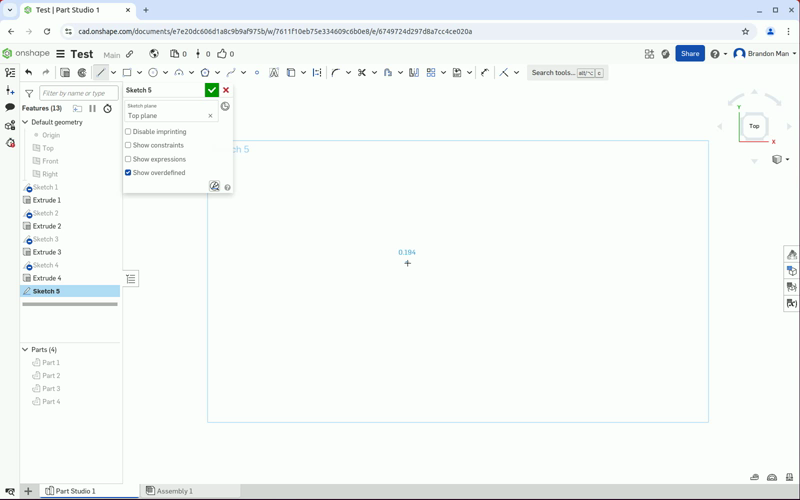
scroll(6)
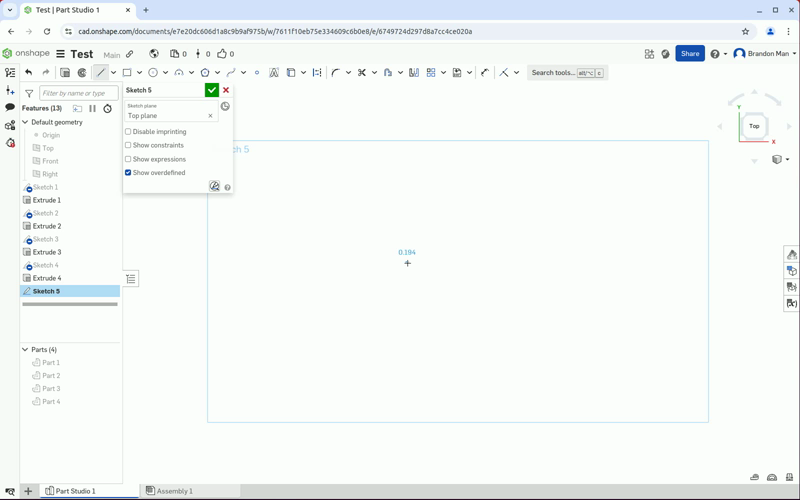
scroll(6)
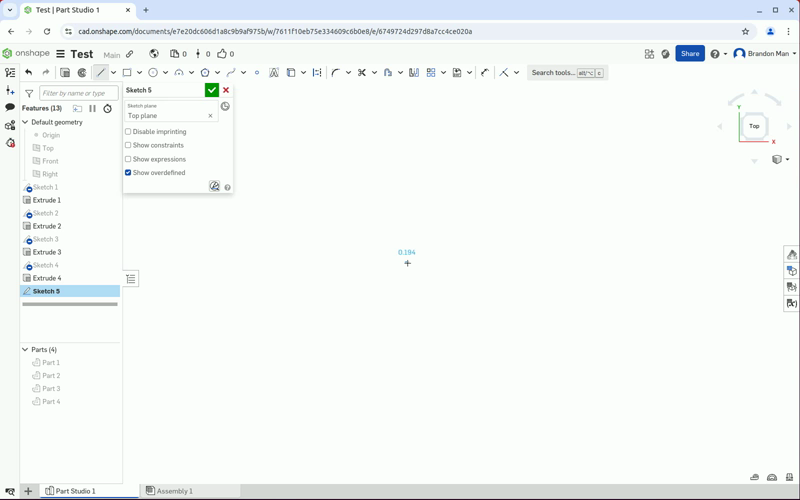
scroll(6)
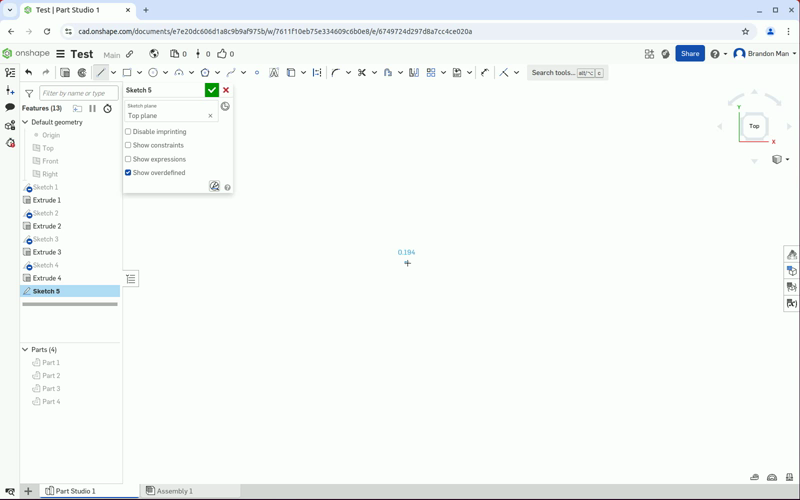
scroll(6)
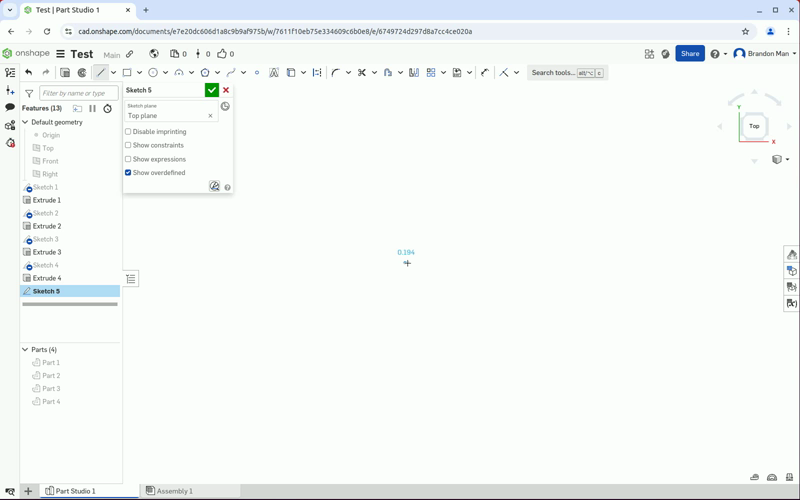
scroll(6)
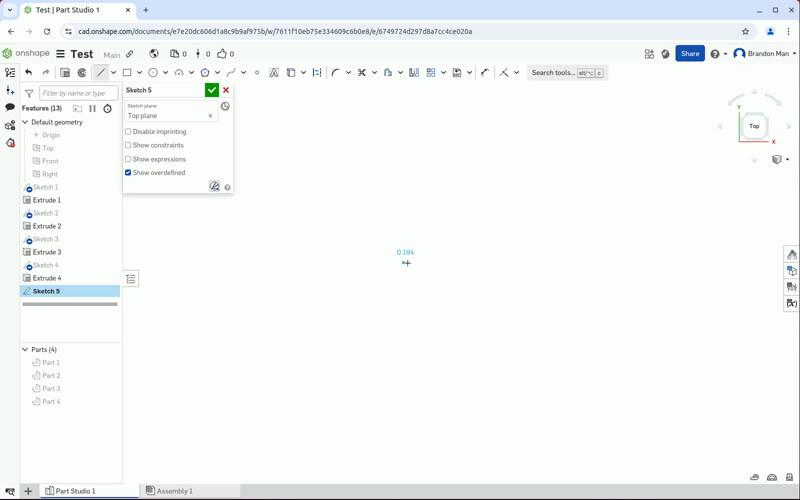
scroll(6)
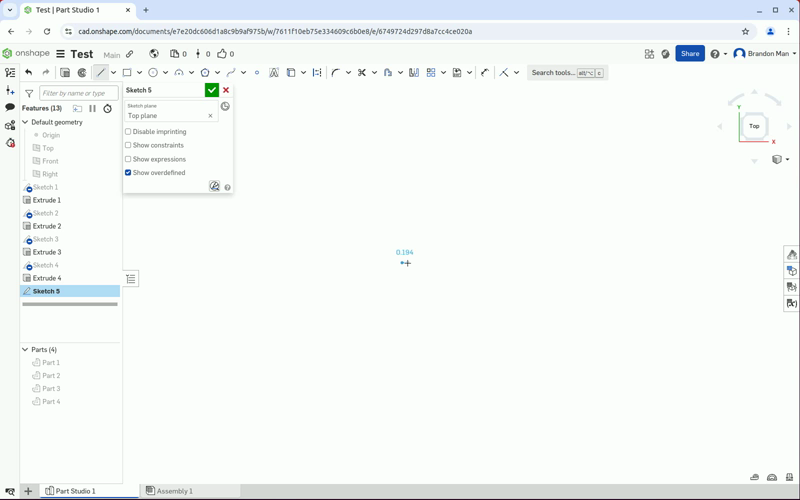
scroll(6)
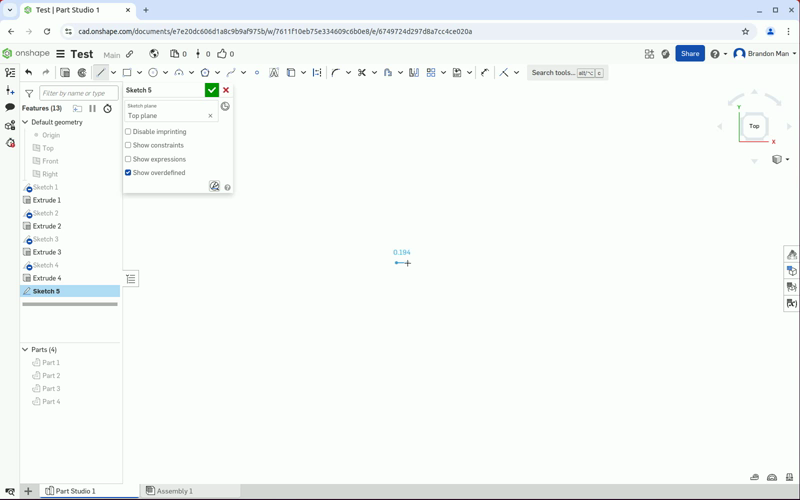
click(407, 262)
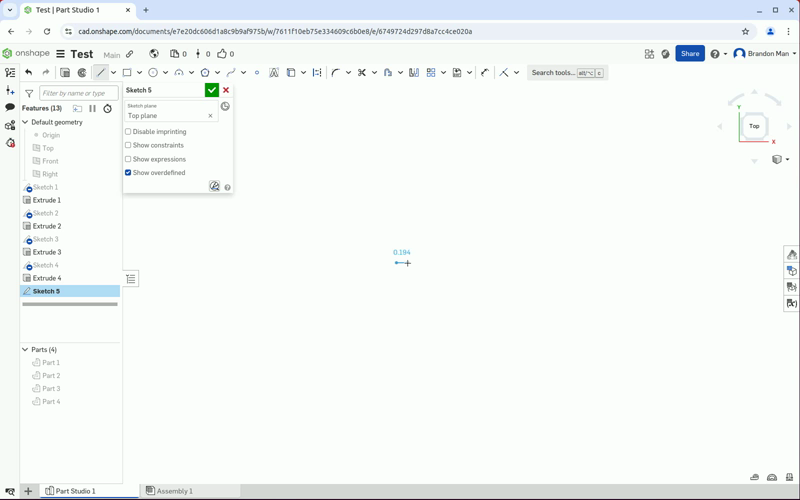
scroll(-6)
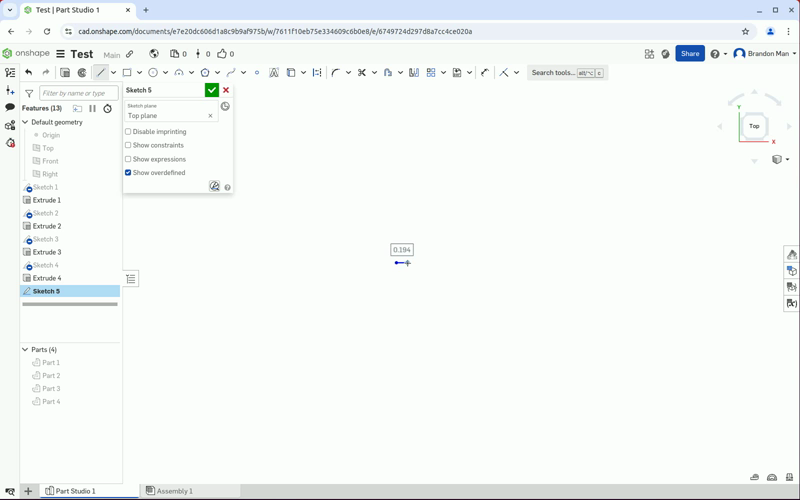
scroll(-6)
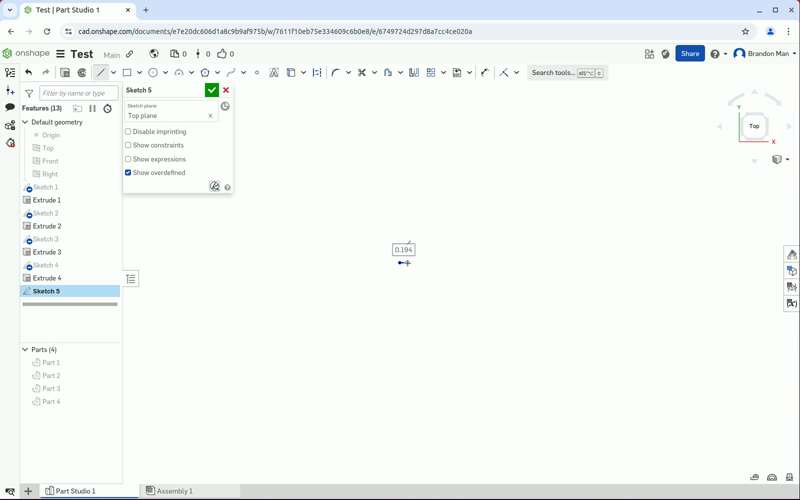
scroll(-6)
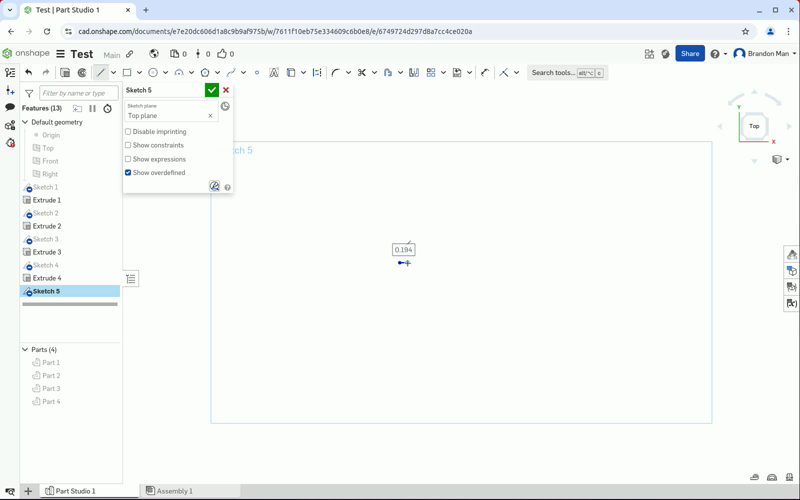
scroll(-6)
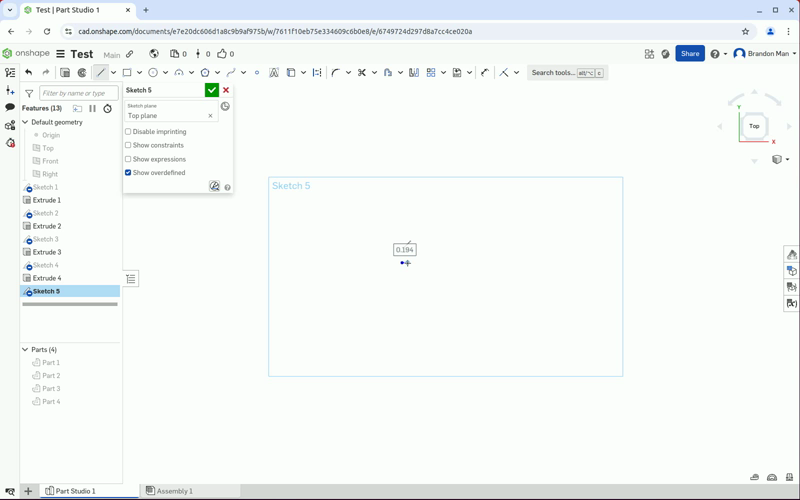
scroll(-6)
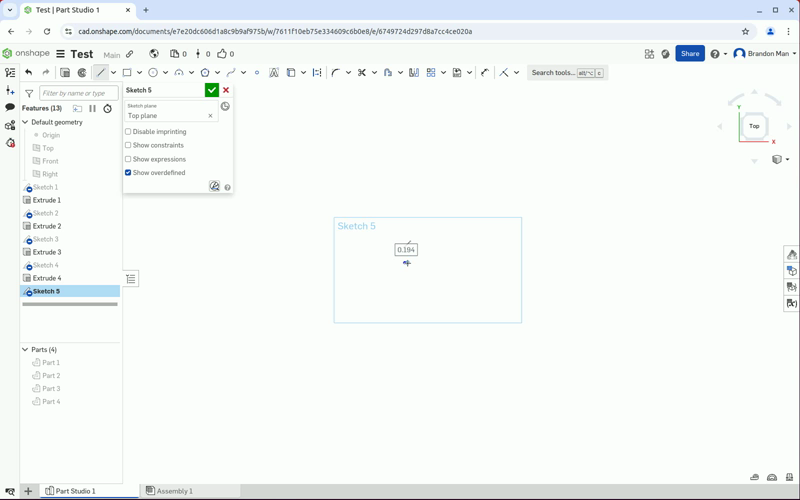
scroll(-6)
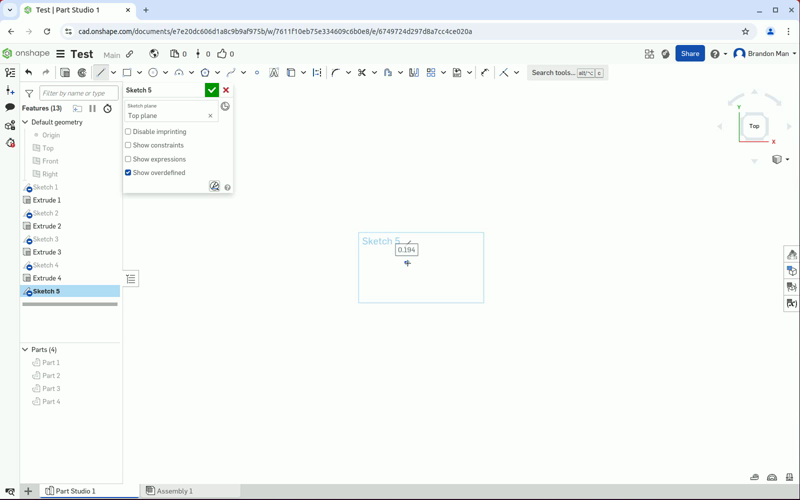
scroll(-6)
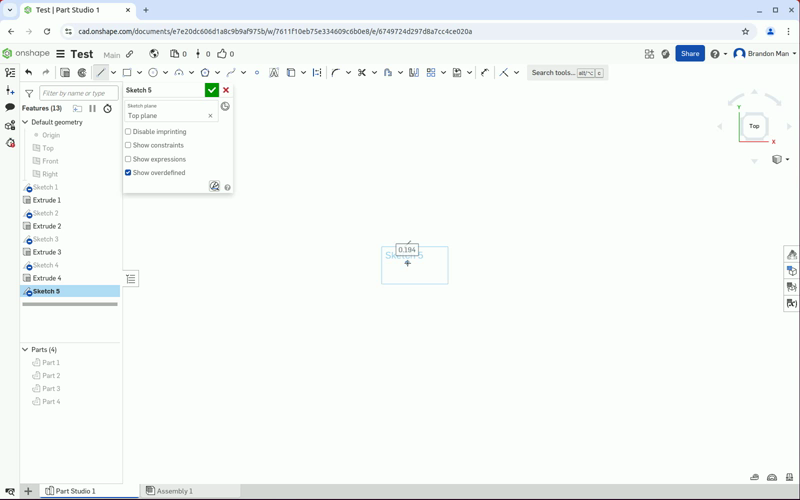
key_up(shift)
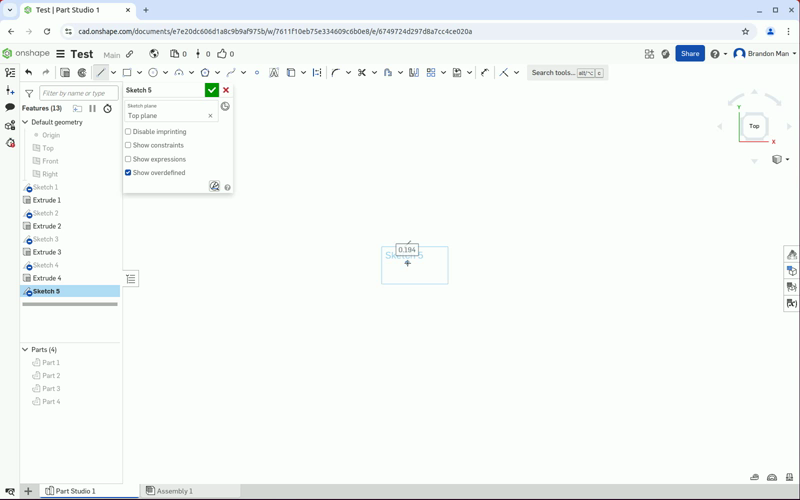
key_down(shift)
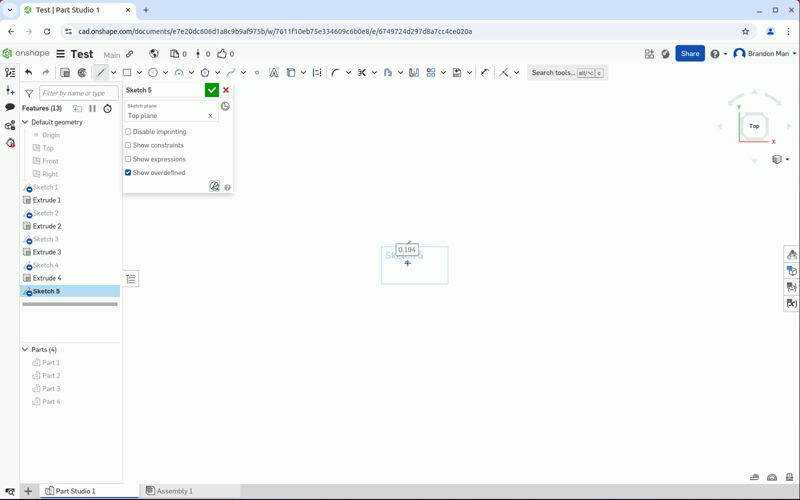
mouse_move(437, 262)
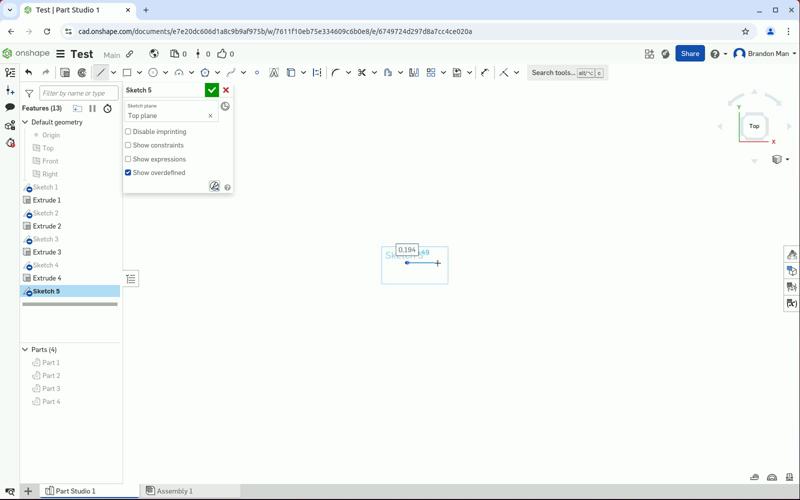
mouse_move(448, 262)
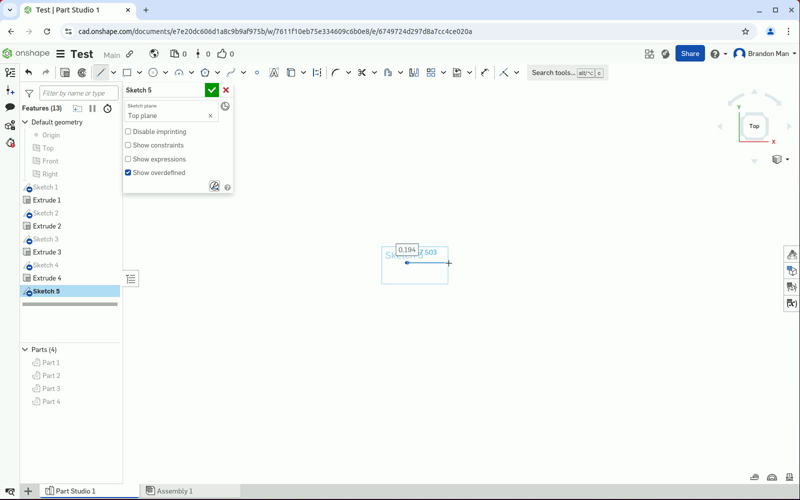
click(448, 262)
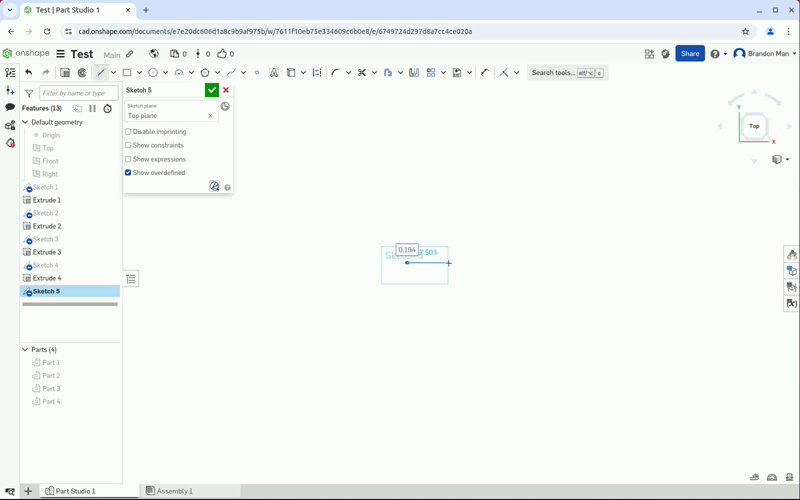
key_up(shift)
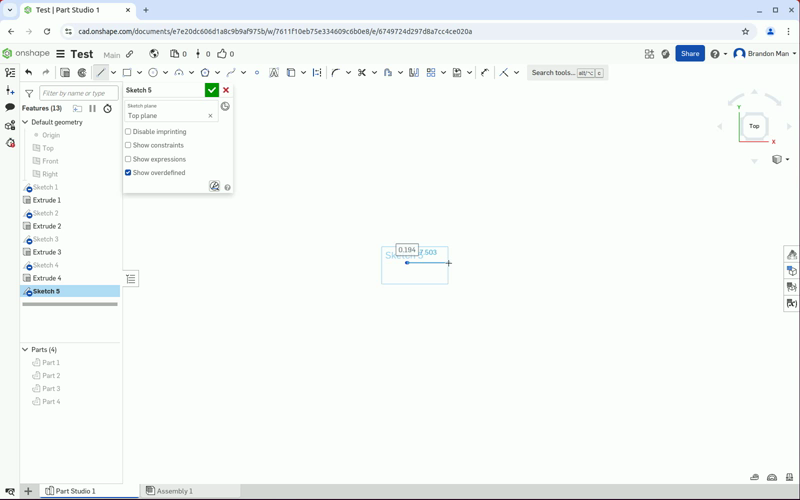
key_down(shift)
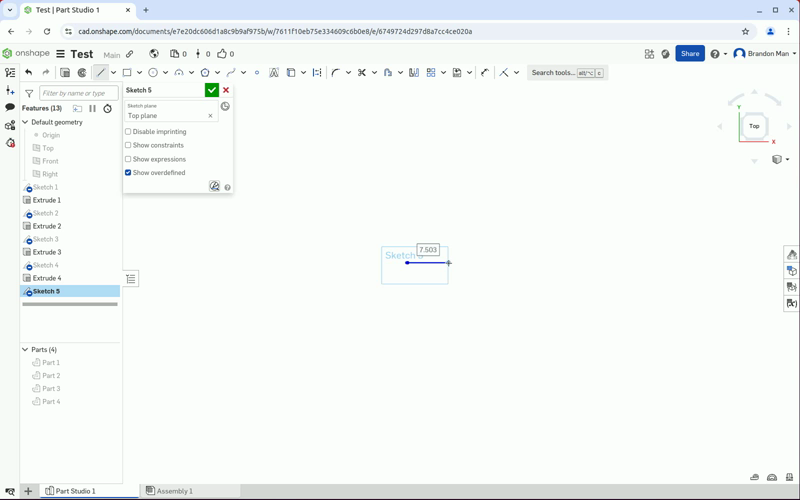
mouse_move(478, 262)
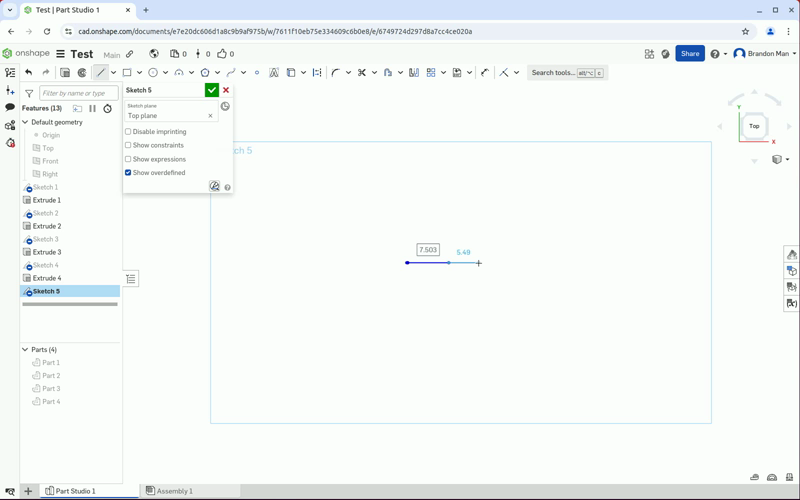
mouse_move(450, 262)
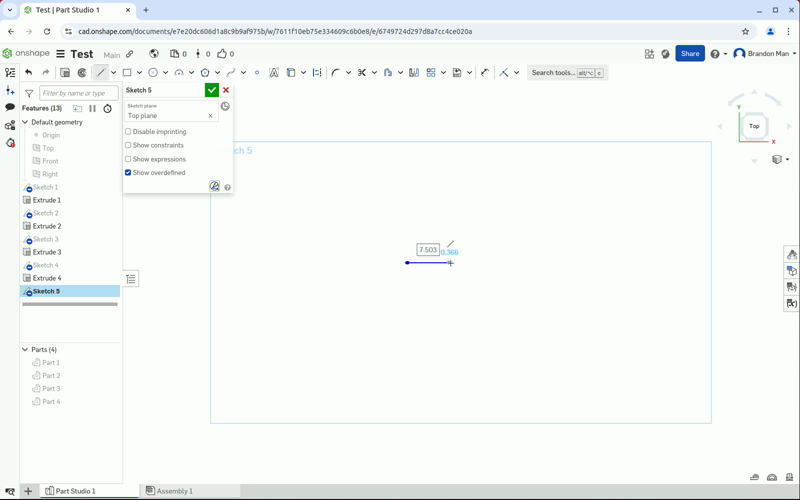
scroll(6)
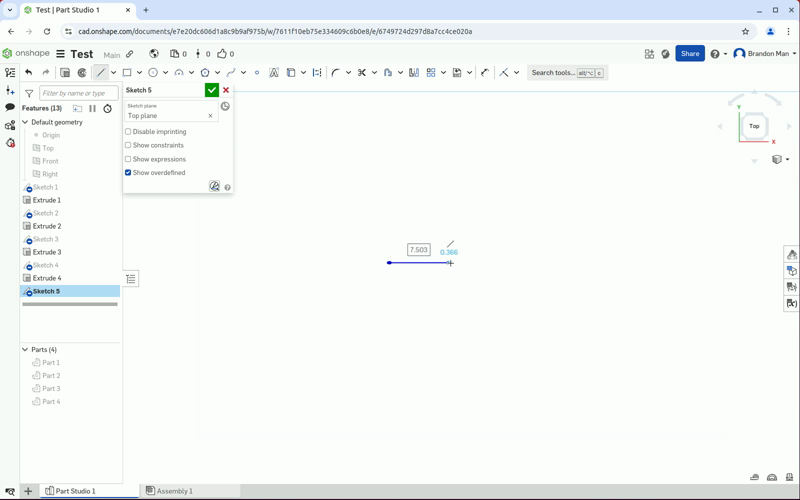
scroll(6)
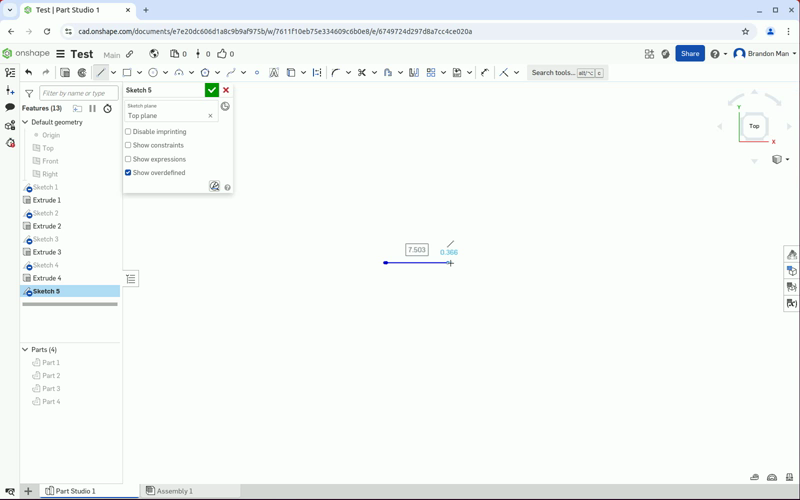
scroll(6)
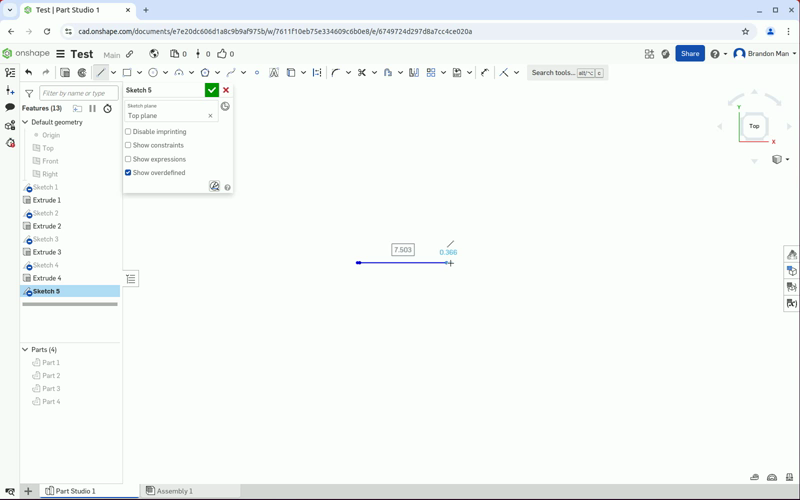
scroll(6)
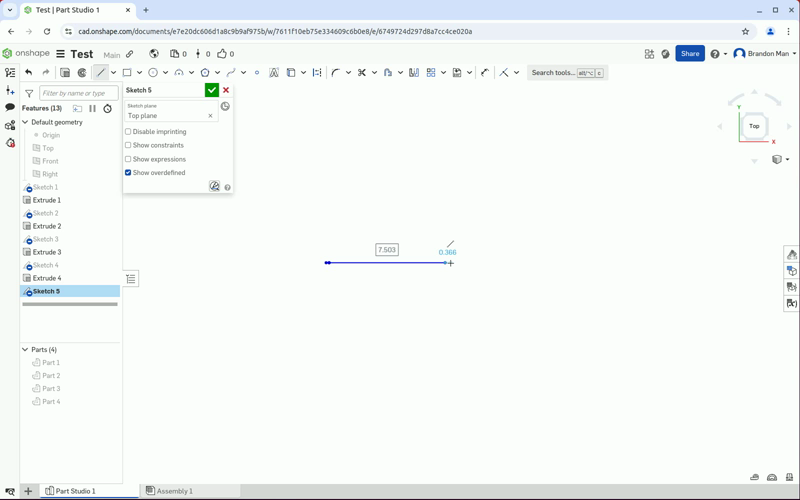
scroll(6)
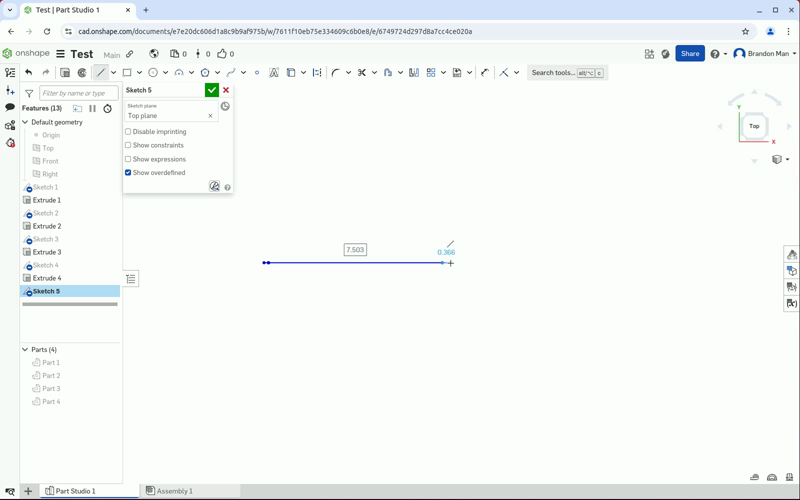
scroll(6)
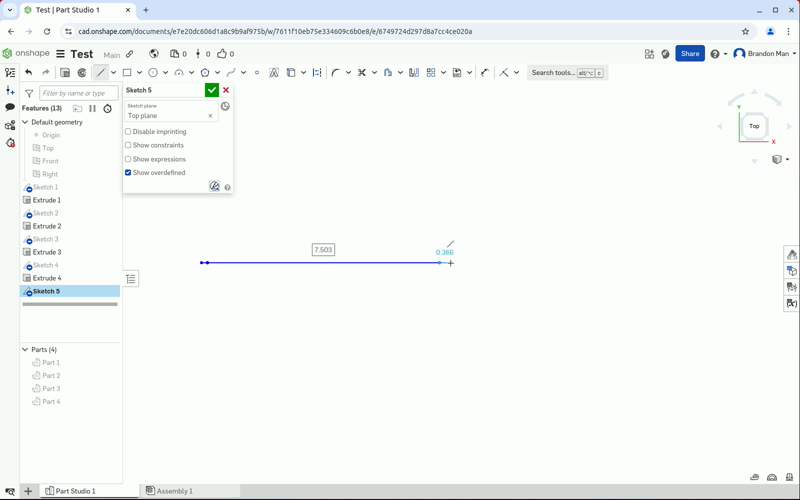
scroll(6)
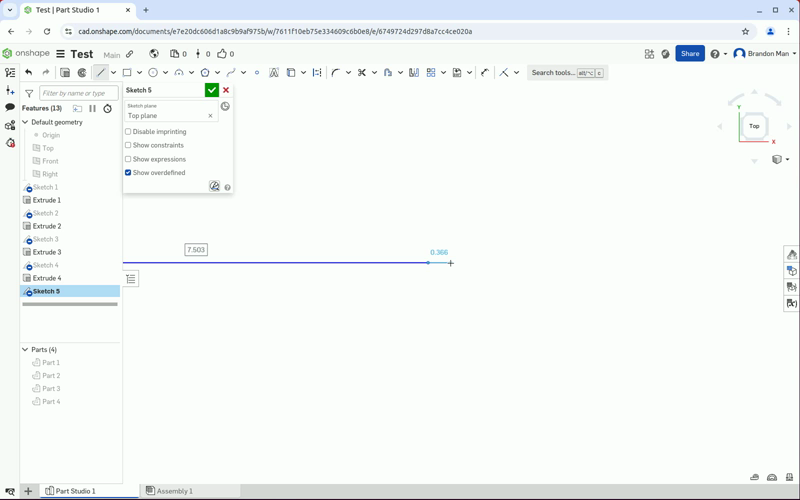
click(450, 262)
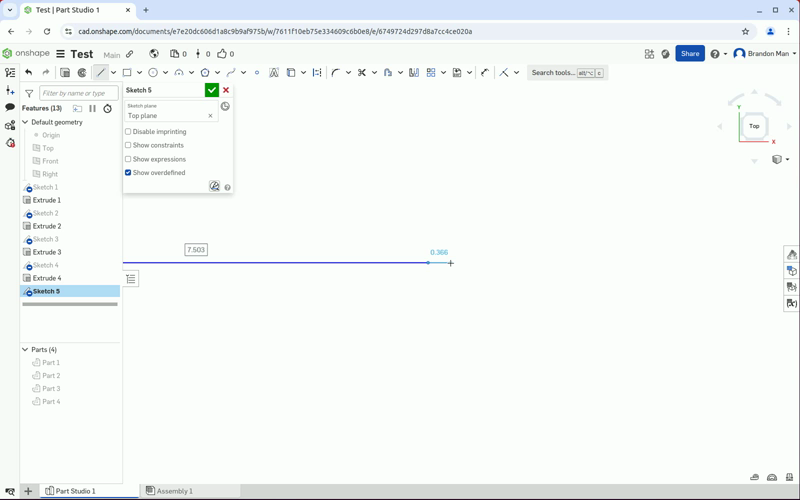
scroll(-6)
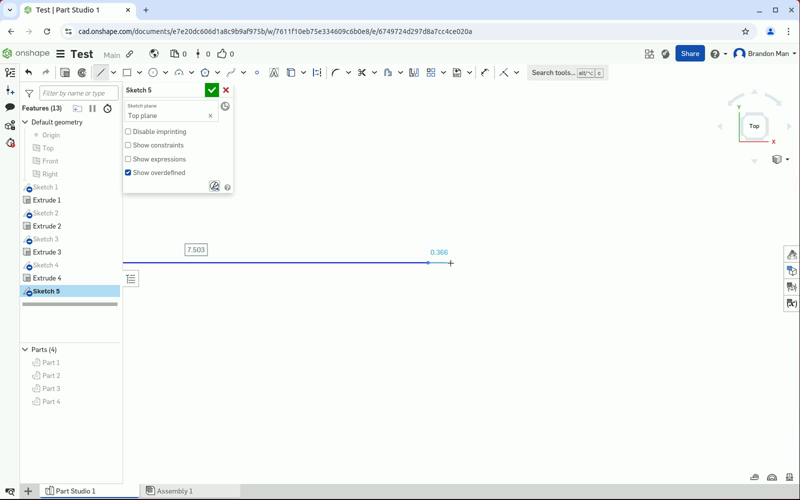
scroll(-6)
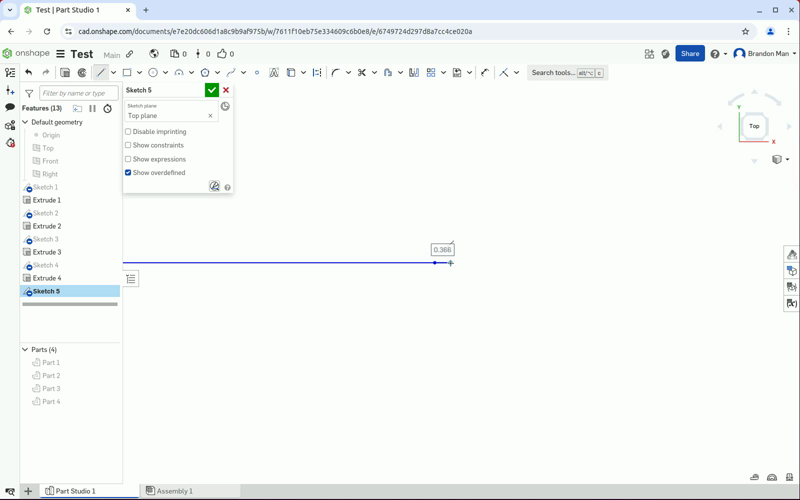
scroll(-6)
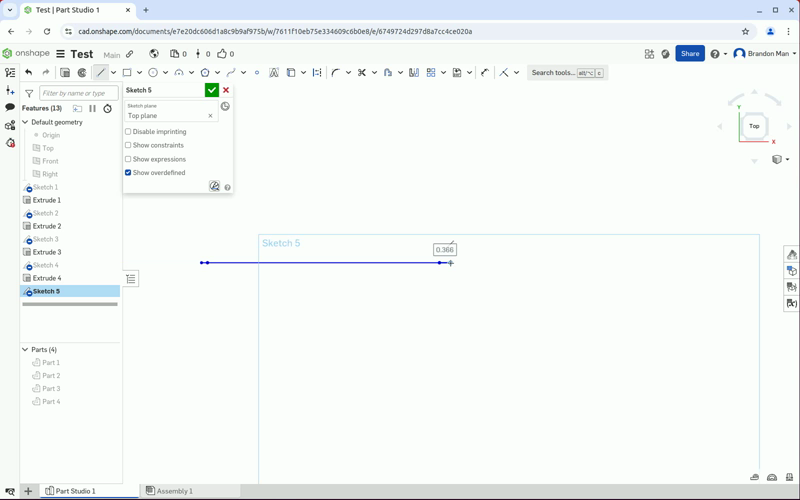
scroll(-6)
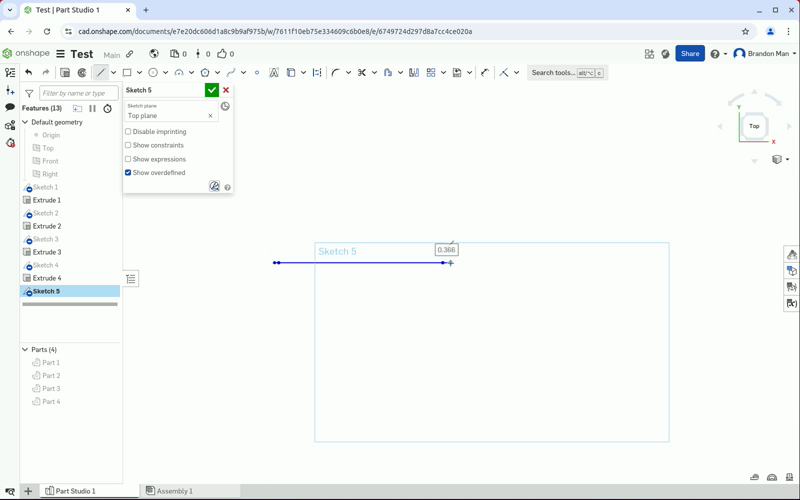
scroll(-6)
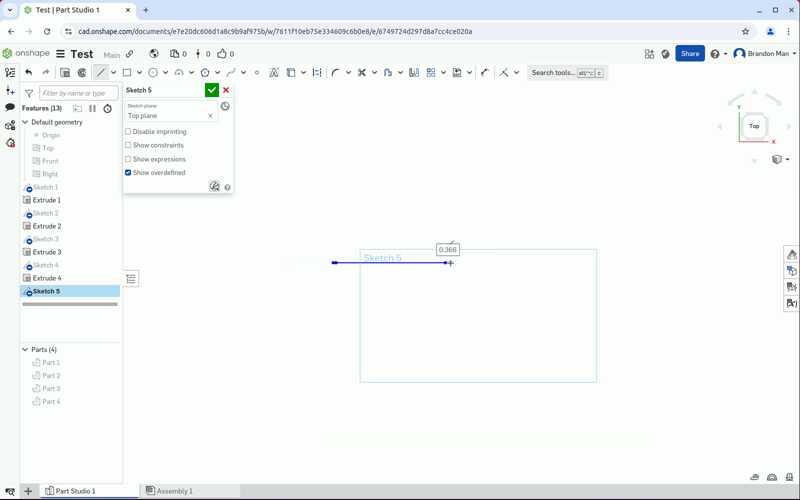
scroll(-6)
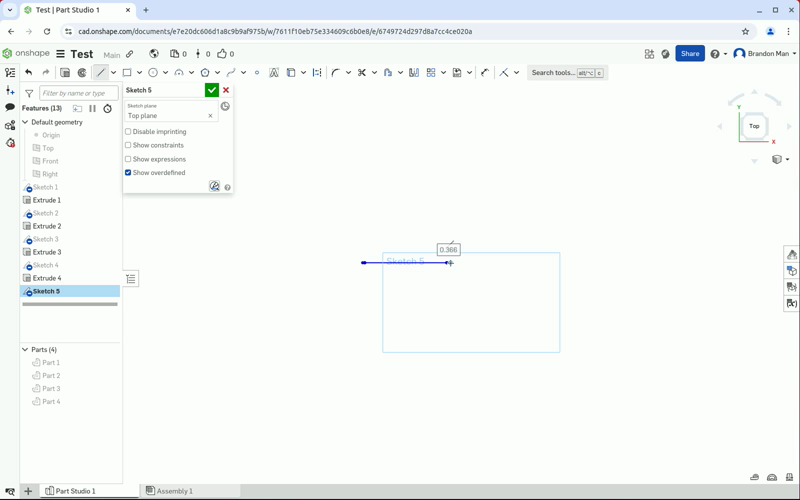
scroll(-6)
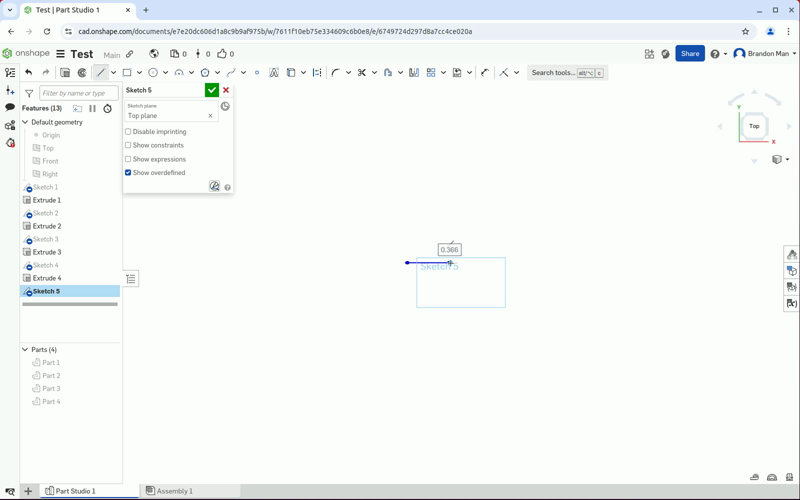
key_up(shift)
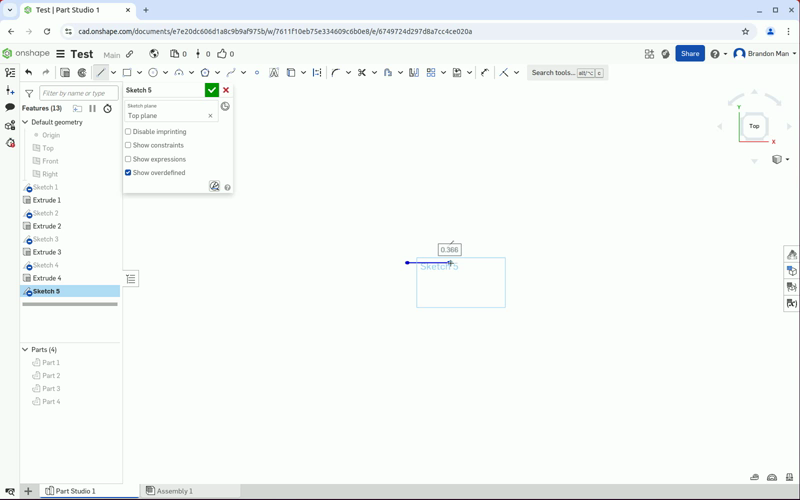
key_down(shift)
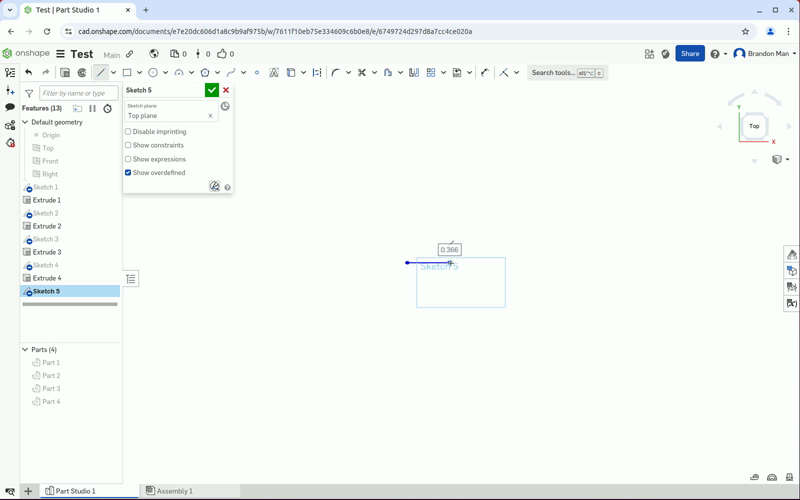
mouse_move(512, 262)
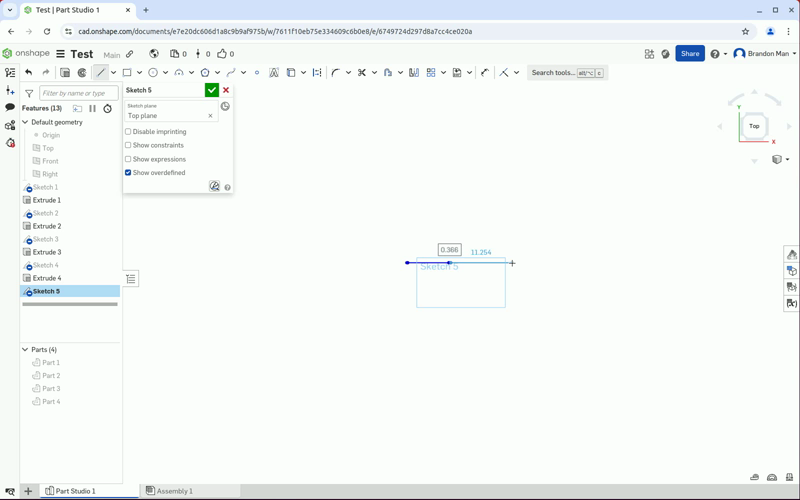
click(512, 262)
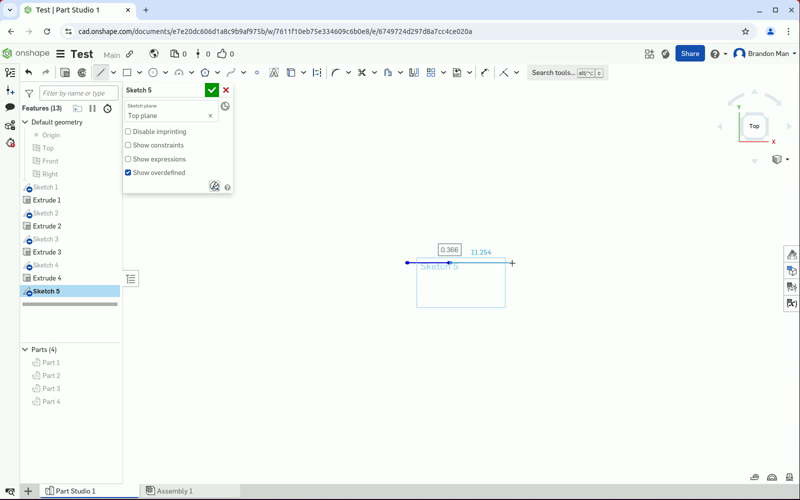
key_up(shift)
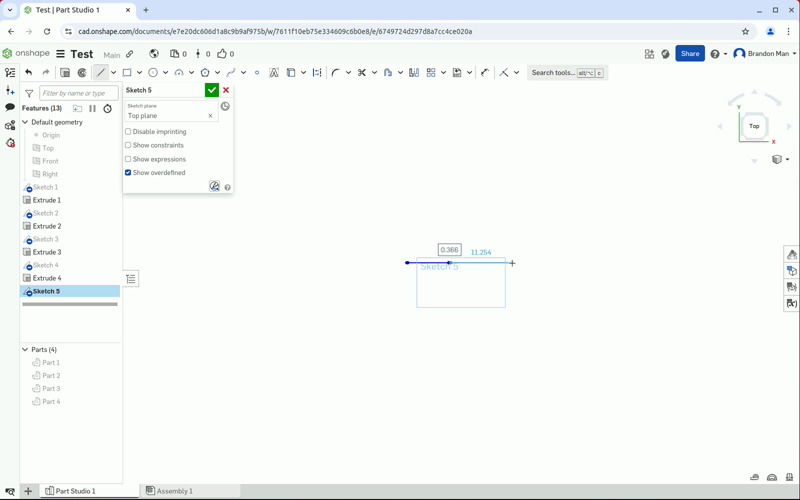
key_down(shift)
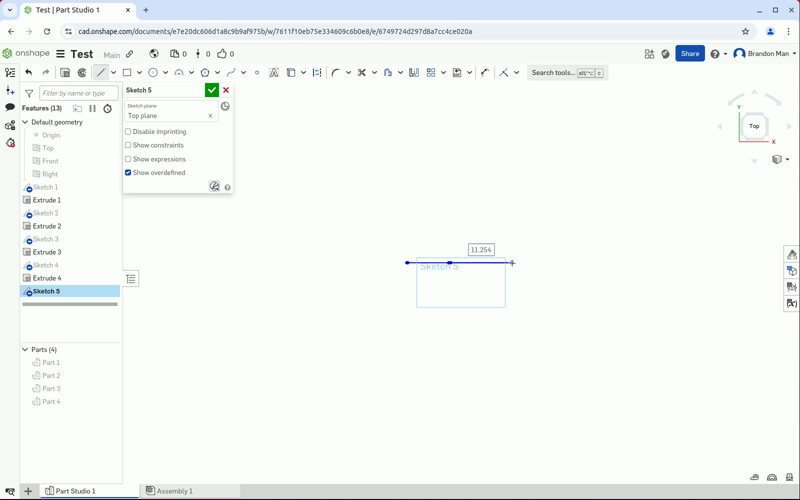
mouse_move(542, 262)
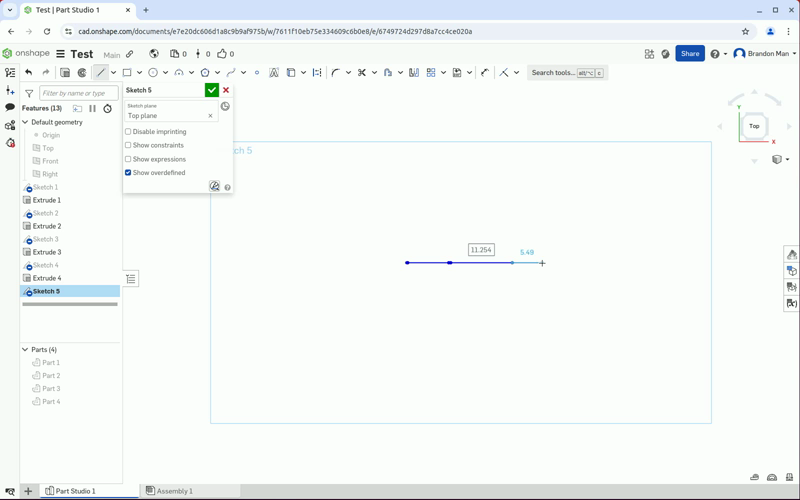
mouse_move(513, 262)
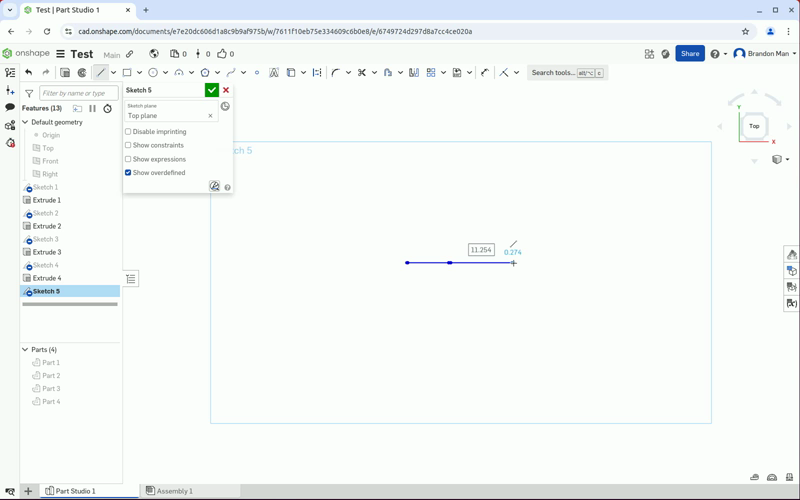
scroll(6)
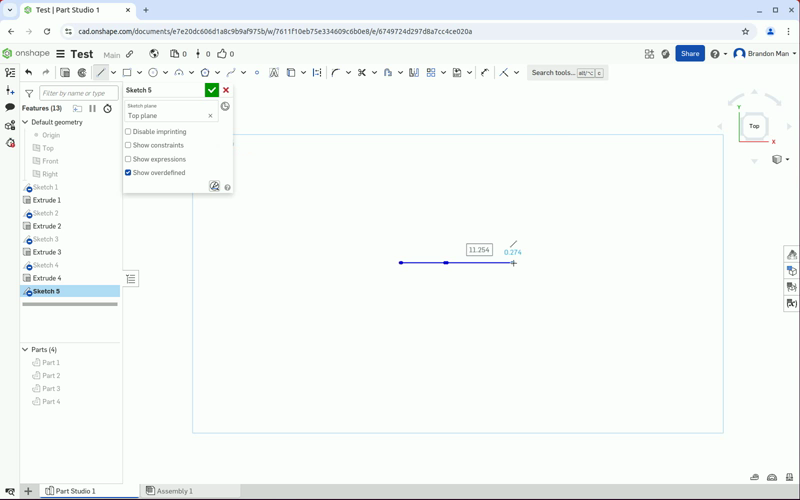
scroll(6)
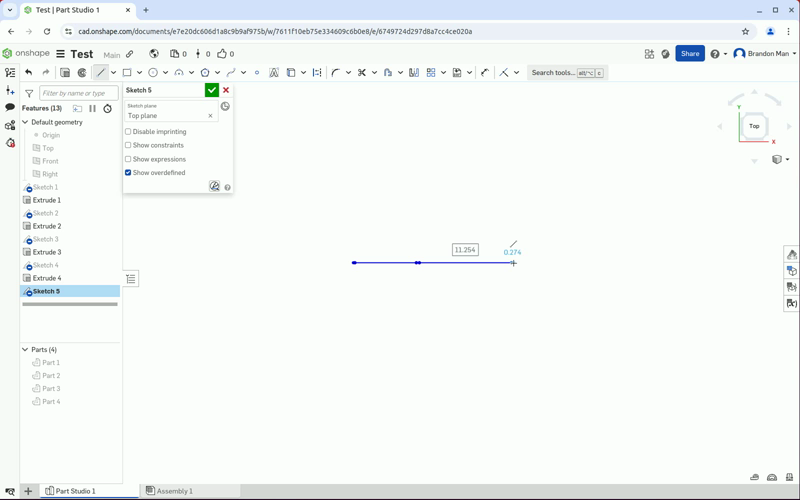
scroll(6)
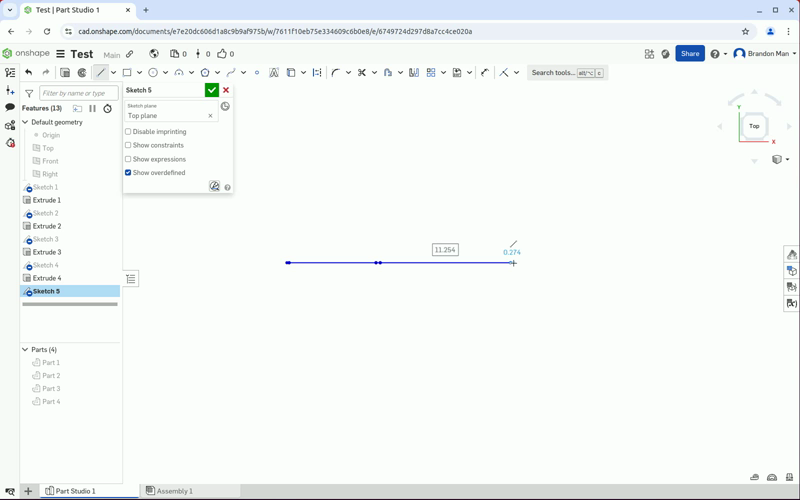
scroll(6)
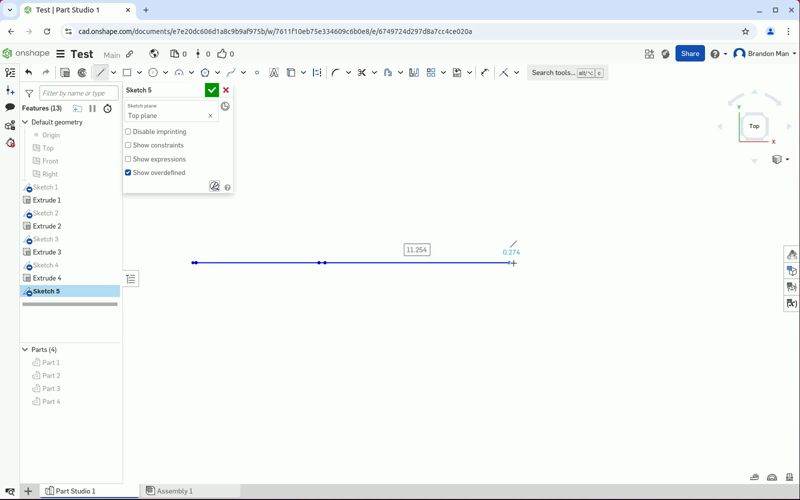
scroll(6)
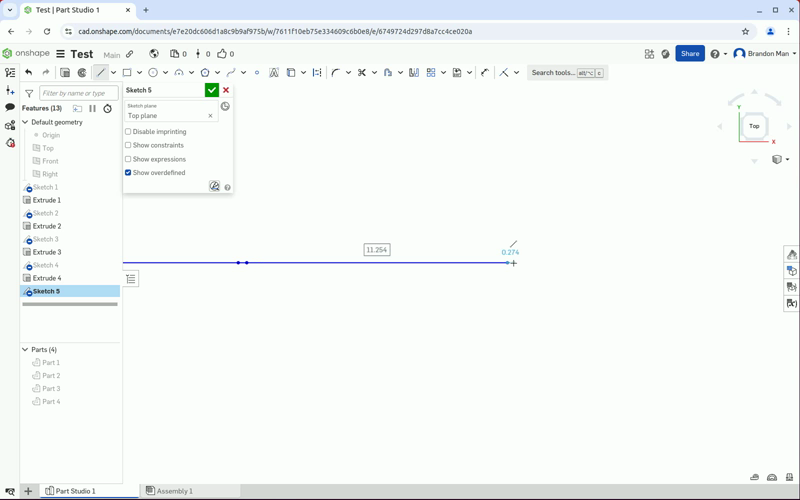
scroll(6)
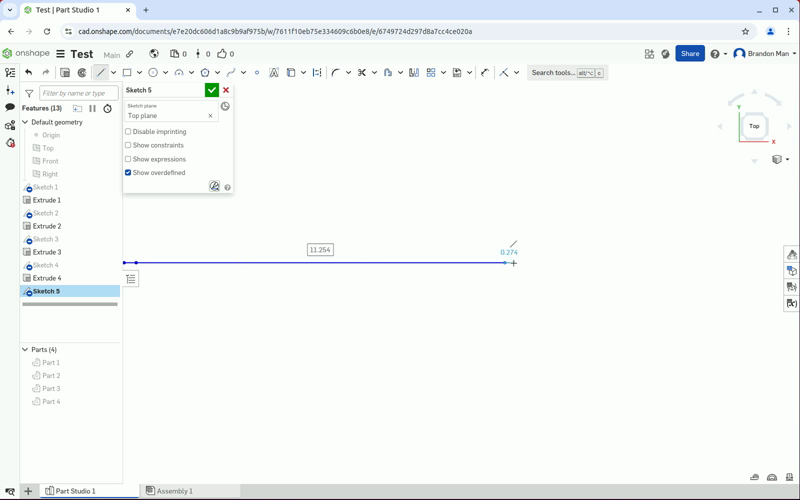
scroll(6)
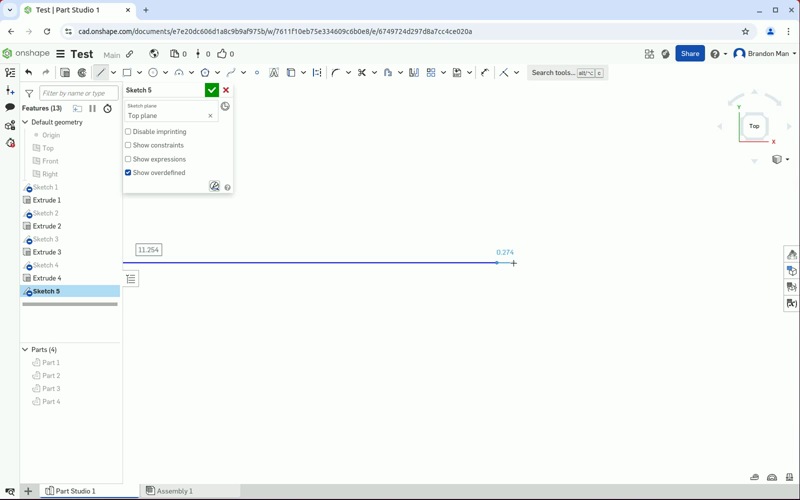
click(513, 262)
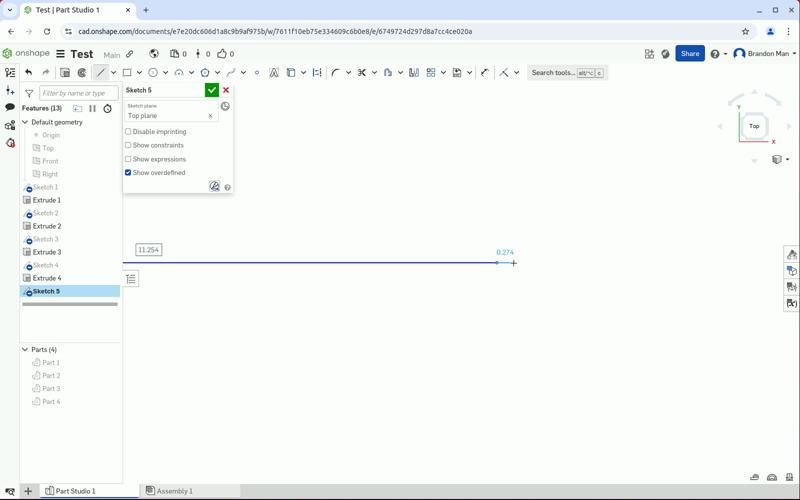
scroll(-6)
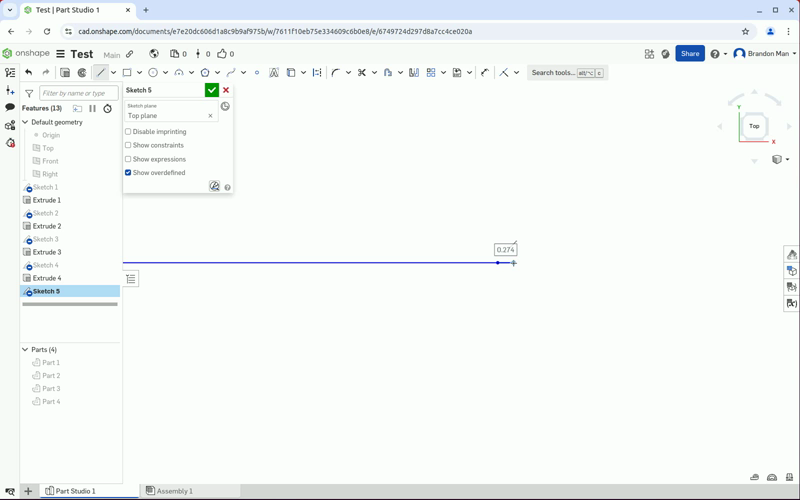
scroll(-6)
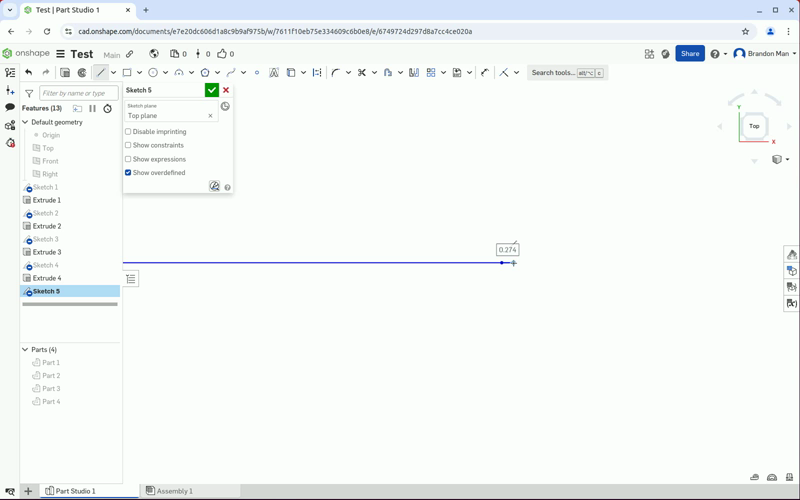
scroll(-6)
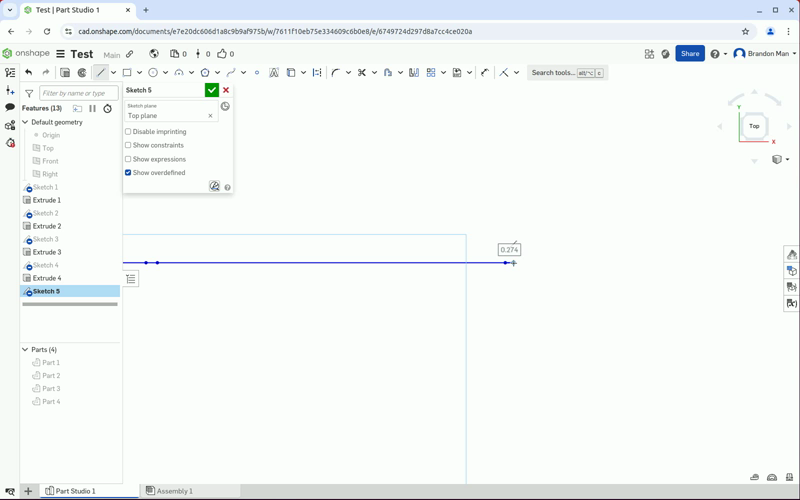
scroll(-6)
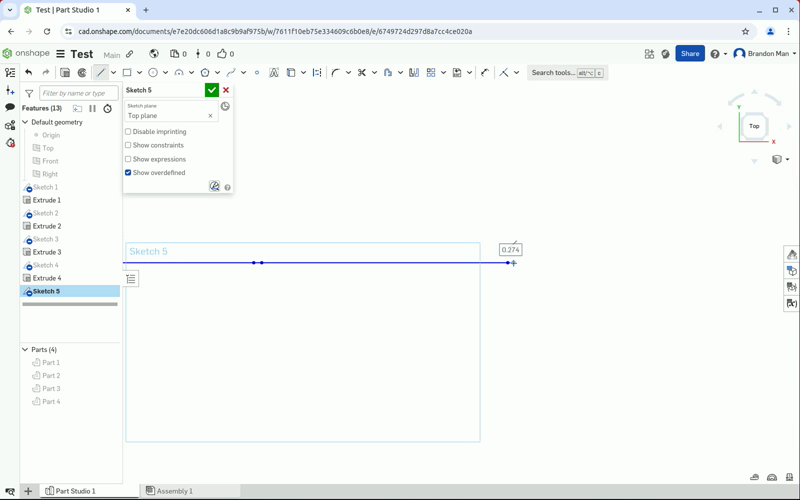
scroll(-6)
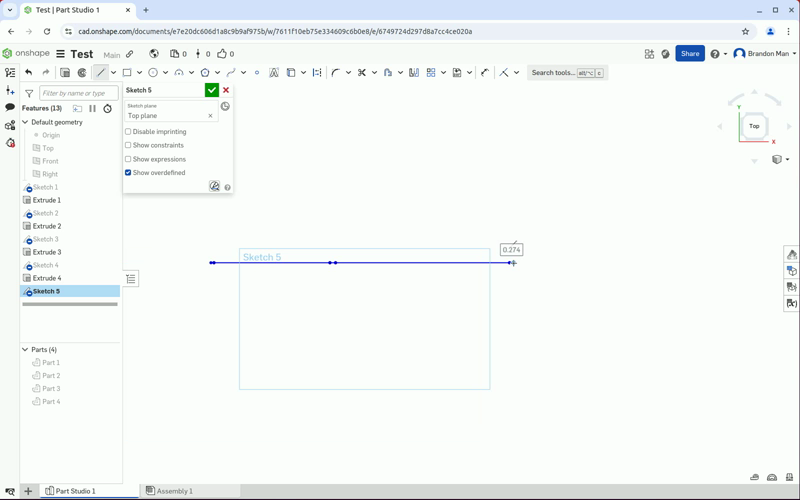
scroll(-6)
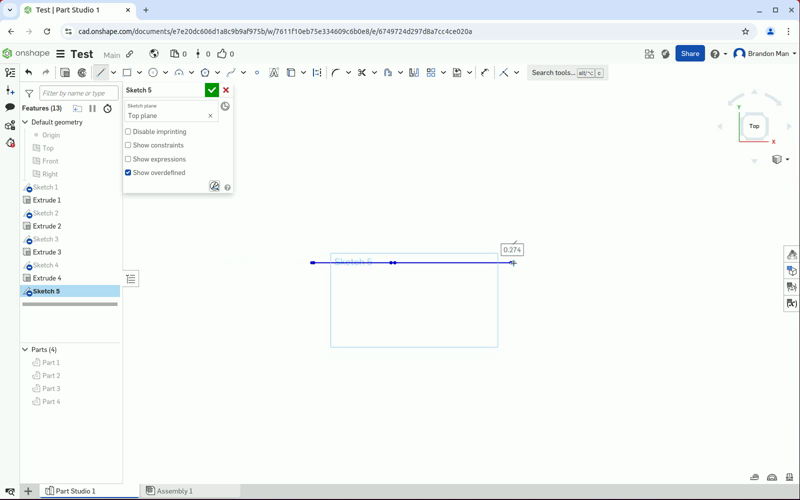
scroll(-6)
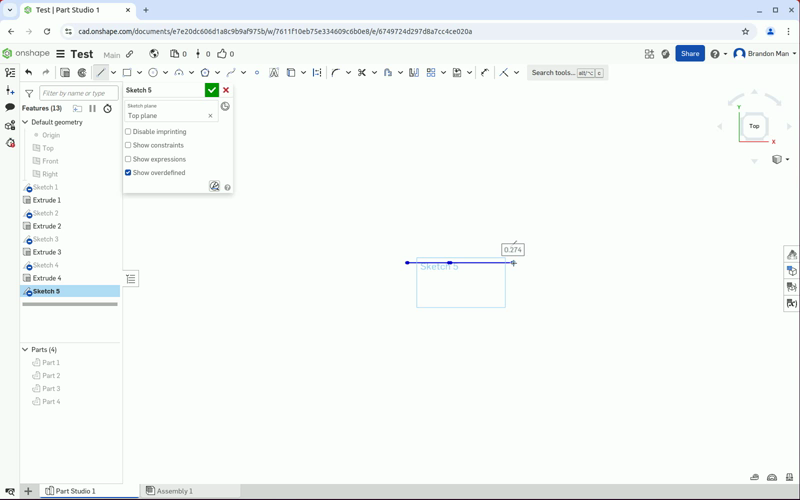
key_up(shift)
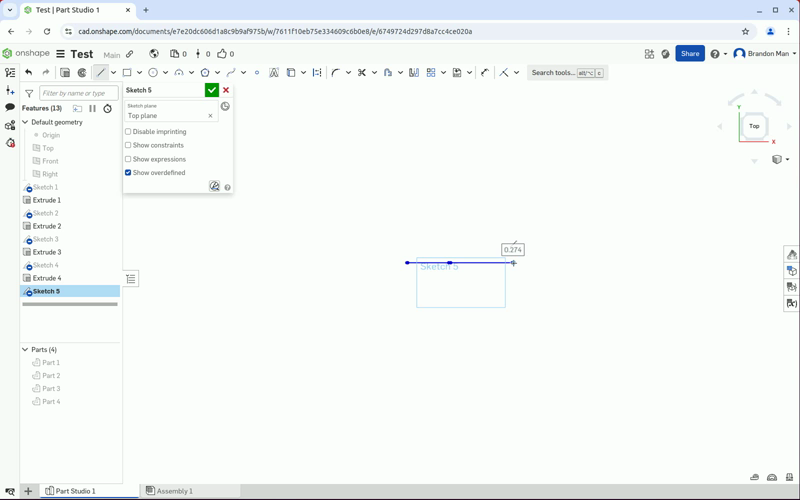
key_down(shift)
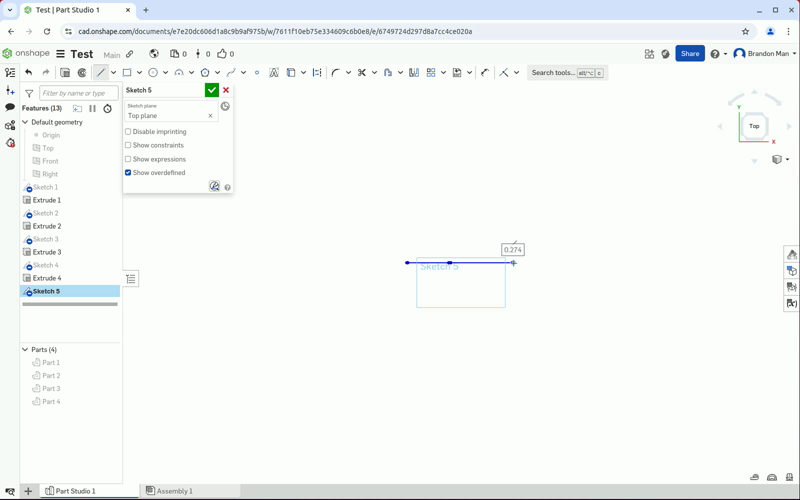
mouse_move(543, 262)
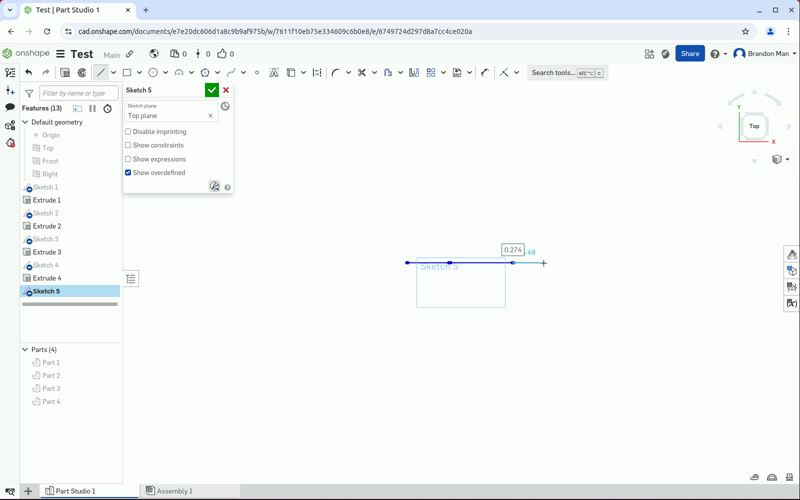
mouse_move(513, 261)
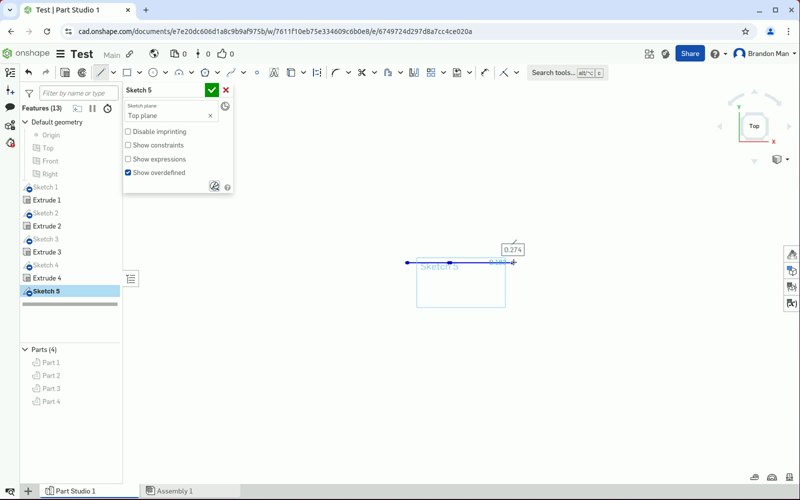
scroll(6)
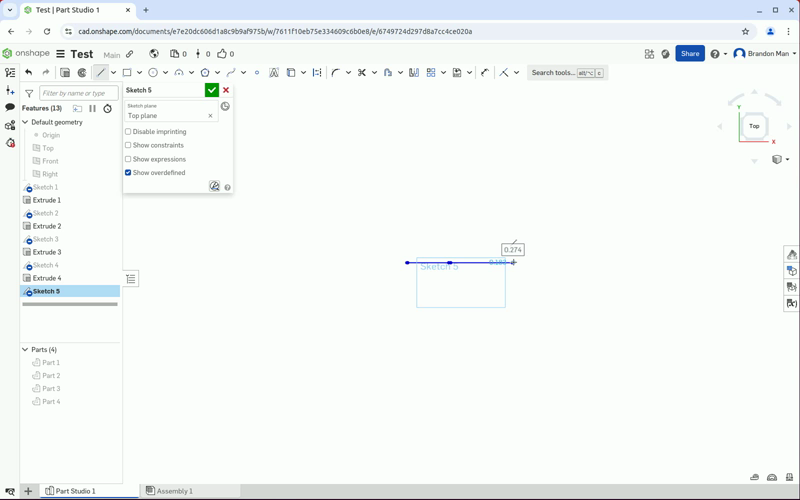
scroll(6)
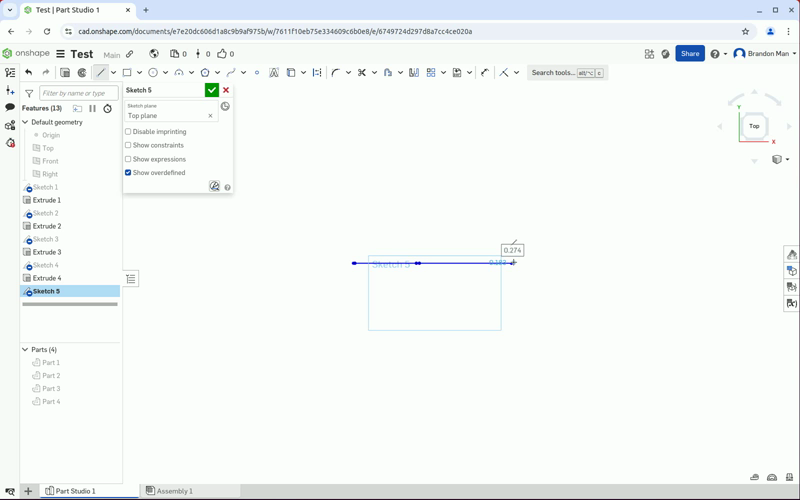
scroll(6)
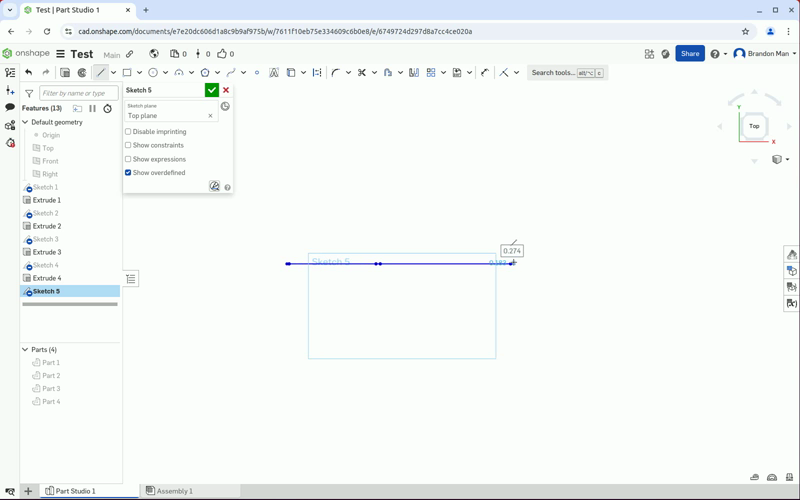
scroll(6)
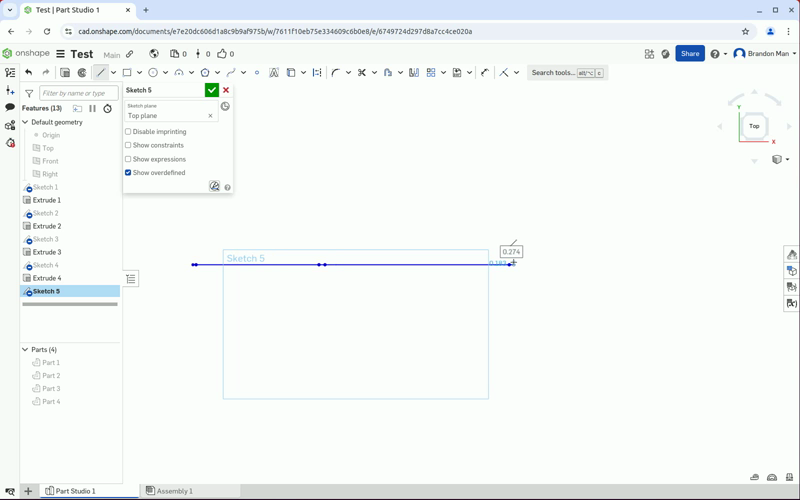
scroll(6)
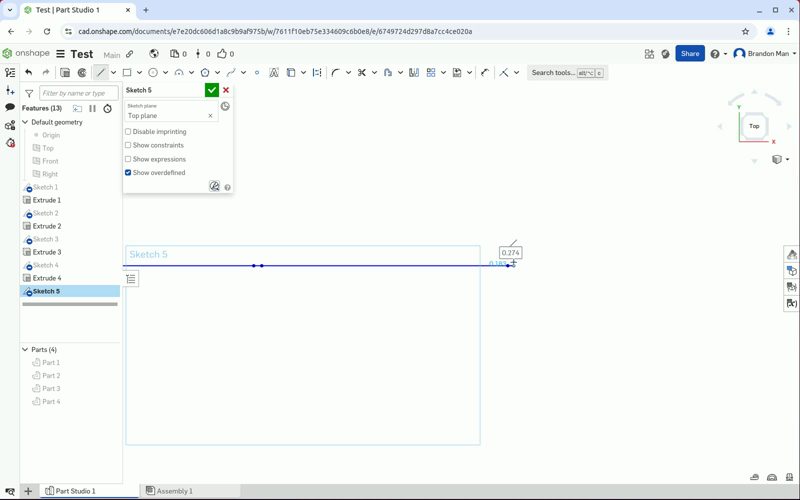
scroll(6)
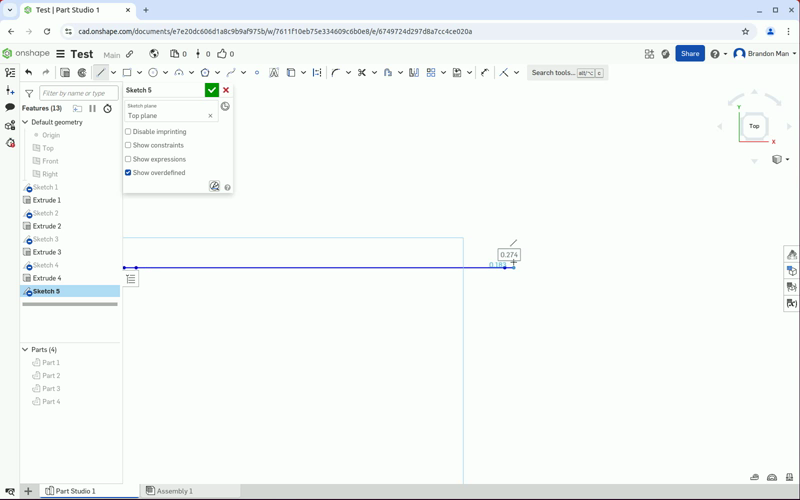
scroll(6)
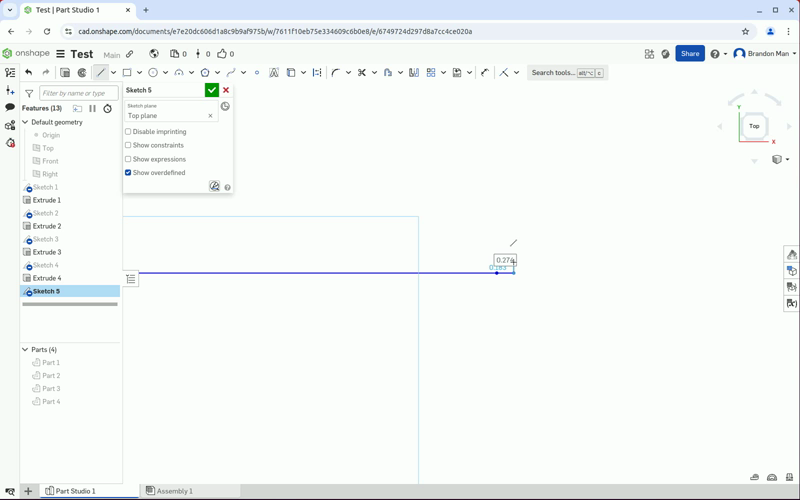
click(513, 261)
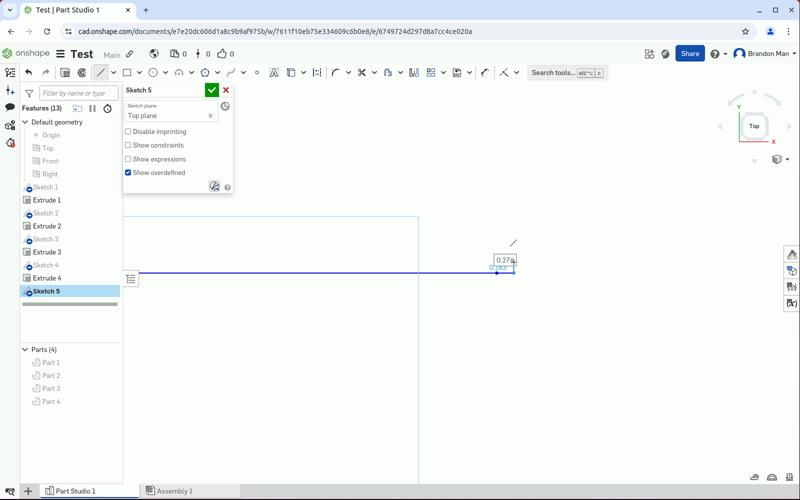
scroll(-6)
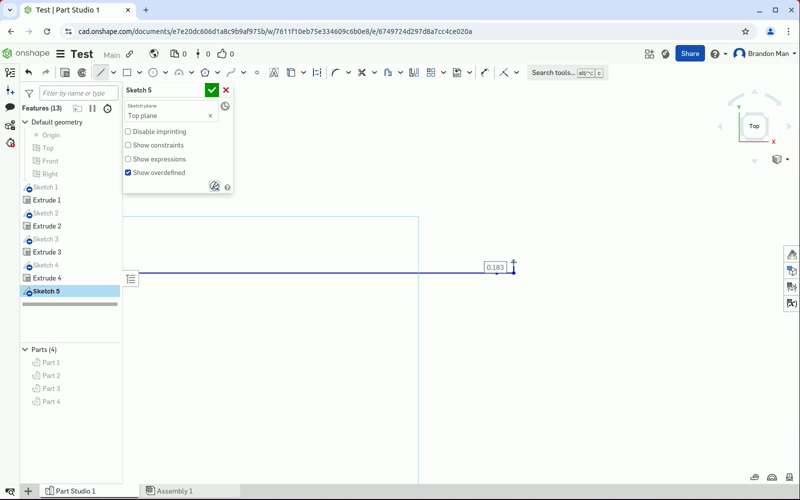
scroll(-6)
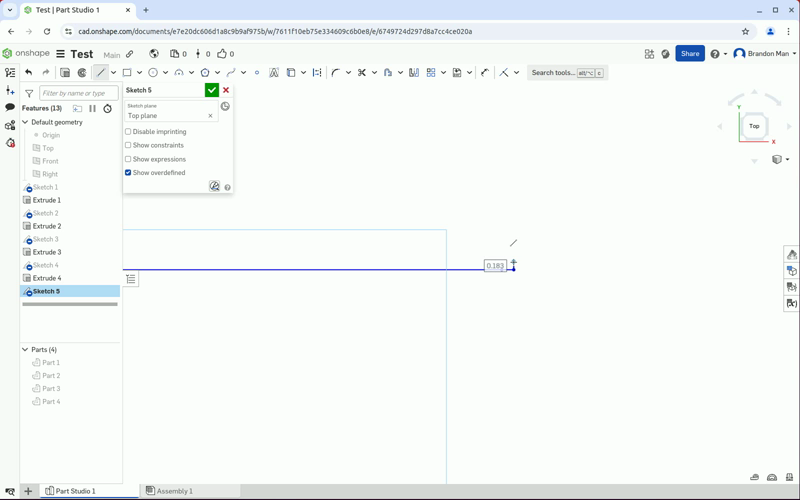
scroll(-6)
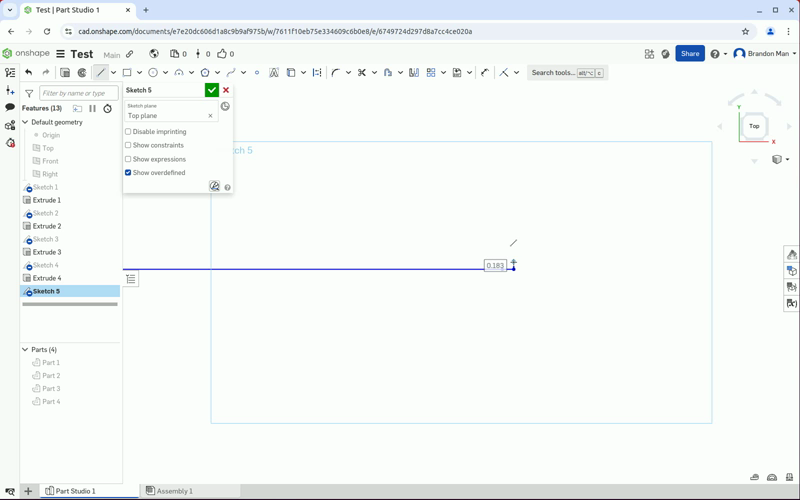
scroll(-6)
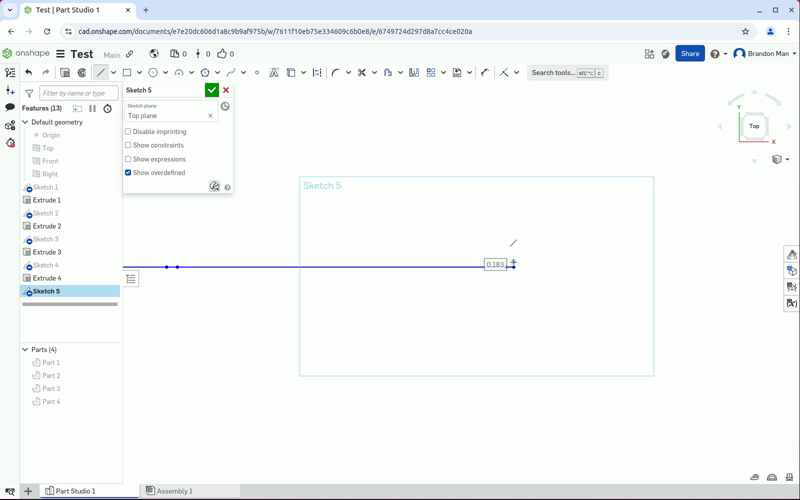
scroll(-6)
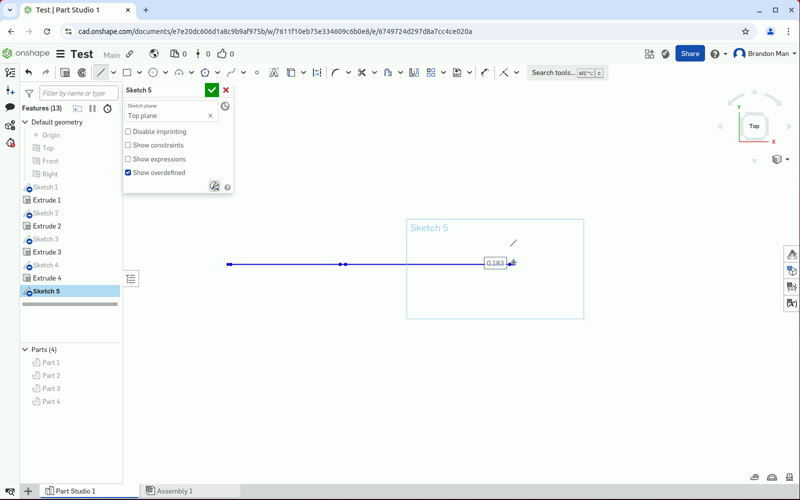
scroll(-6)
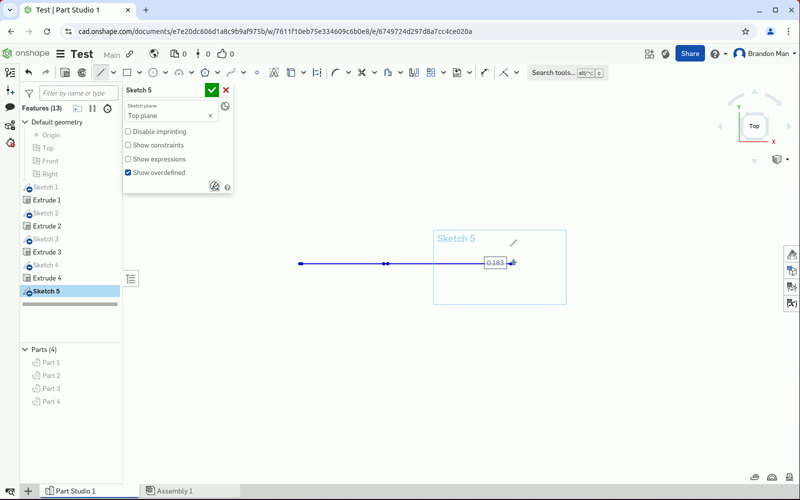
scroll(-6)
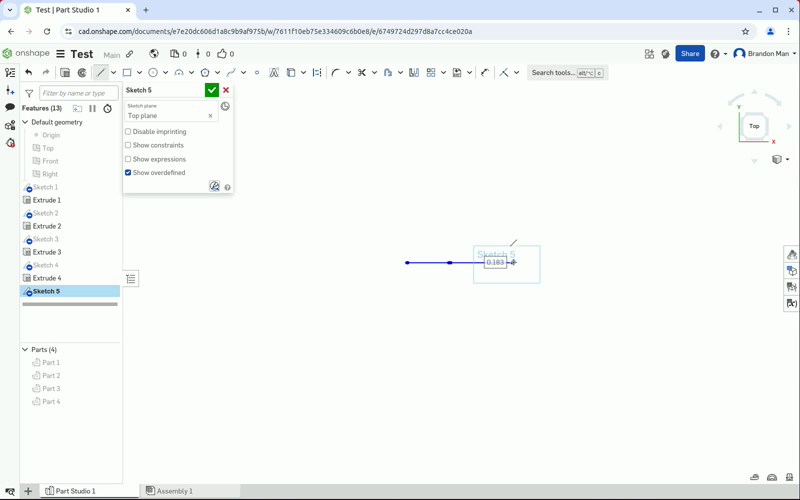
key_up(shift)
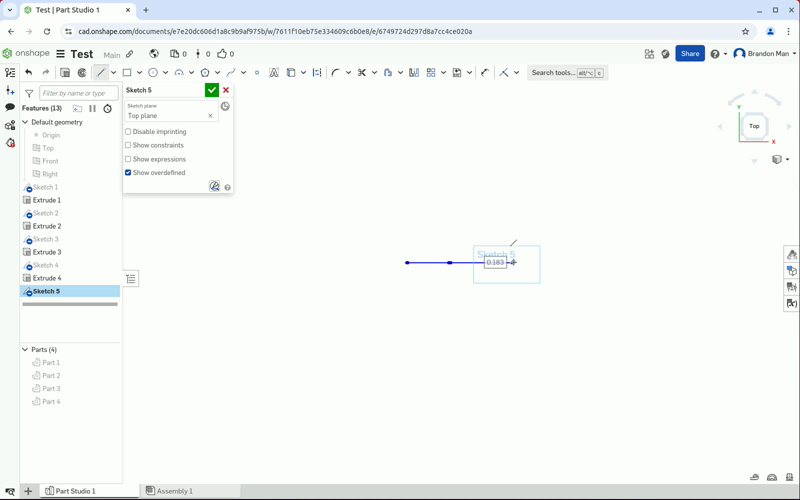
key_down(shift)
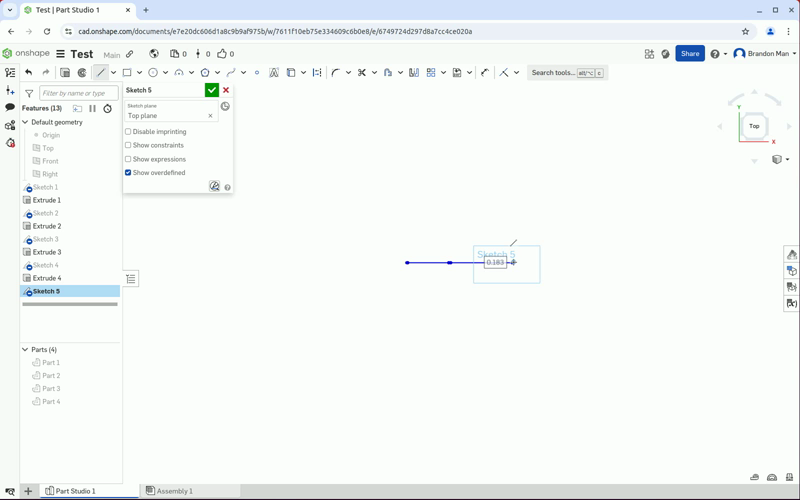
mouse_move(406, 261)
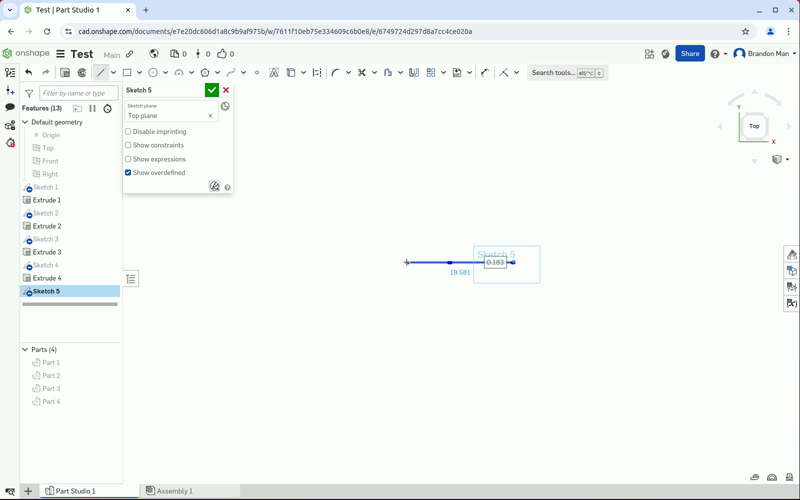
scroll(6)
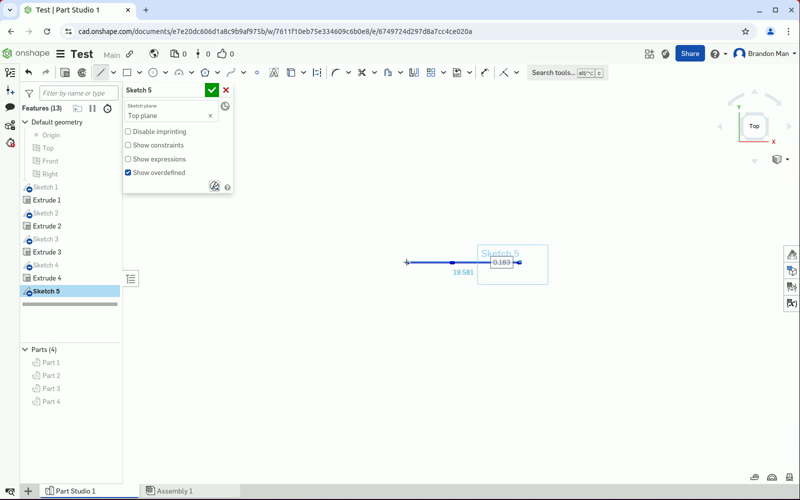
scroll(6)
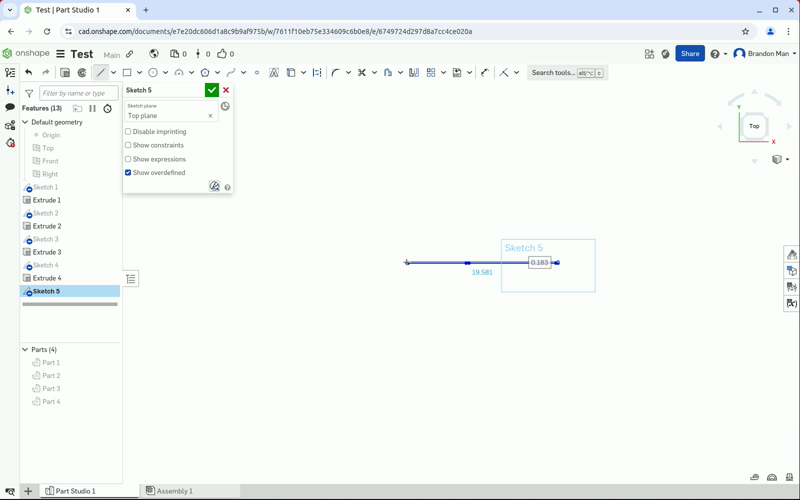
scroll(6)
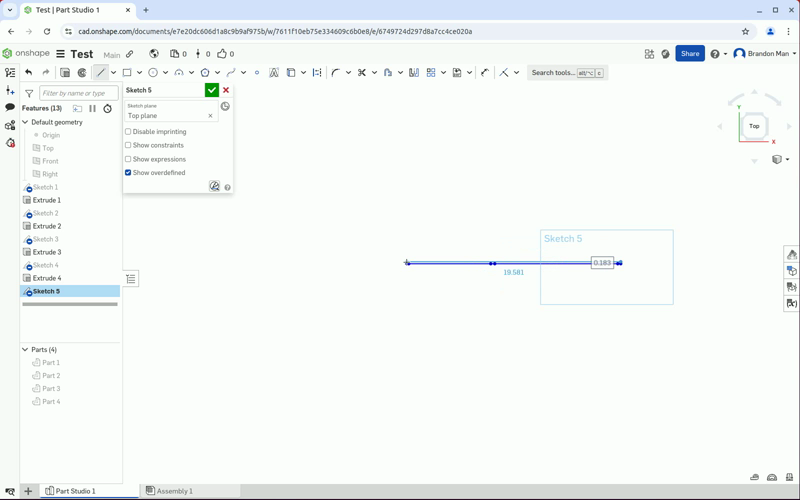
scroll(6)
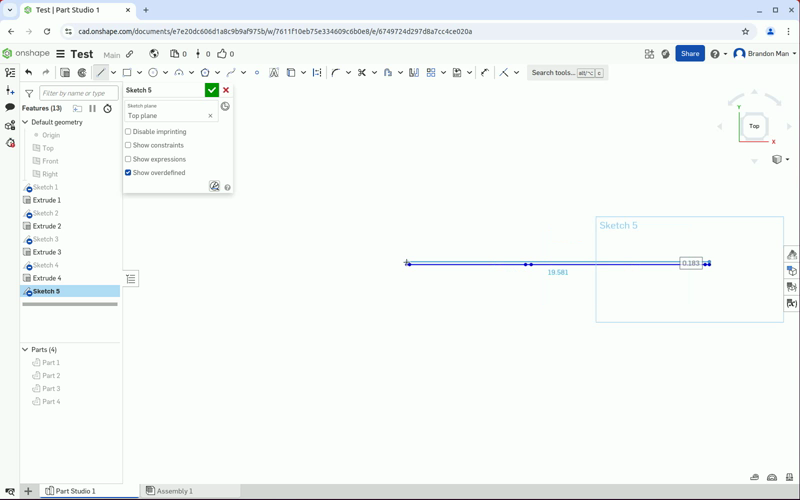
scroll(6)
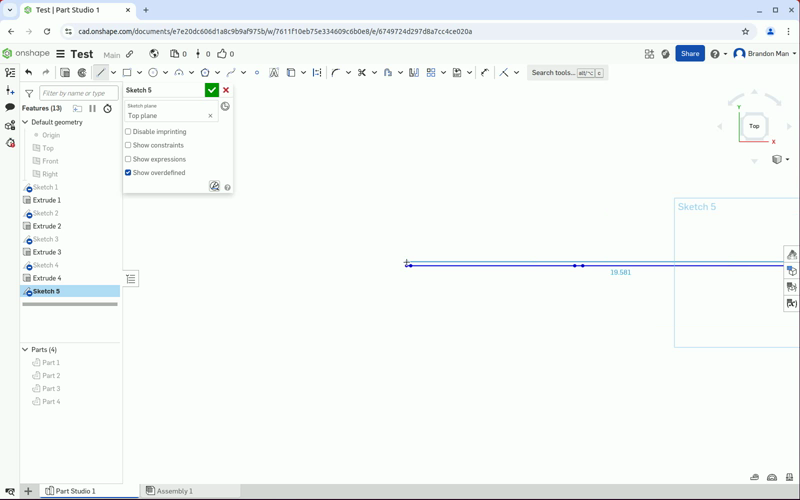
scroll(6)
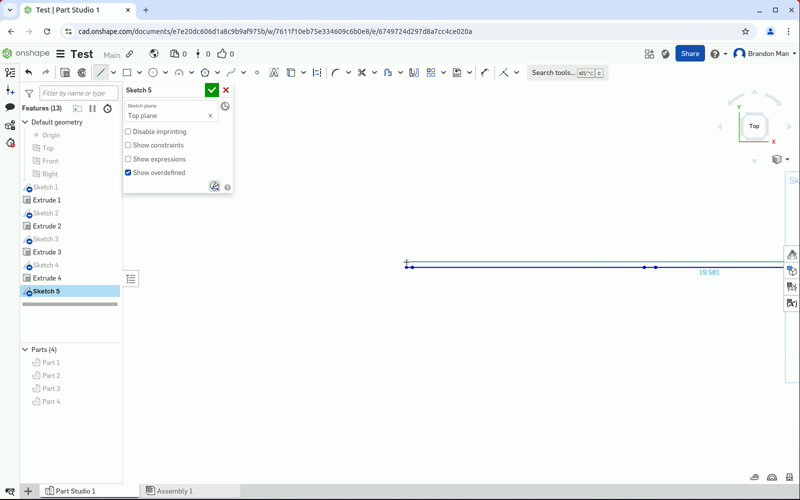
scroll(6)
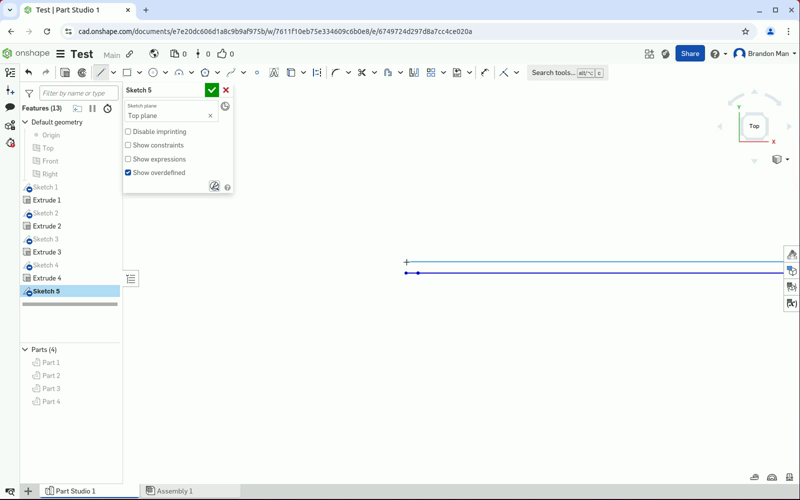
click(406, 261)
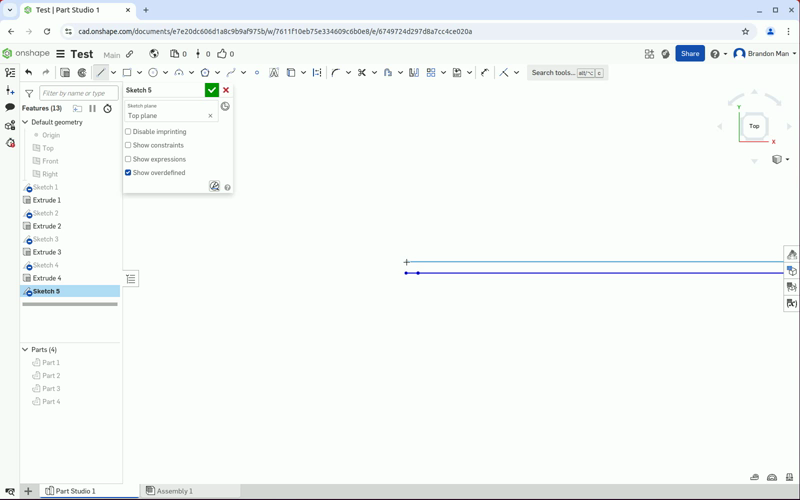
scroll(-6)
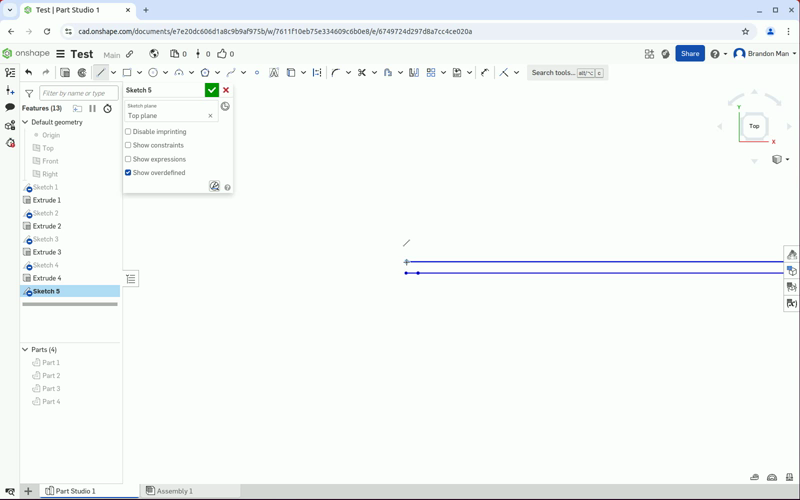
scroll(-6)
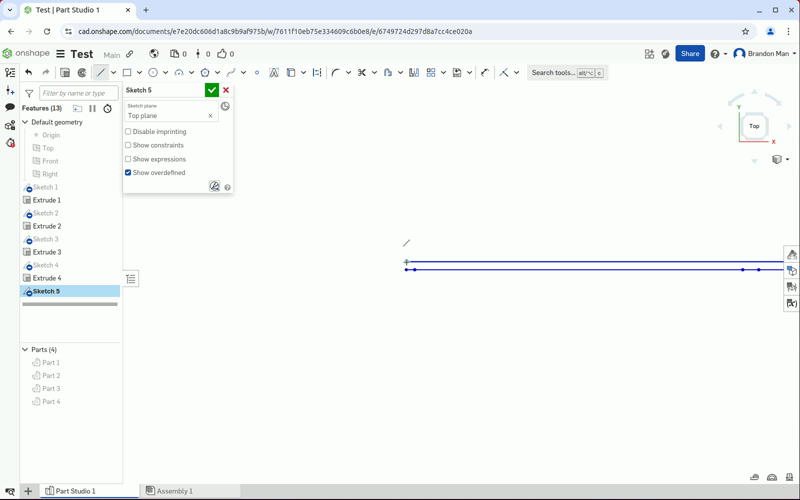
scroll(-6)
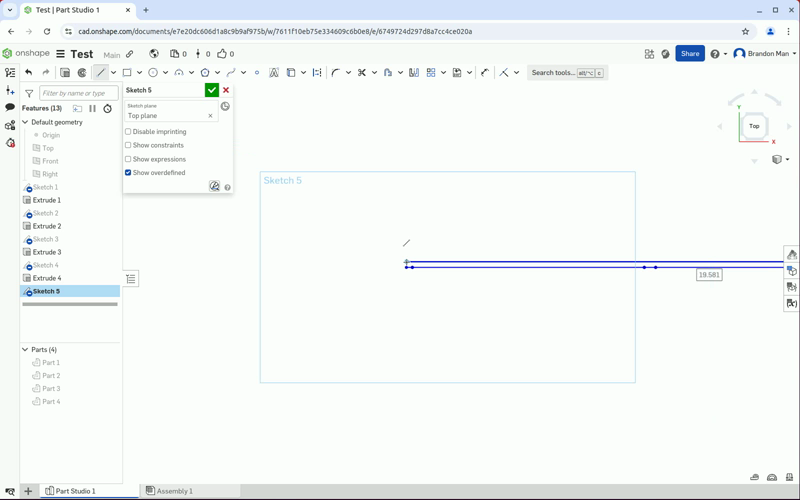
scroll(-6)
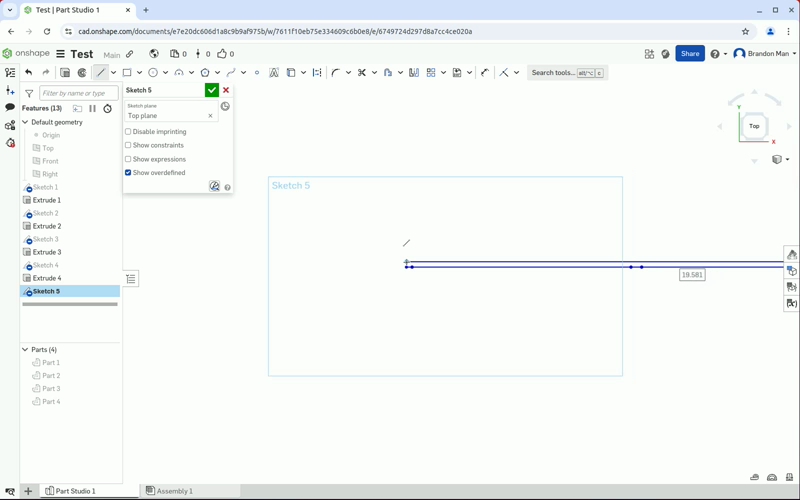
scroll(-6)
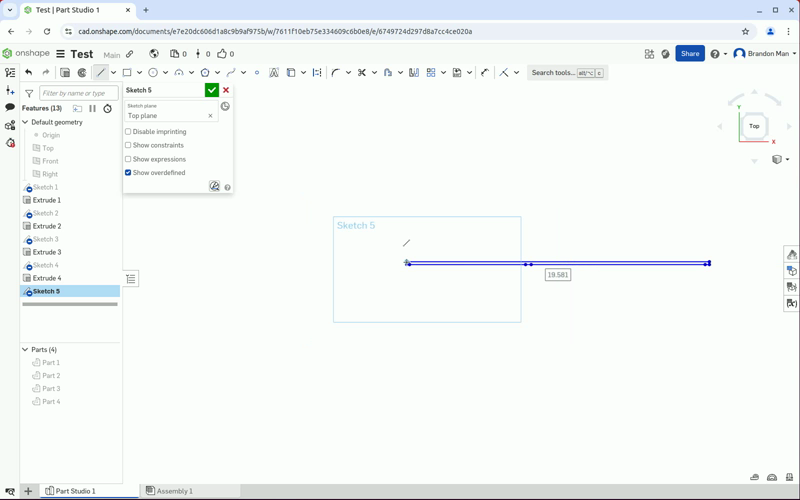
scroll(-6)
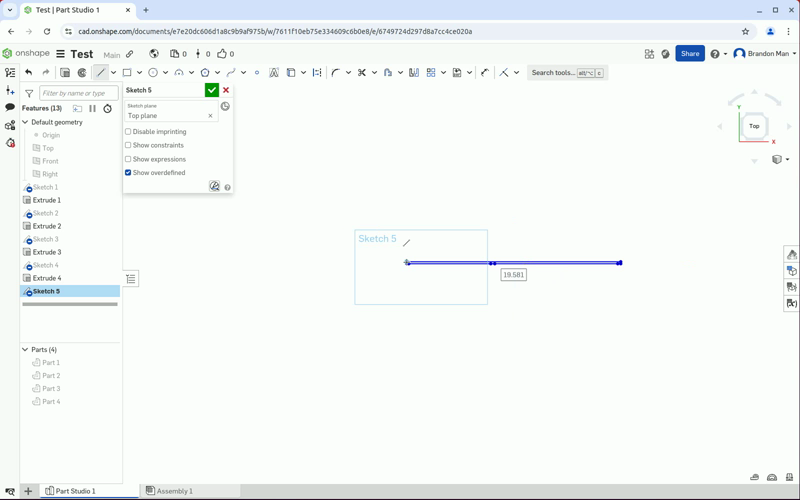
scroll(-6)
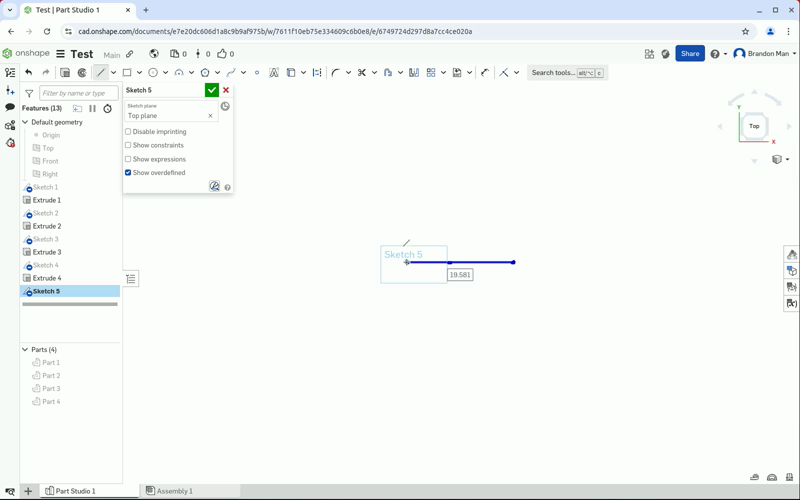
key_up(shift)
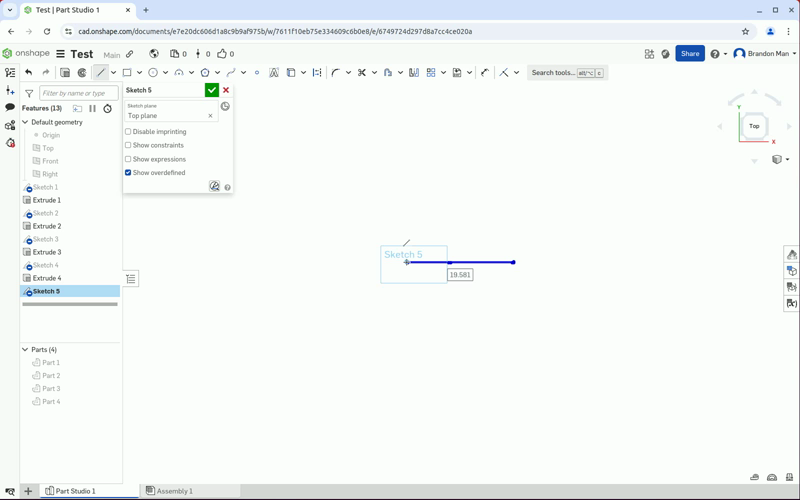
mouse_move(436, 261)
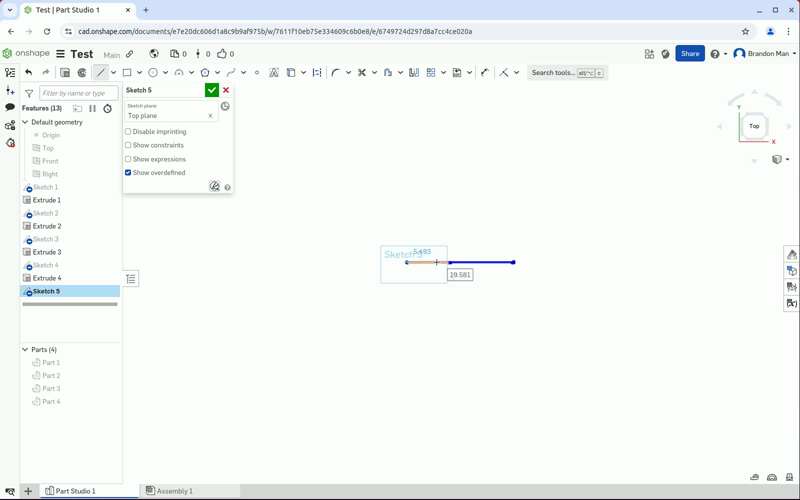
key_down(shift)
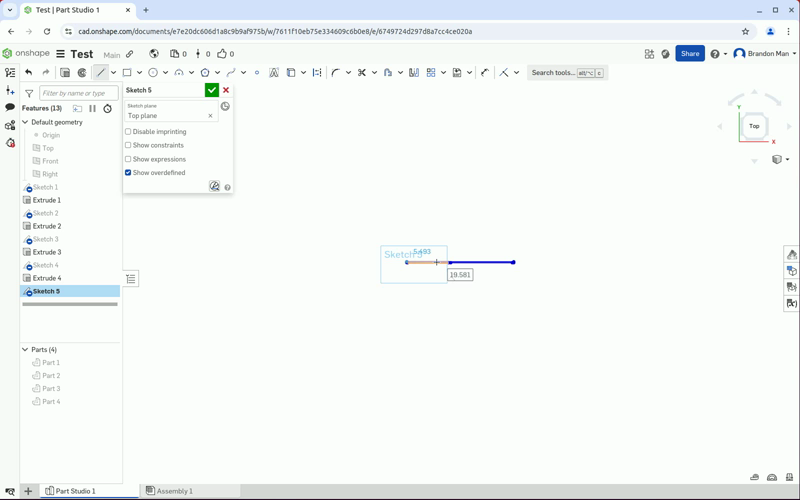
mouse_move(406, 262)
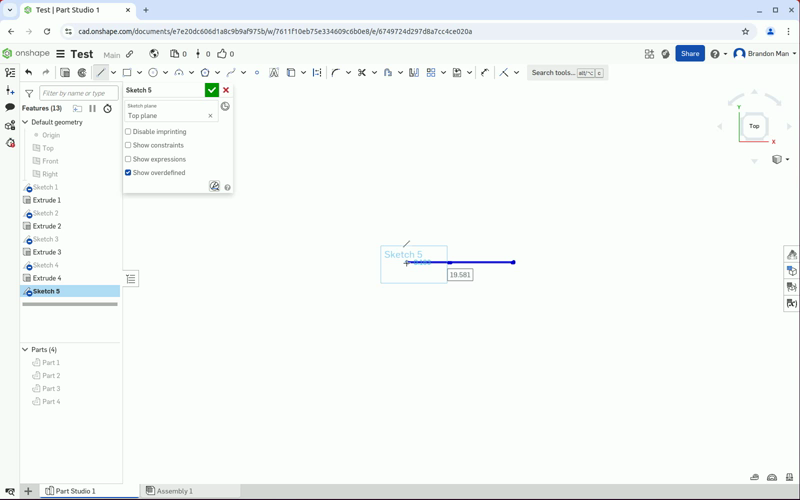
scroll(6)
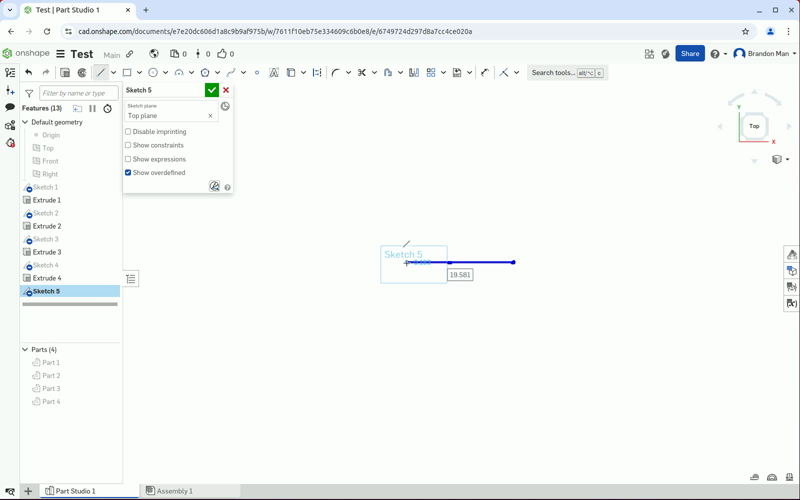
scroll(6)
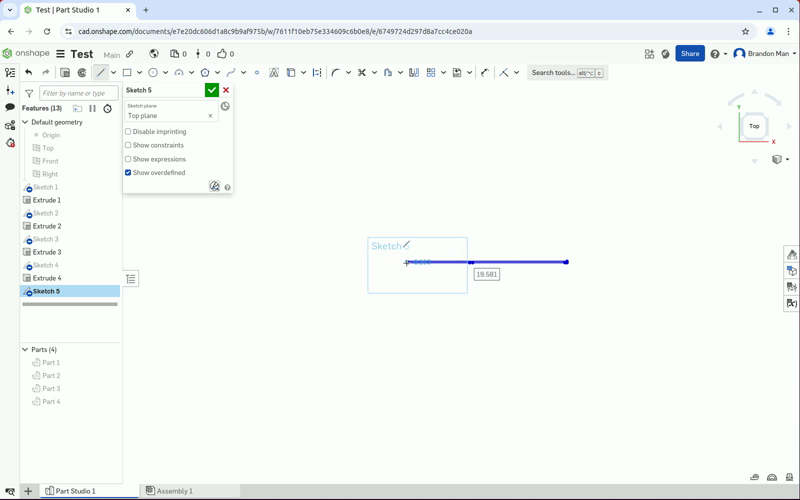
scroll(6)
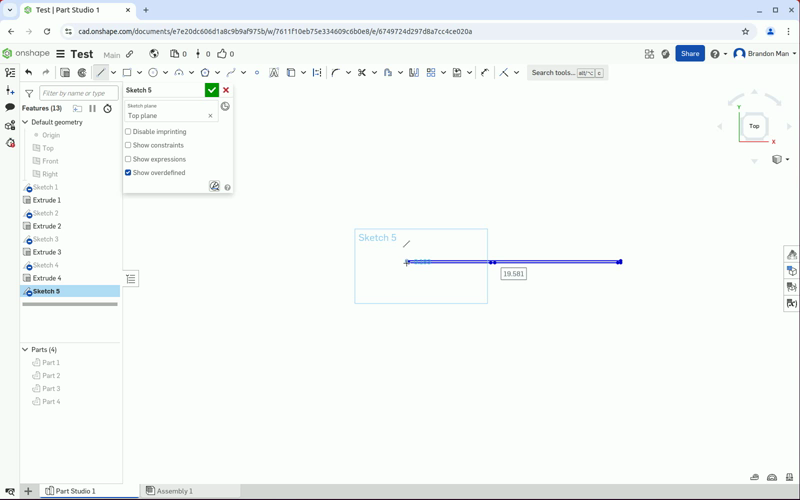
scroll(6)
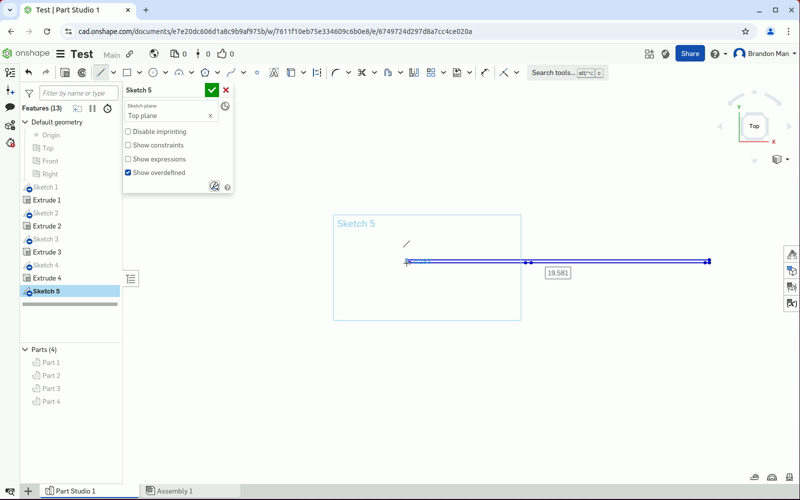
scroll(6)
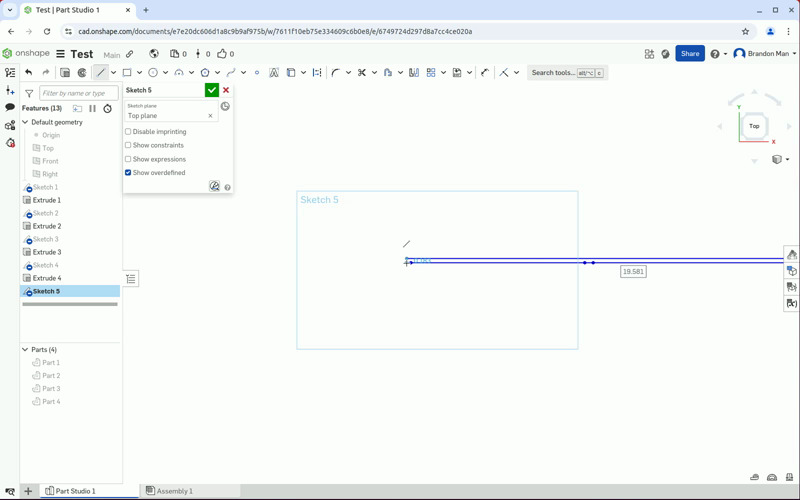
scroll(6)
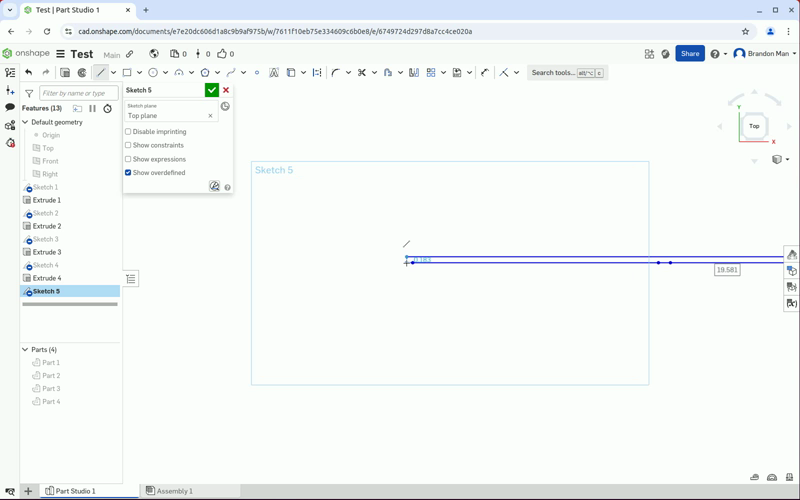
scroll(6)
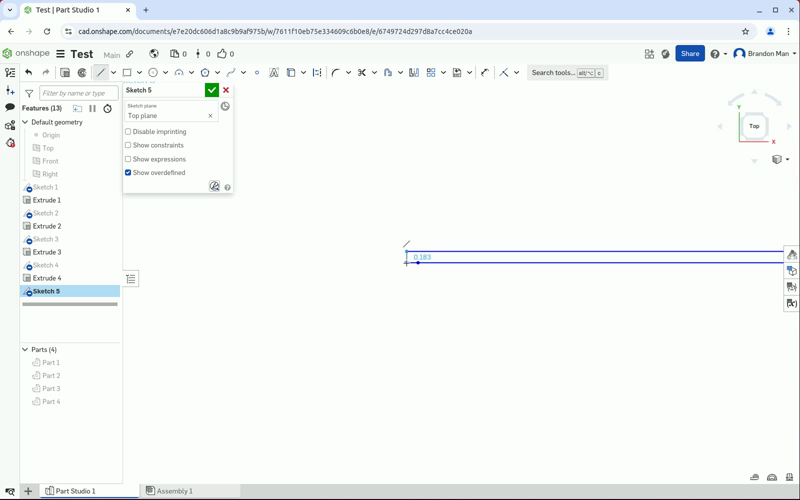
key_up(shift)
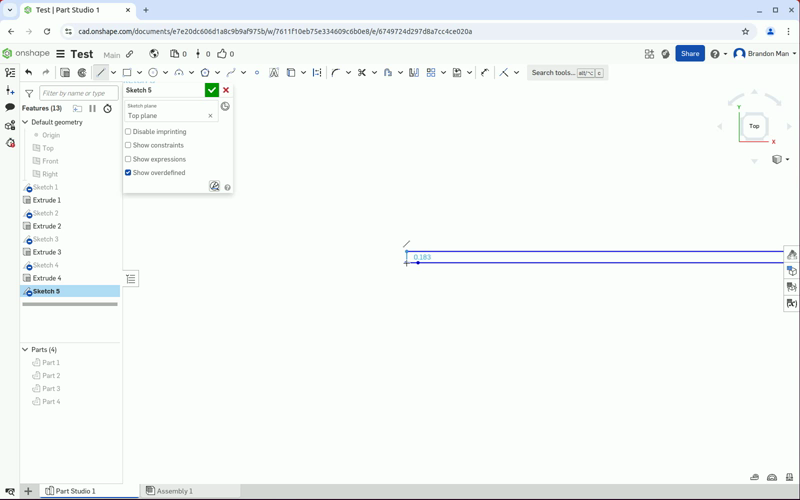
click(406, 262)
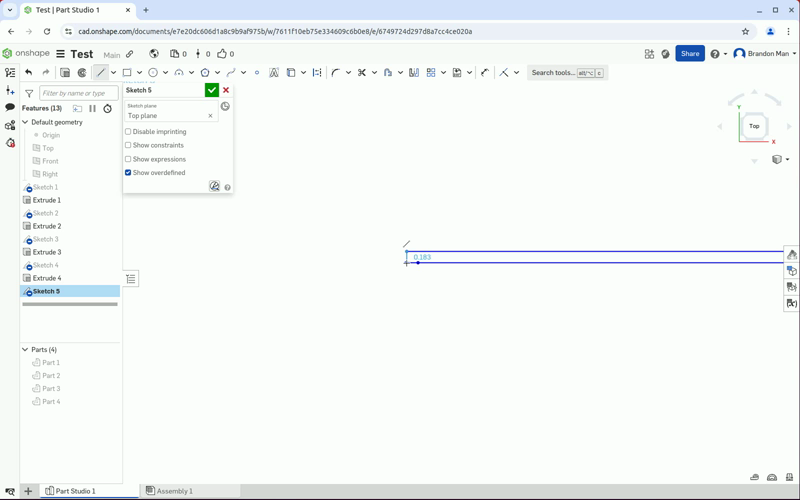
scroll(-6)
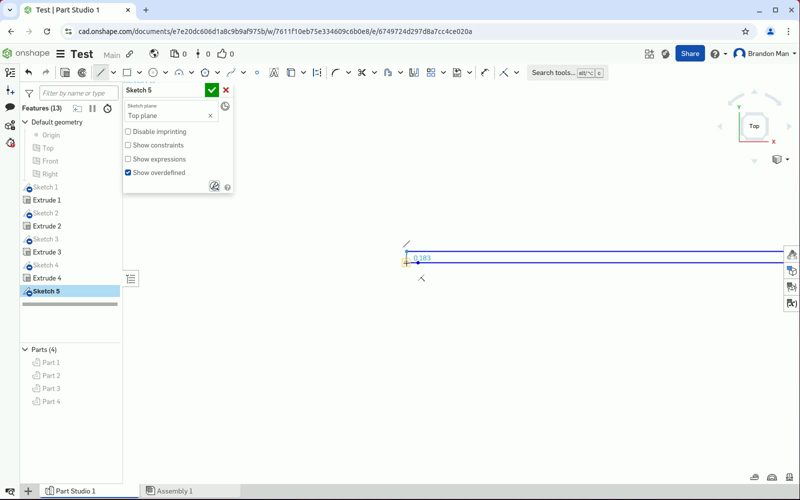
scroll(-6)
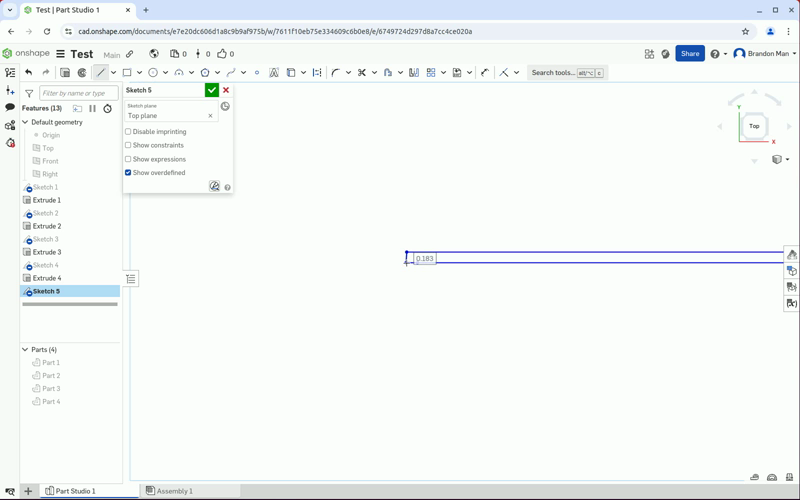
scroll(-6)
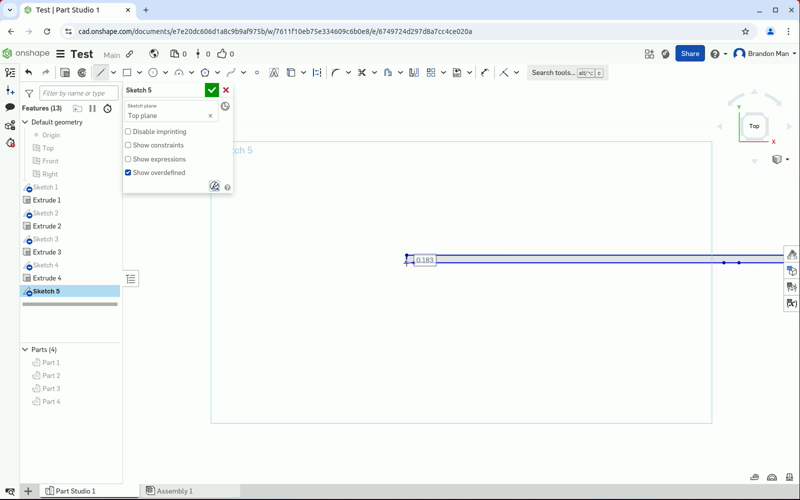
scroll(-6)
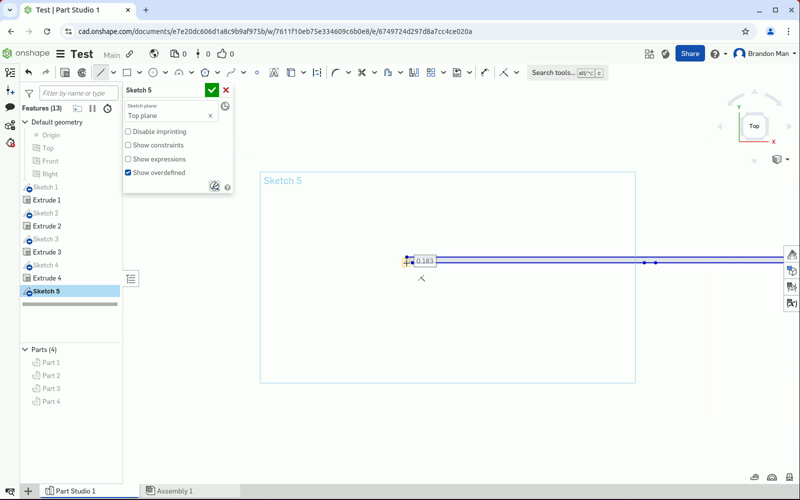
scroll(-6)
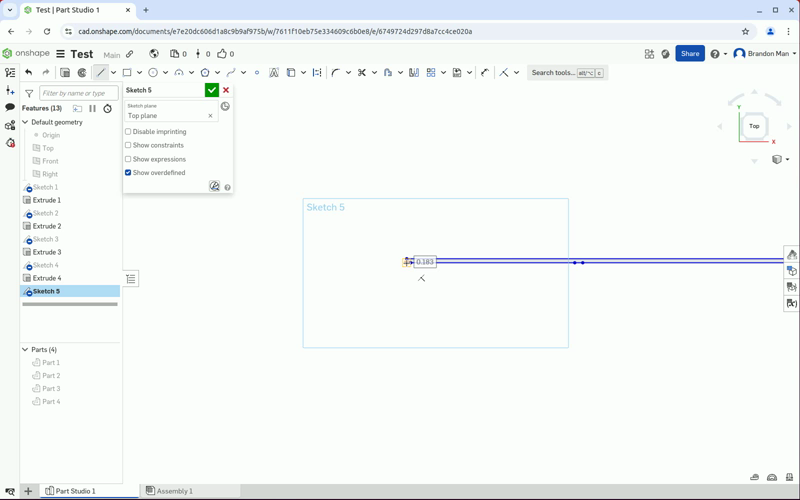
scroll(-6)
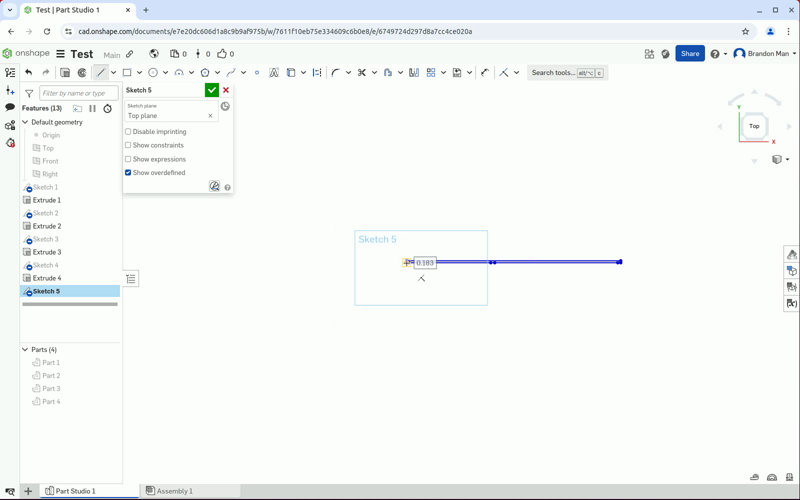
scroll(-6)
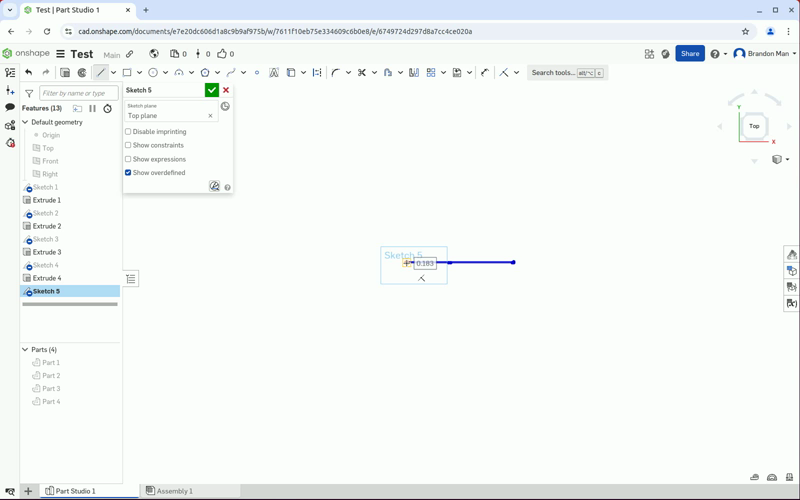
key(esc)
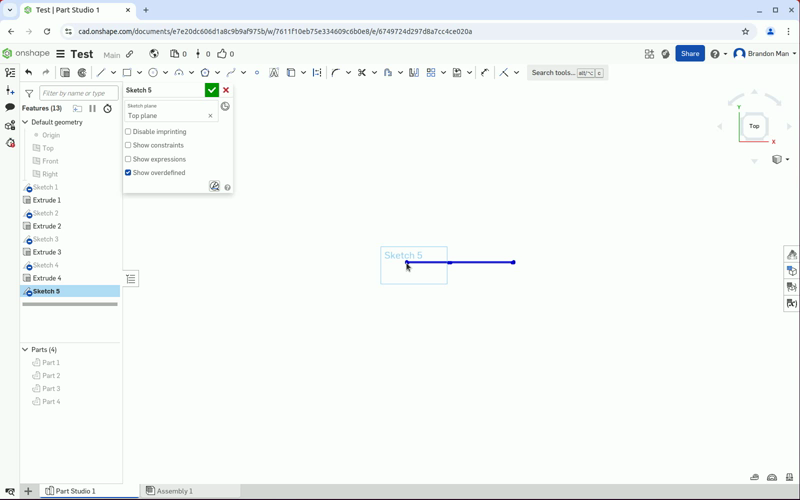
mouse_move(489, 262)
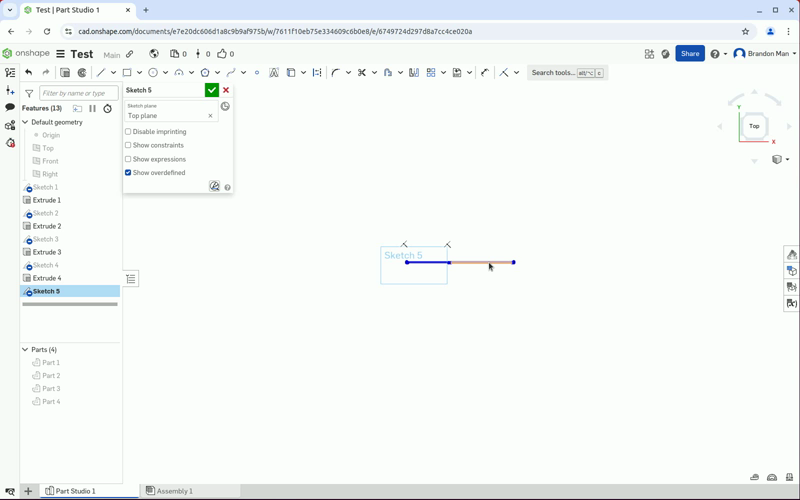
scroll(6)
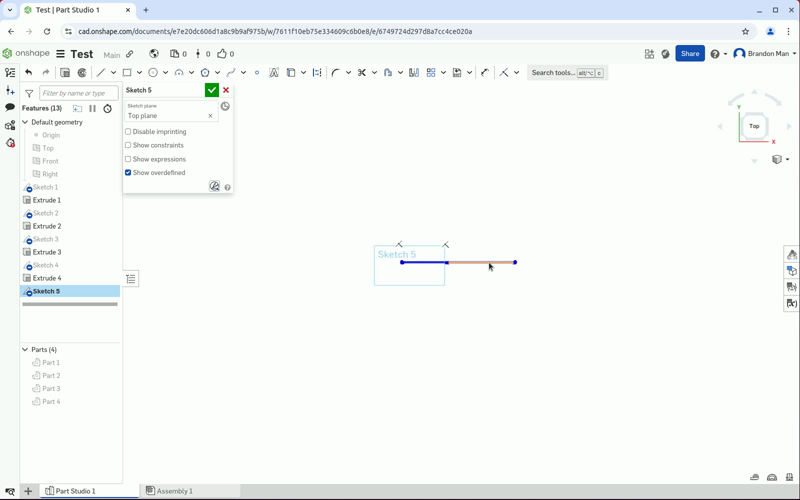
scroll(6)
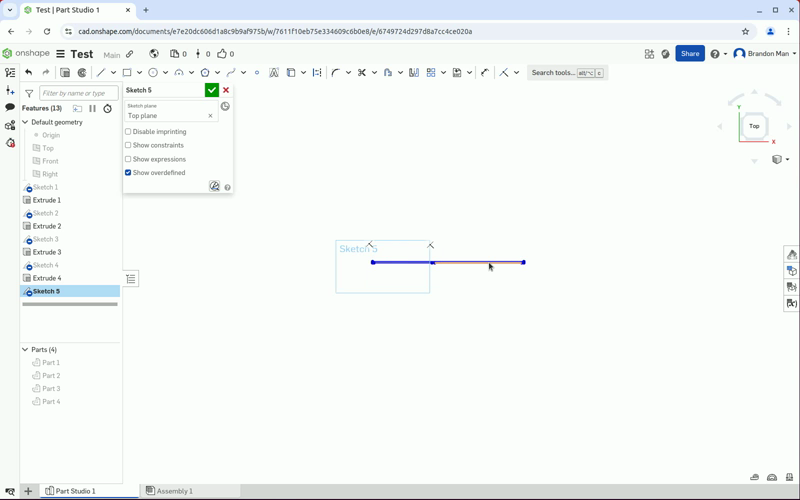
scroll(6)
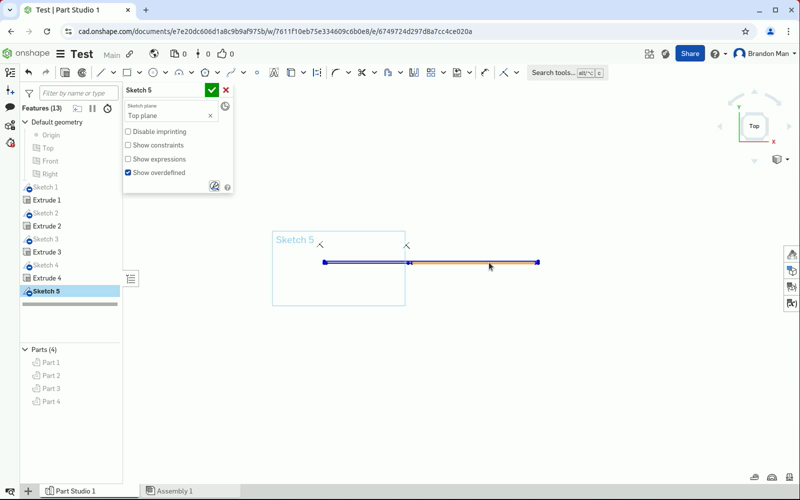
scroll(6)
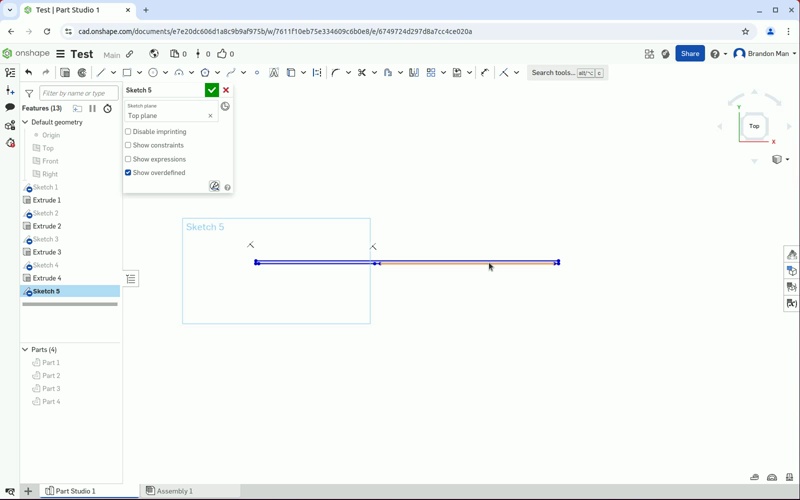
scroll(6)
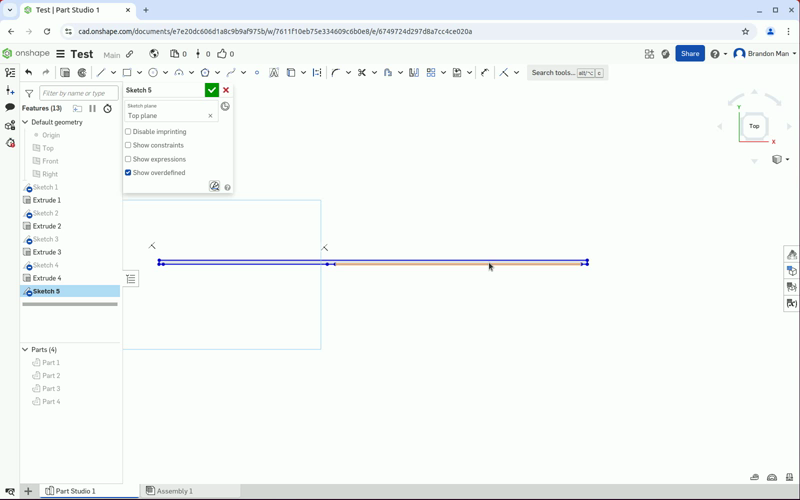
scroll(6)
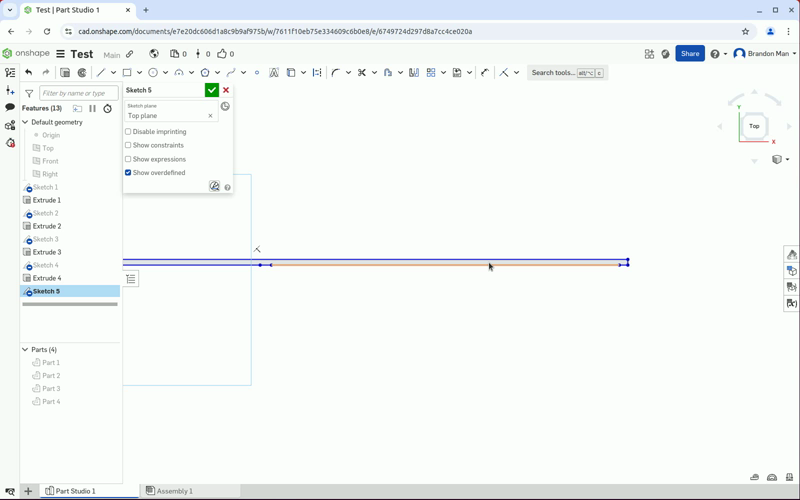
scroll(6)
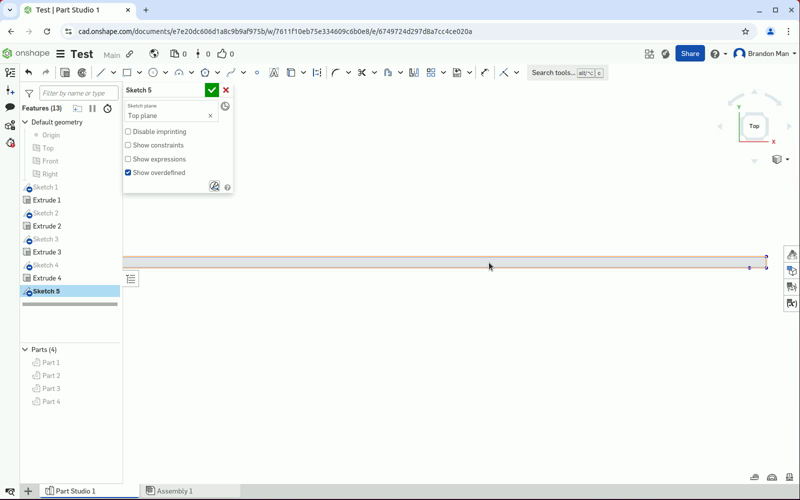
click(489, 262)
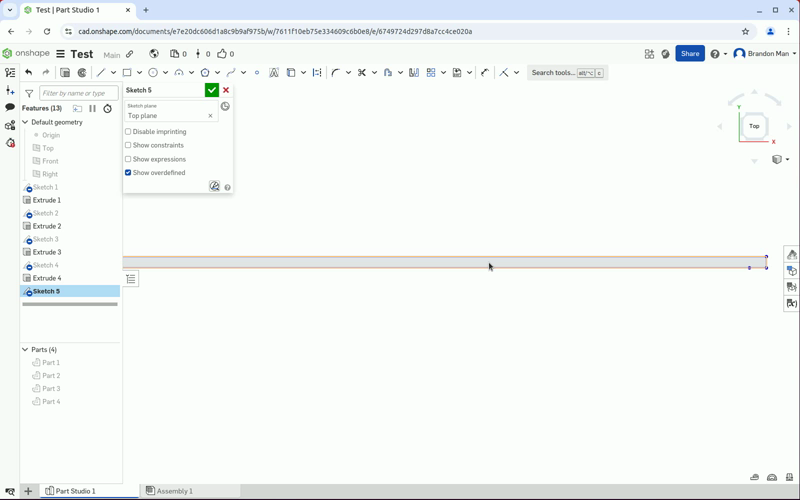
scroll(-6)
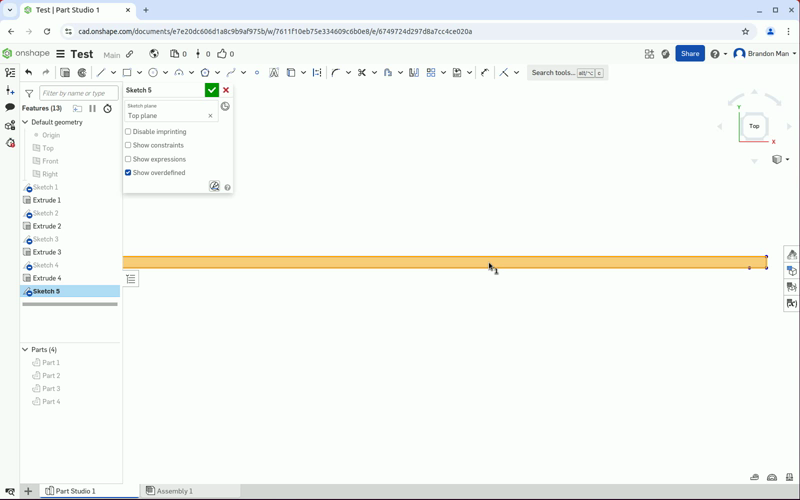
scroll(-6)
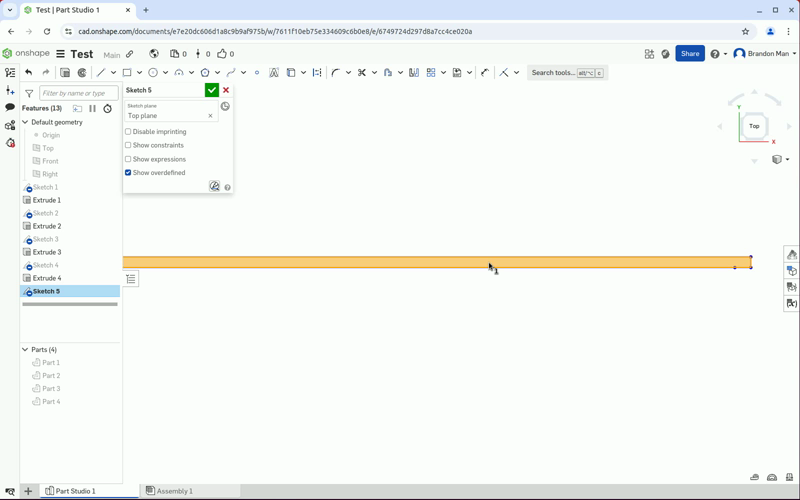
scroll(-6)
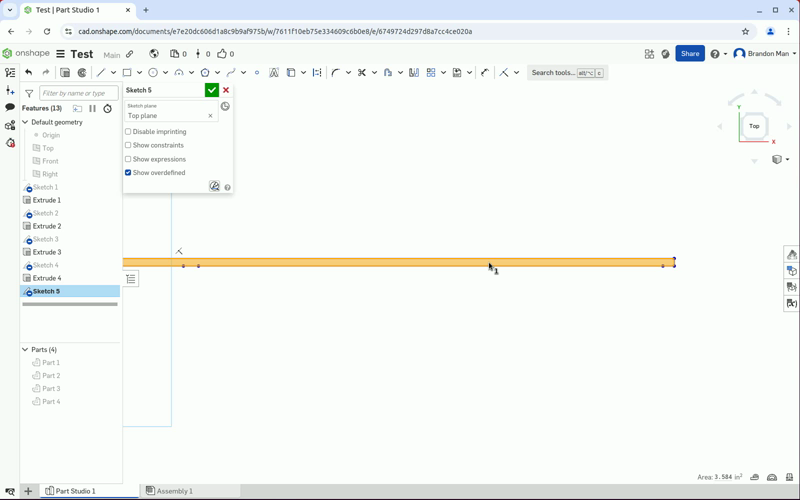
scroll(-6)
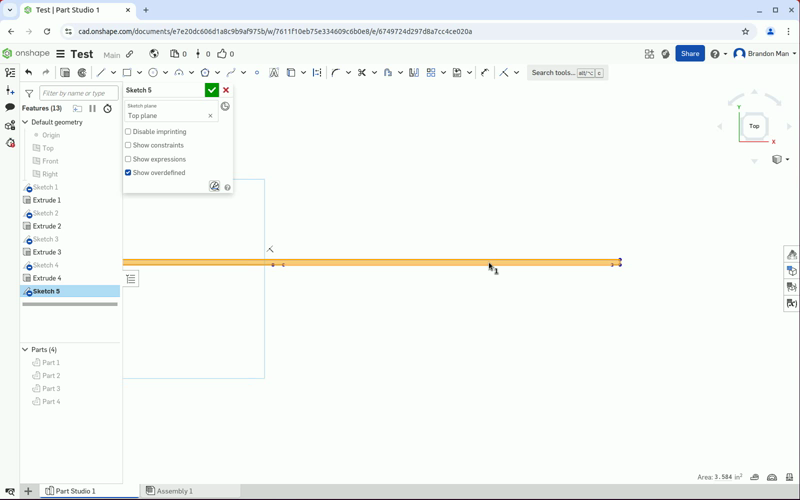
scroll(-6)
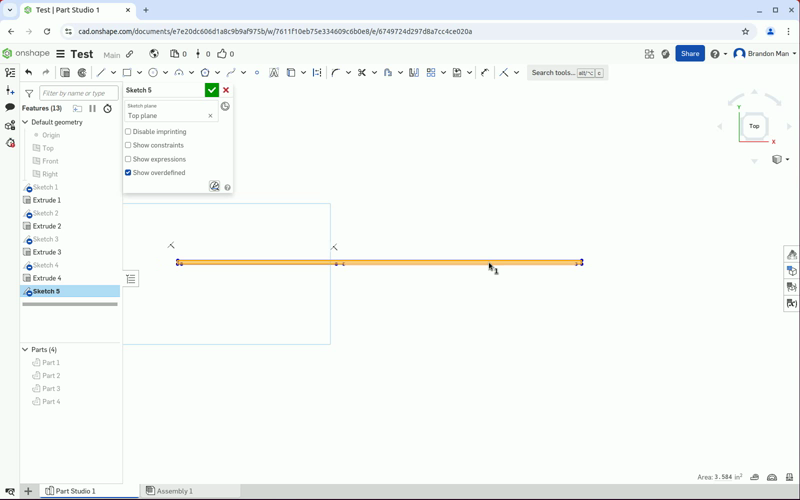
scroll(-6)
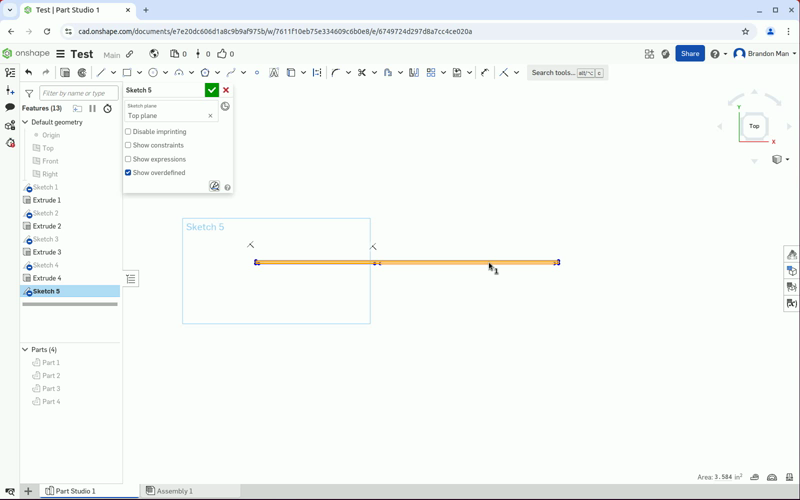
scroll(-6)
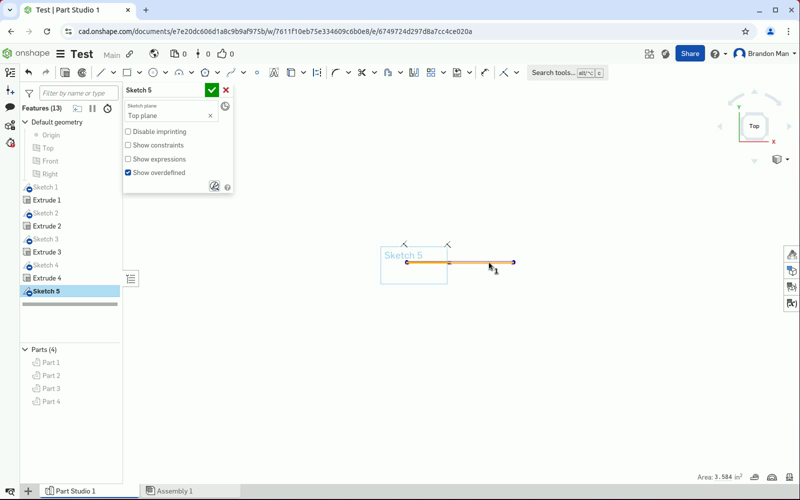
mouse_move(73, 352)
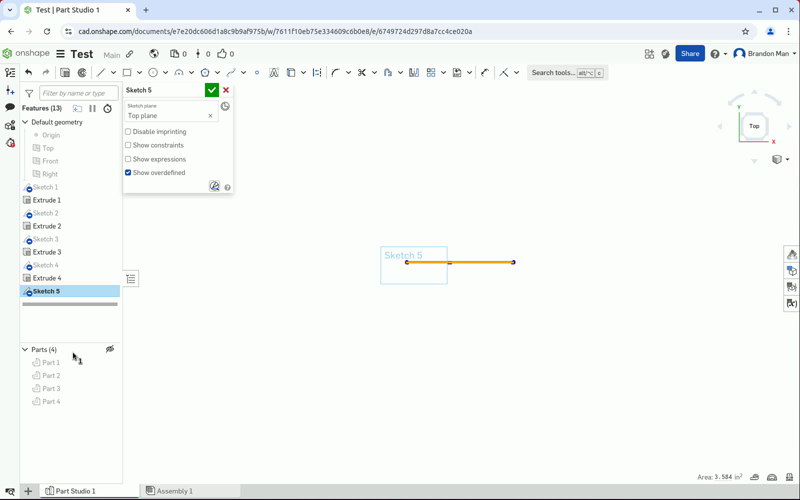
key(shift+y)
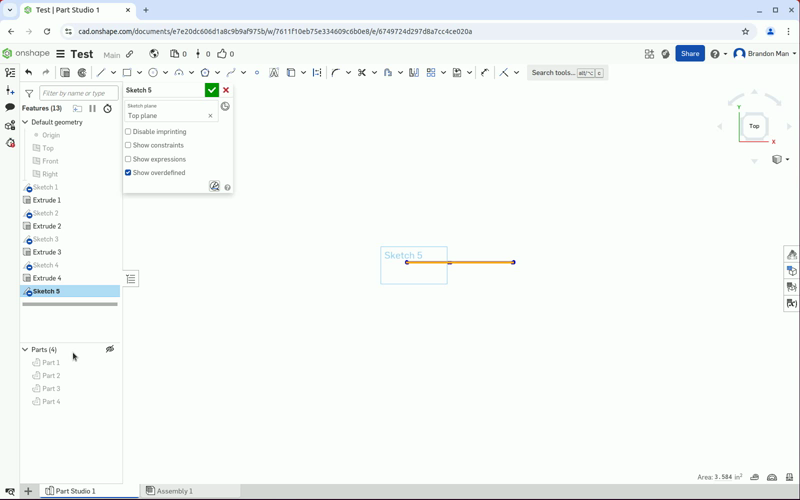
key(shift+e)
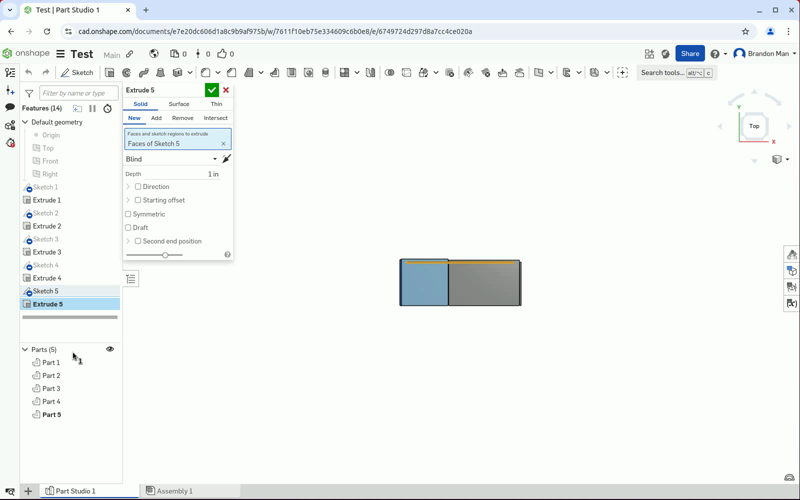
mouse_move(143, 106)
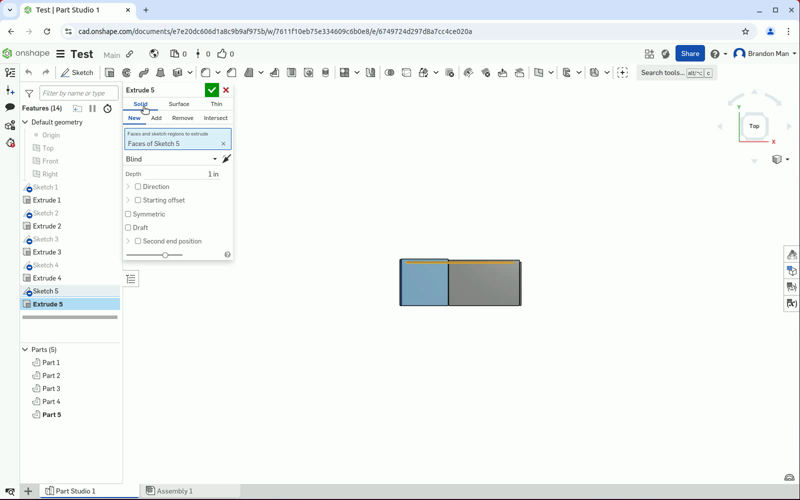
click(143, 106)
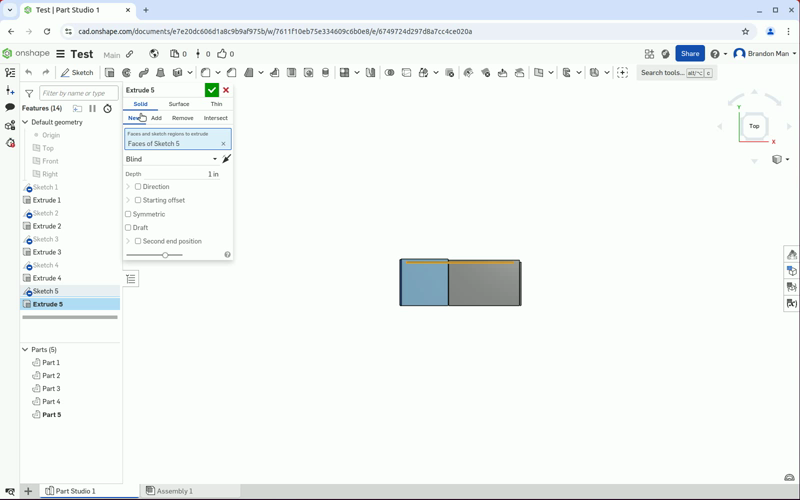
mouse_move(137, 120)
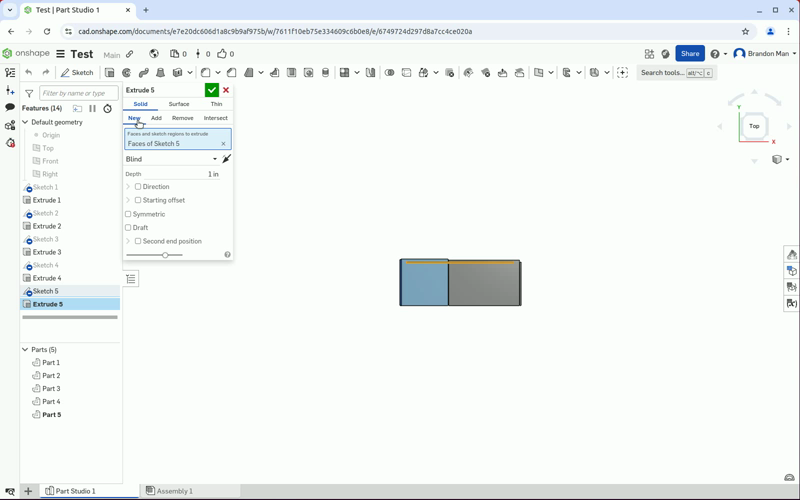
click(137, 120)
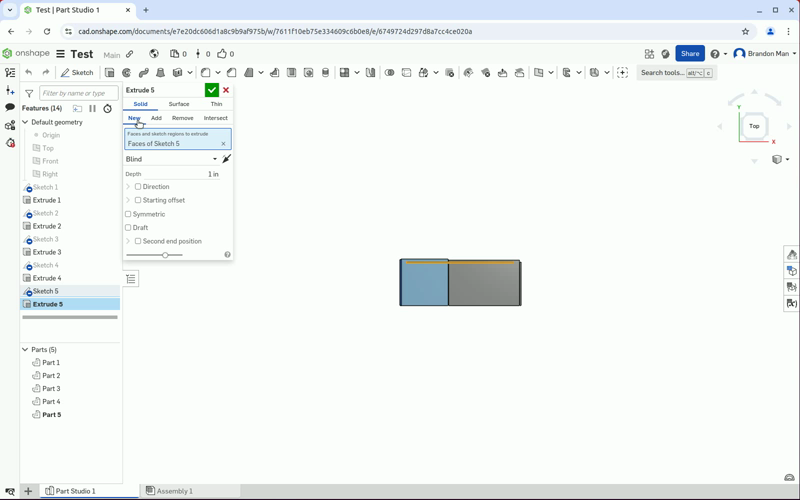
key(tab, 4)
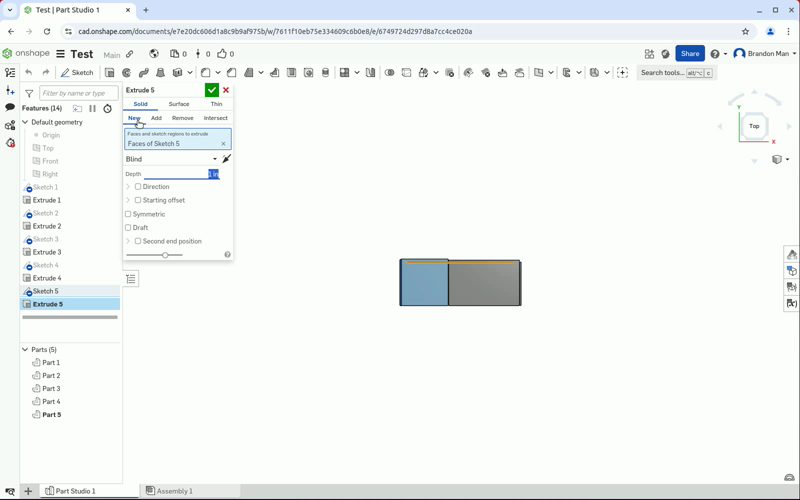
text(23.108)
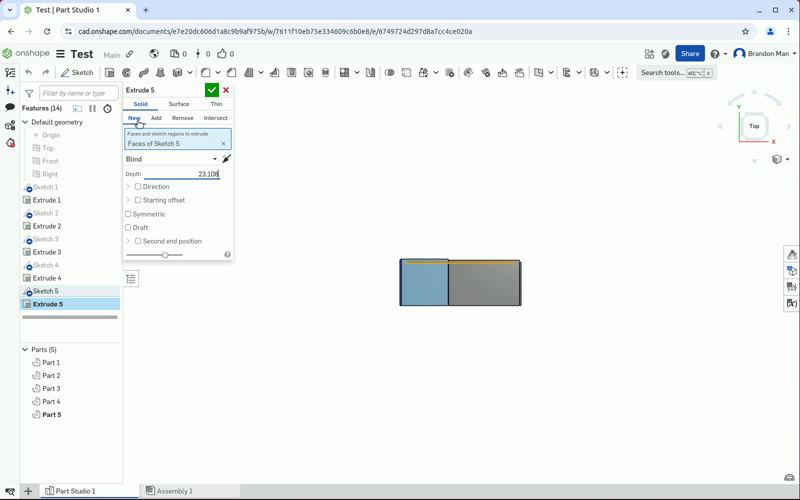
key(enter)
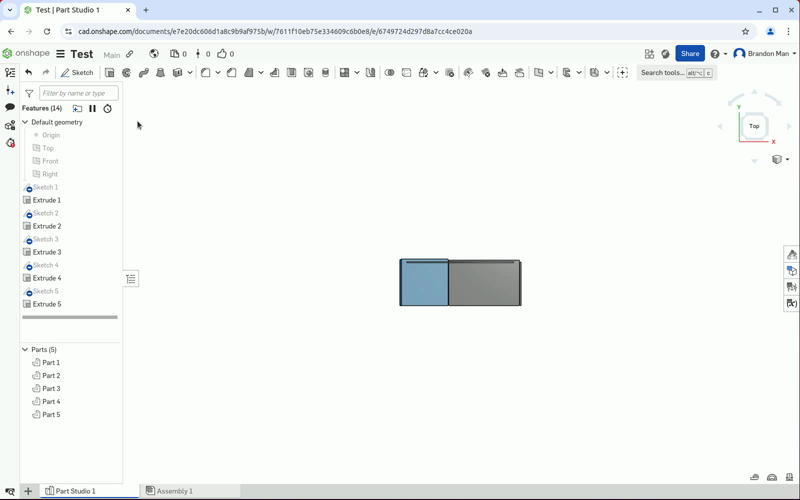
key(shift+h)
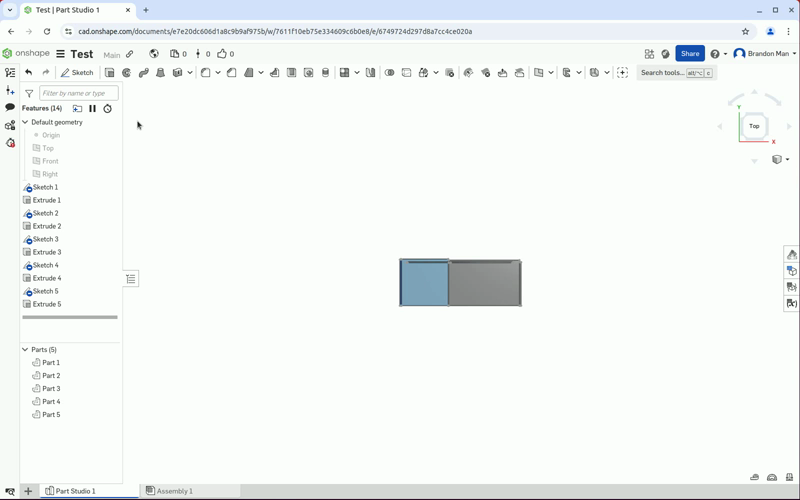
key(shift+h)
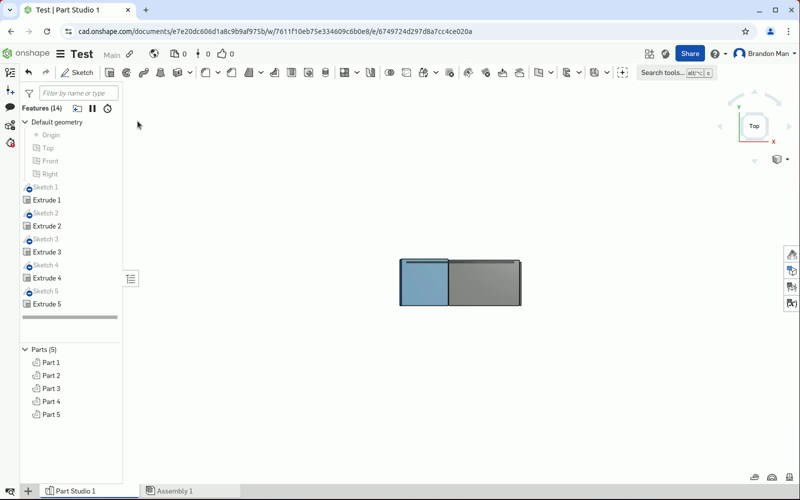
mouse_move(73, 189)
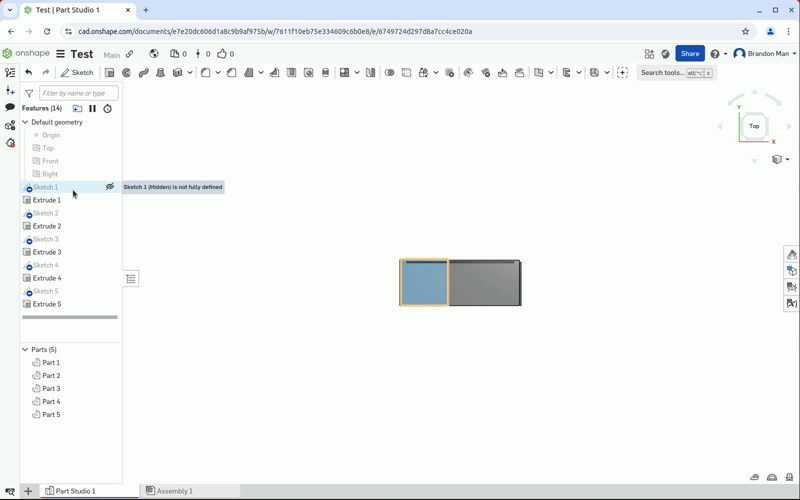
click(73, 189)
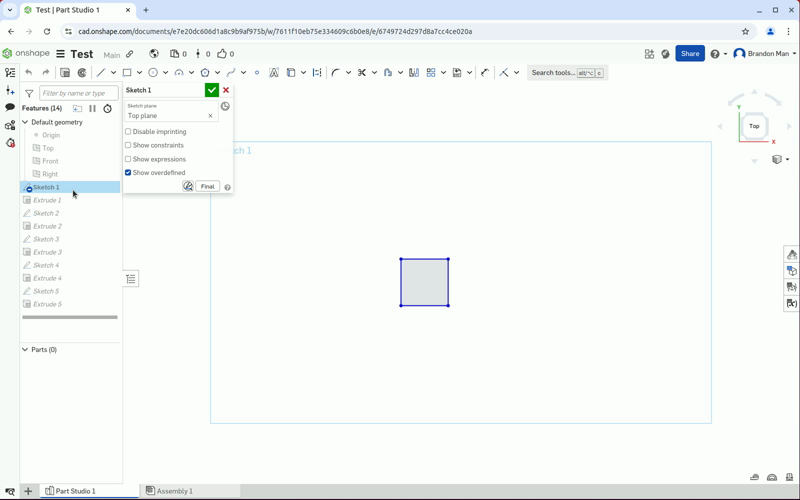
mouse_move(229, 92)
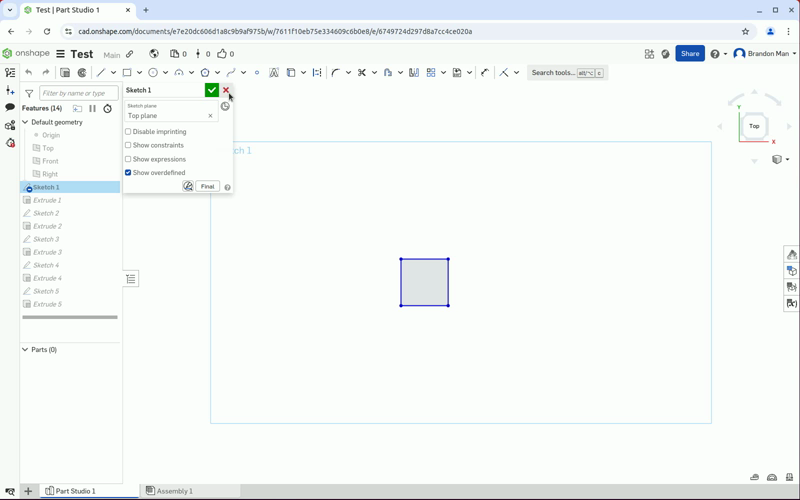
click(229, 92)
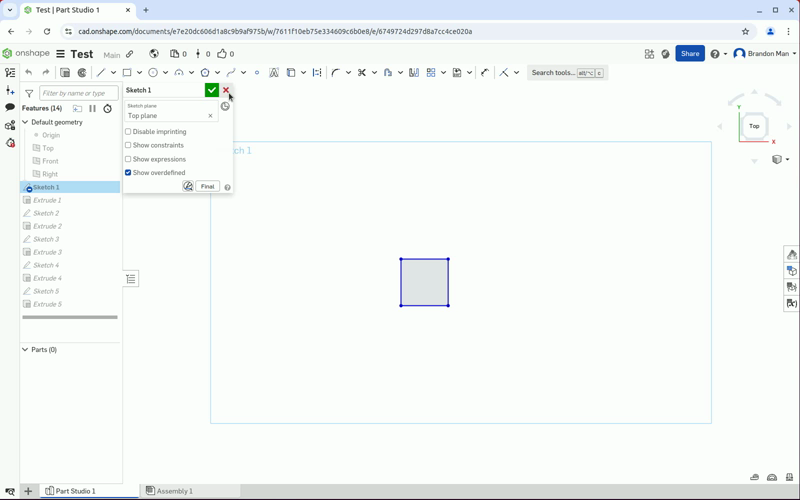
key(shift+s)
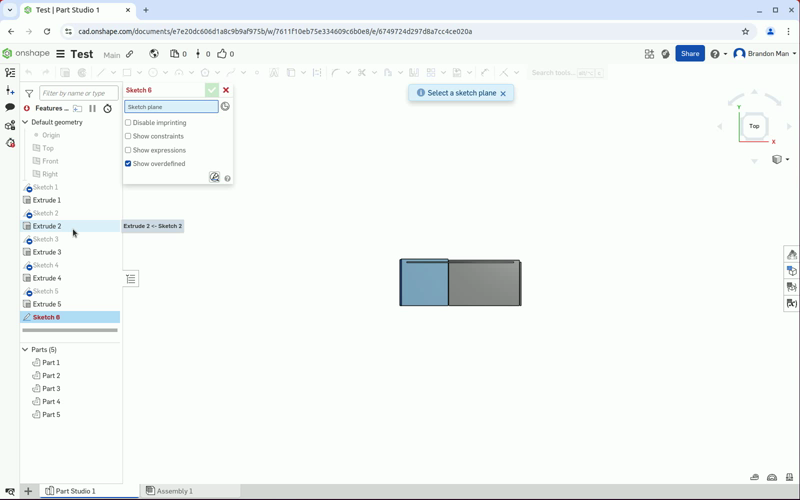
scroll(3)
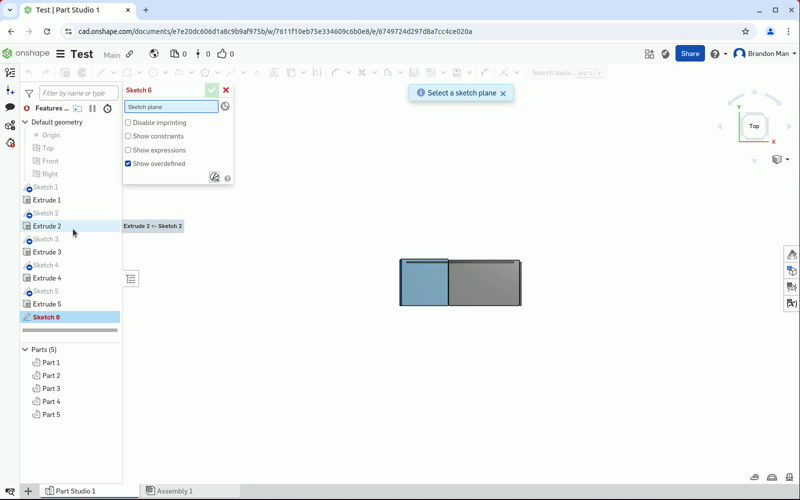
mouse_move(73, 150)
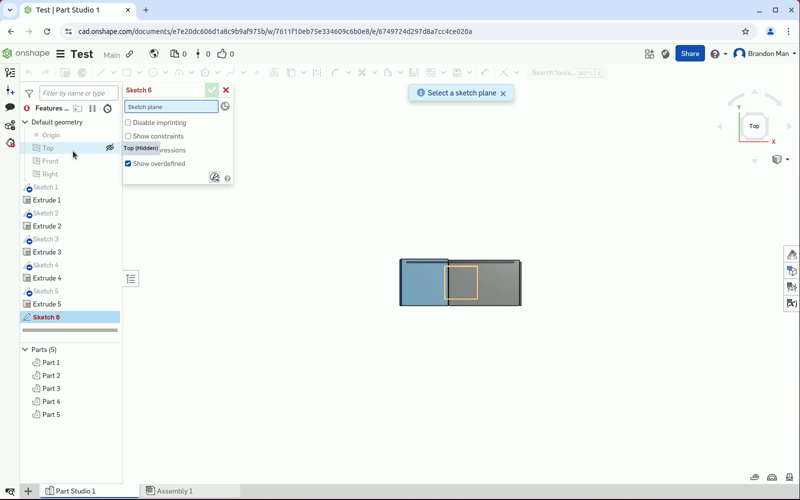
click(73, 150)
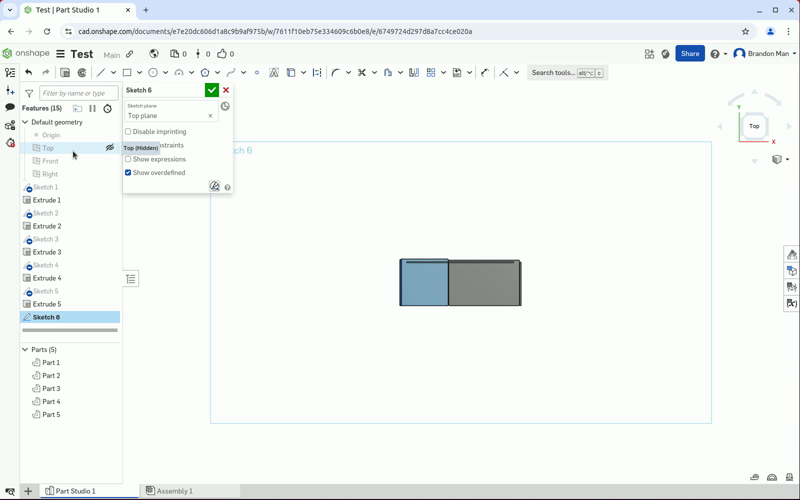
mouse_move(73, 352)
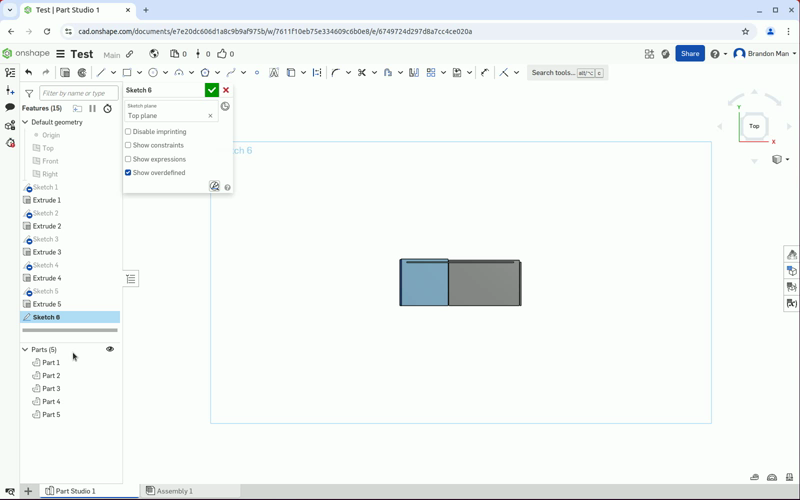
key(y)
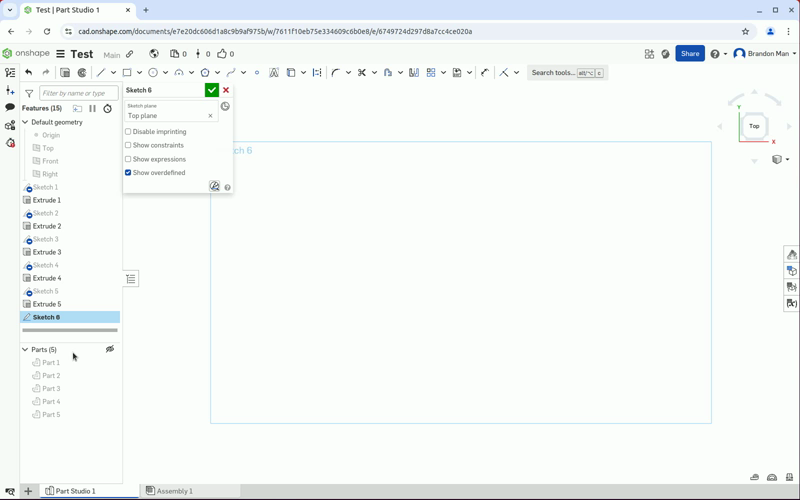
key(l)
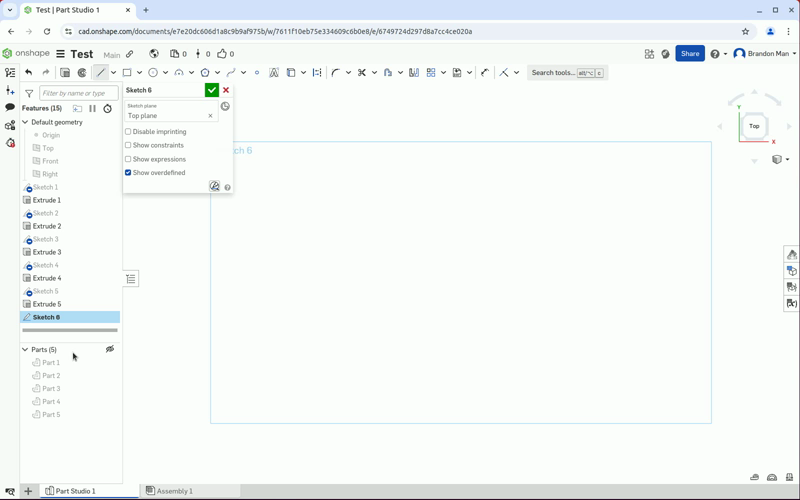
key_down(shift)
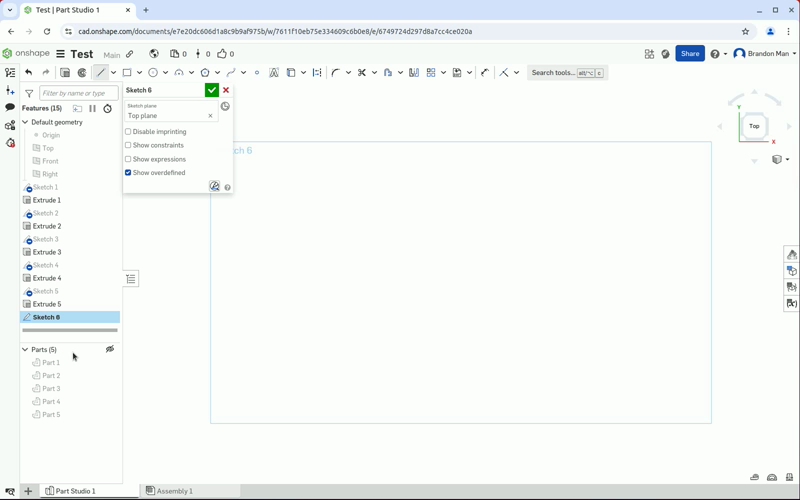
mouse_move(449, 303)
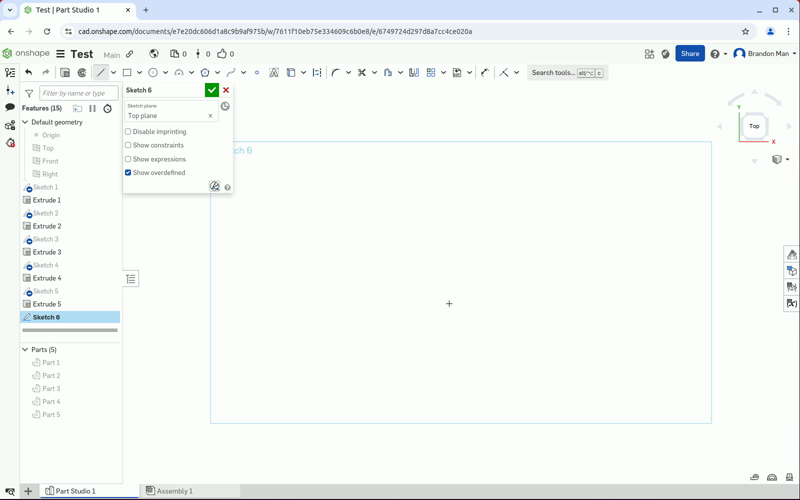
click(449, 303)
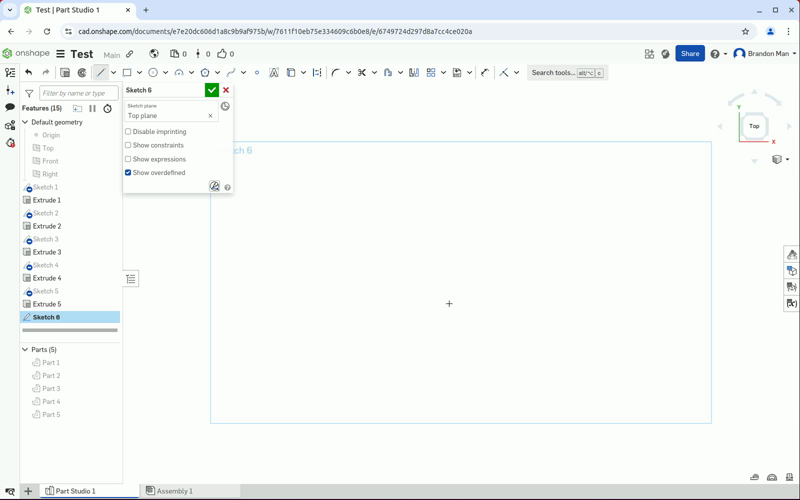
key_up(shift)
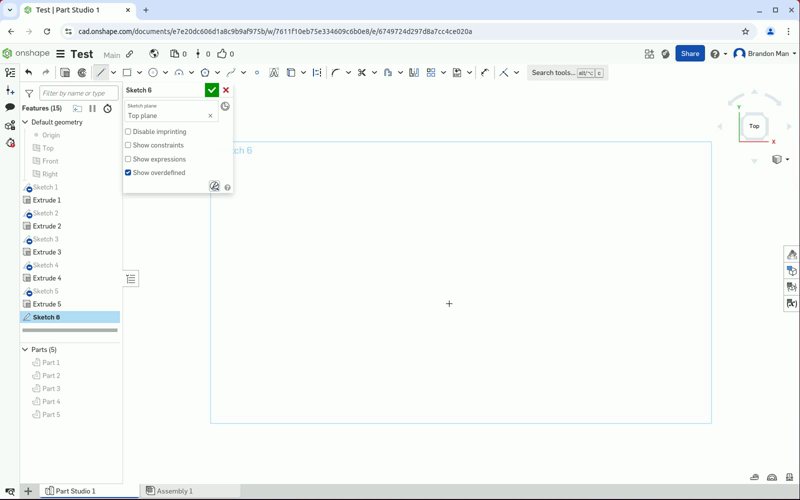
key_down(shift)
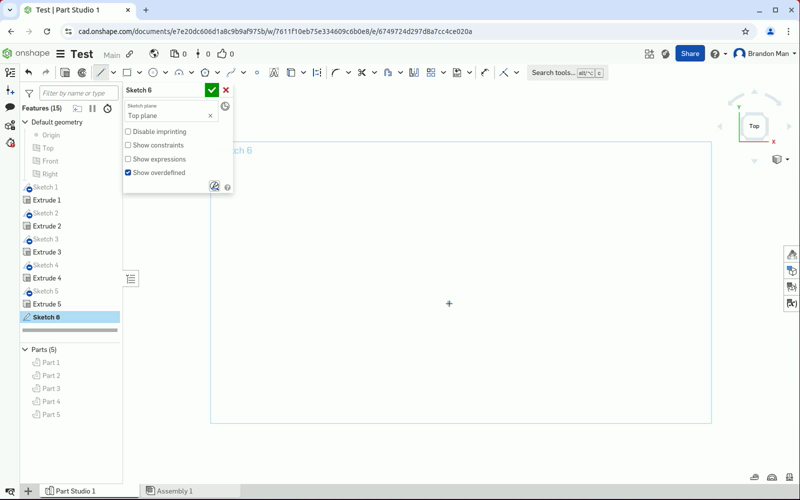
mouse_move(479, 303)
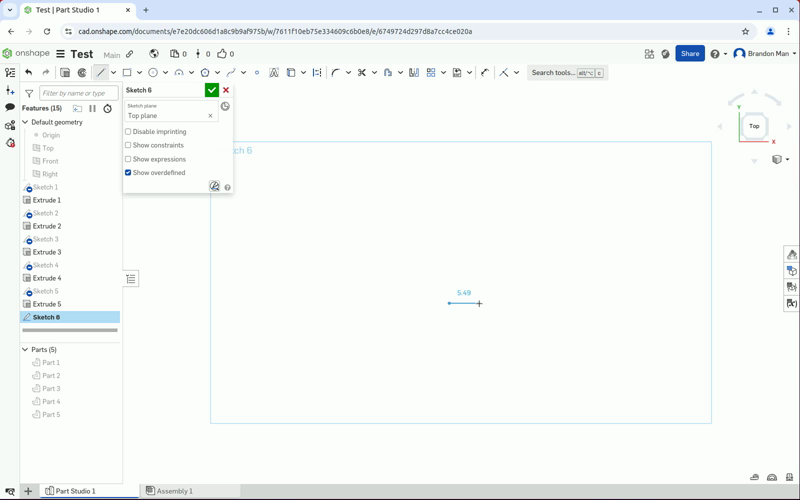
mouse_move(450, 303)
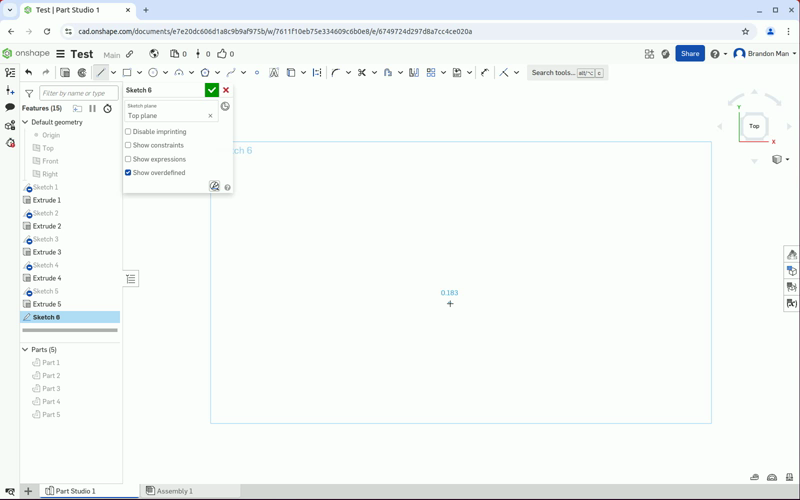
scroll(6)
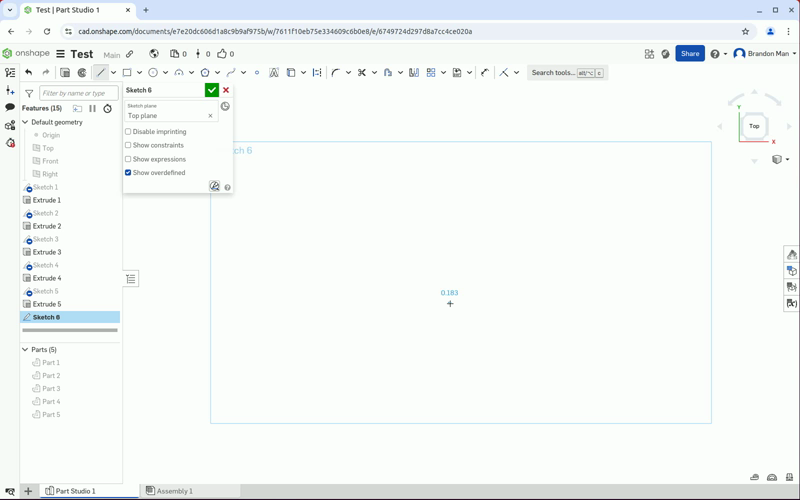
scroll(6)
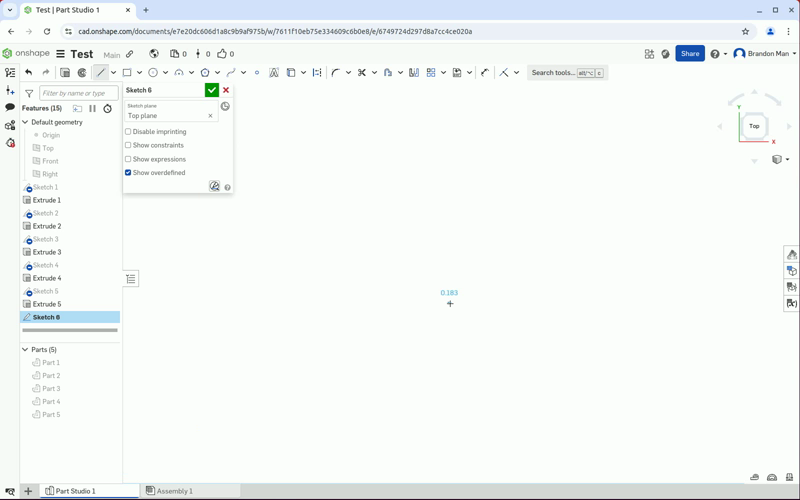
scroll(6)
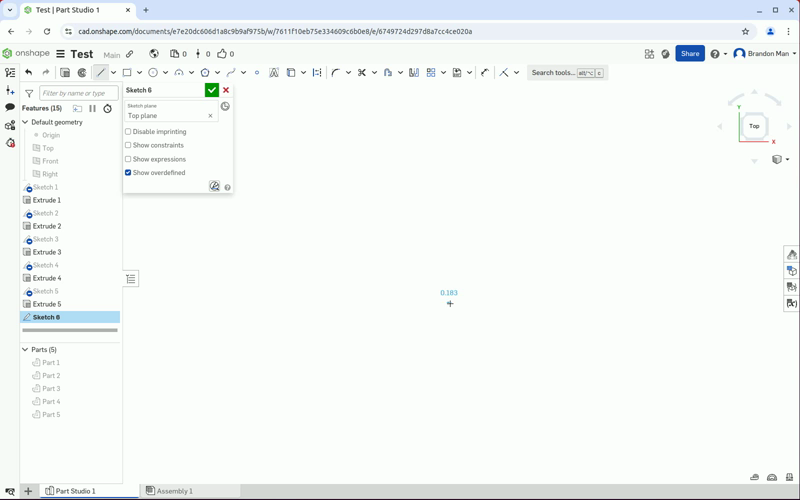
scroll(6)
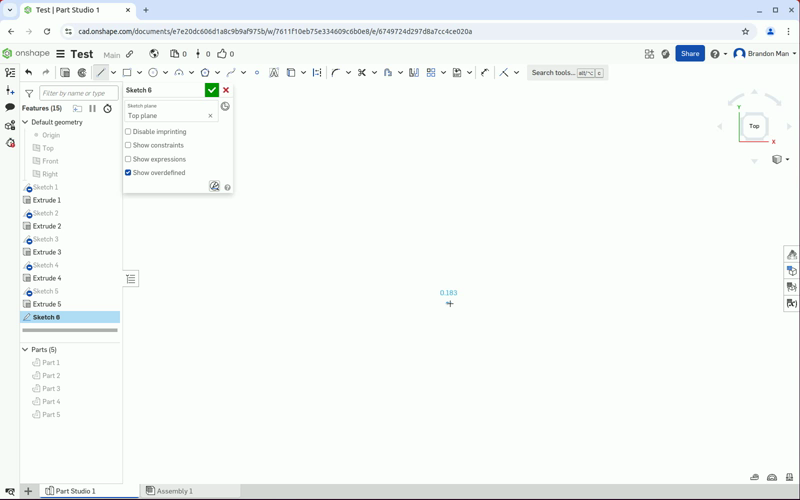
scroll(6)
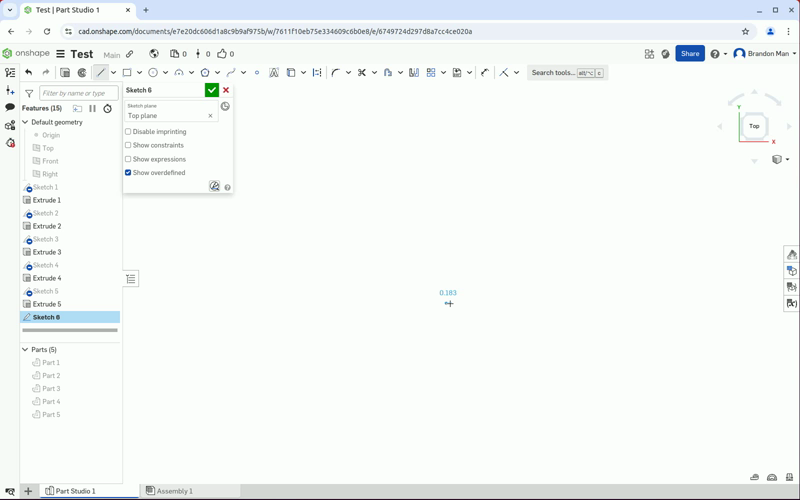
scroll(6)
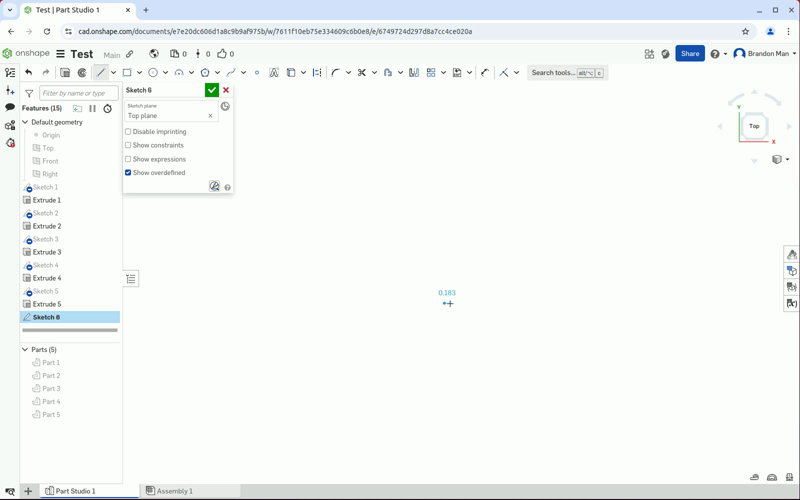
scroll(6)
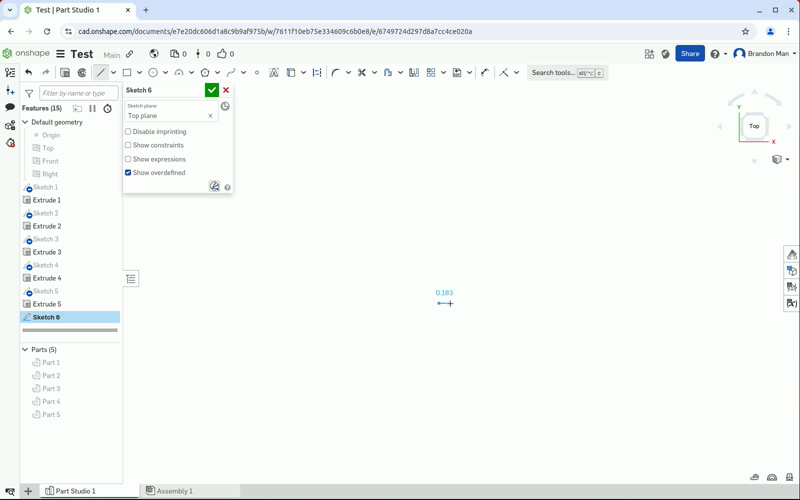
click(450, 303)
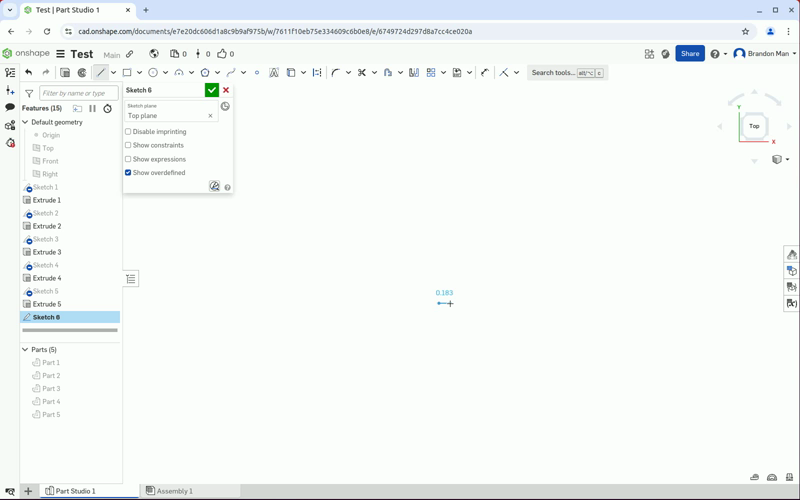
scroll(-6)
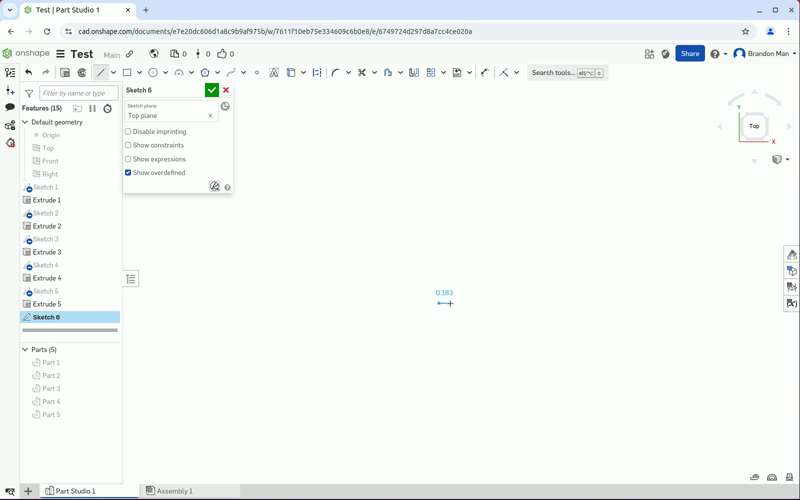
scroll(-6)
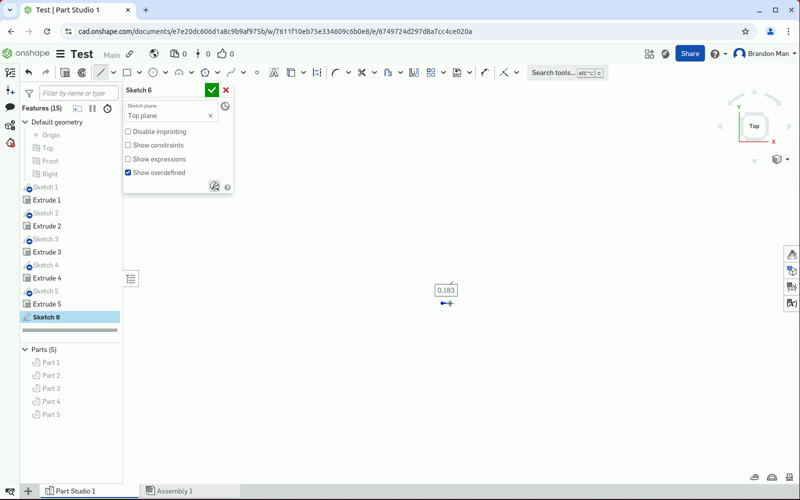
scroll(-6)
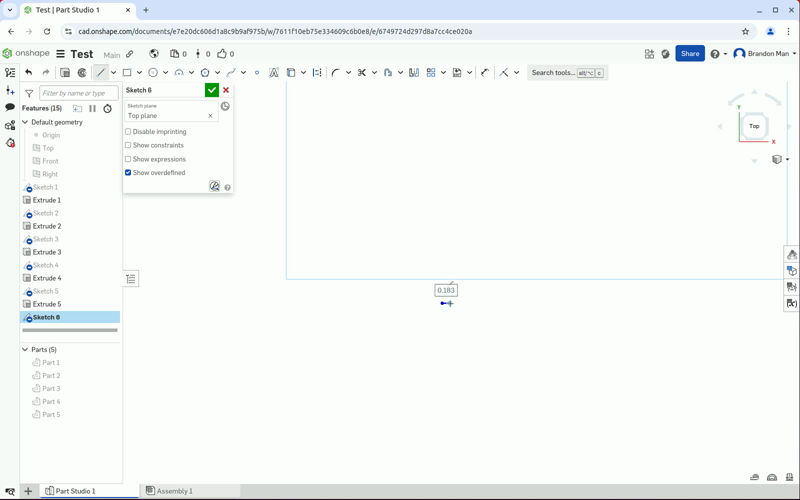
scroll(-6)
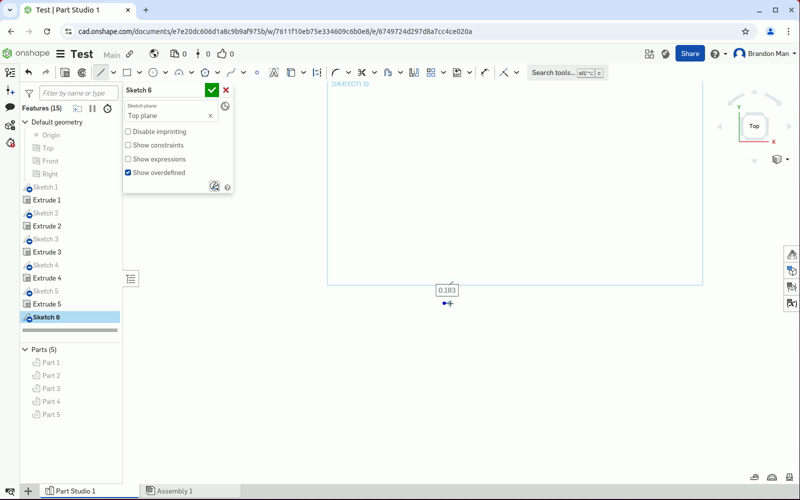
scroll(-6)
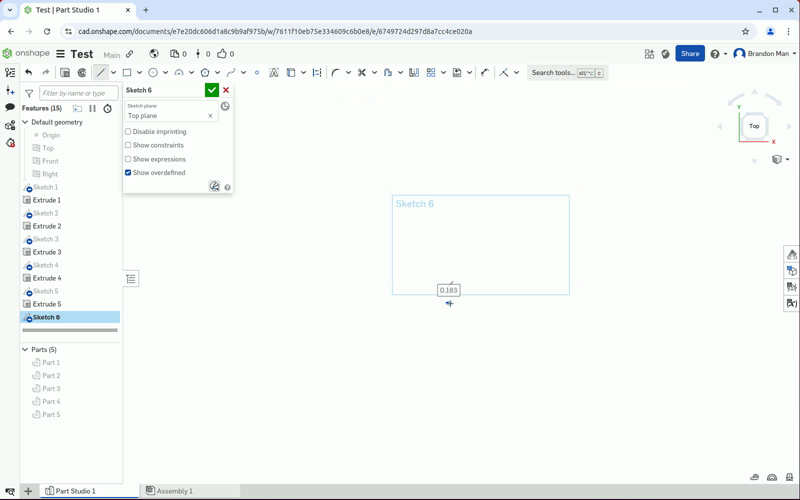
scroll(-6)
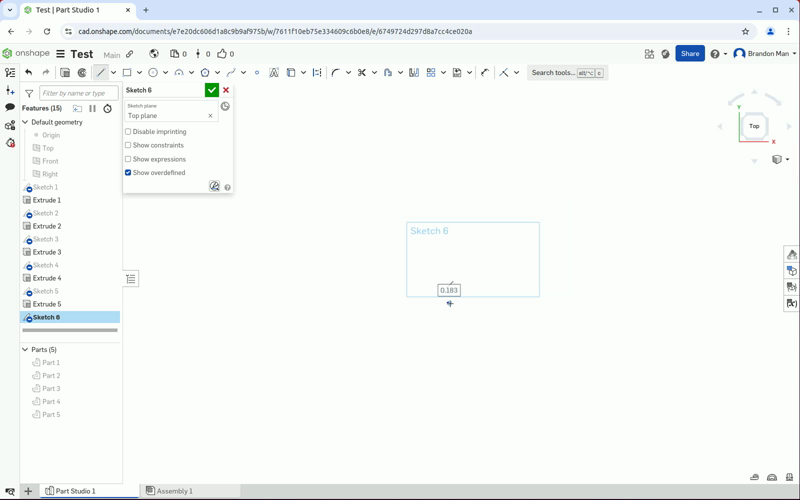
scroll(-6)
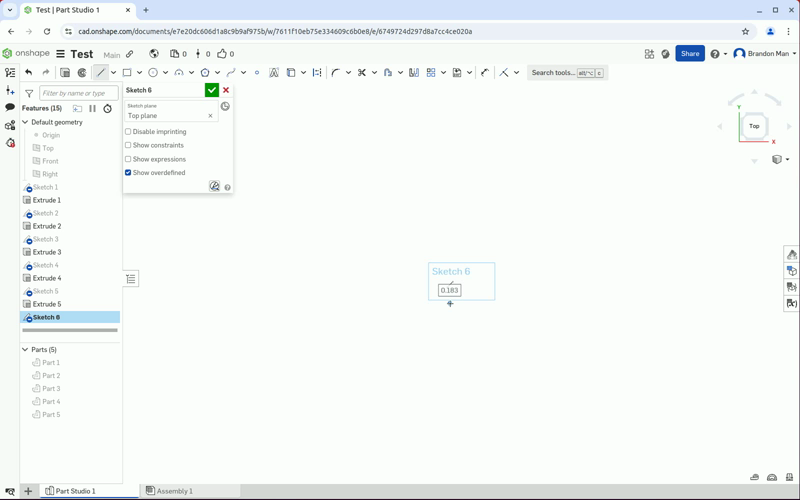
key_up(shift)
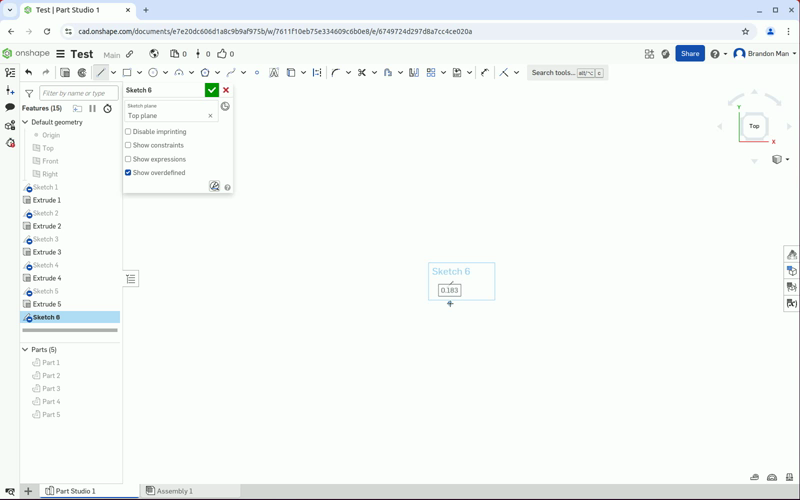
key_down(shift)
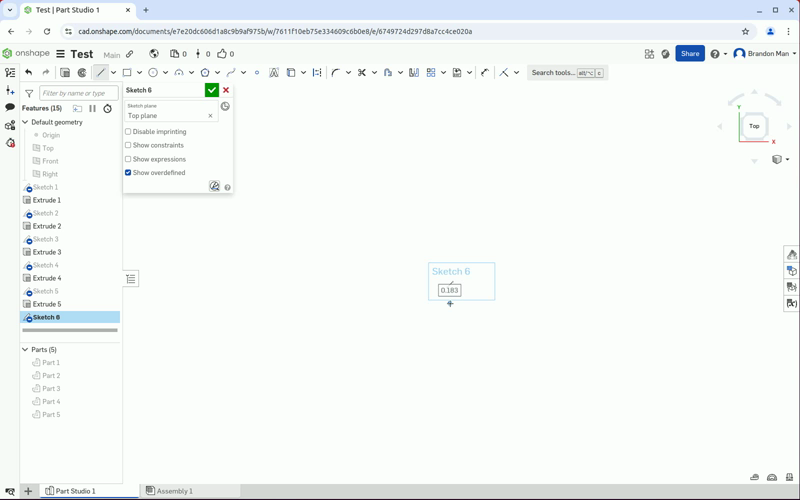
mouse_move(480, 303)
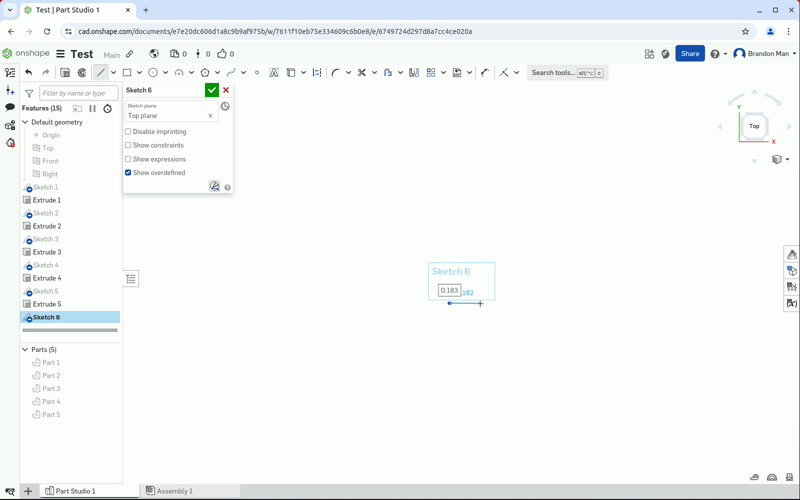
mouse_move(450, 262)
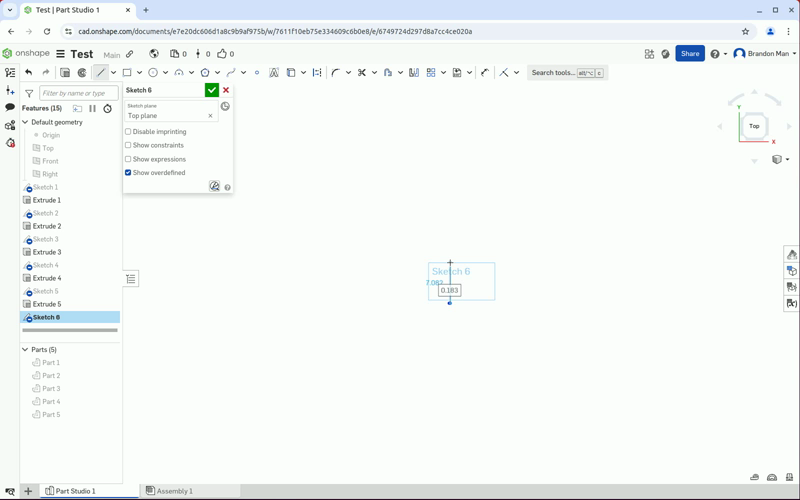
click(450, 262)
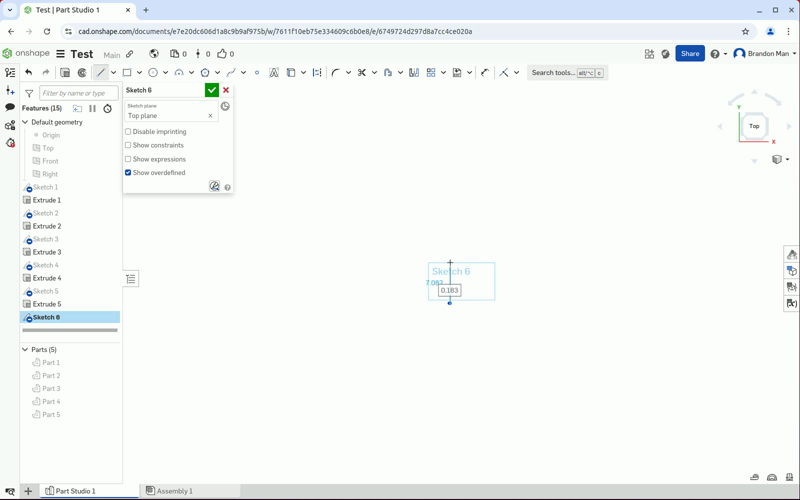
key_up(shift)
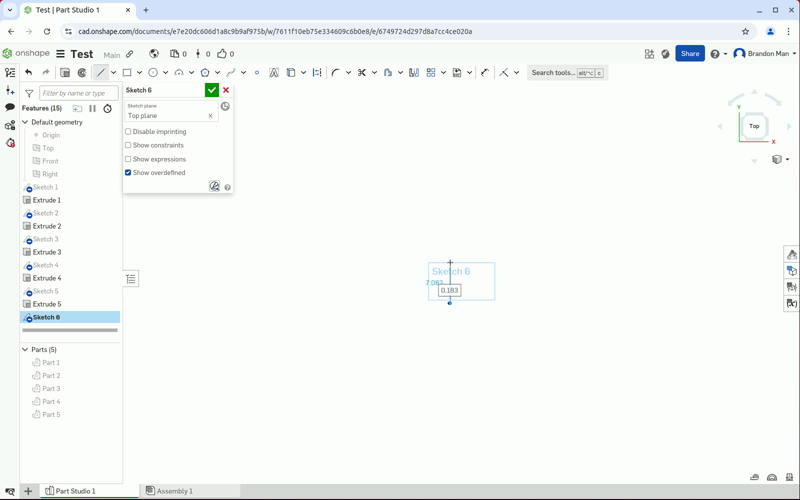
key_down(shift)
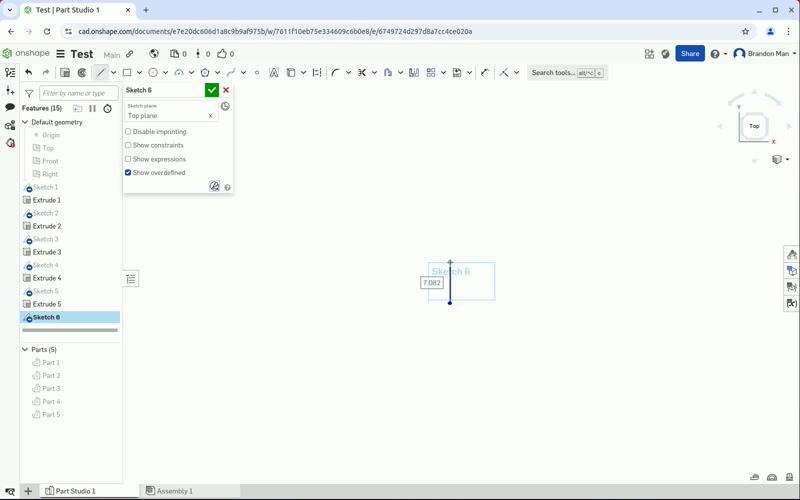
mouse_move(480, 262)
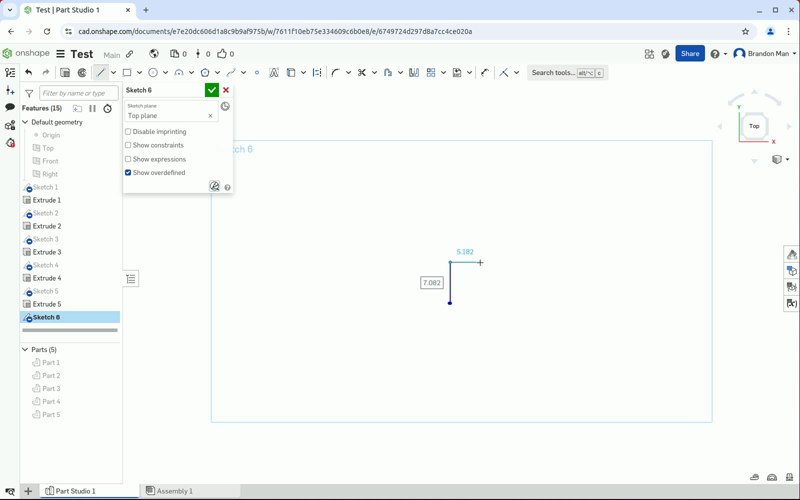
mouse_move(449, 262)
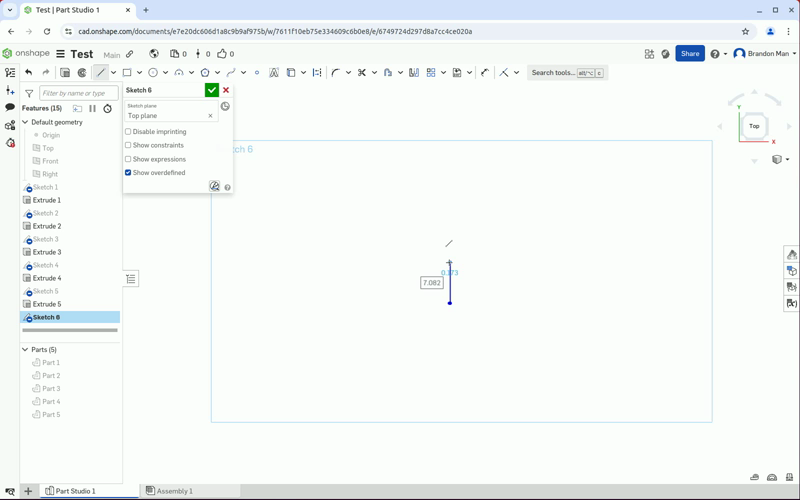
scroll(6)
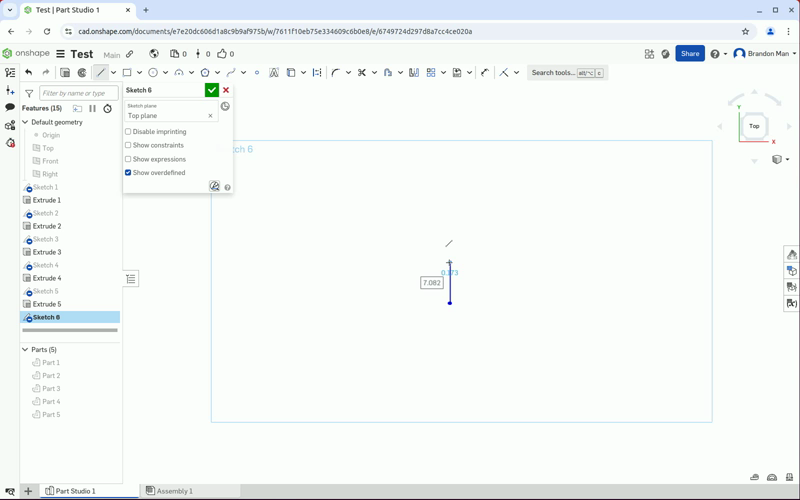
scroll(6)
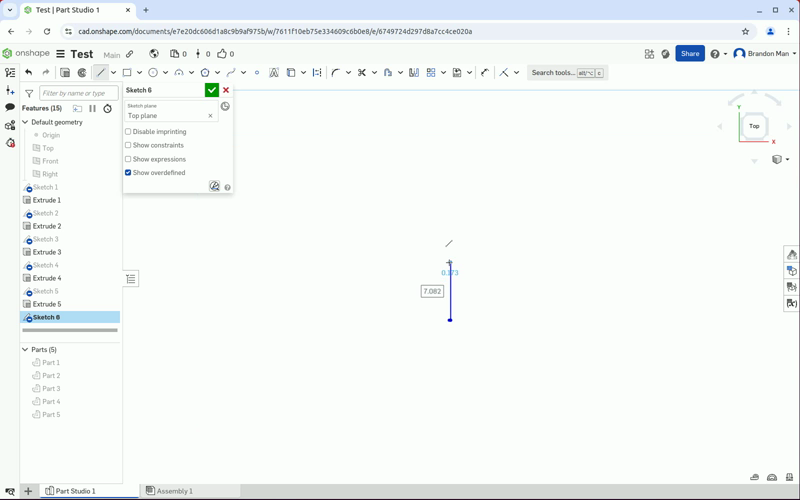
scroll(6)
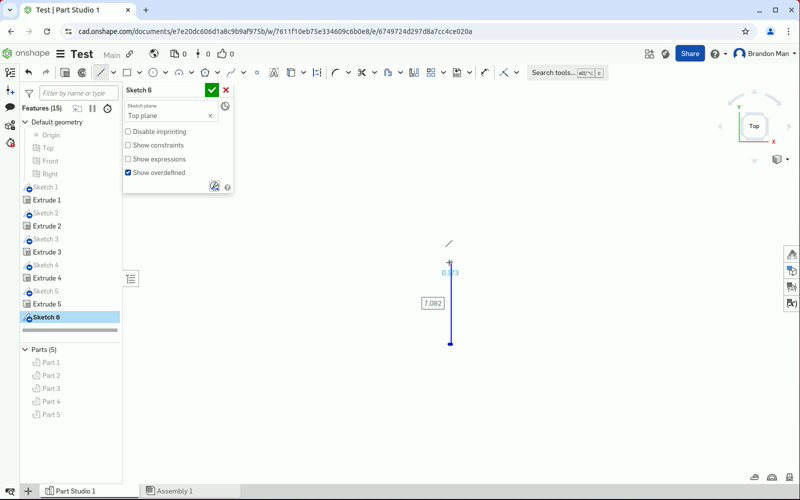
scroll(6)
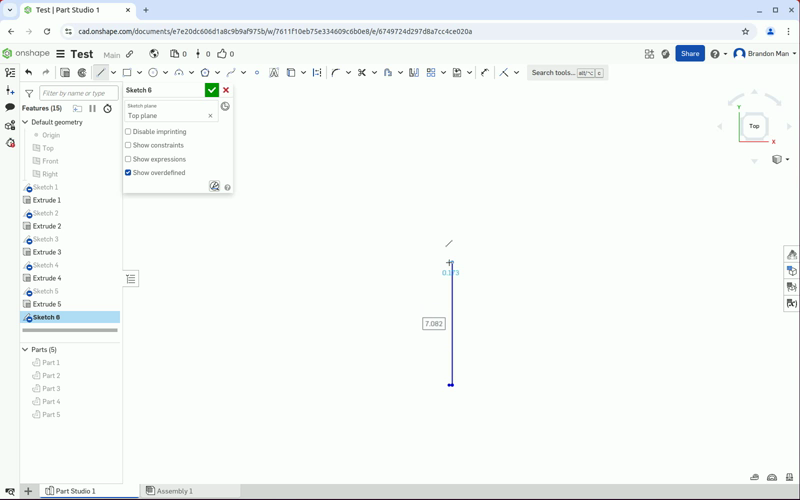
scroll(6)
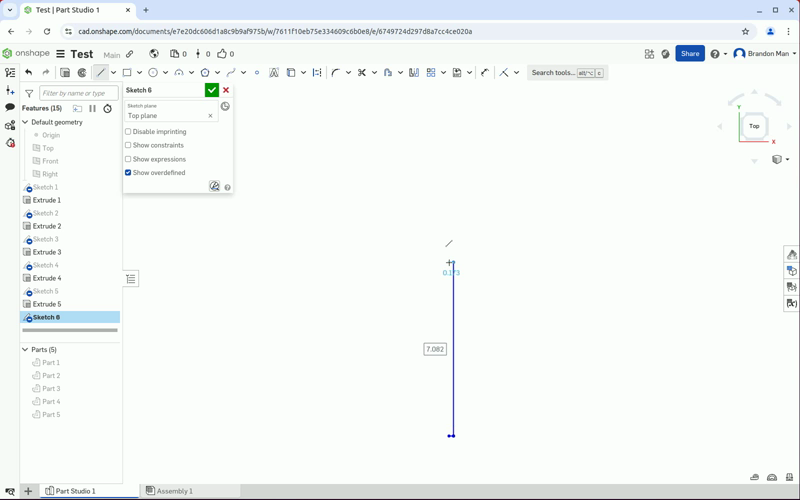
scroll(6)
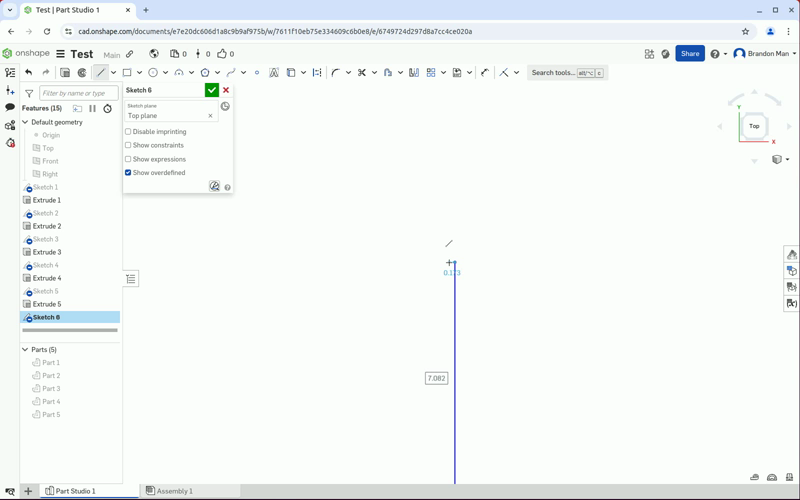
scroll(6)
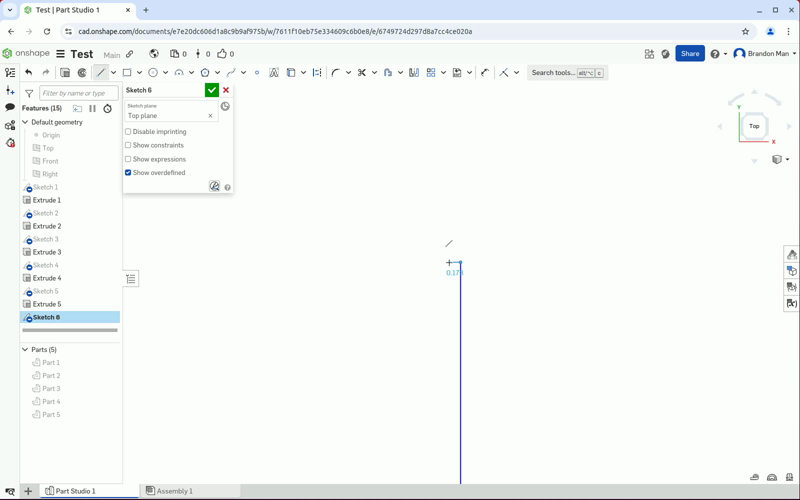
click(449, 262)
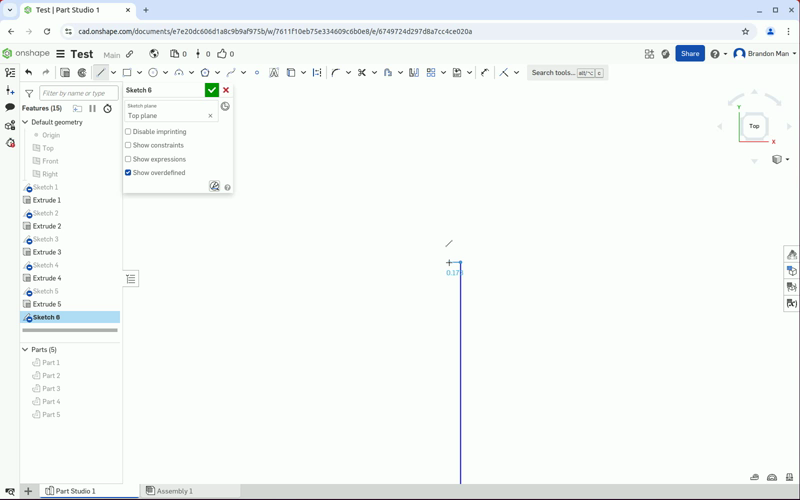
scroll(-6)
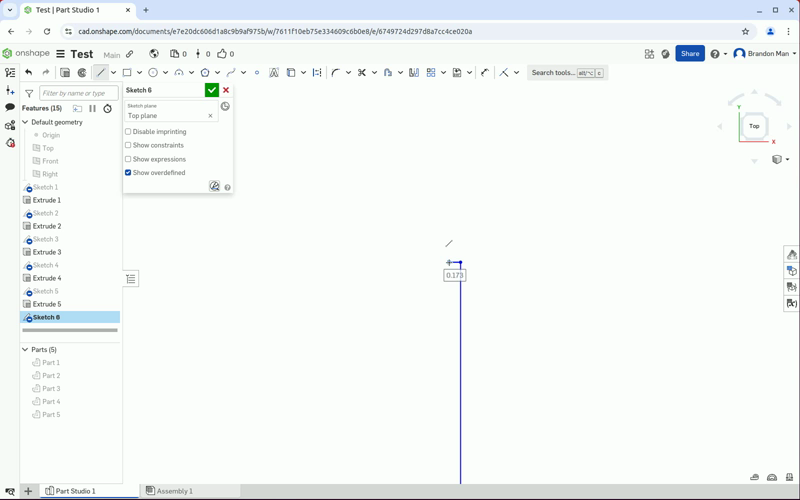
scroll(-6)
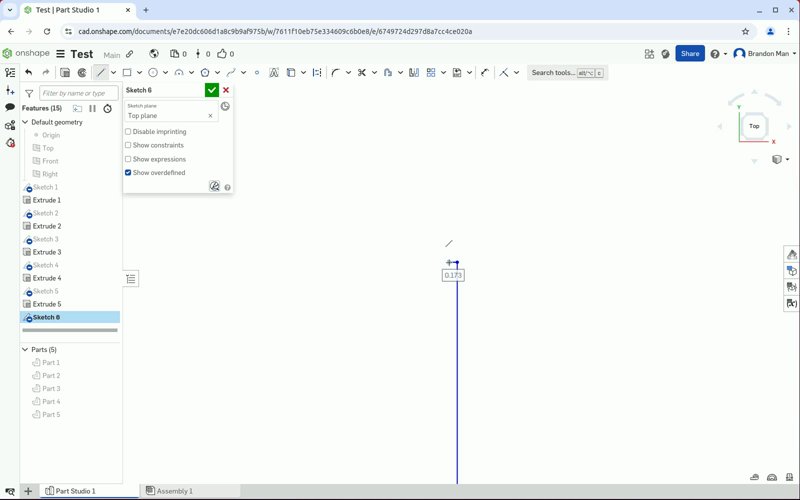
scroll(-6)
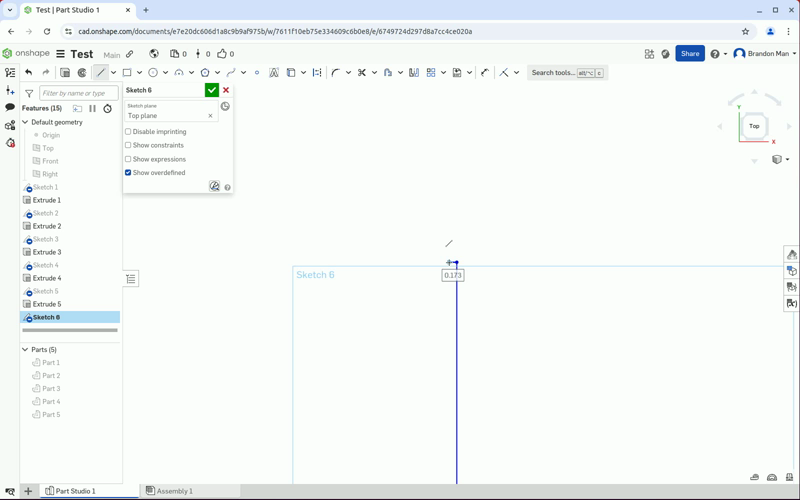
scroll(-6)
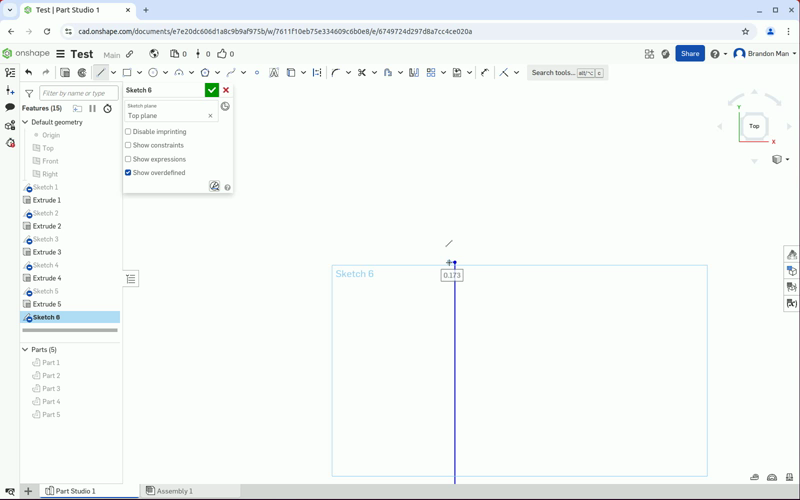
scroll(-6)
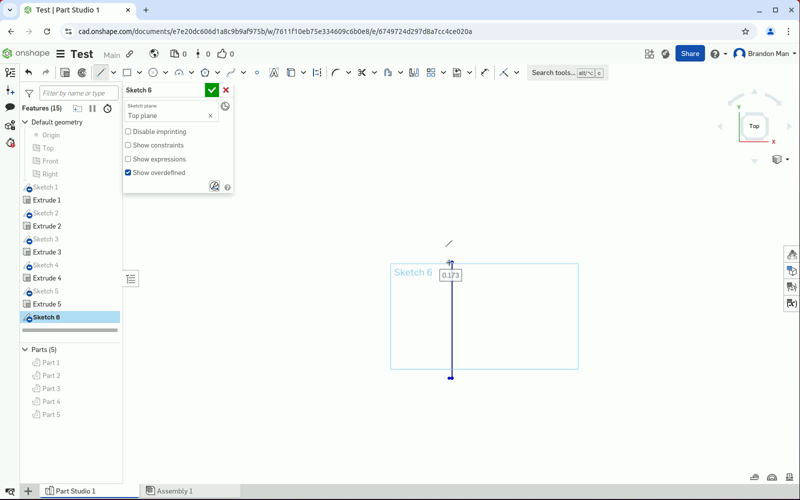
scroll(-6)
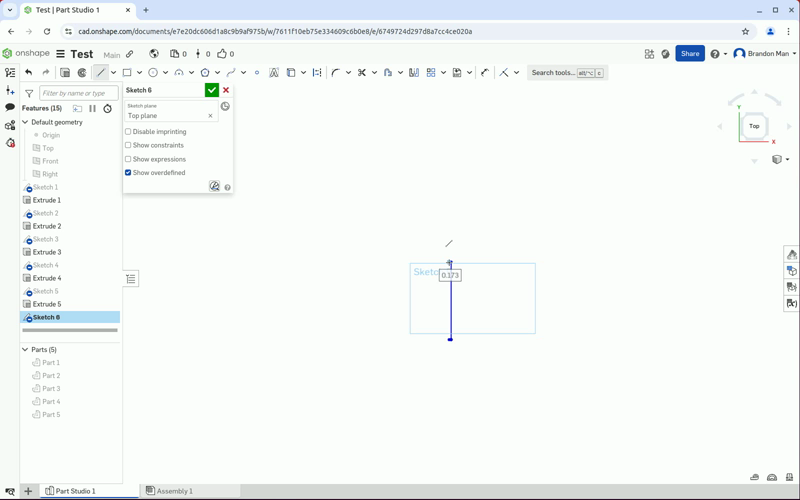
scroll(-6)
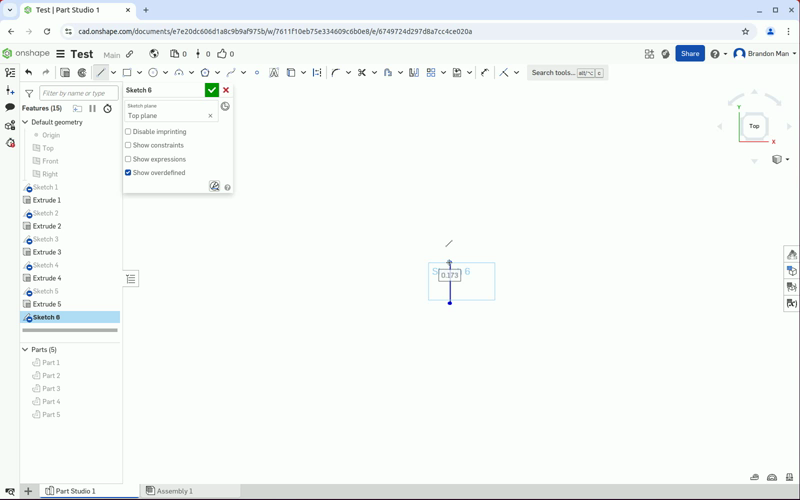
key_up(shift)
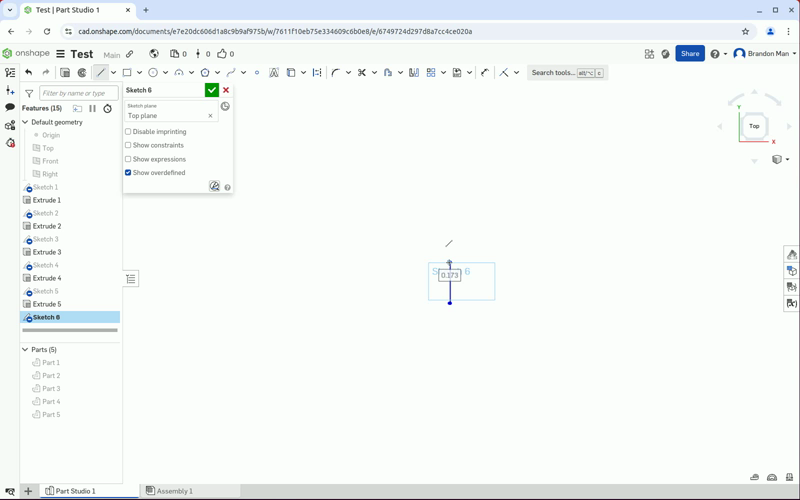
mouse_move(479, 262)
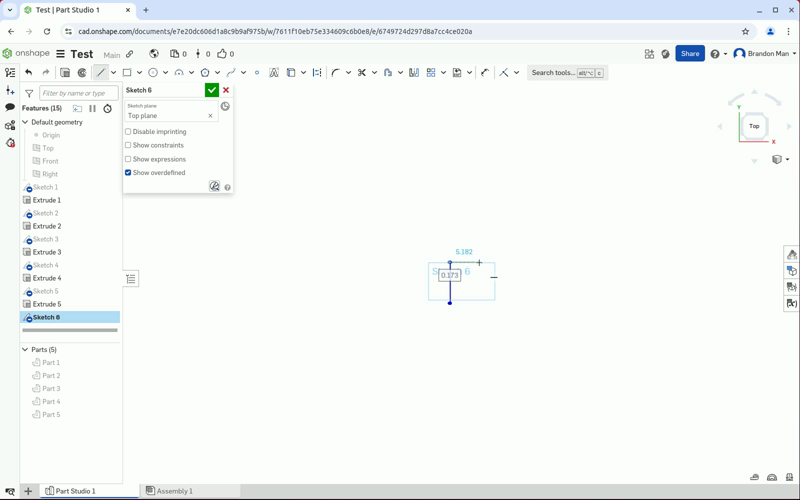
key_down(shift)
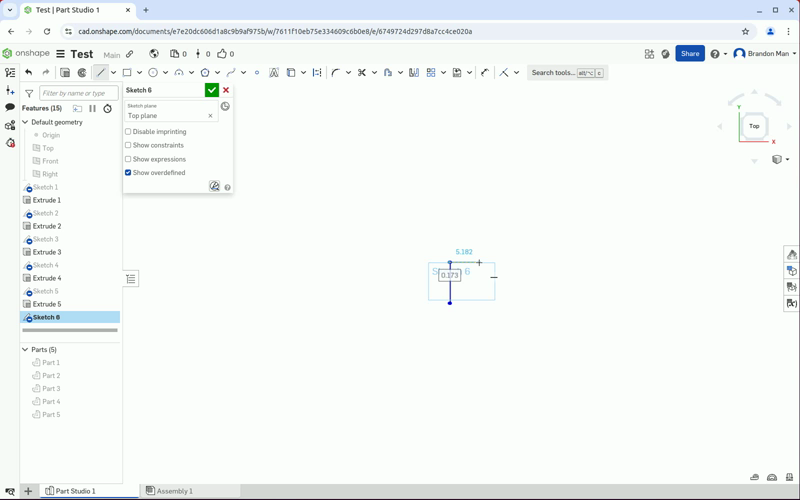
mouse_move(449, 303)
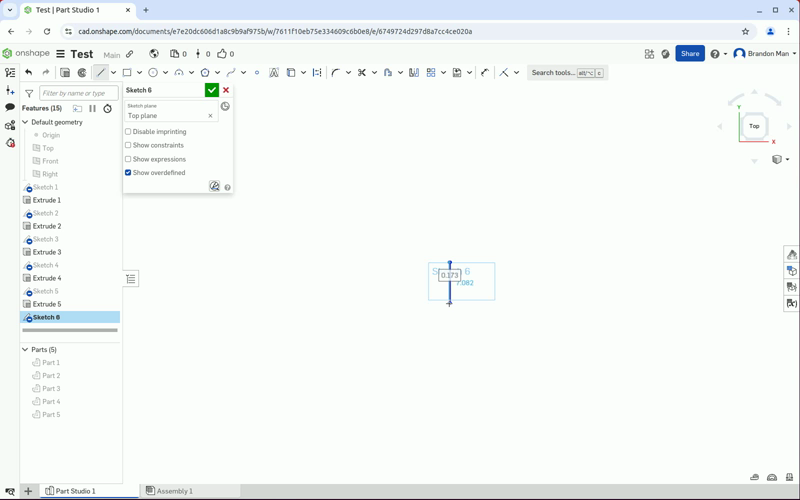
scroll(6)
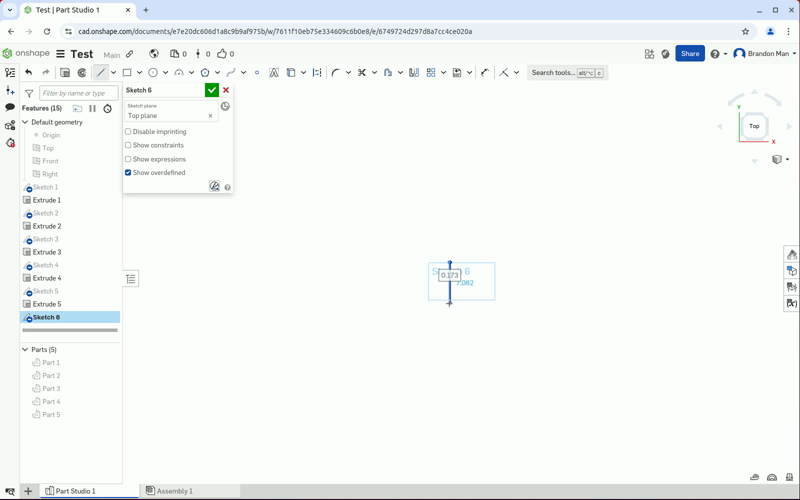
scroll(6)
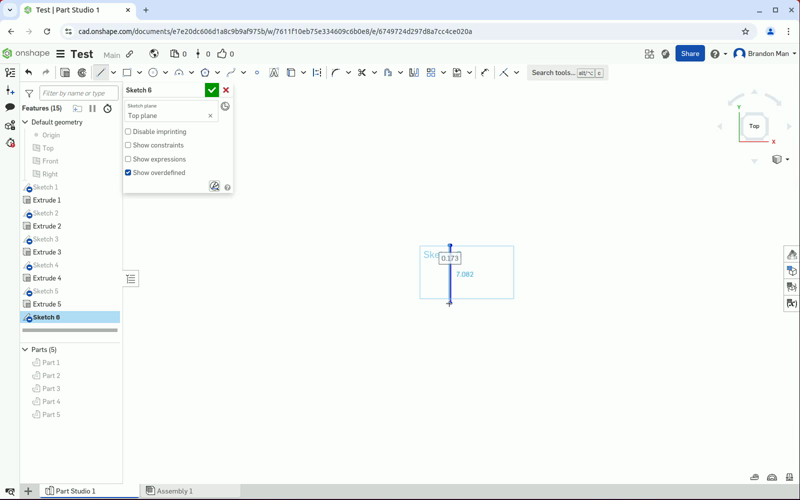
scroll(6)
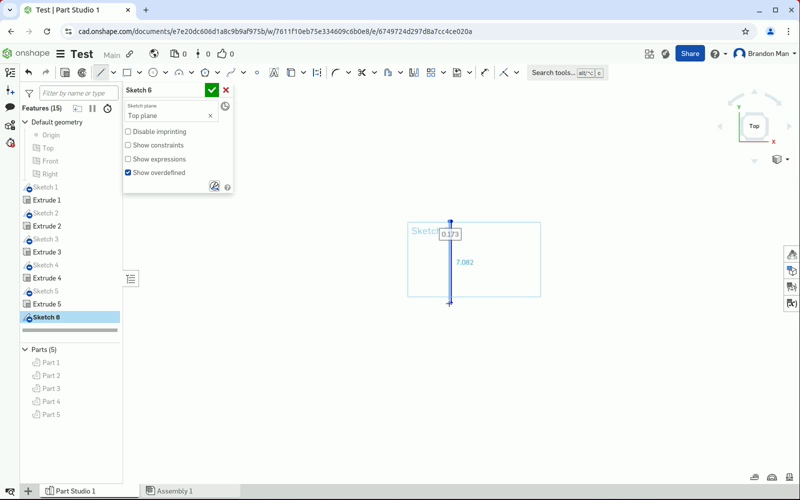
scroll(6)
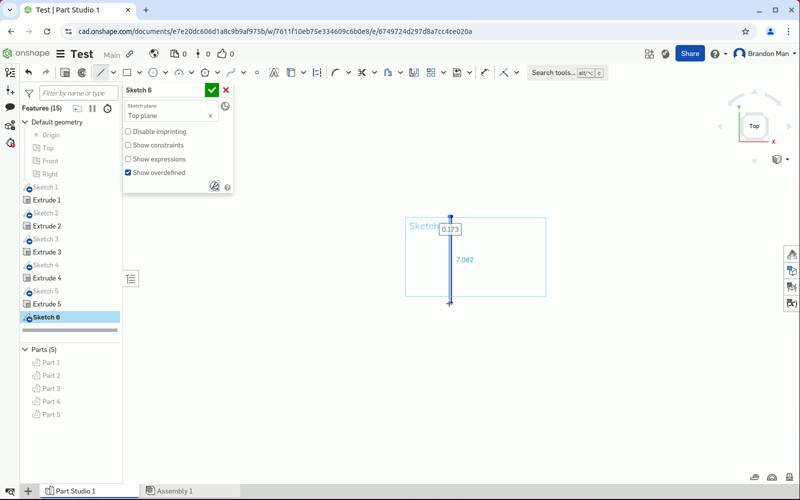
scroll(6)
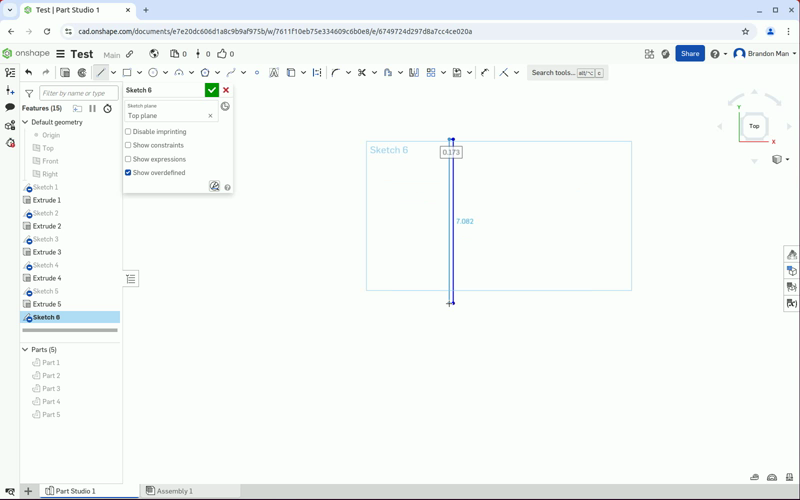
scroll(6)
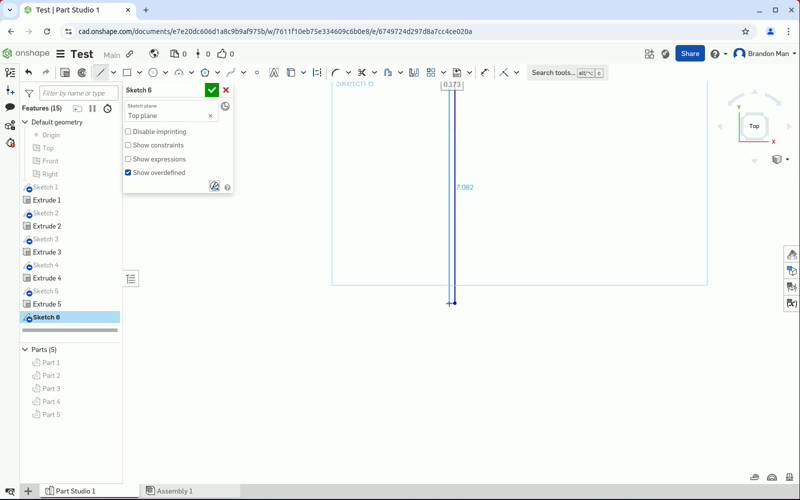
scroll(6)
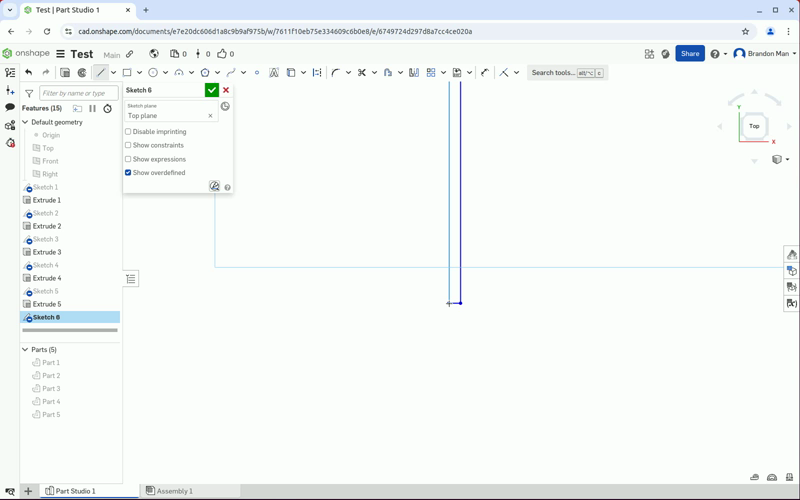
key_up(shift)
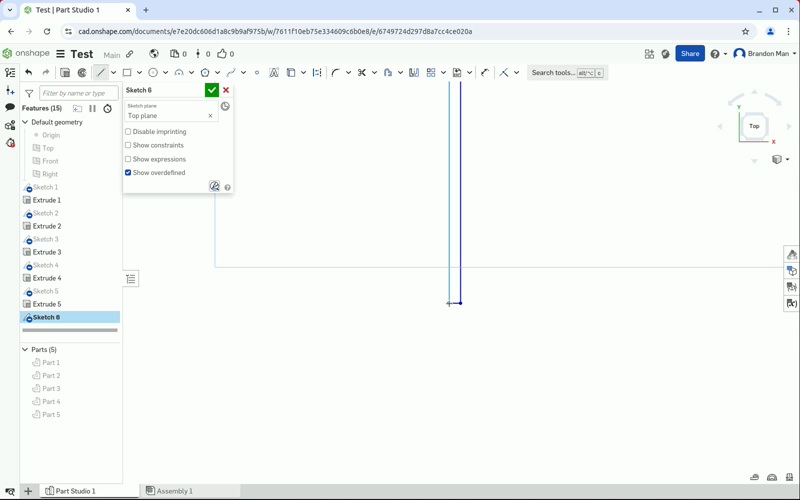
click(449, 303)
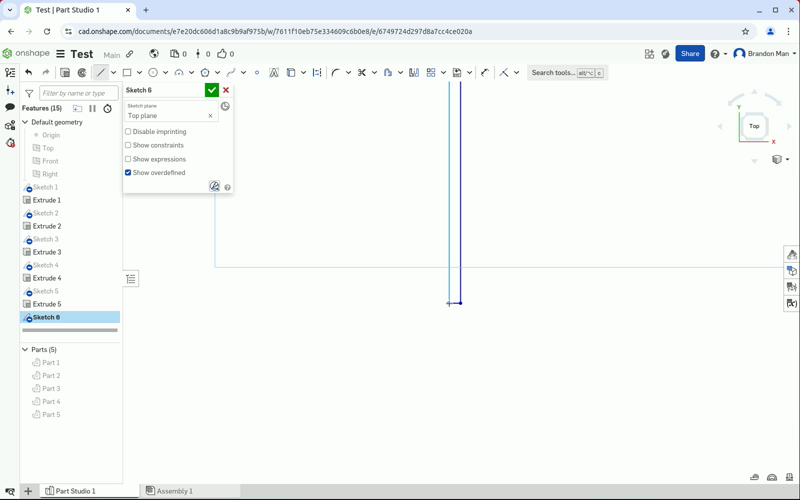
scroll(-6)
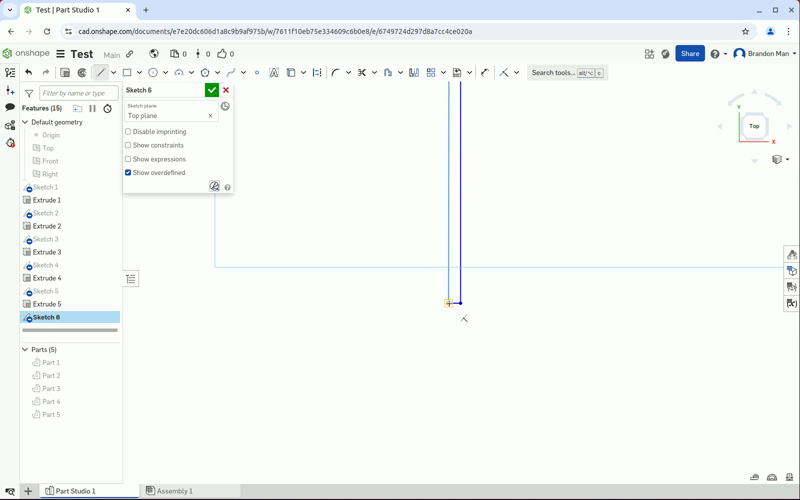
scroll(-6)
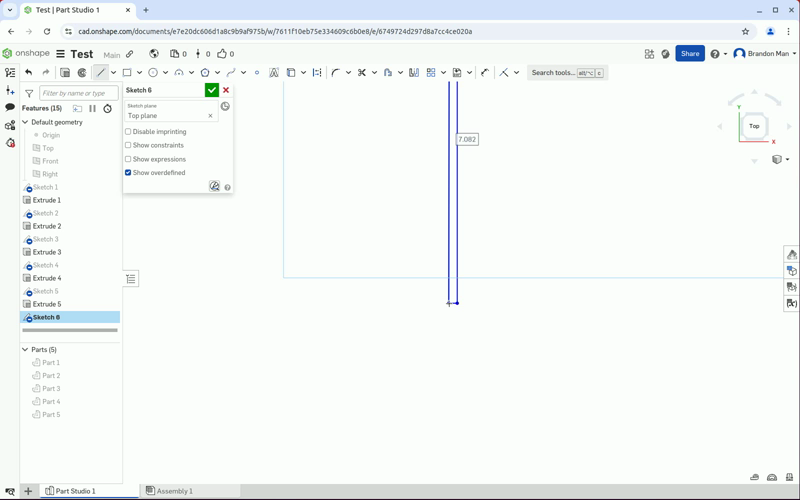
scroll(-6)
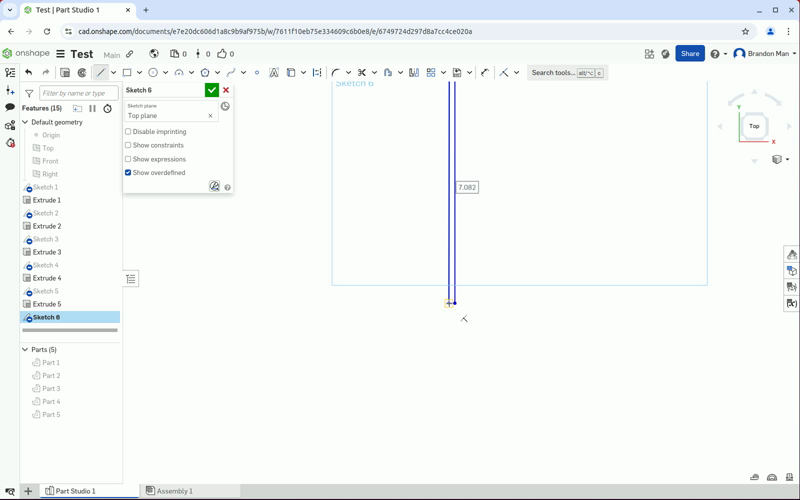
scroll(-6)
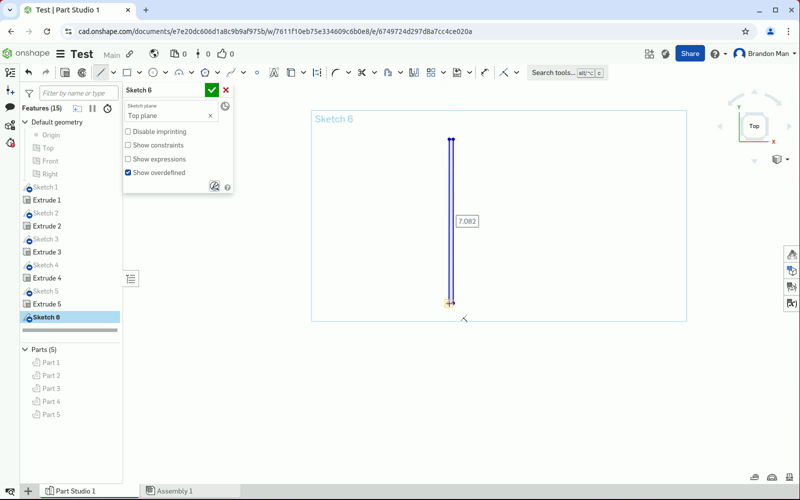
scroll(-6)
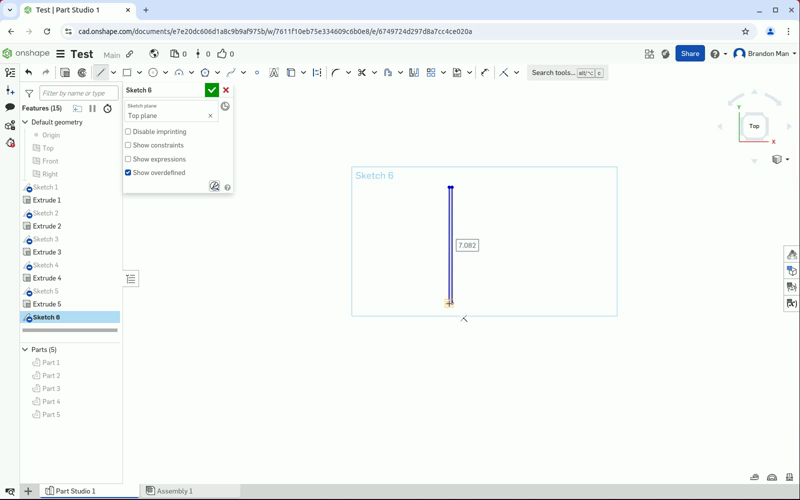
scroll(-6)
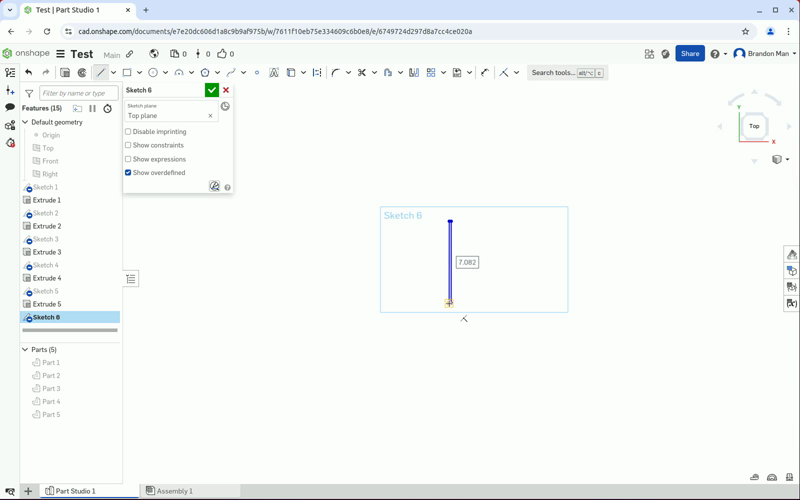
scroll(-6)
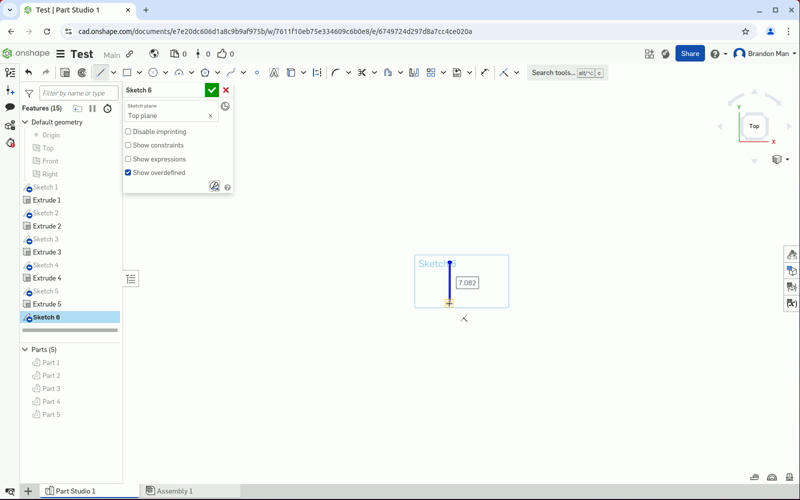
key(esc)
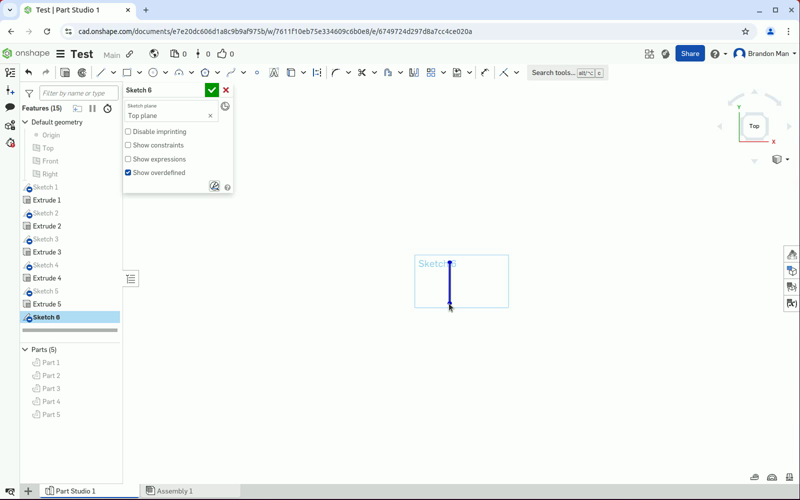
mouse_move(449, 271)
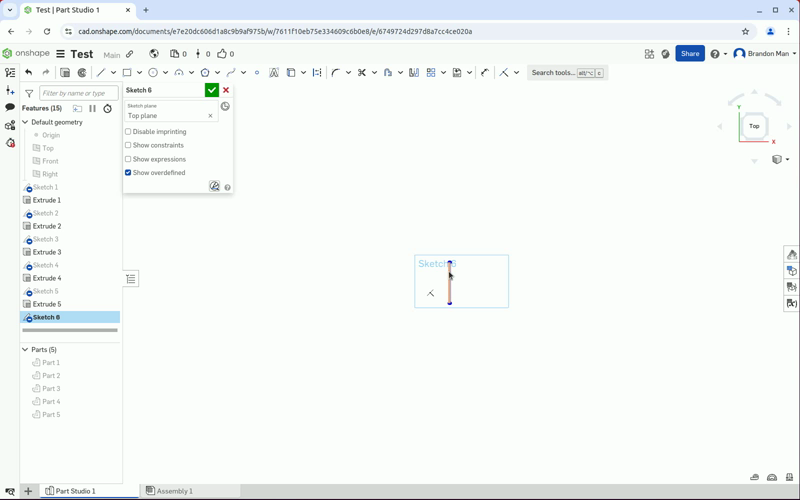
scroll(6)
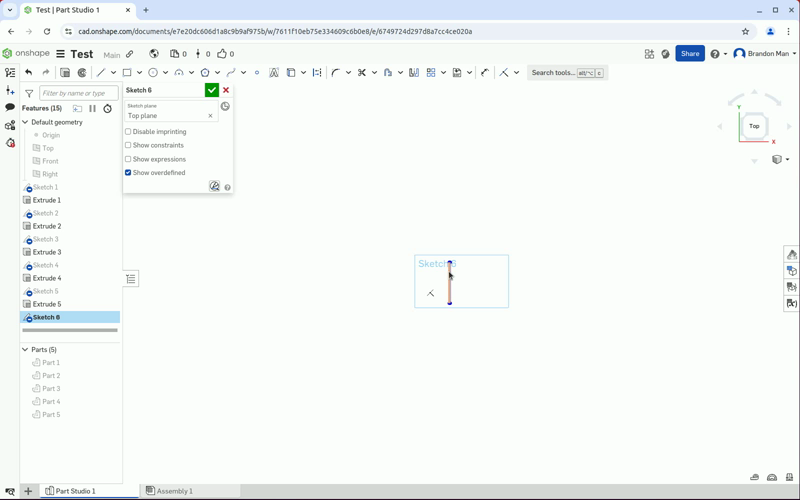
scroll(6)
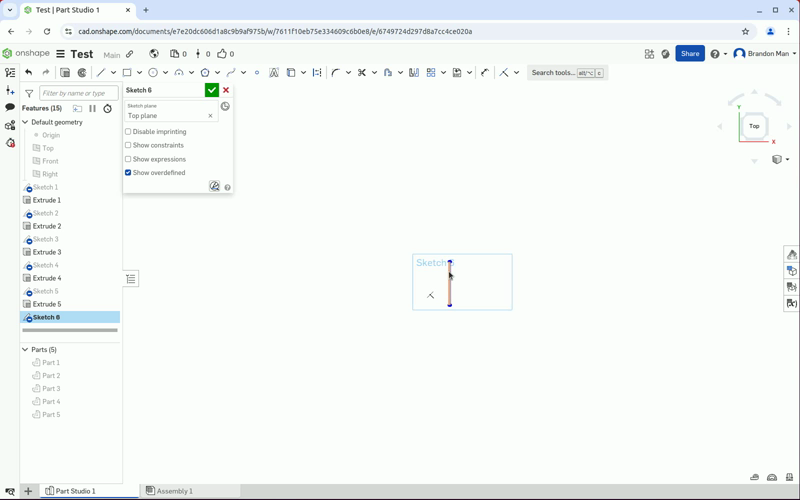
scroll(6)
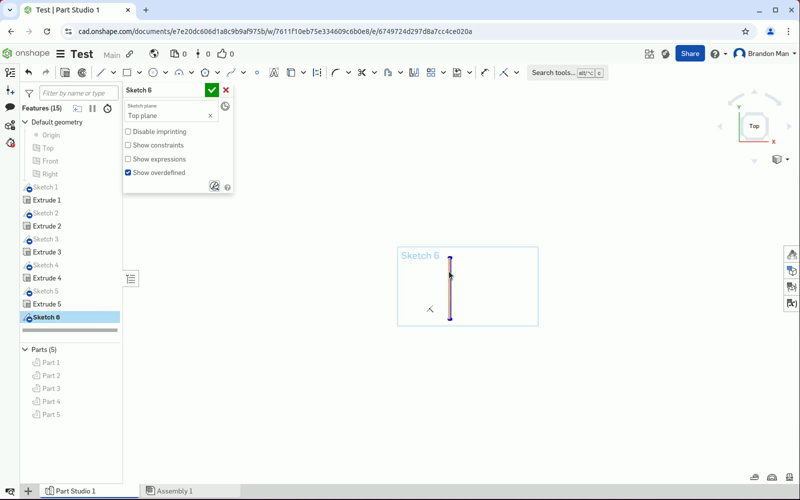
scroll(6)
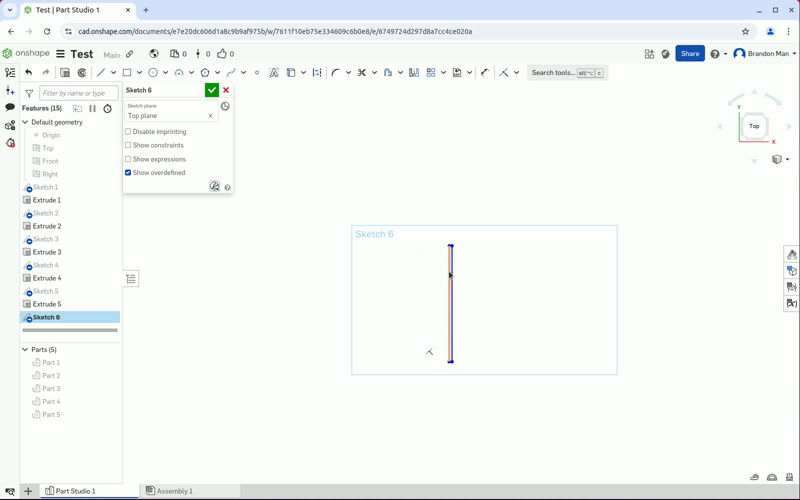
scroll(6)
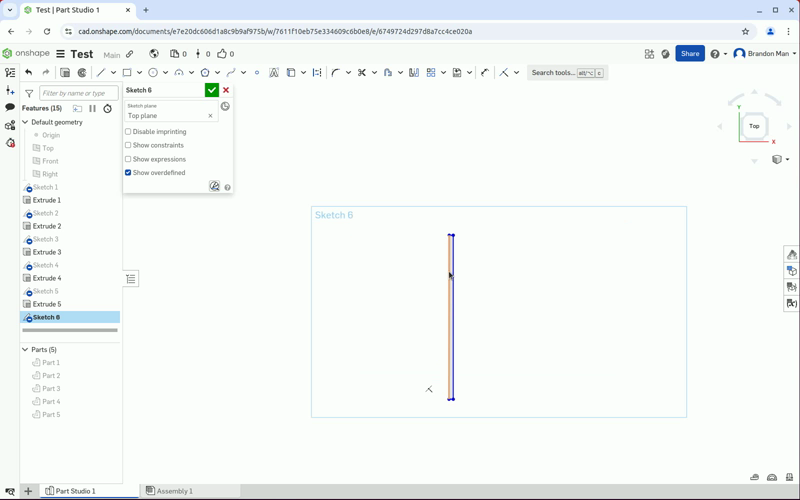
scroll(6)
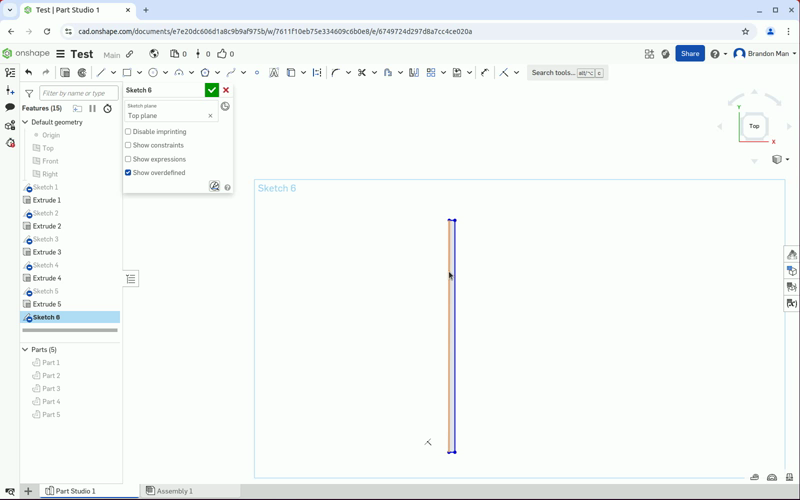
scroll(6)
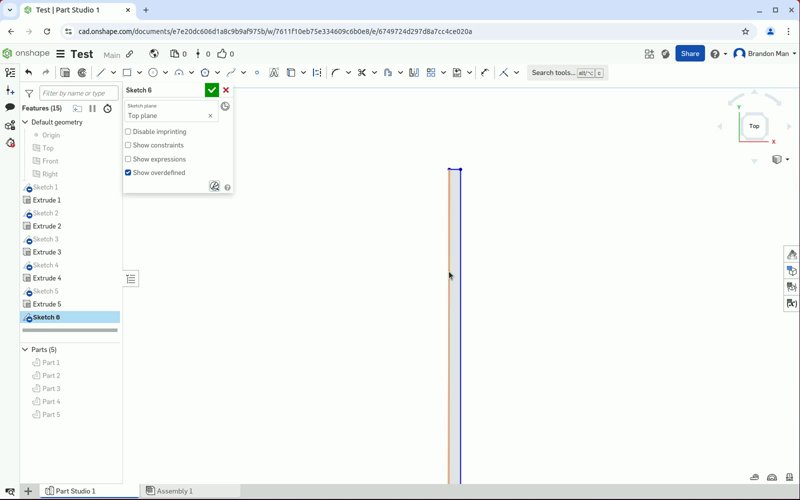
click(449, 271)
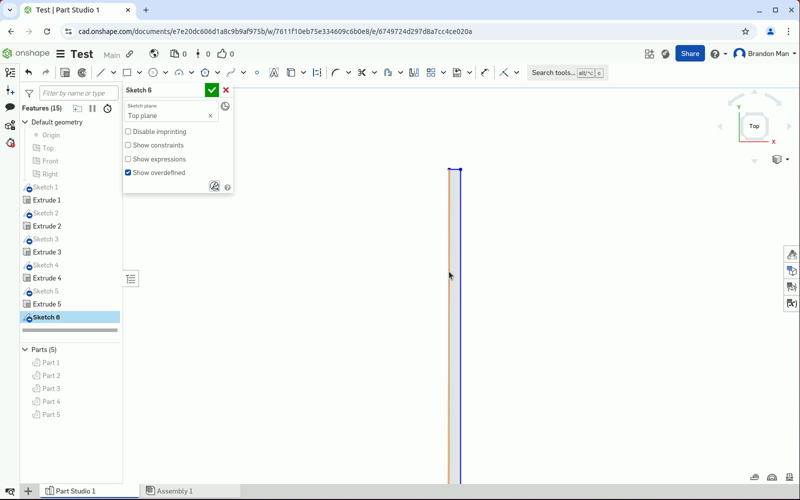
scroll(-6)
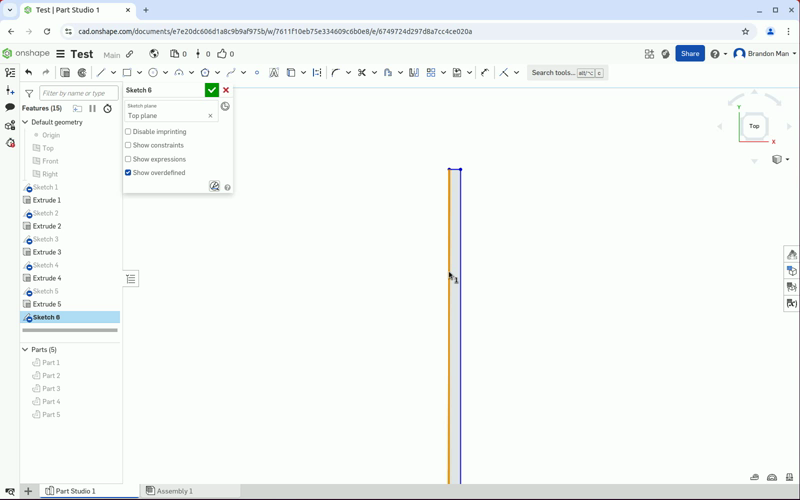
scroll(-6)
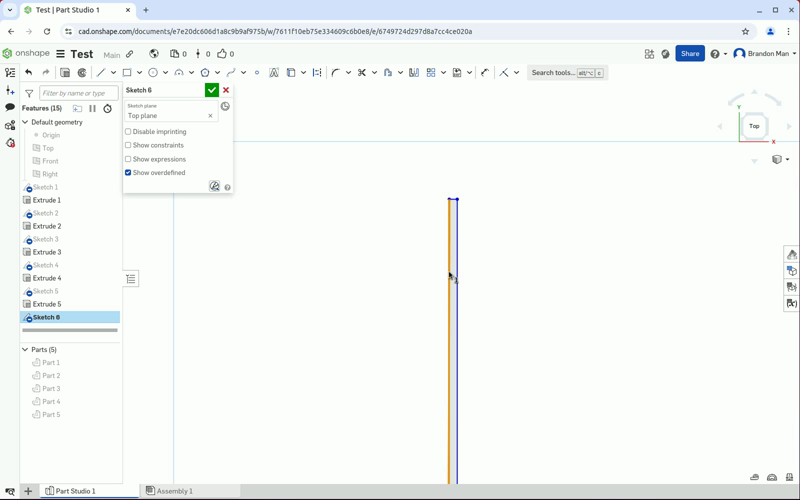
scroll(-6)
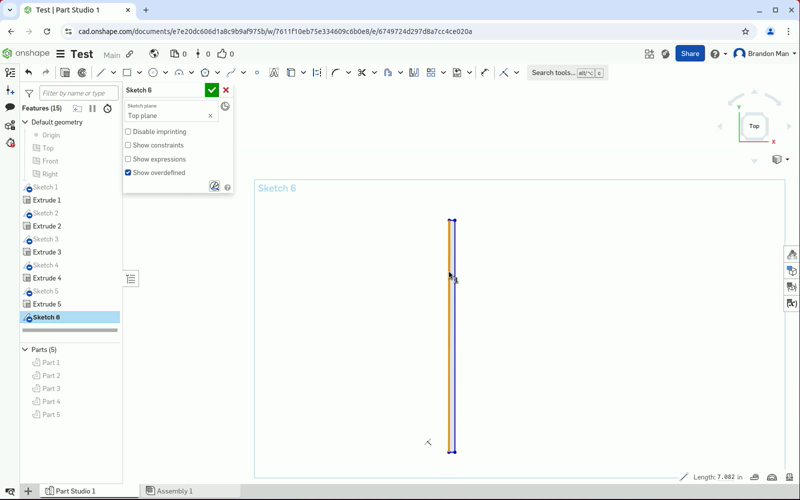
scroll(-6)
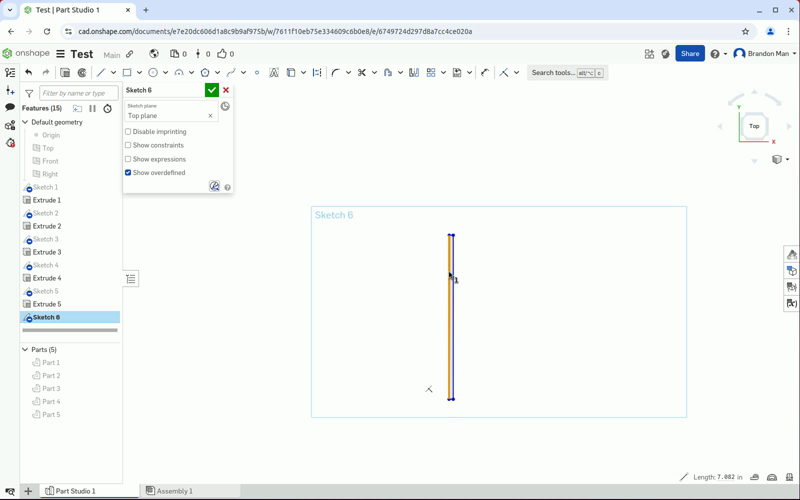
scroll(-6)
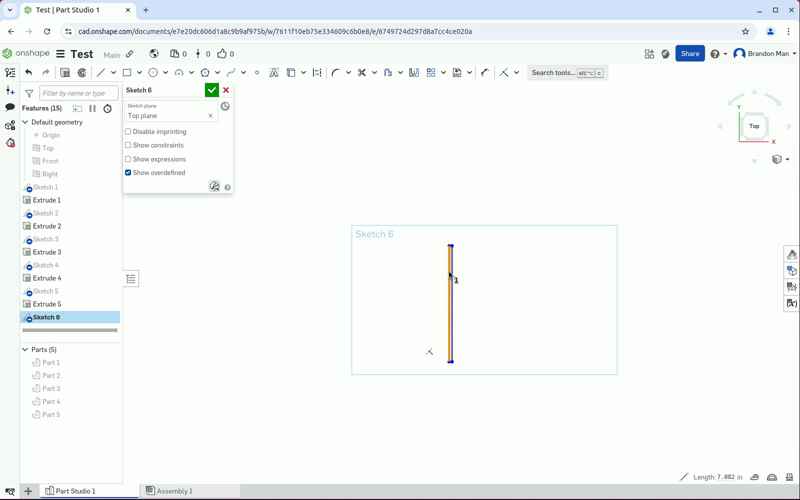
scroll(-6)
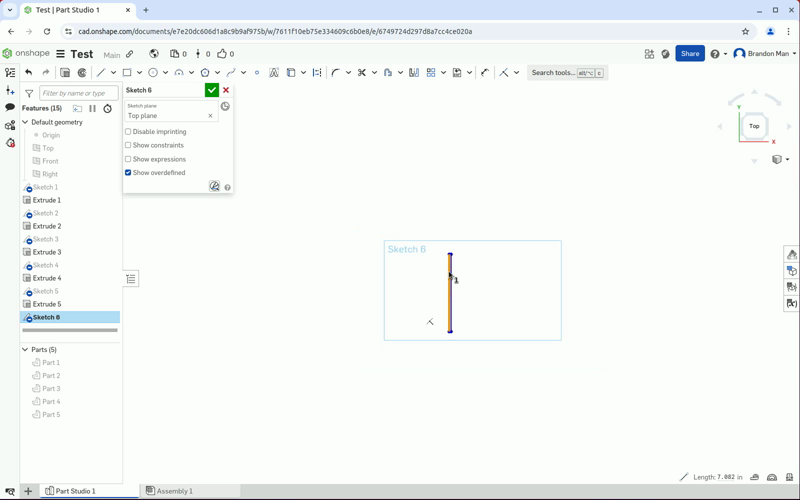
scroll(-6)
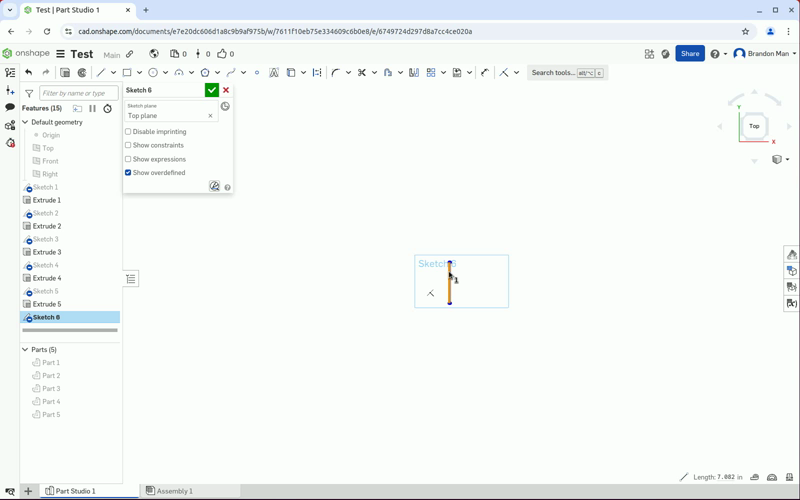
mouse_move(73, 352)
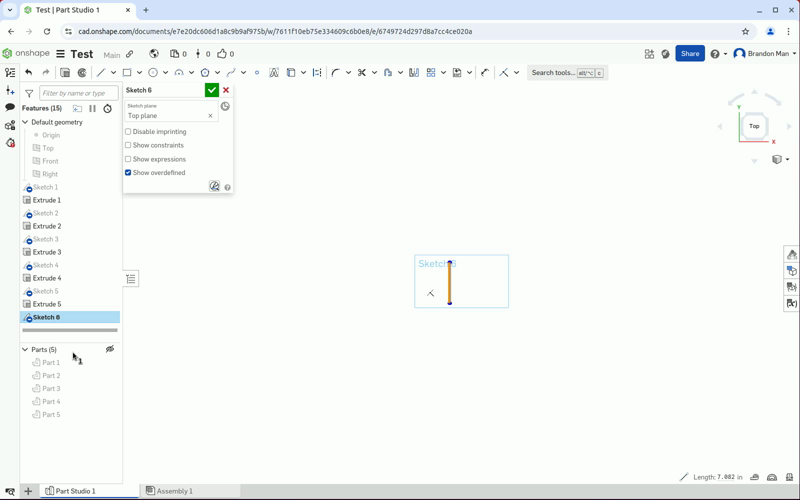
key(shift+y)
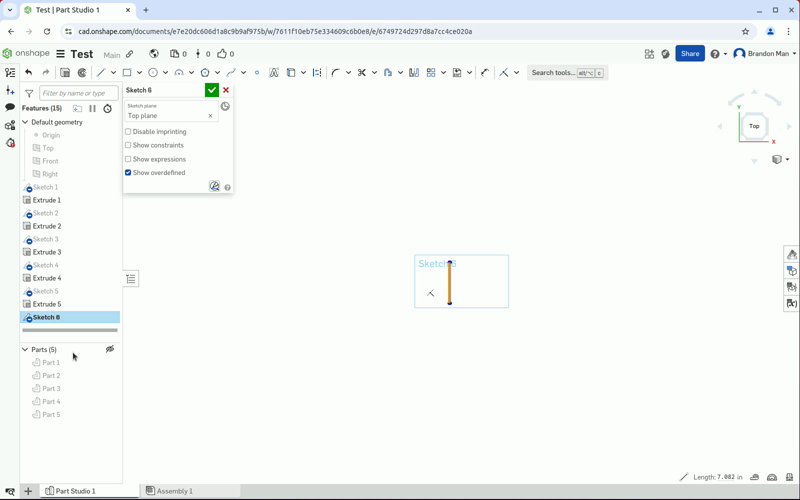
key(shift+e)
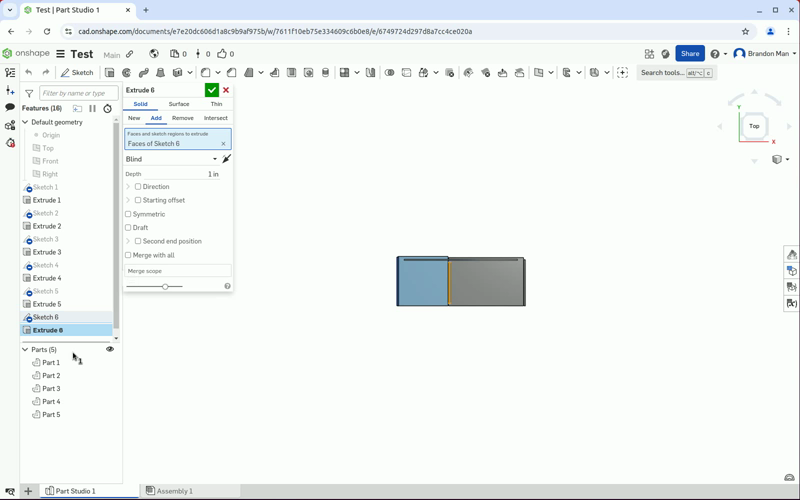
mouse_move(143, 106)
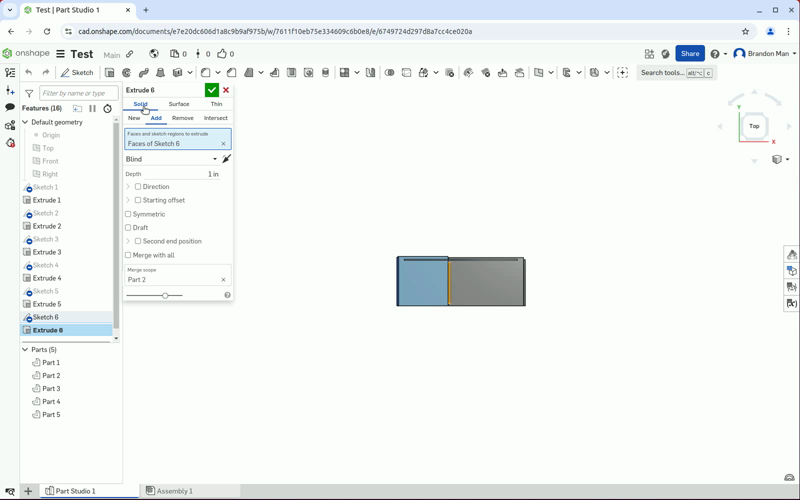
click(143, 106)
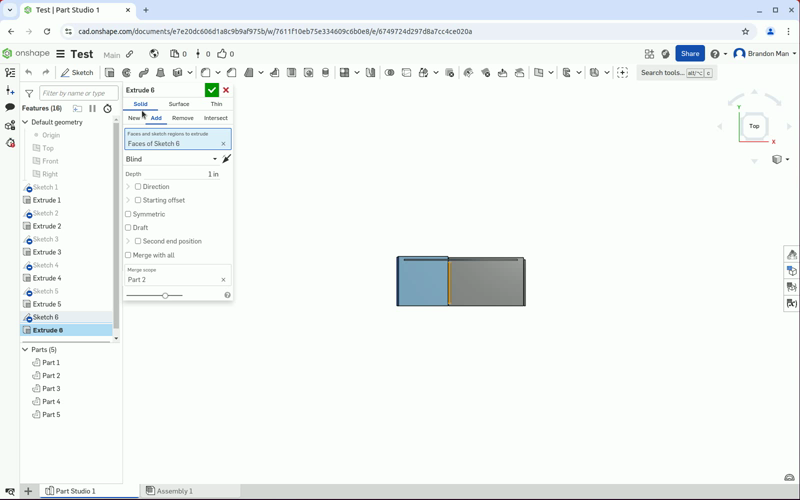
mouse_move(137, 120)
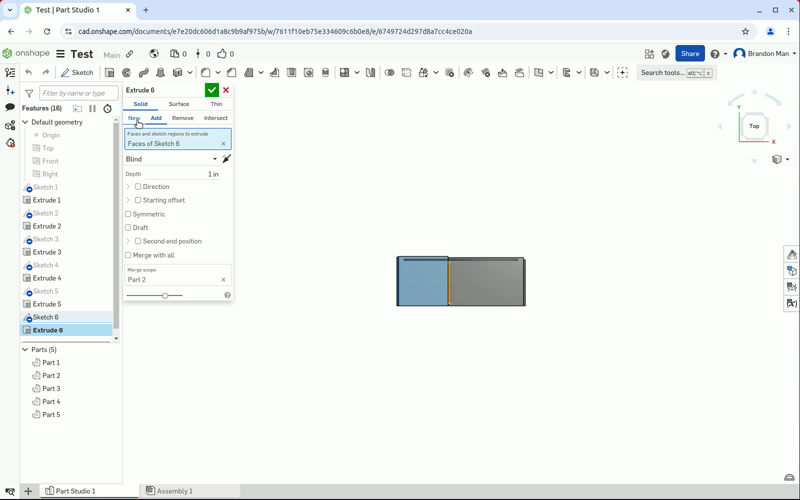
click(137, 120)
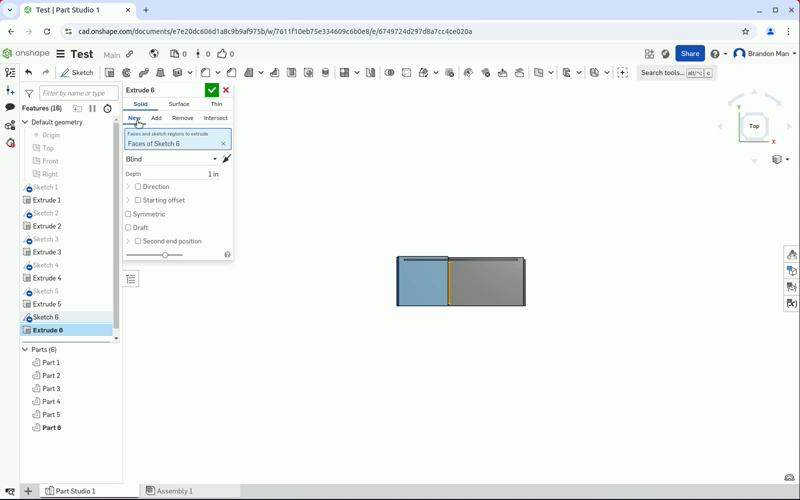
key(tab, 4)
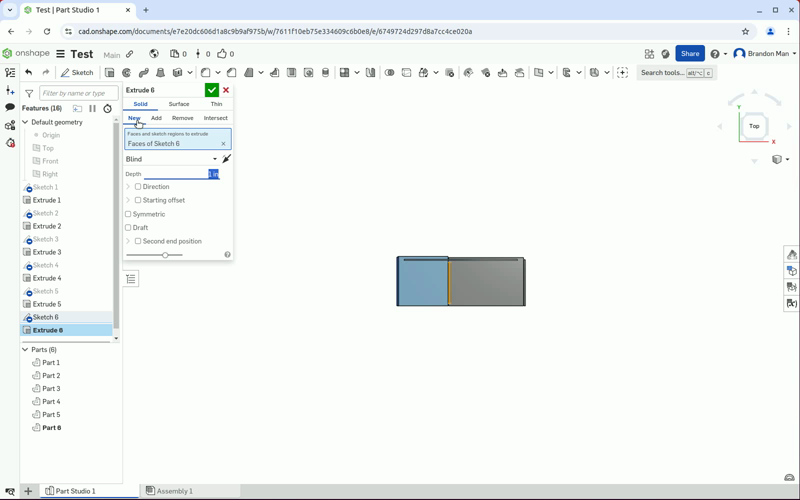
text(23.108)
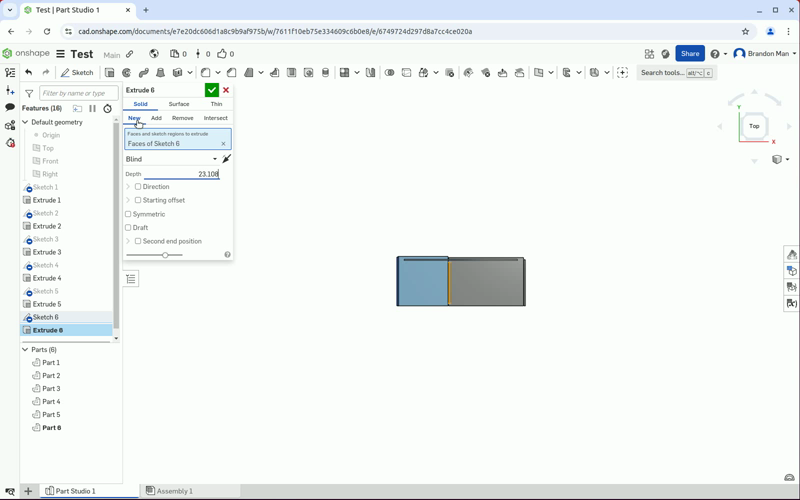
key(enter)
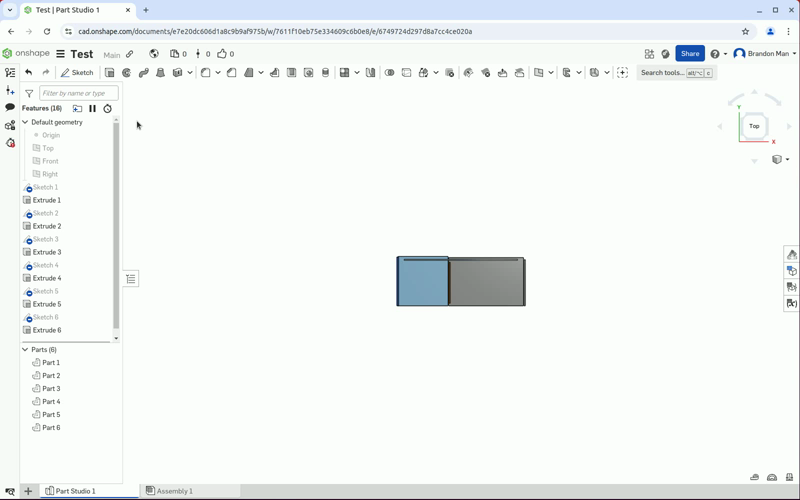
key(shift+h)
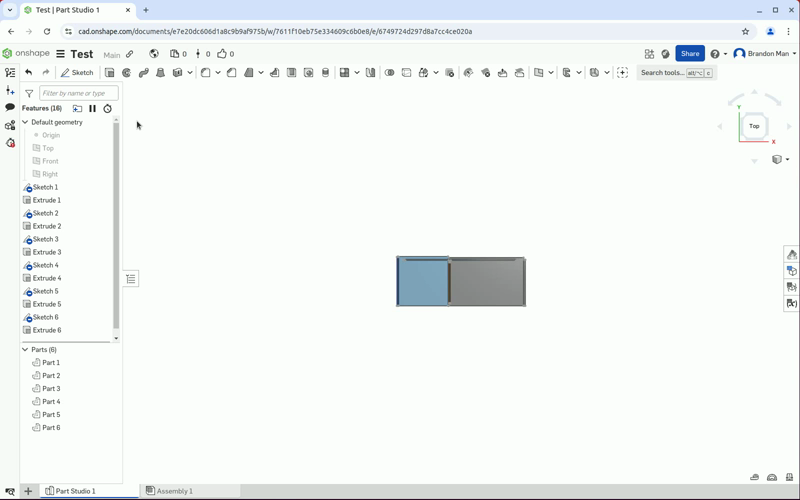
key(shift+h)
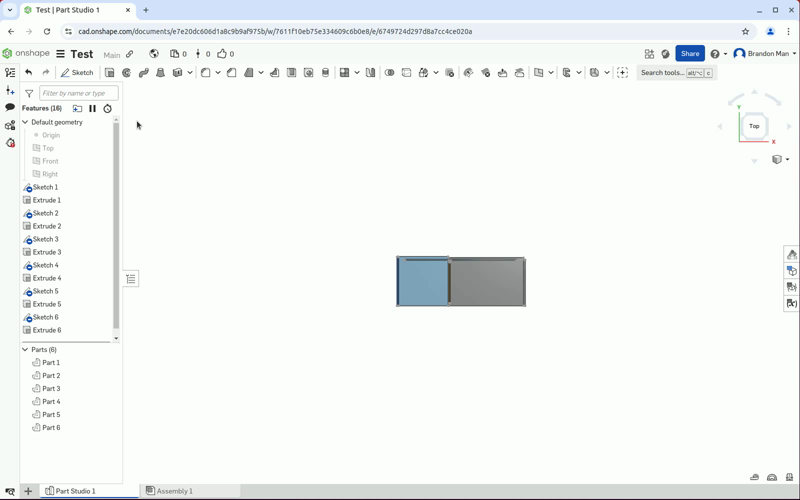
key(shift+7)
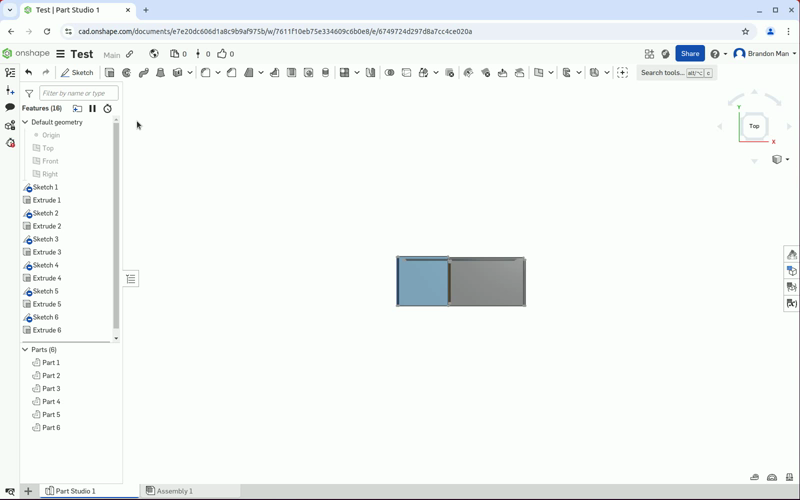
key(up, 3)
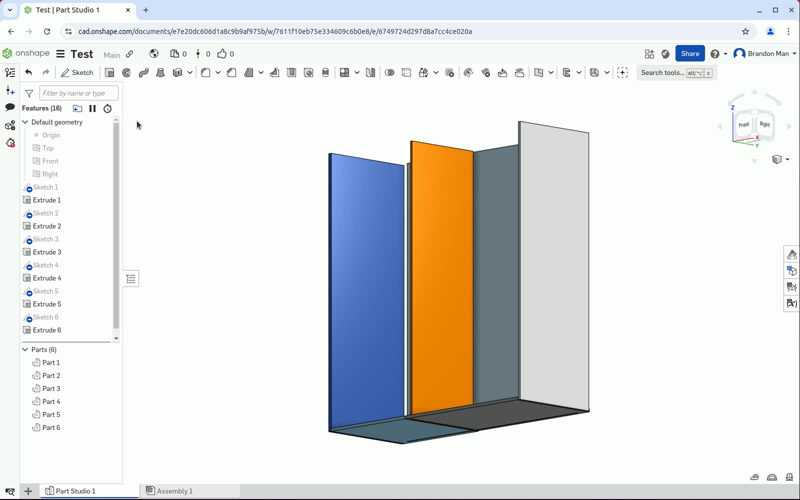
key(left, 3)
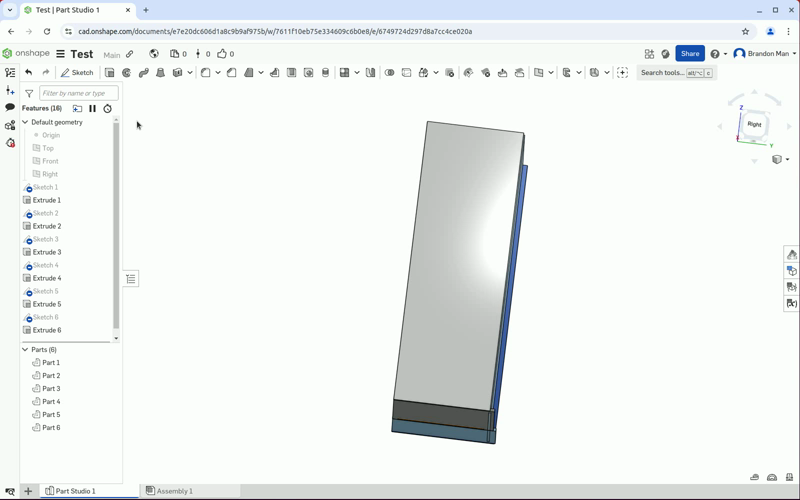
key(right, 3)
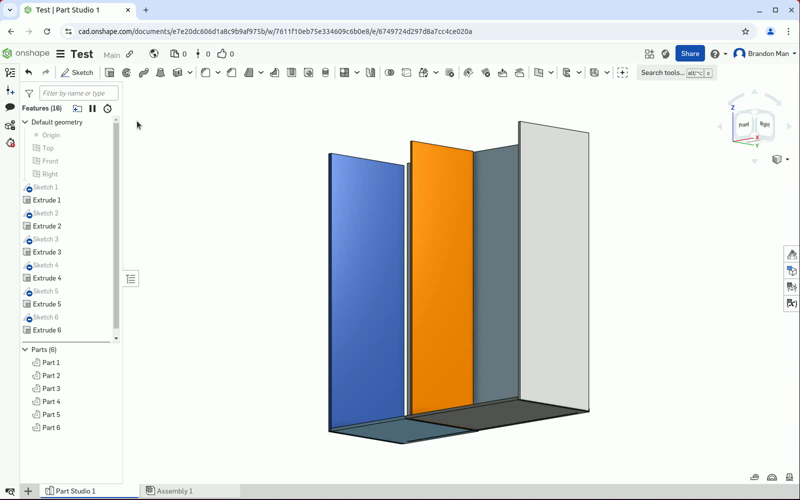
key(down, 3)
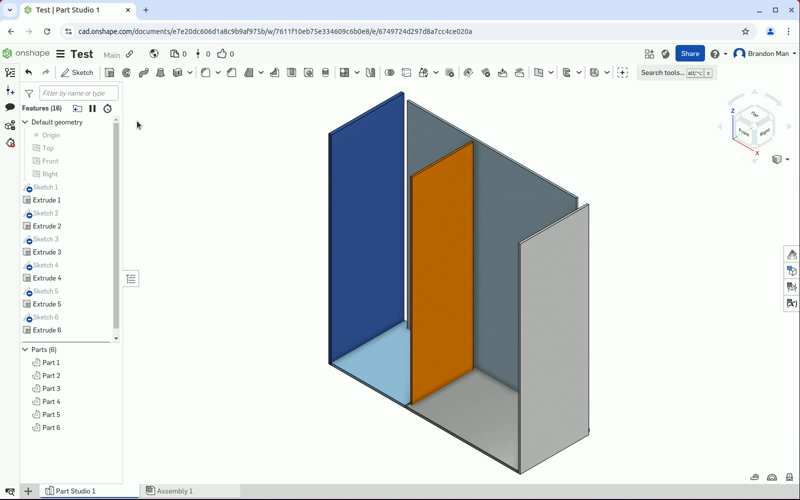
mouse_move(69, 189)
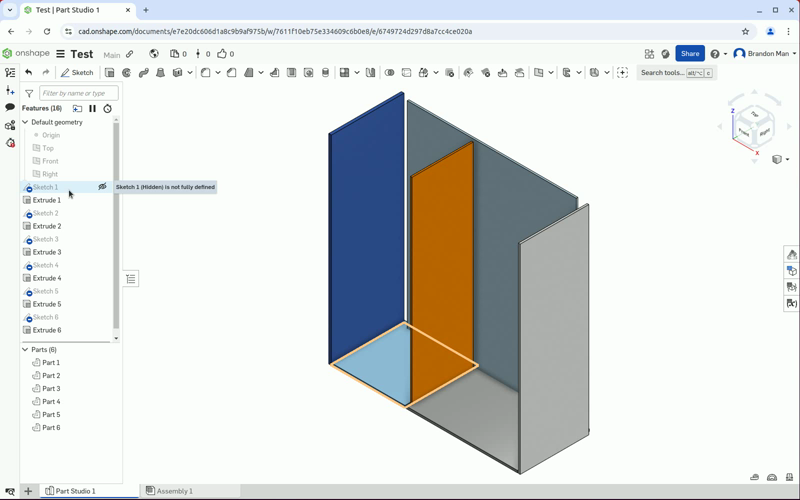
click(69, 189)